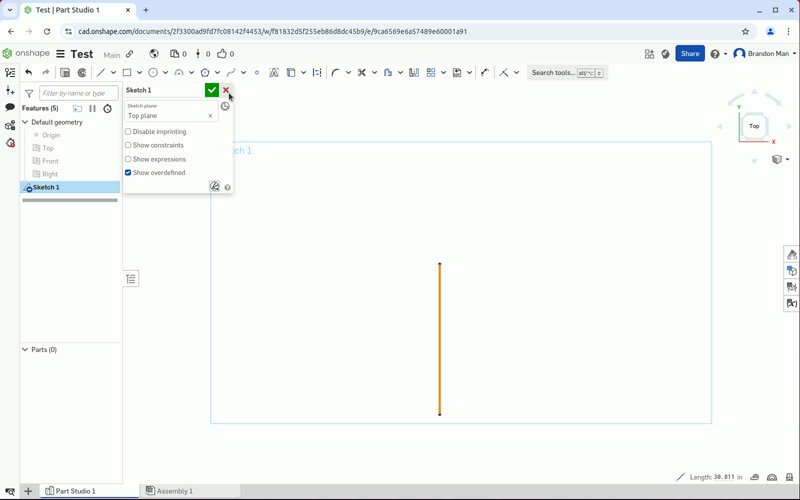
key(shift+h)
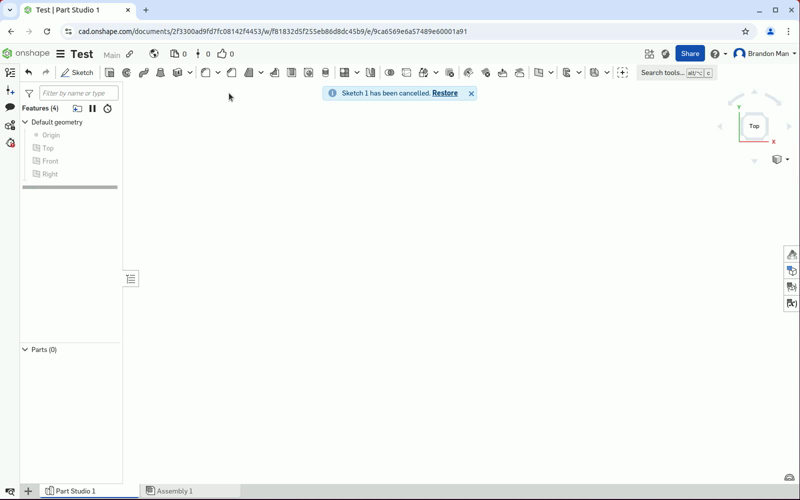
mouse_move(73, 352)
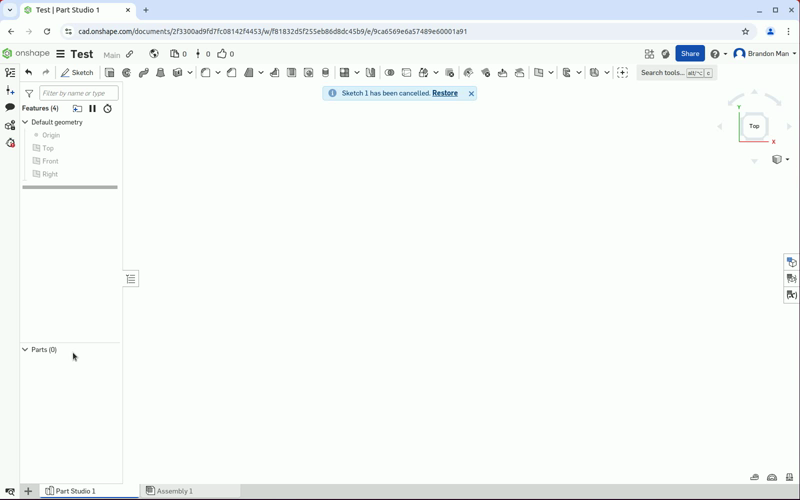
key(y)
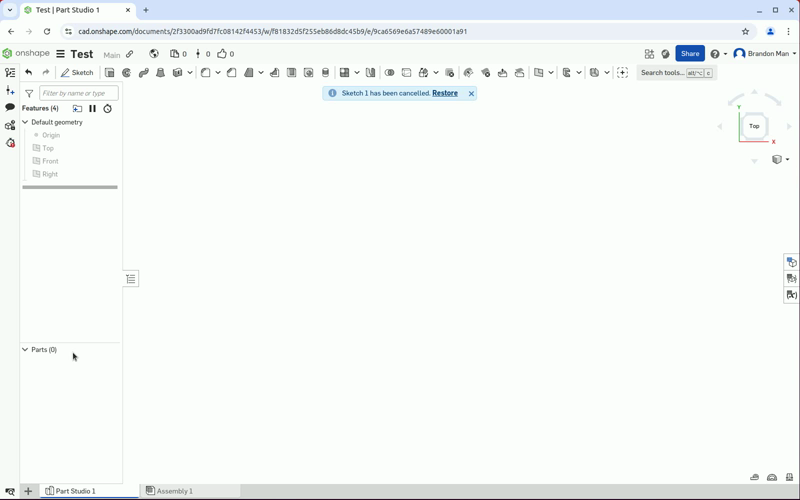
key(shift+p)
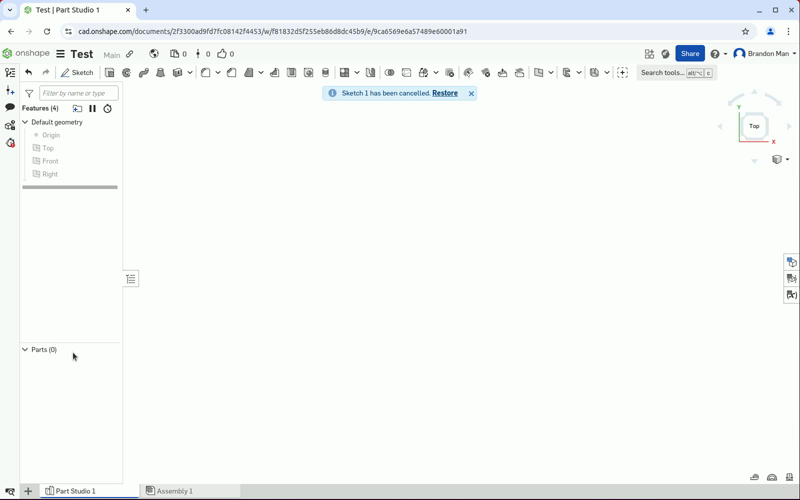
key(space)
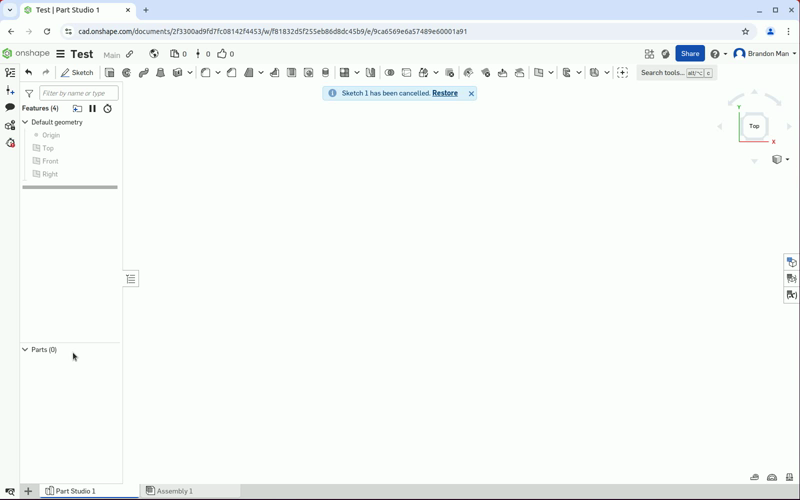
key_down(shift)
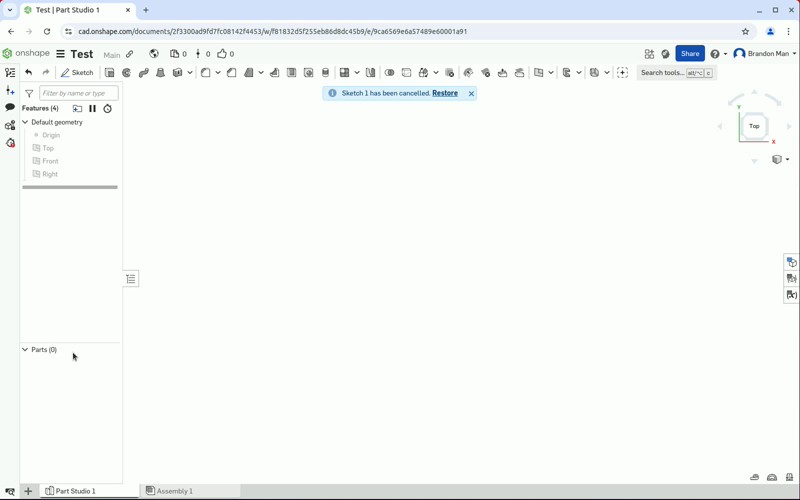
key(up)
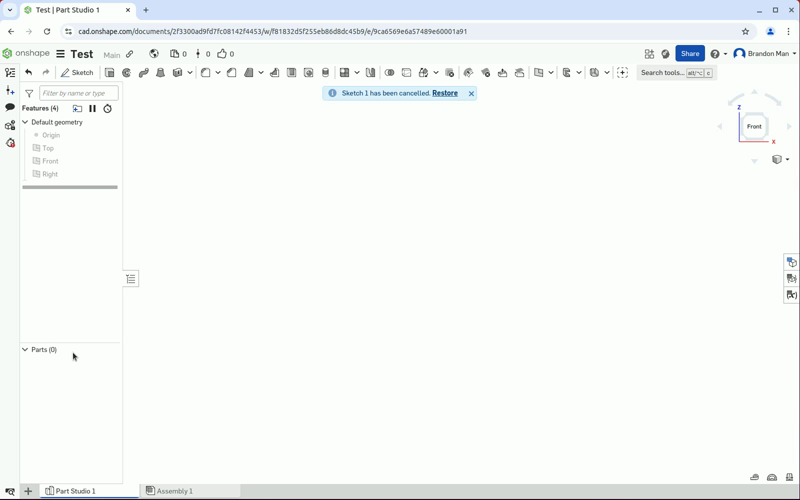
key_up(shift)
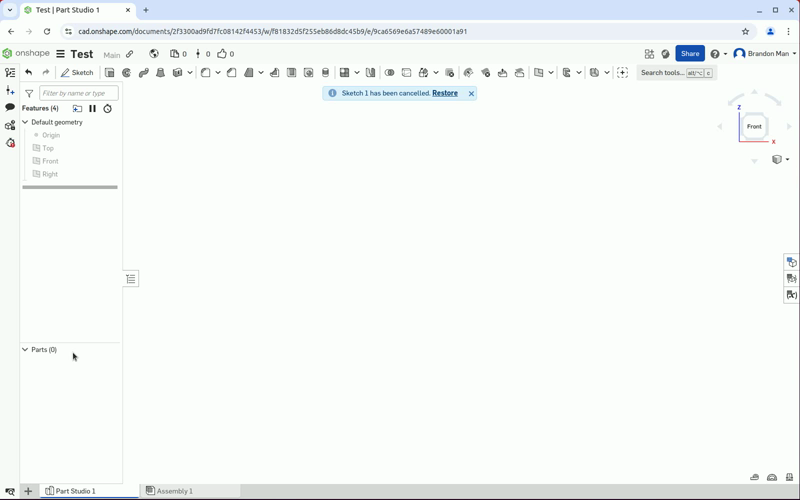
key(space)
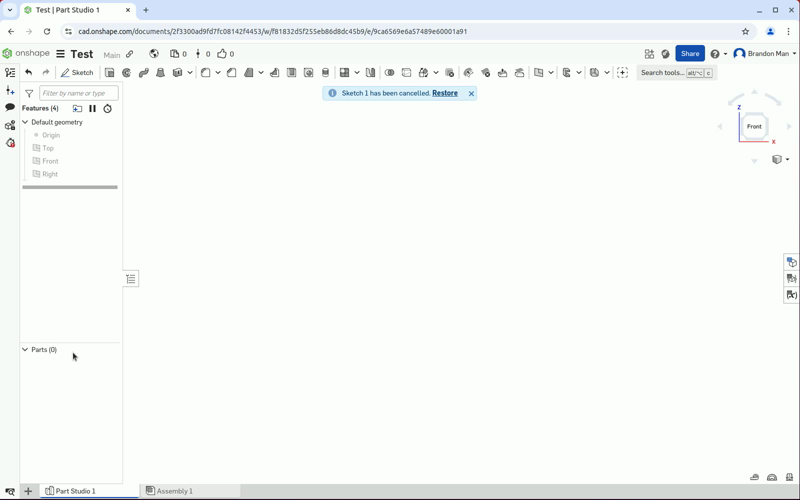
key_down(shift)
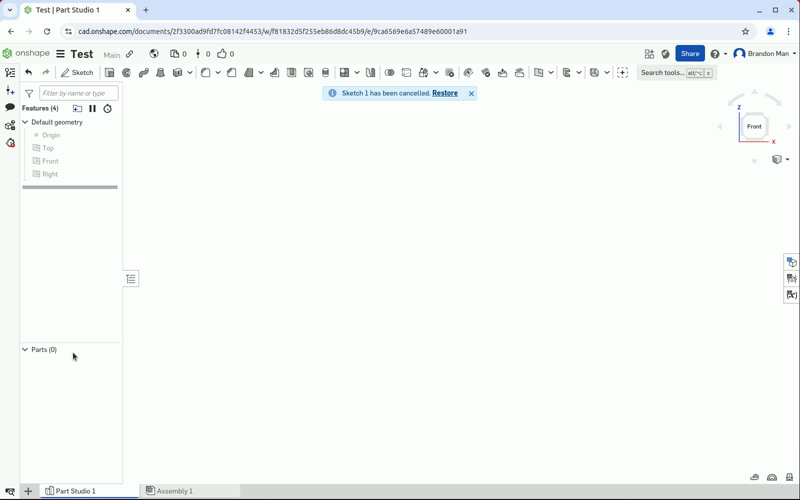
key(left)
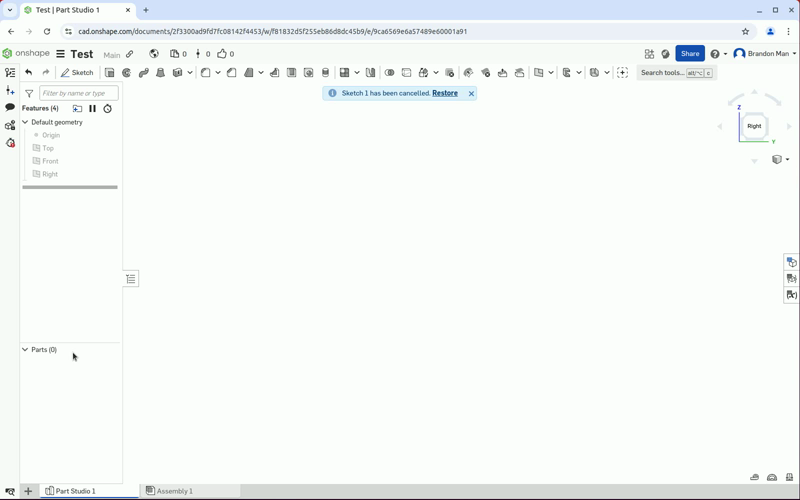
key_up(shift)
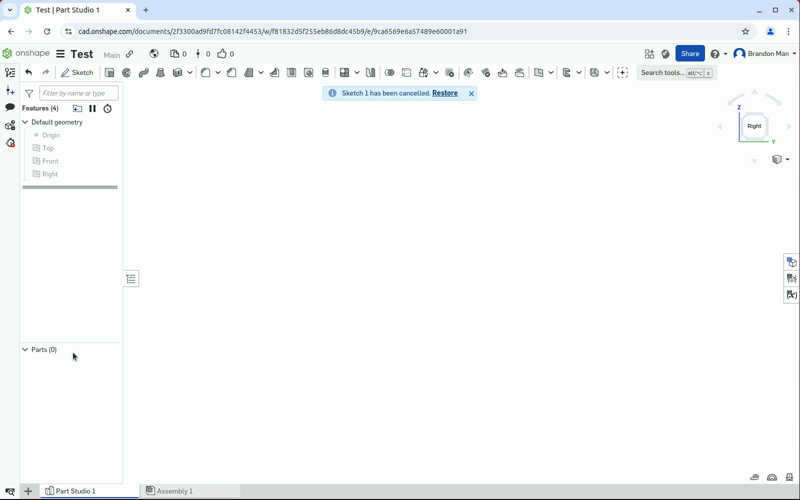
mouse_move(73, 352)
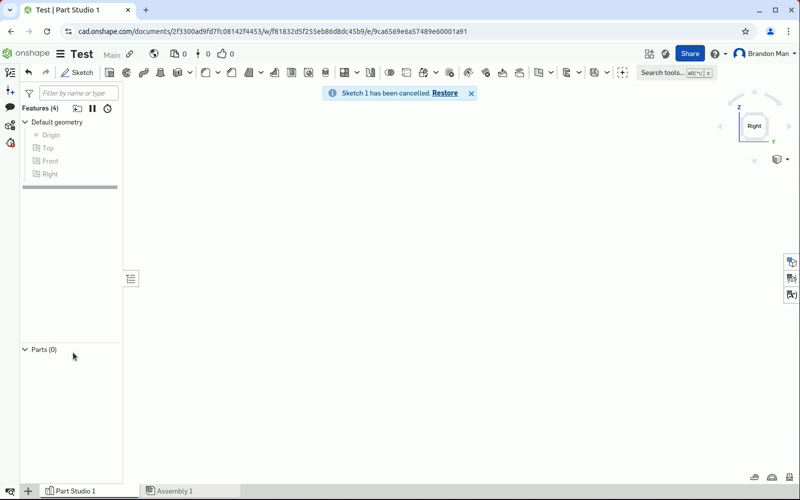
key(shift+y)
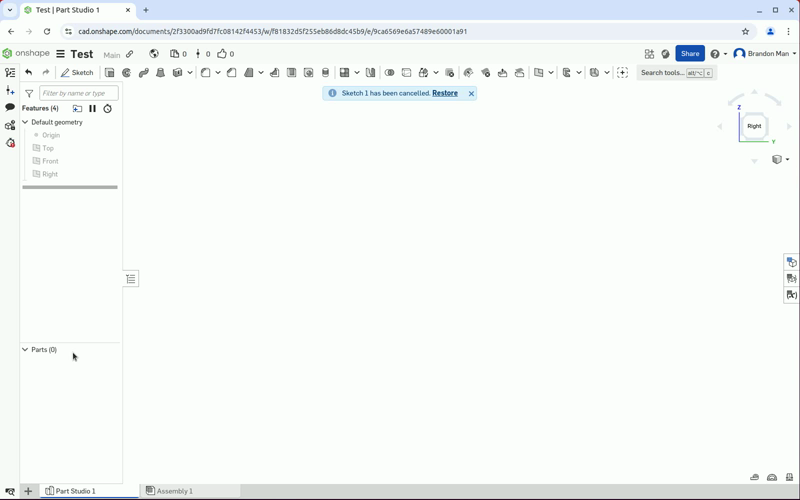
key(shift+s)
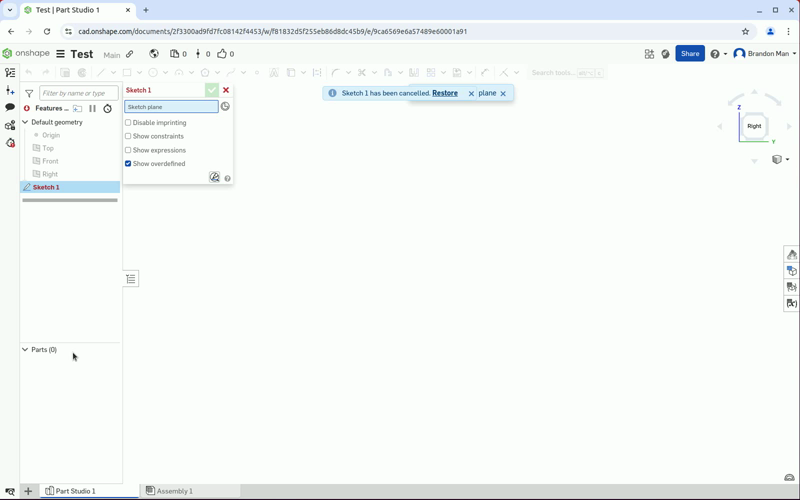
mouse_move(73, 176)
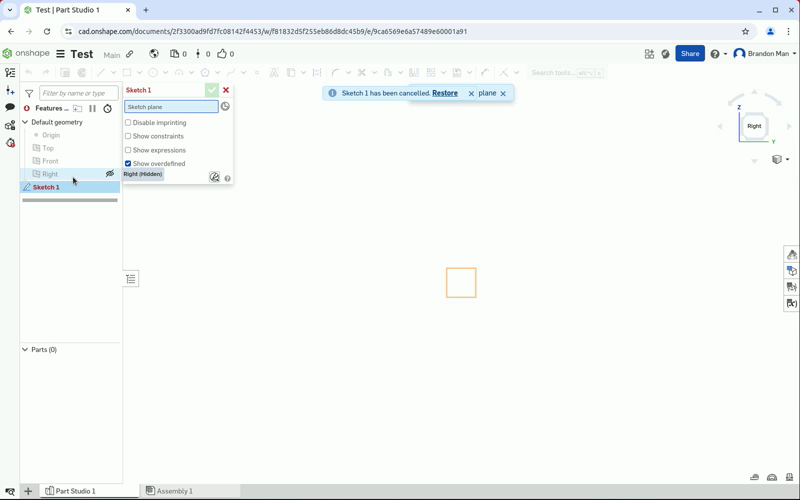
click(73, 176)
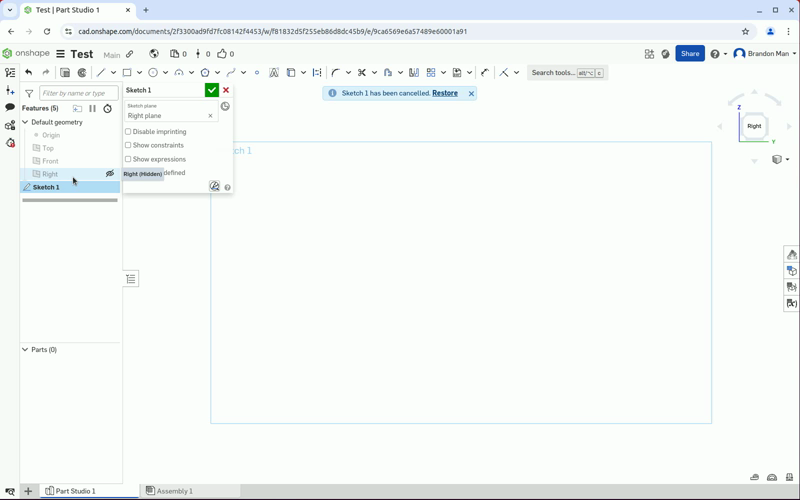
mouse_move(73, 352)
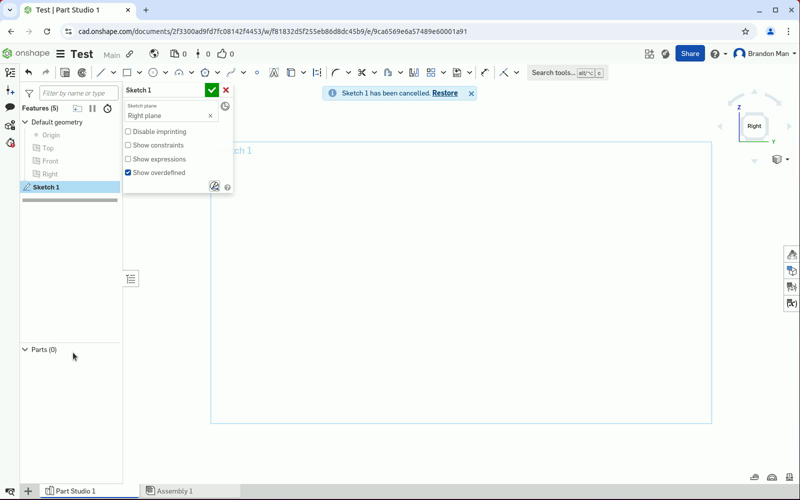
key(y)
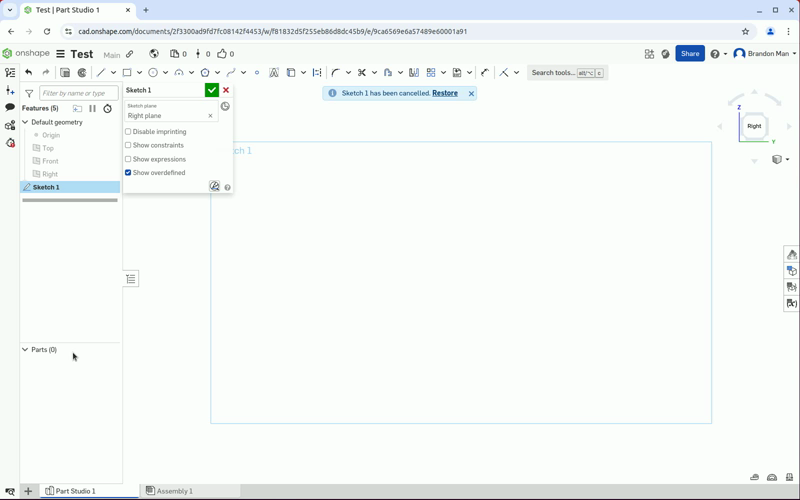
key(l)
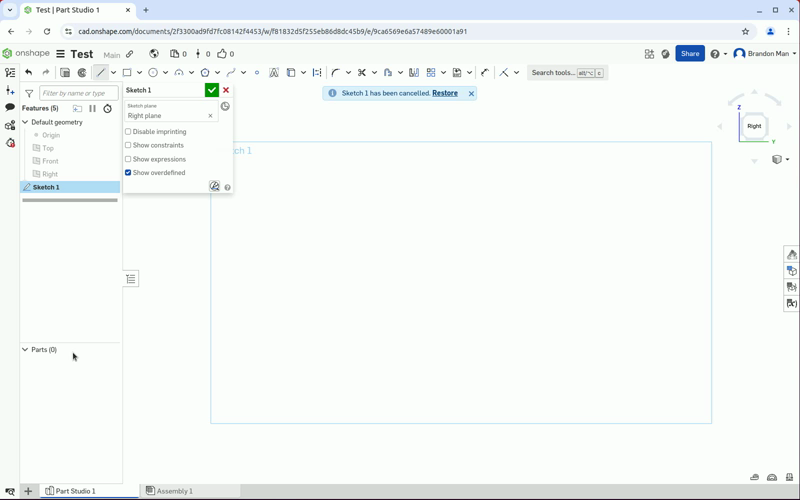
key_down(shift)
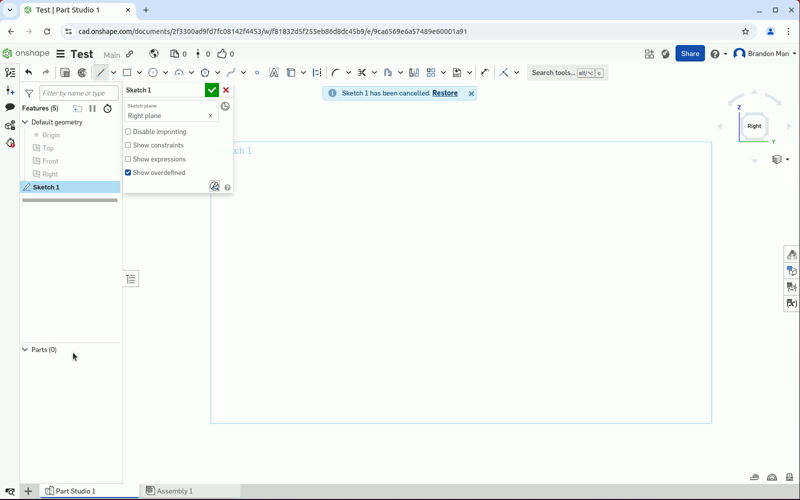
mouse_move(458, 280)
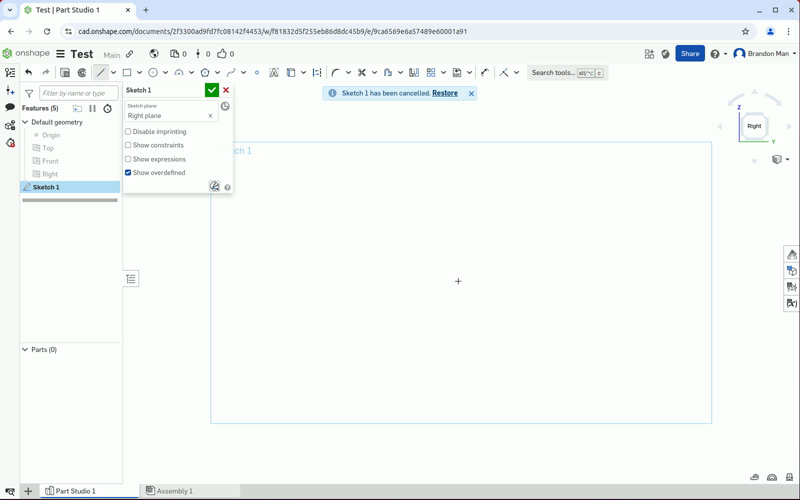
click(458, 280)
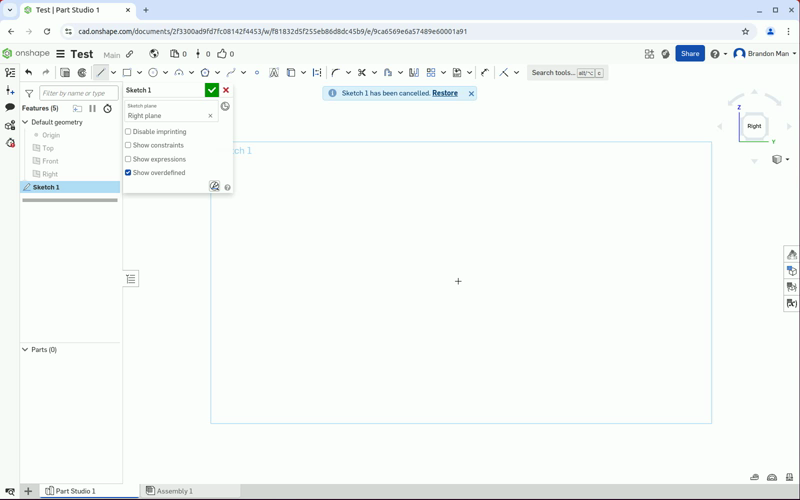
key_up(shift)
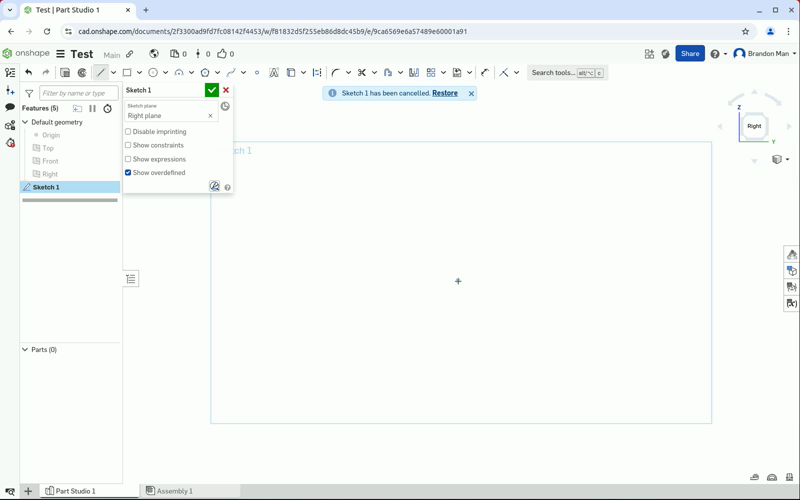
key_down(shift)
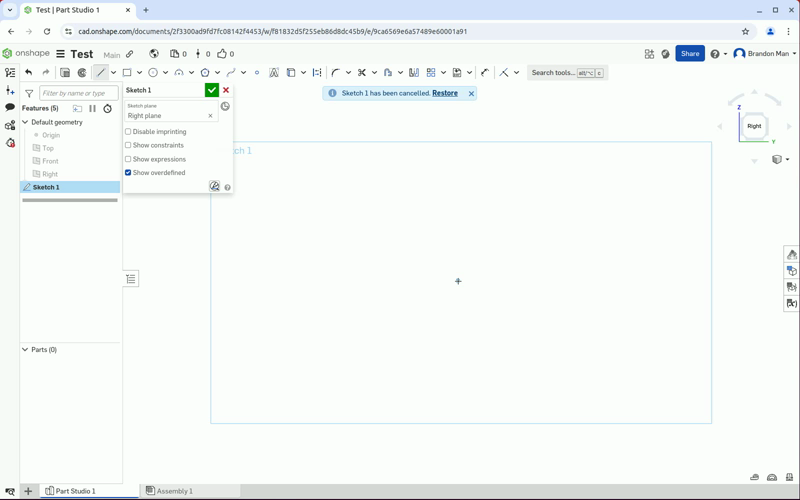
mouse_move(488, 280)
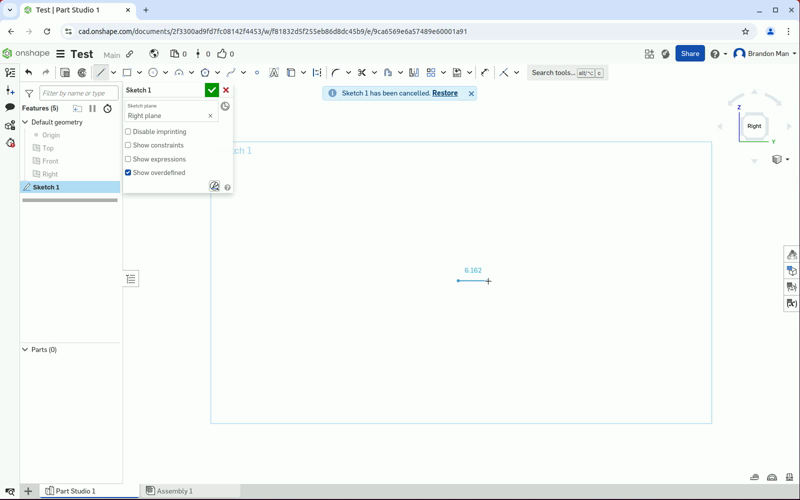
mouse_move(462, 280)
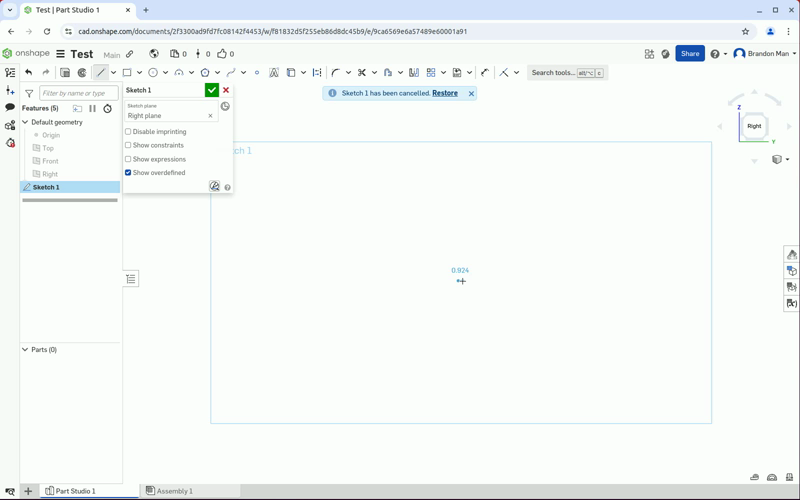
scroll(6)
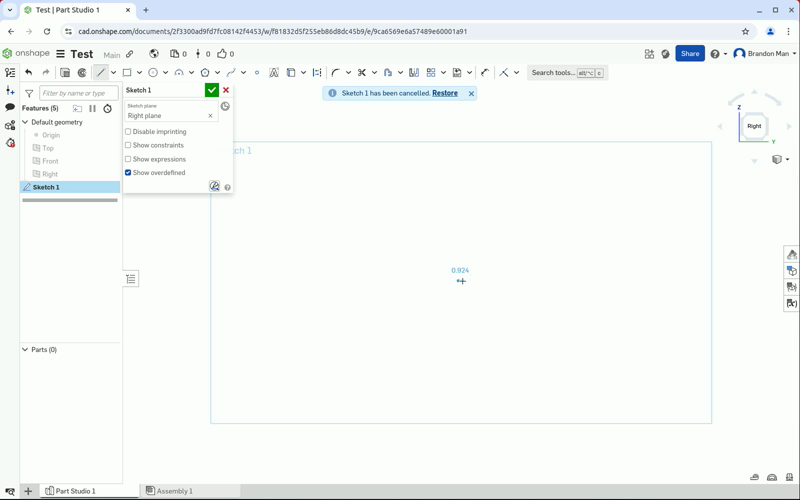
scroll(6)
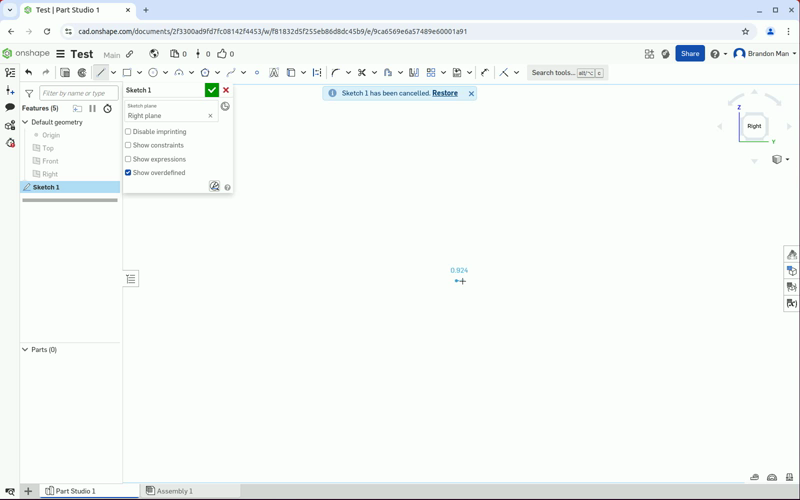
scroll(6)
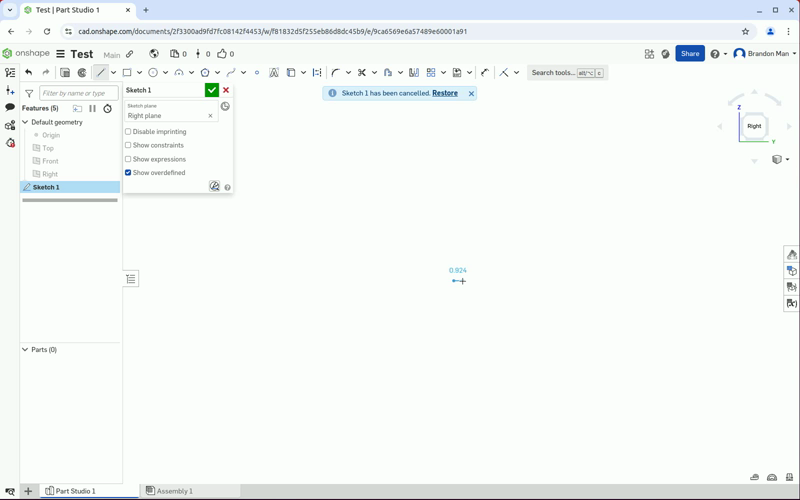
scroll(6)
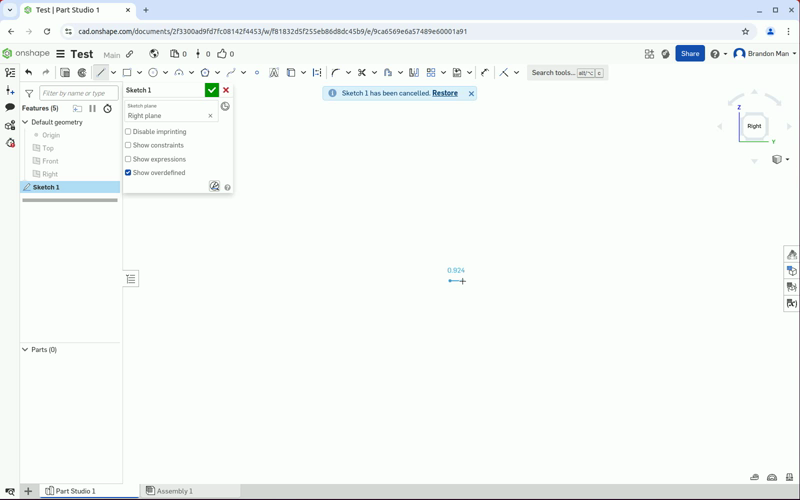
scroll(6)
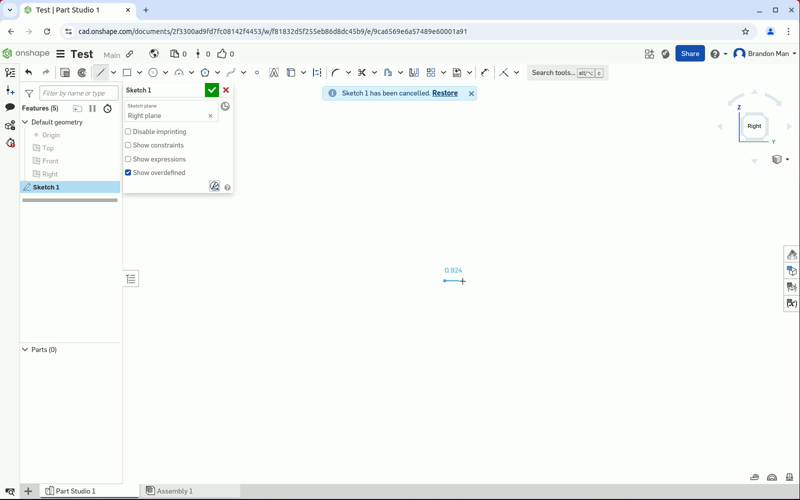
scroll(6)
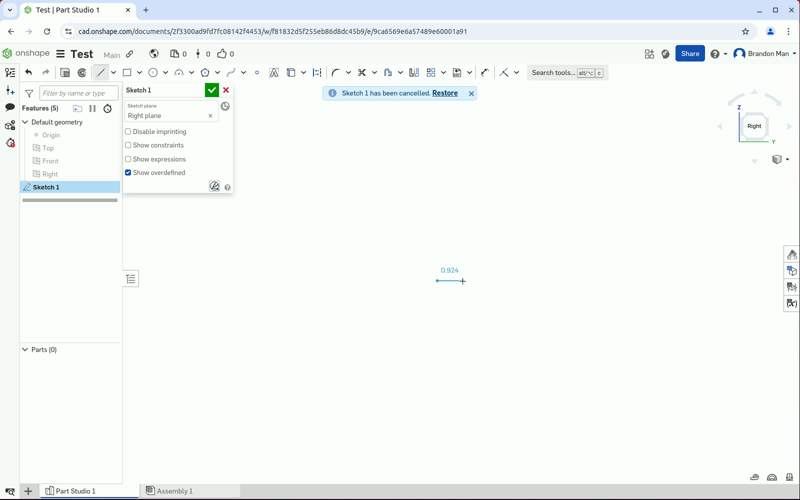
scroll(6)
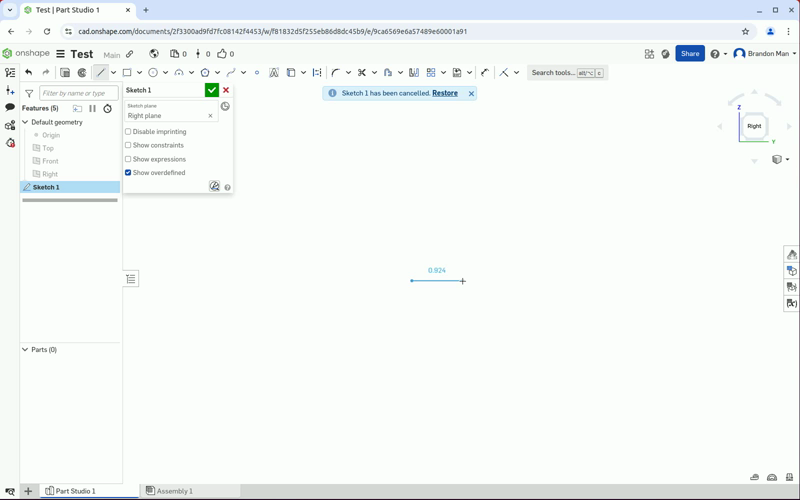
click(462, 280)
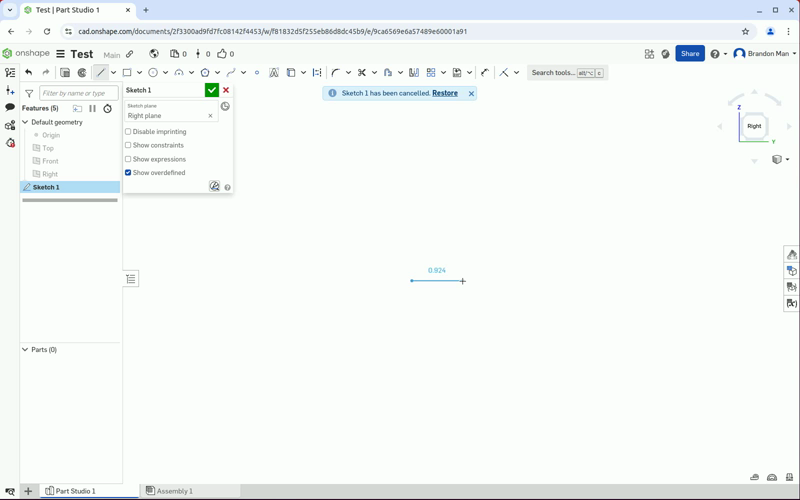
scroll(-6)
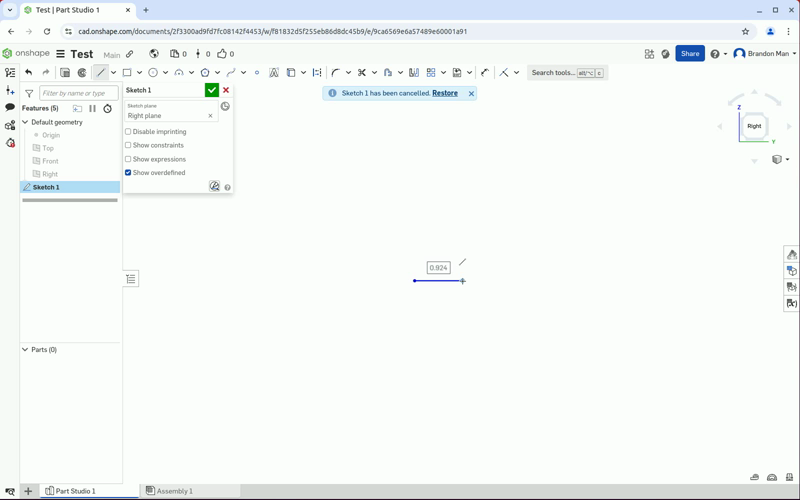
scroll(-6)
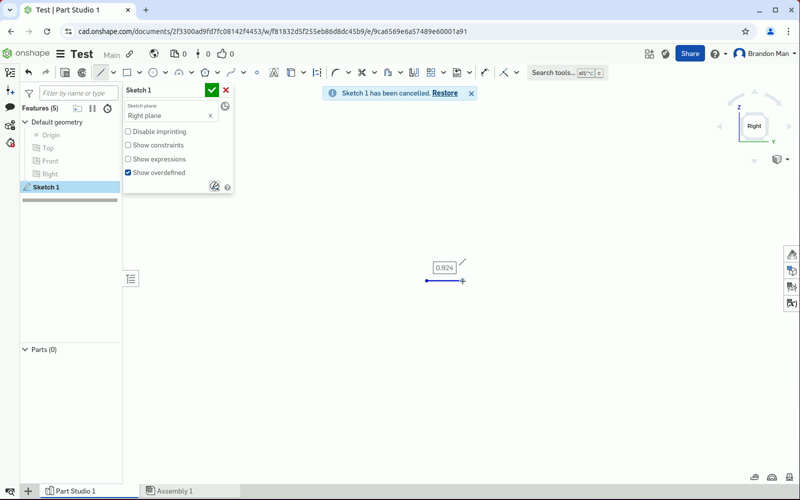
scroll(-6)
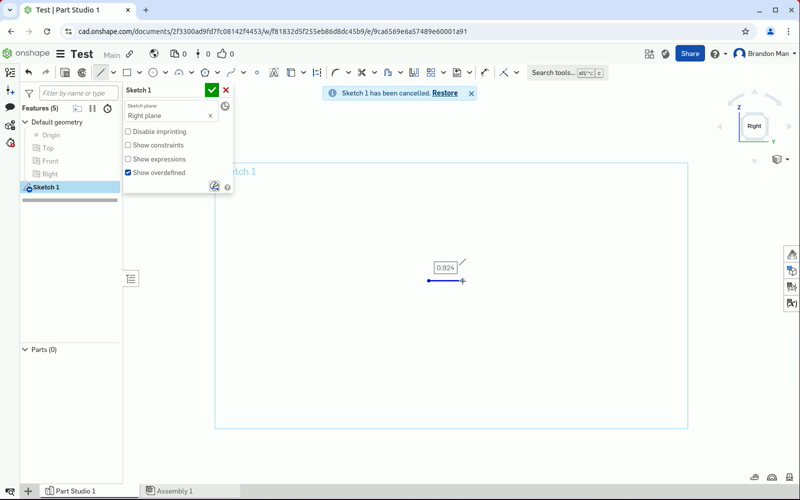
scroll(-6)
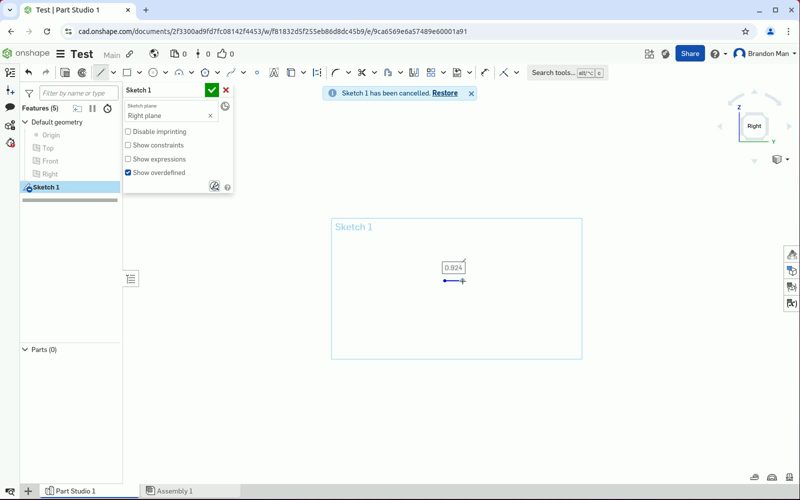
scroll(-6)
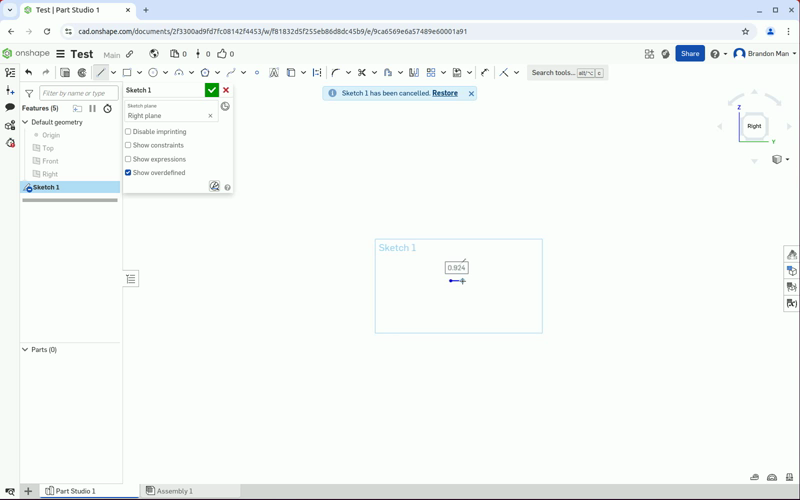
scroll(-6)
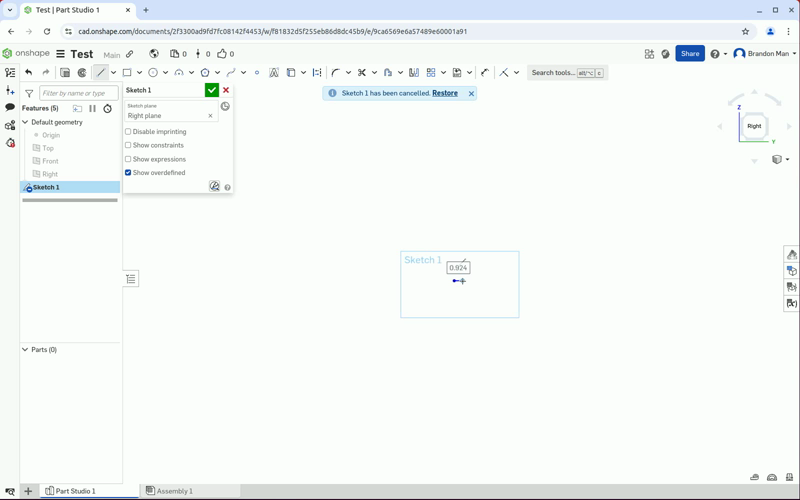
scroll(-6)
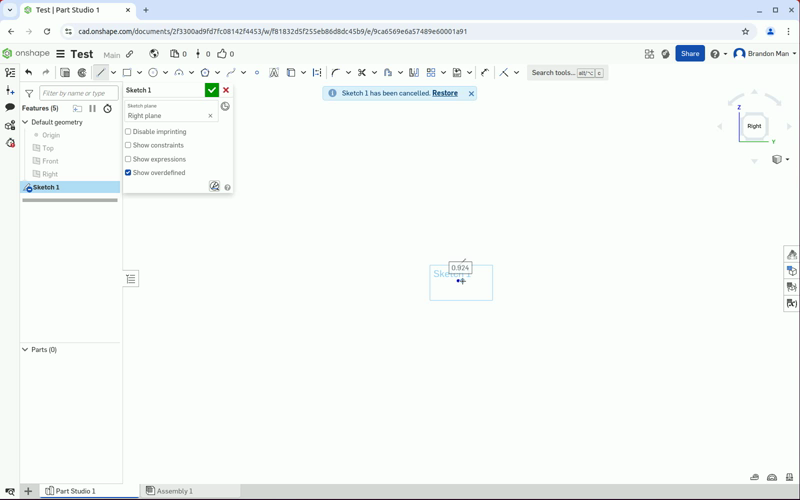
key_up(shift)
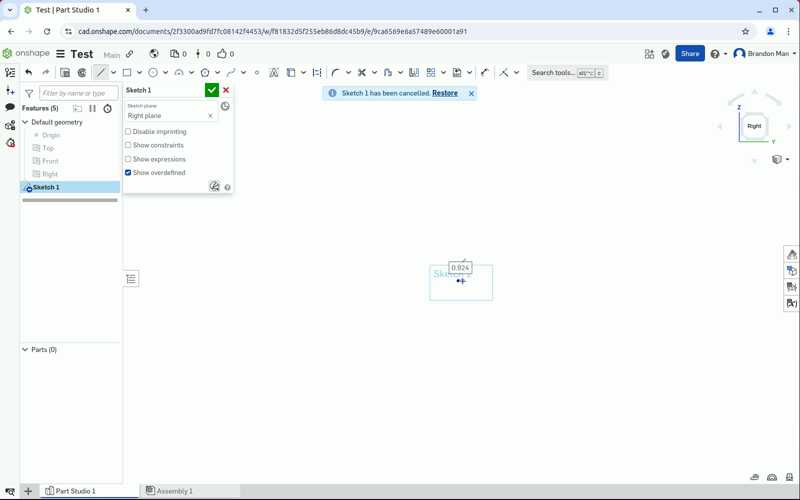
key_down(shift)
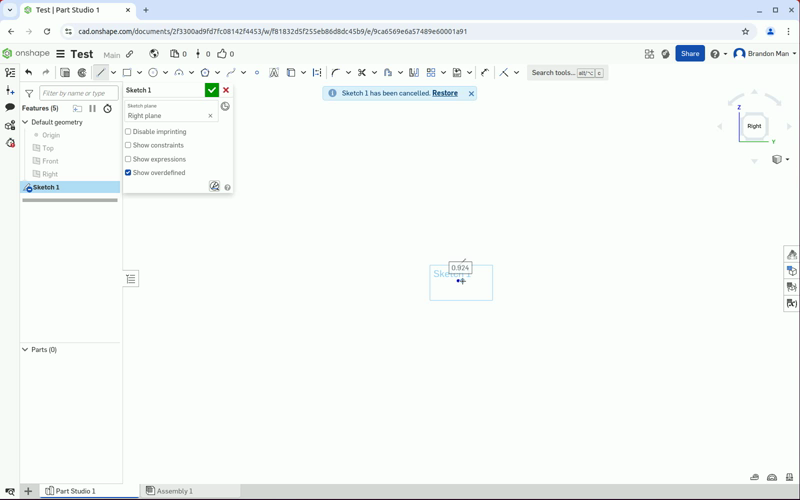
mouse_move(492, 280)
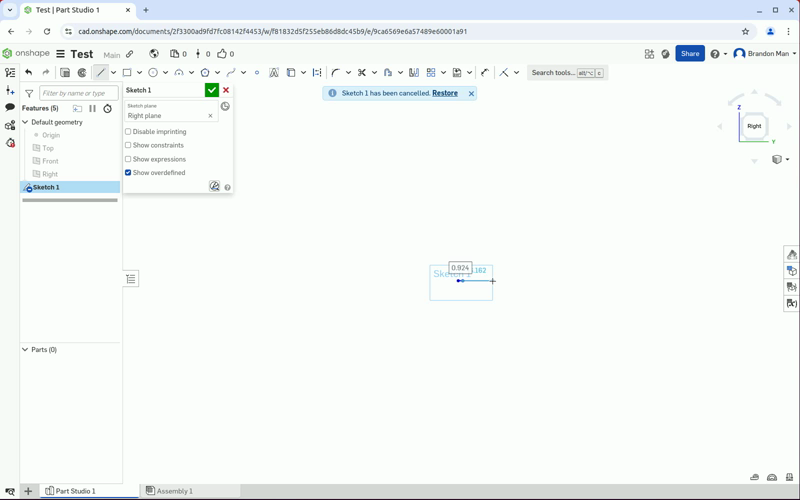
mouse_move(462, 225)
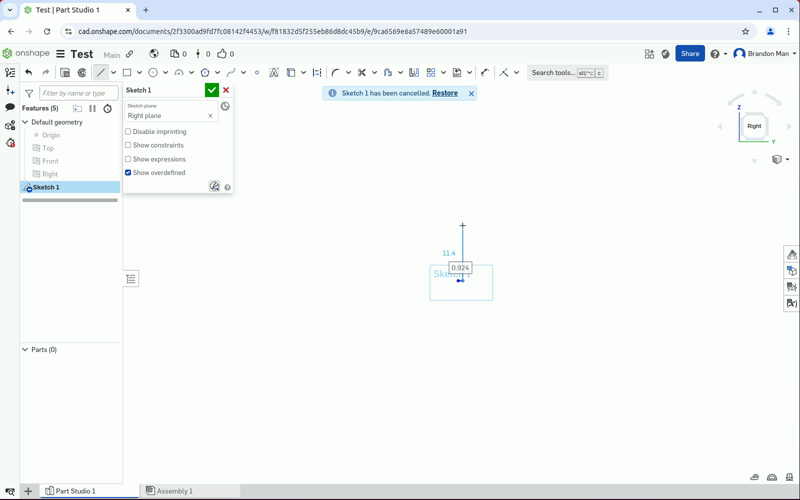
click(462, 225)
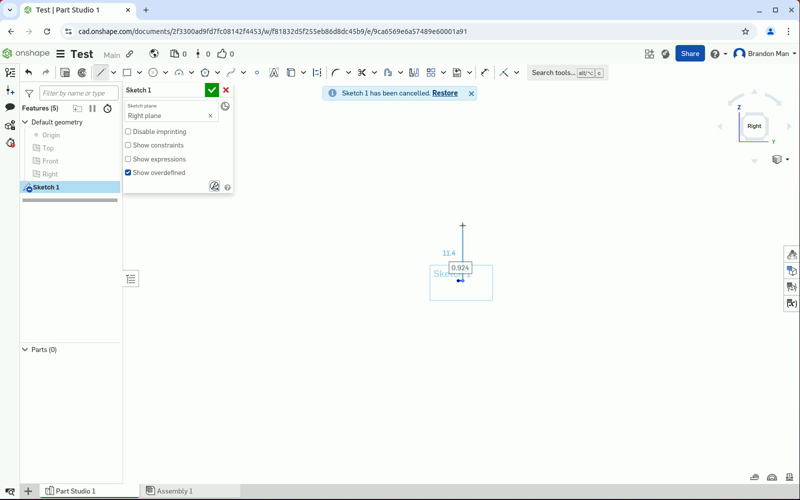
key_up(shift)
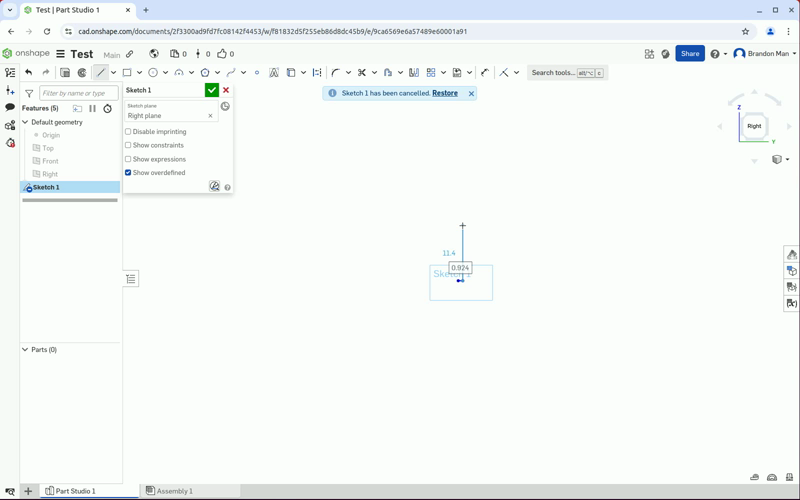
key(esc)
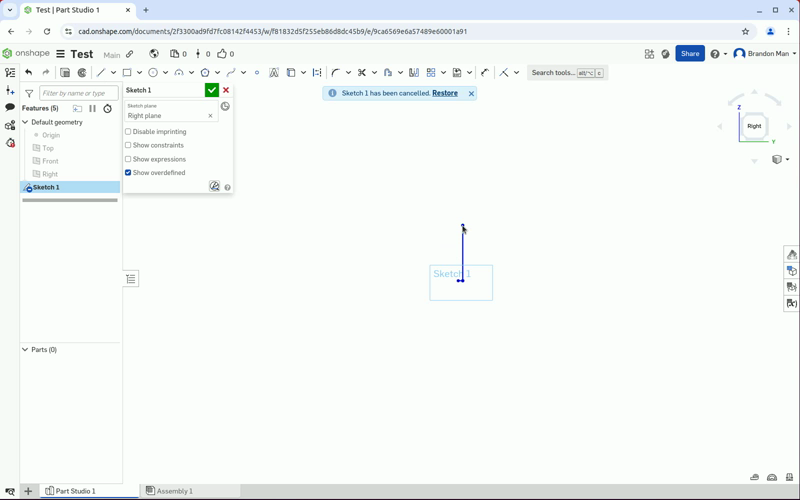
key(a)
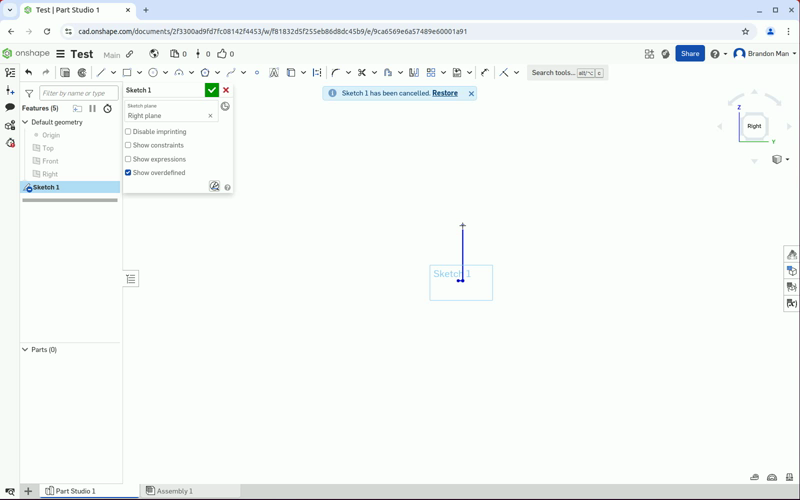
mouse_move(462, 225)
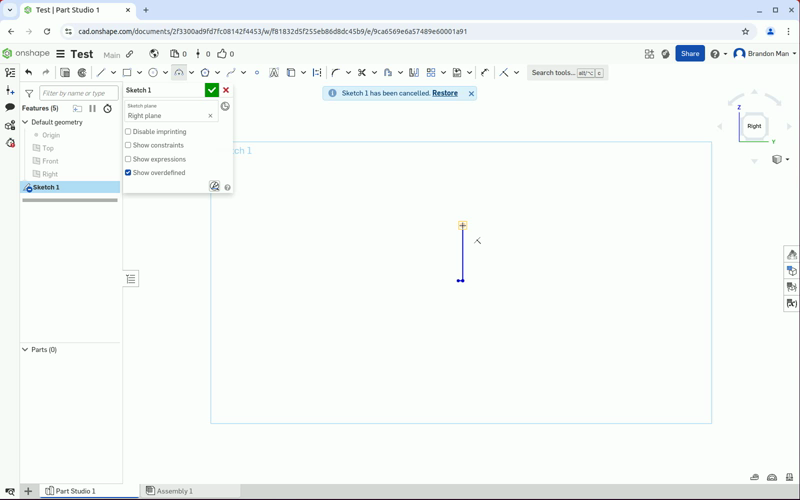
click(462, 225)
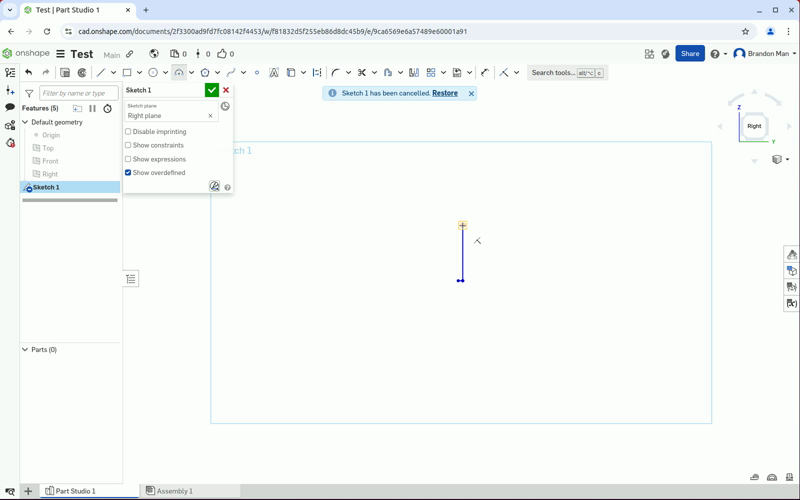
key_down(shift)
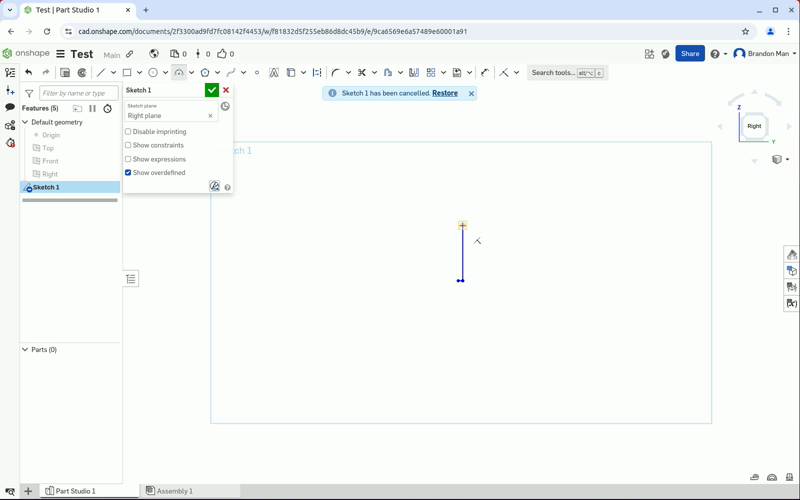
mouse_move(458, 225)
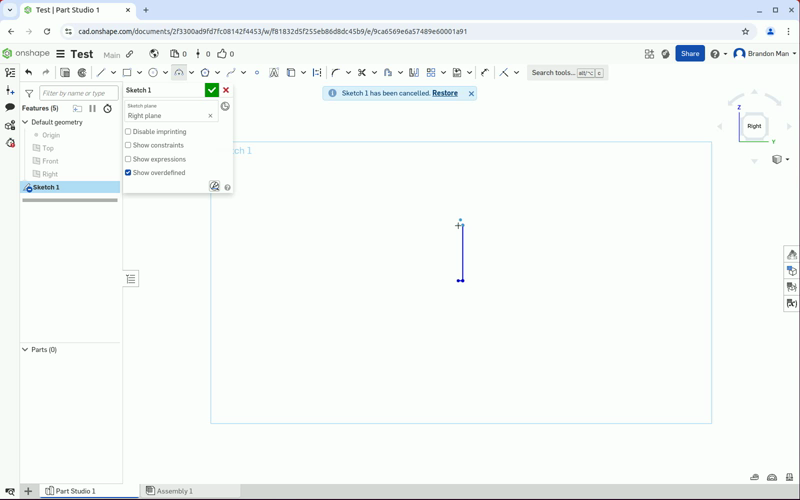
scroll(6)
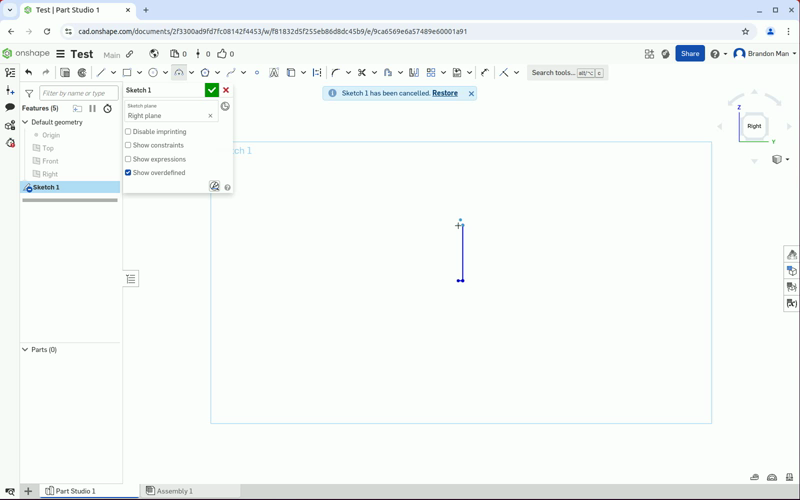
scroll(6)
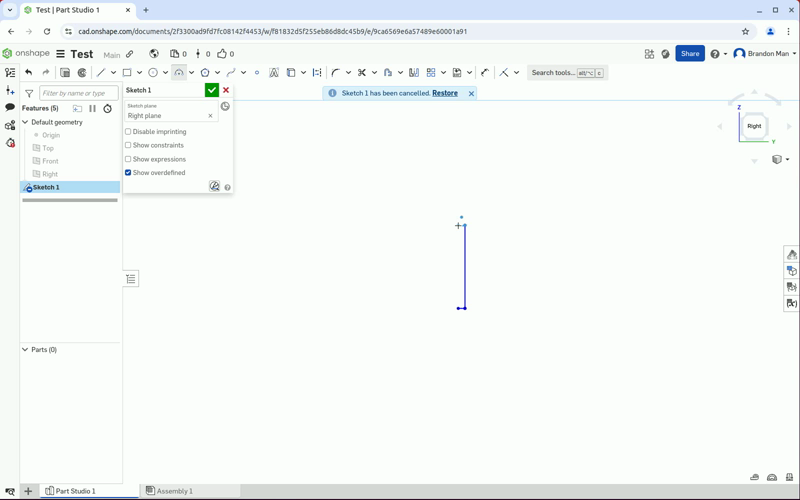
scroll(6)
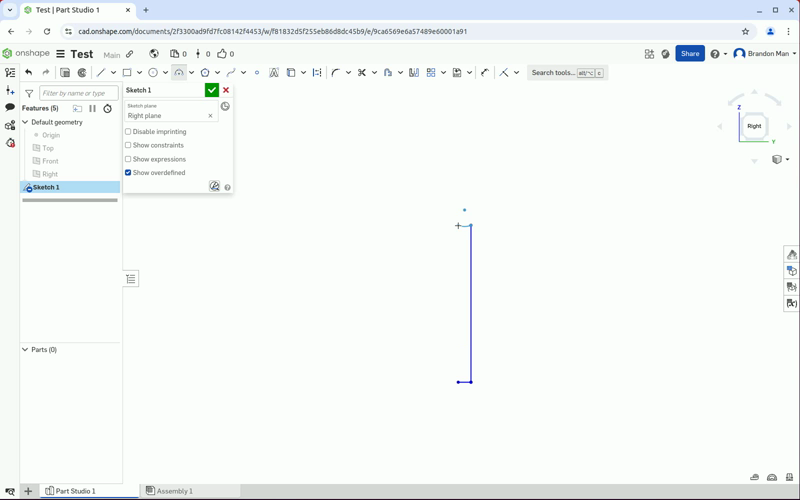
scroll(6)
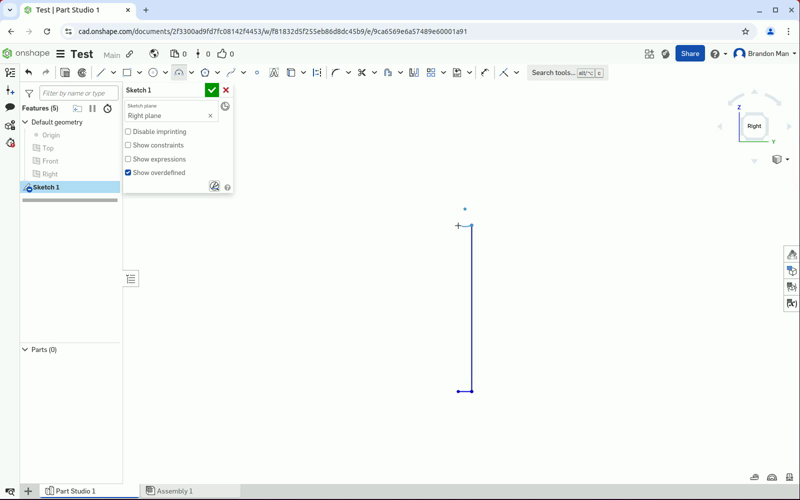
scroll(6)
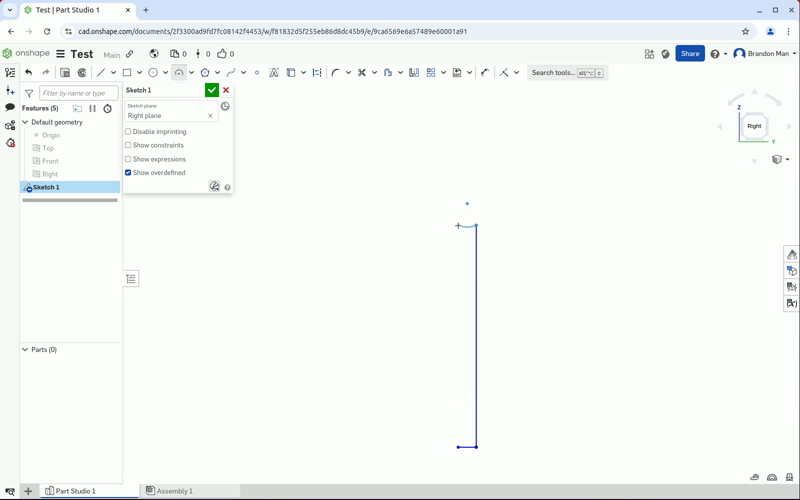
scroll(6)
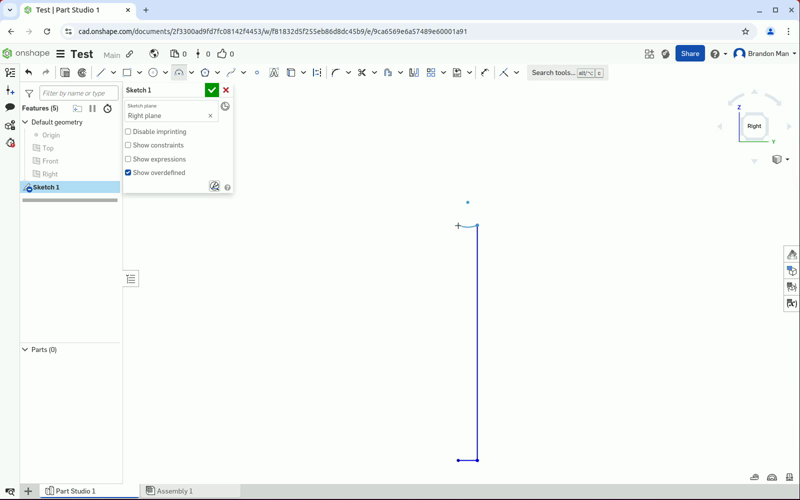
scroll(6)
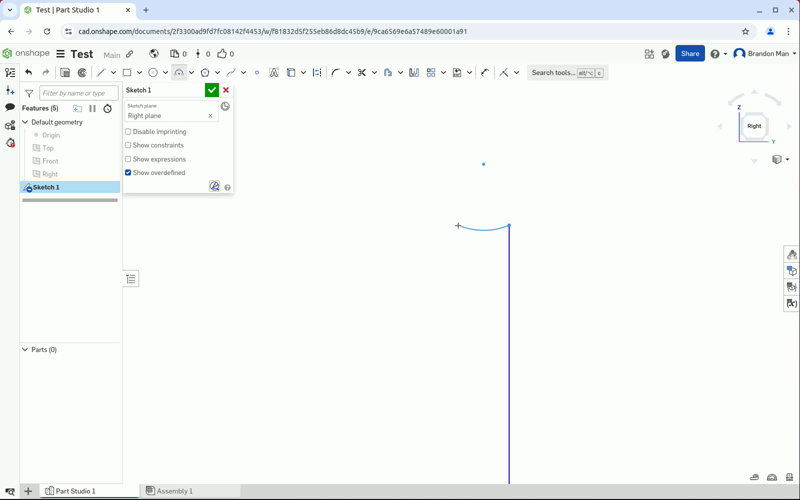
click(458, 225)
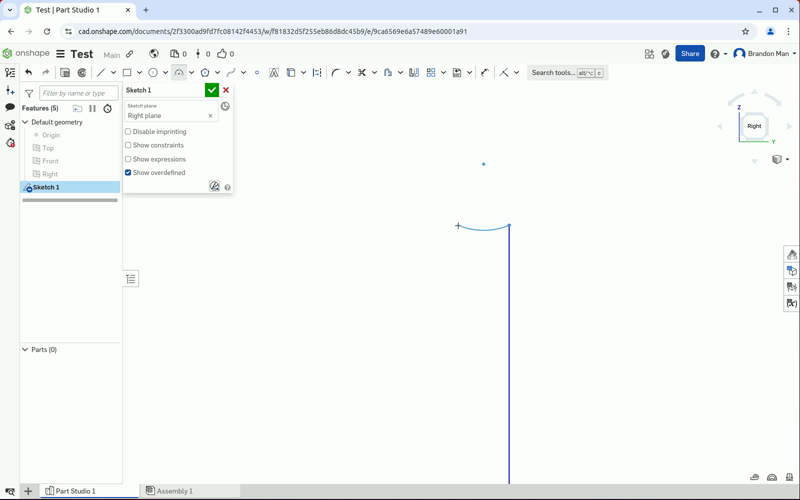
scroll(-6)
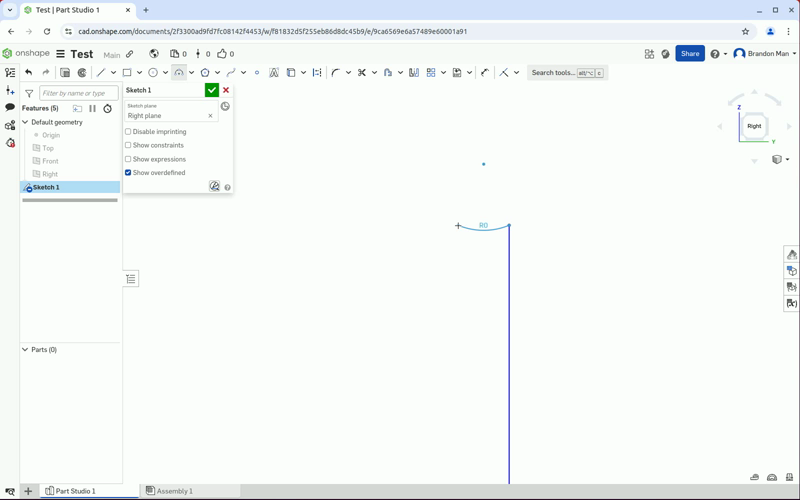
scroll(-6)
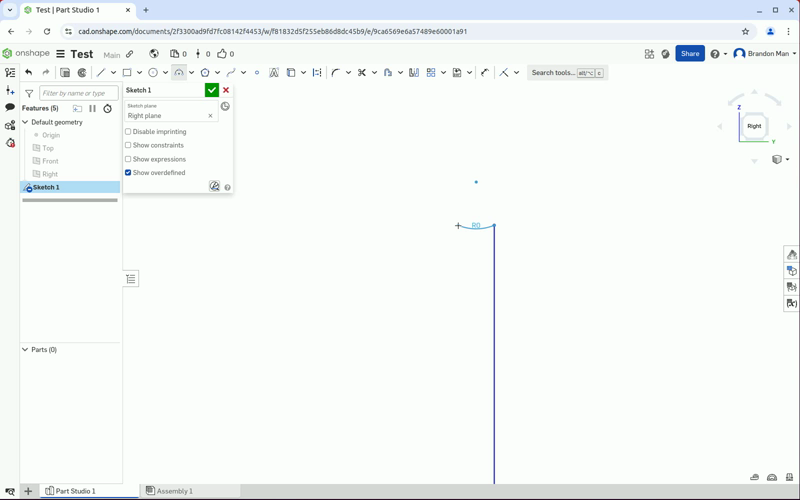
scroll(-6)
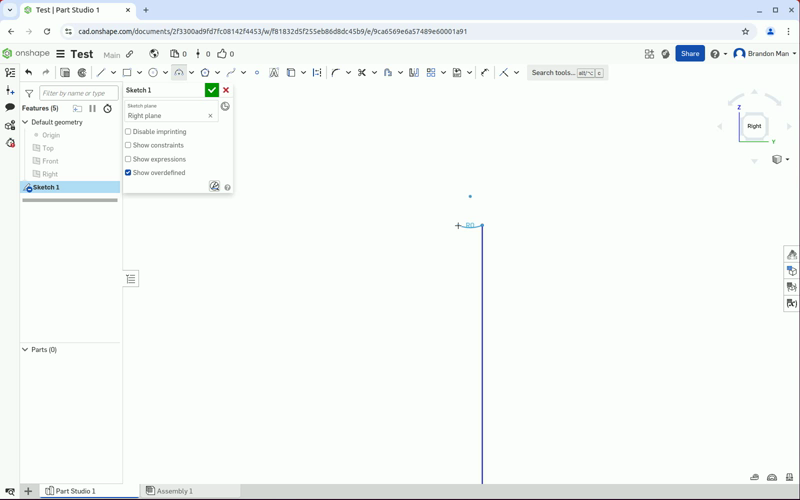
scroll(-6)
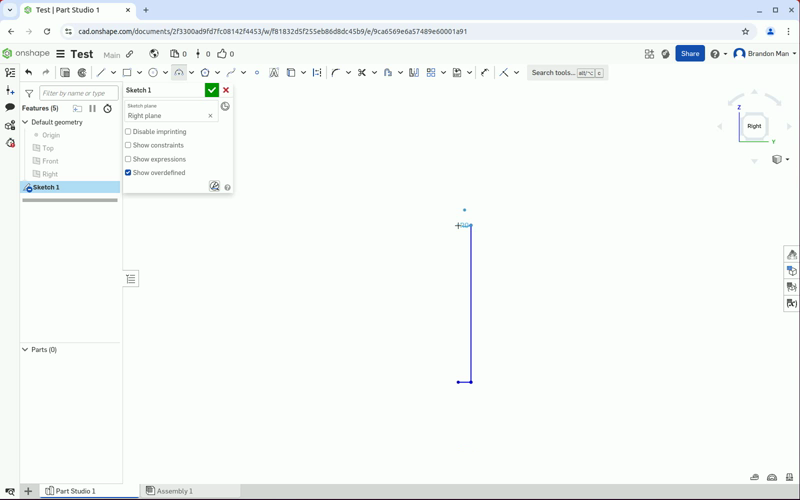
scroll(-6)
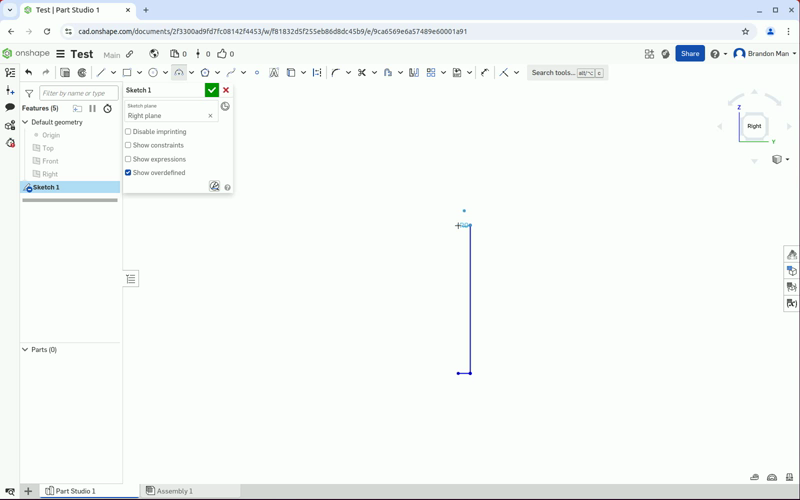
scroll(-6)
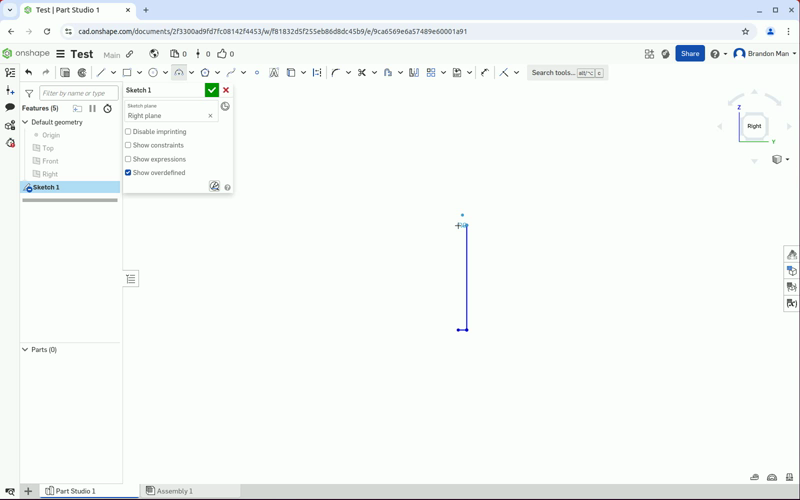
scroll(-6)
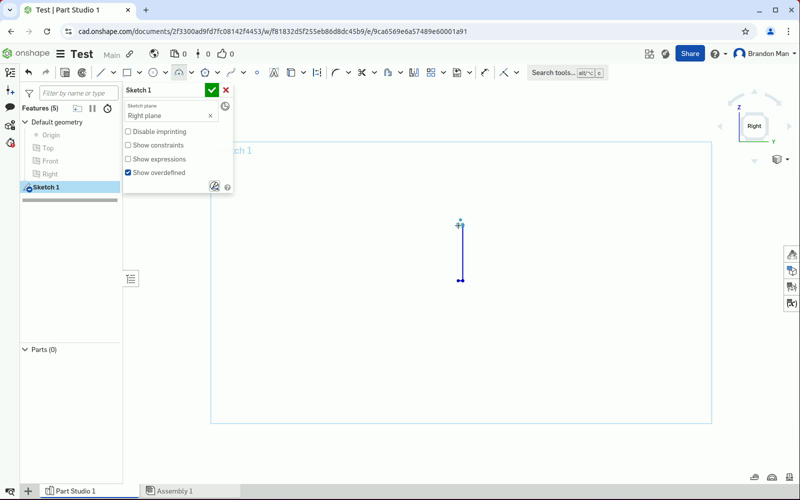
mouse_move(460, 222)
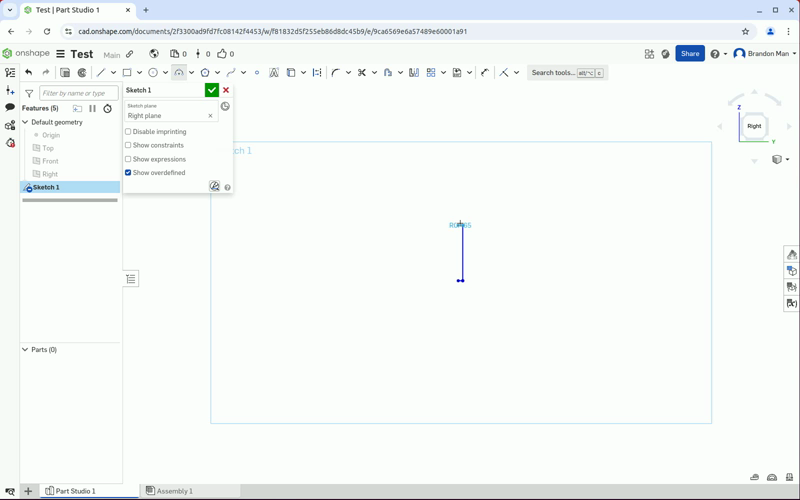
scroll(6)
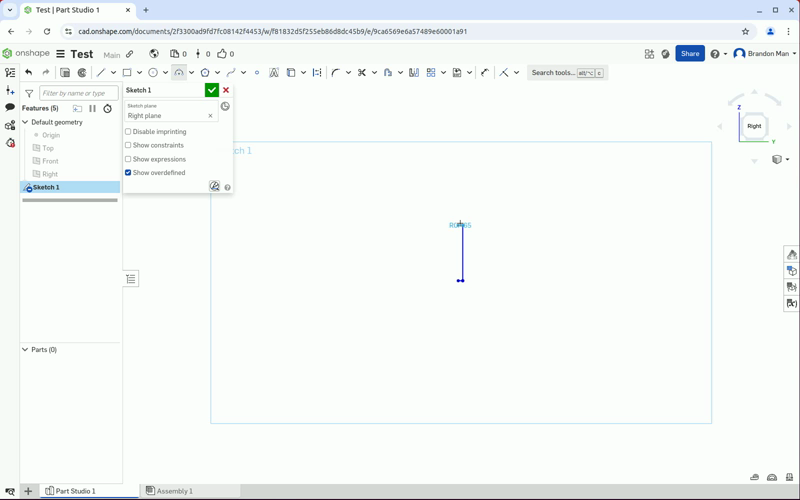
scroll(6)
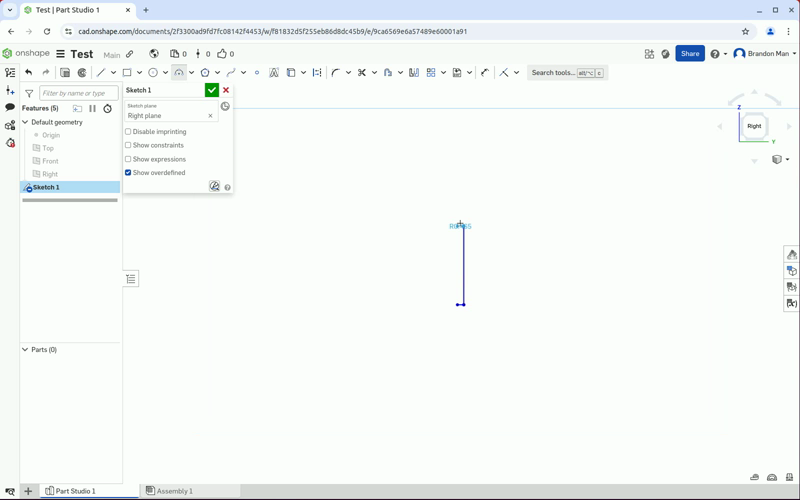
scroll(6)
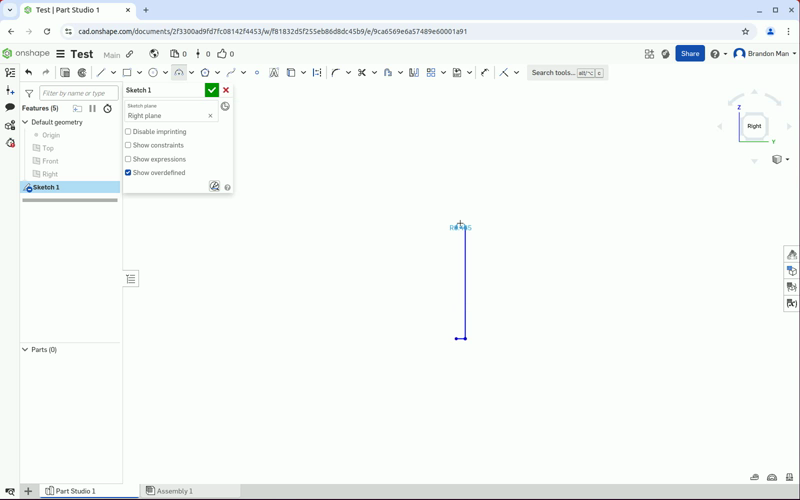
scroll(6)
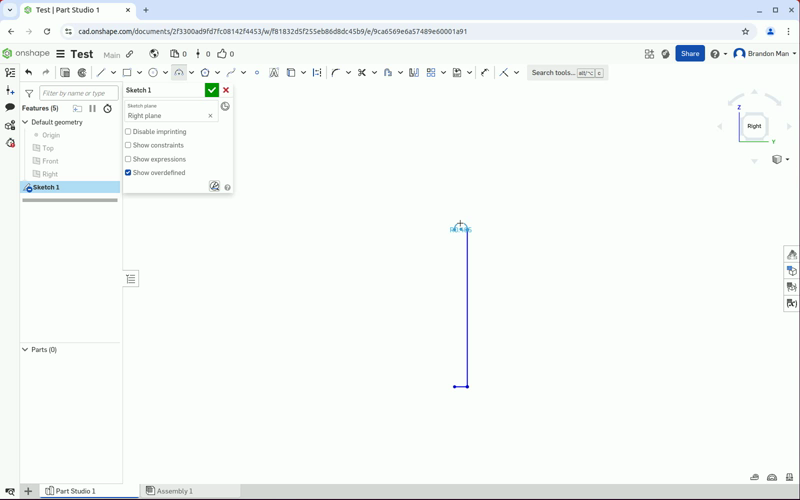
scroll(6)
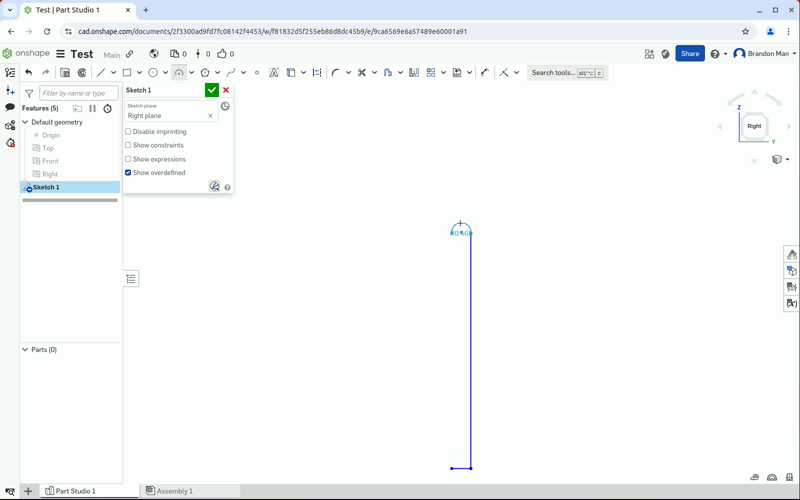
scroll(6)
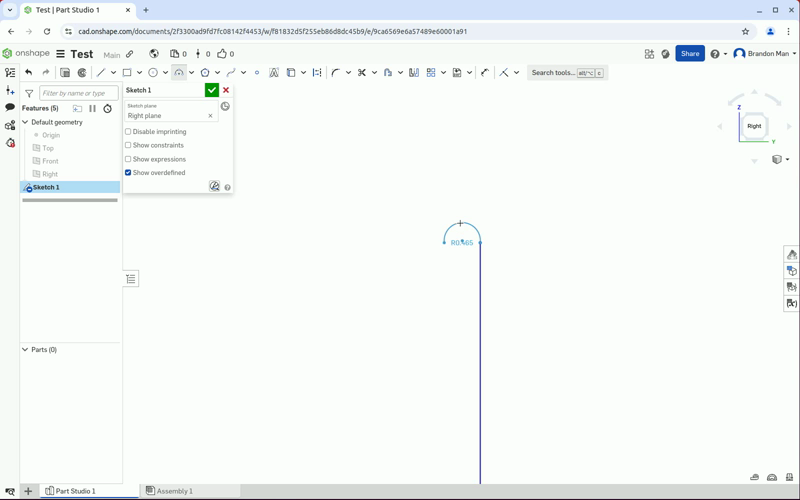
scroll(6)
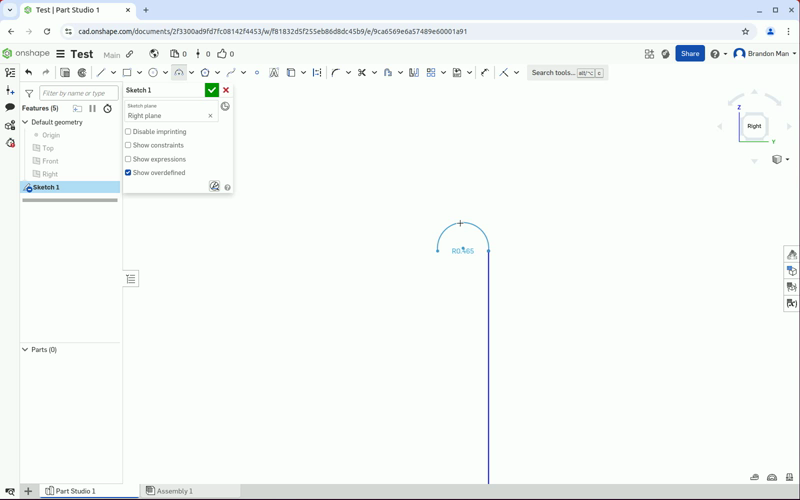
click(460, 222)
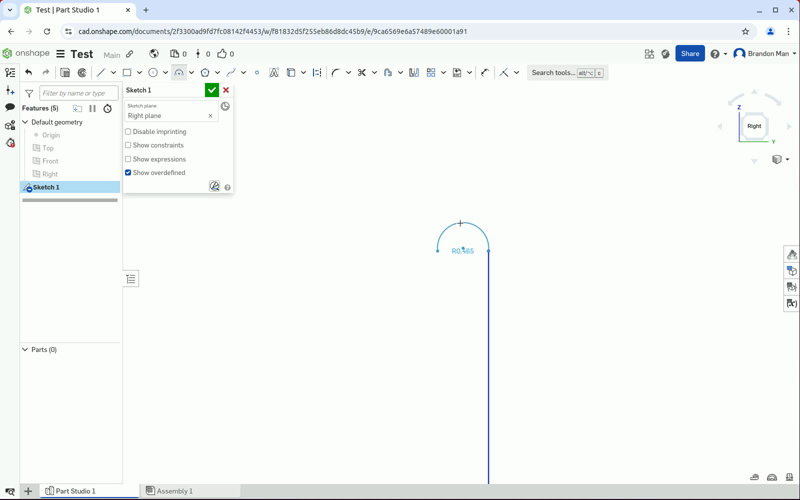
scroll(-6)
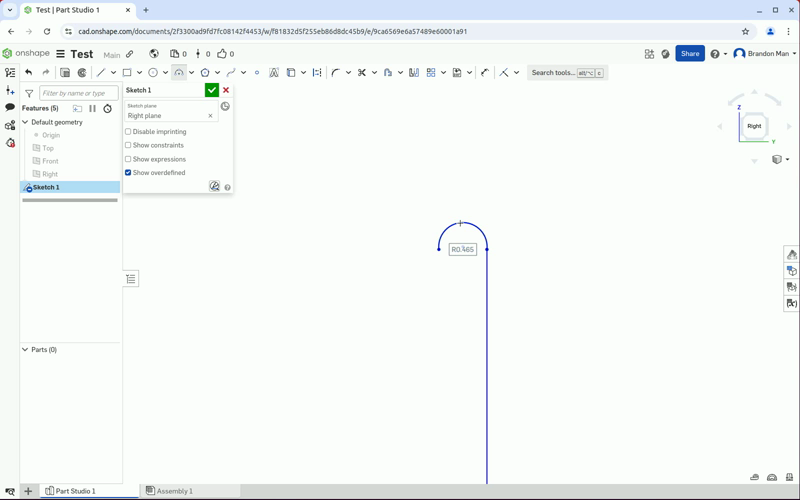
scroll(-6)
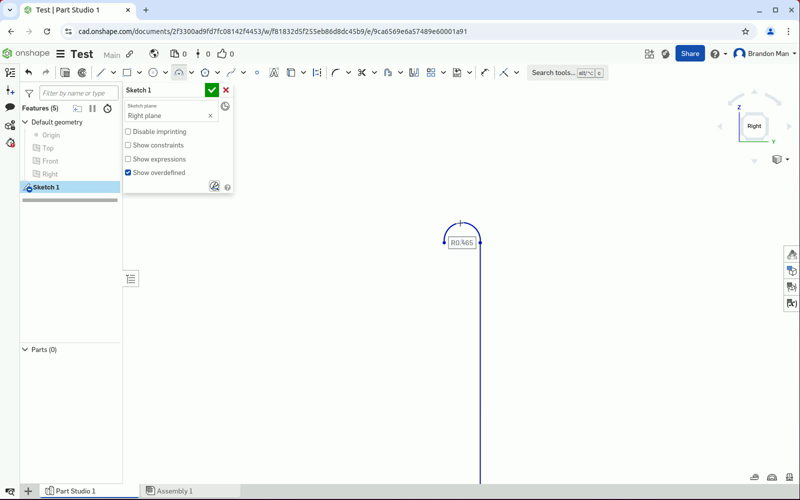
scroll(-6)
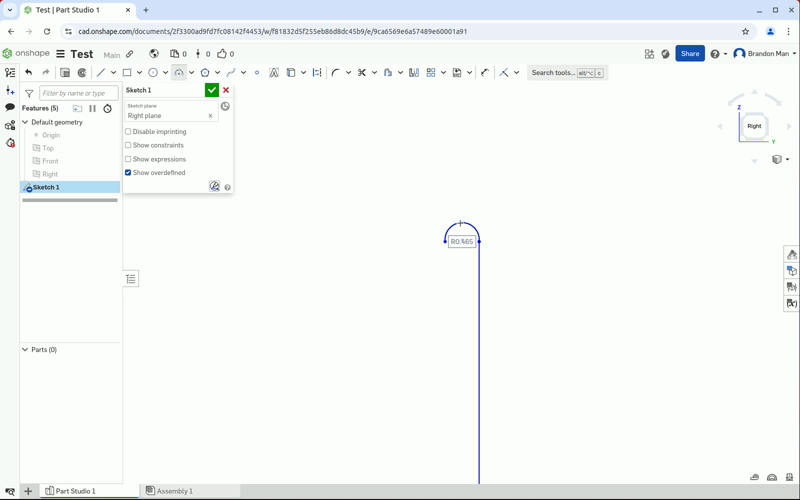
scroll(-6)
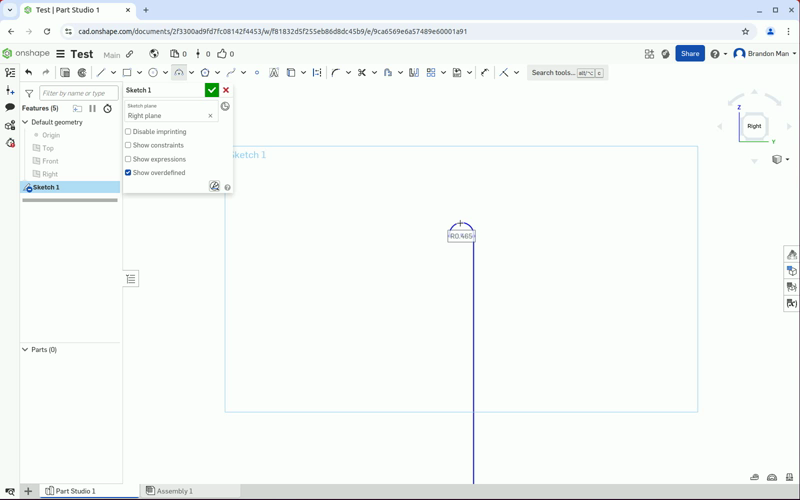
scroll(-6)
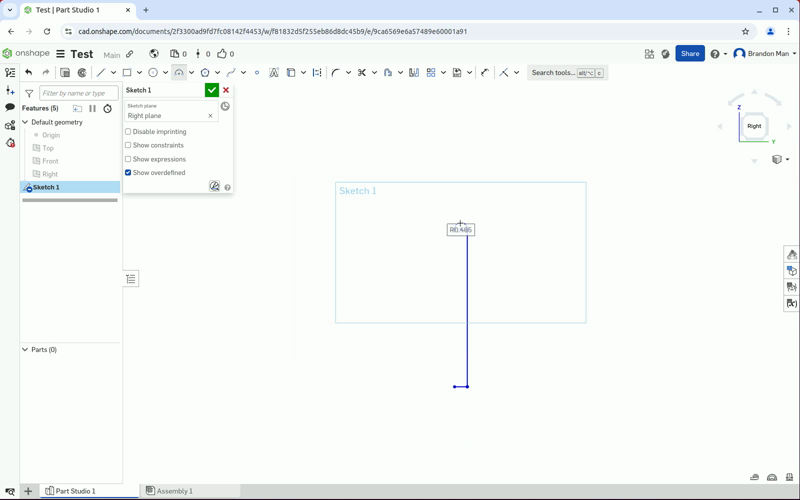
scroll(-6)
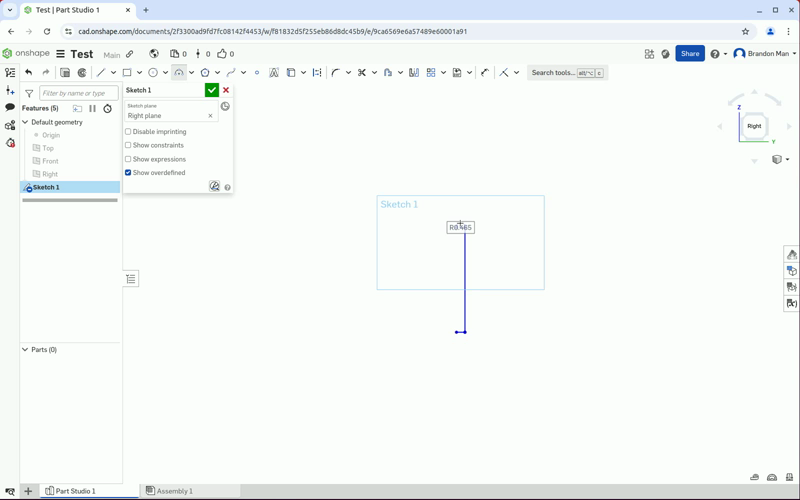
scroll(-6)
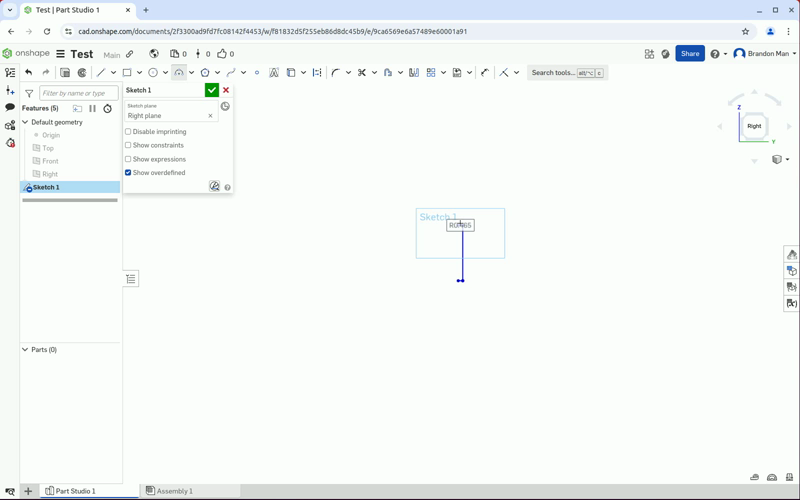
key_up(shift)
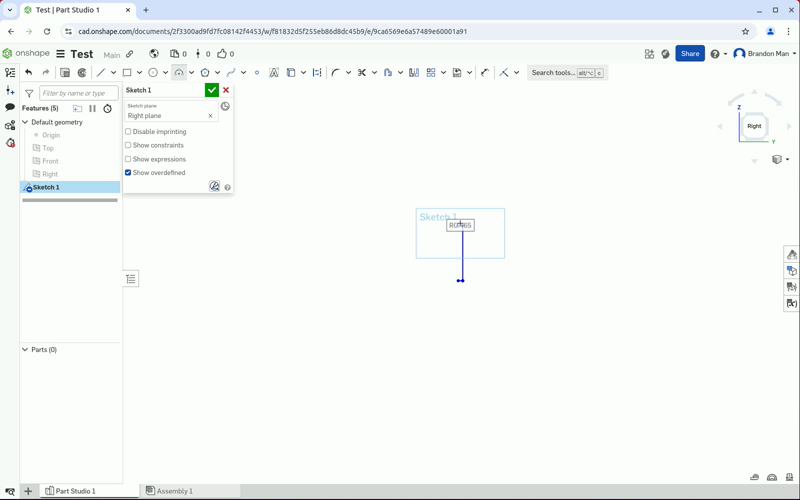
key(esc)
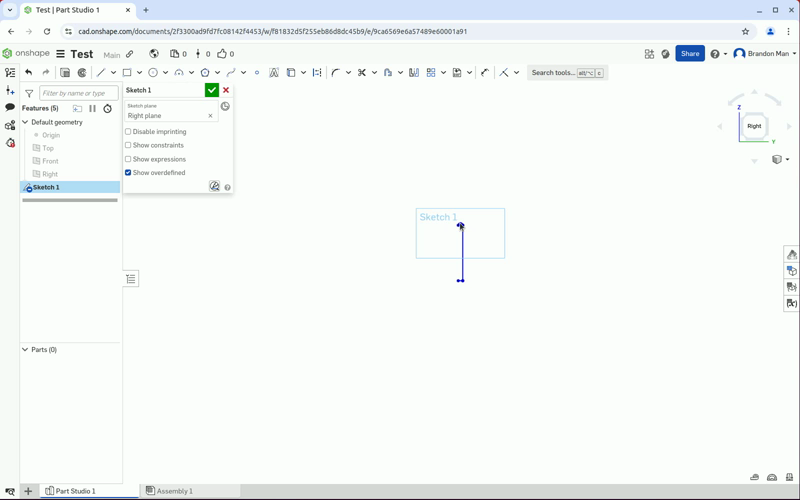
key(l)
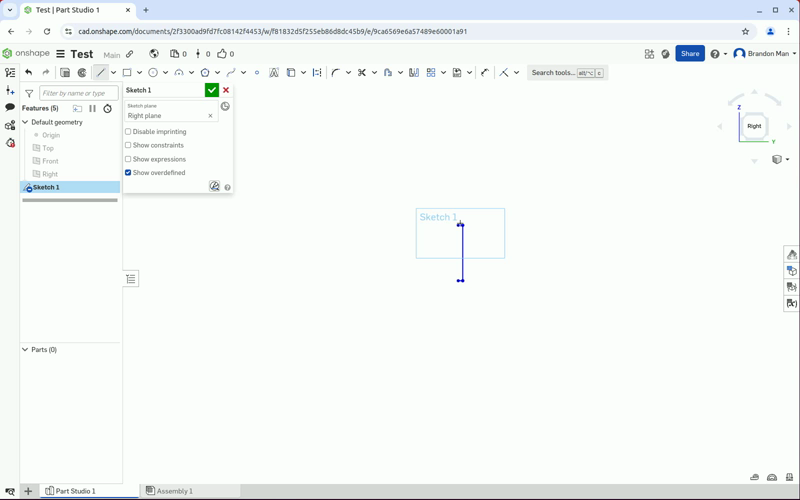
mouse_move(458, 225)
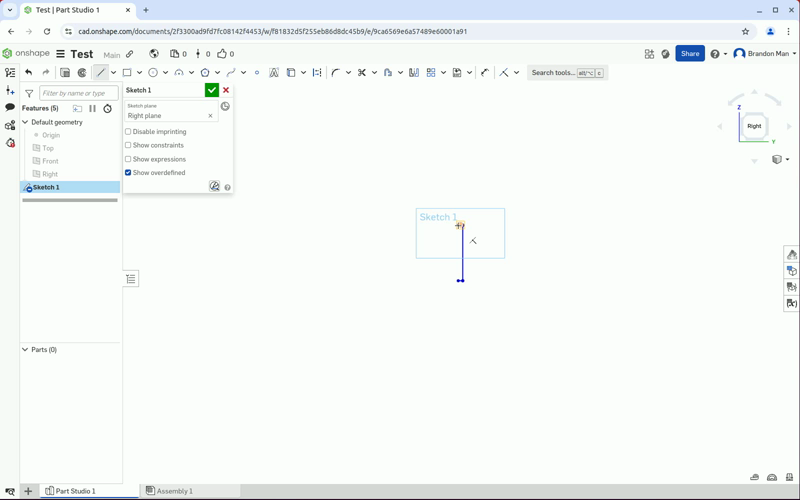
scroll(6)
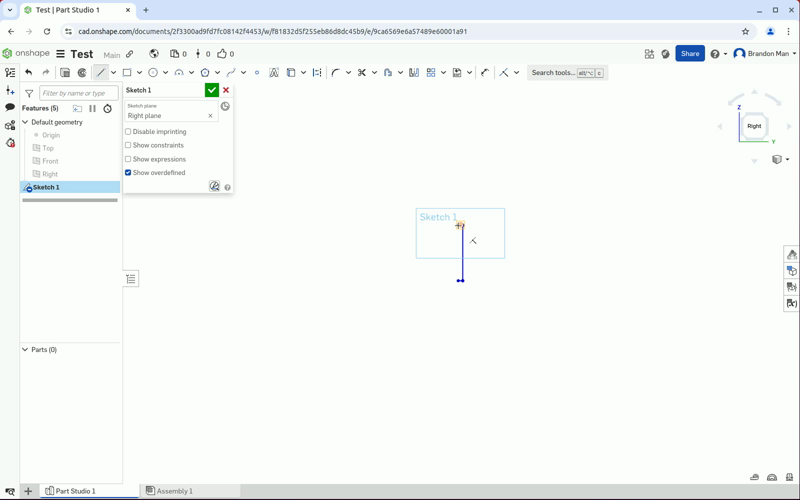
scroll(6)
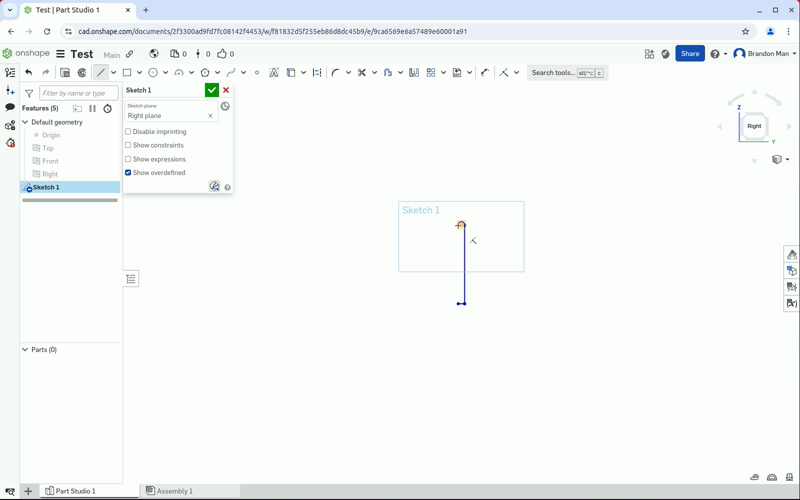
scroll(6)
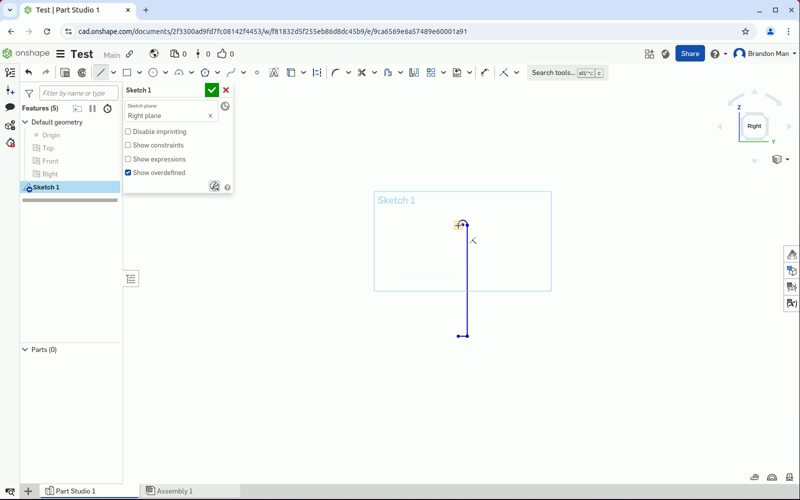
scroll(6)
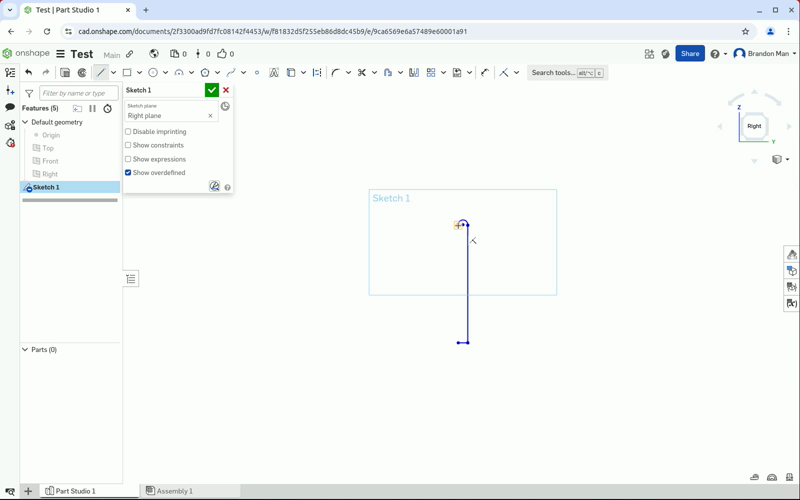
scroll(6)
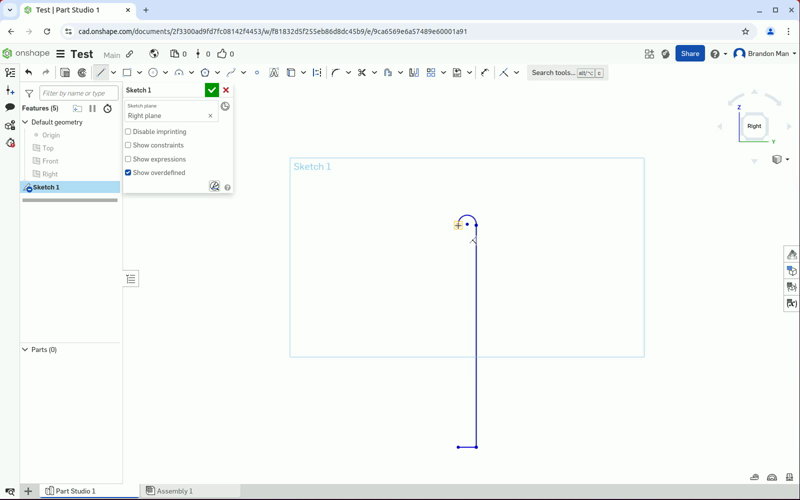
scroll(6)
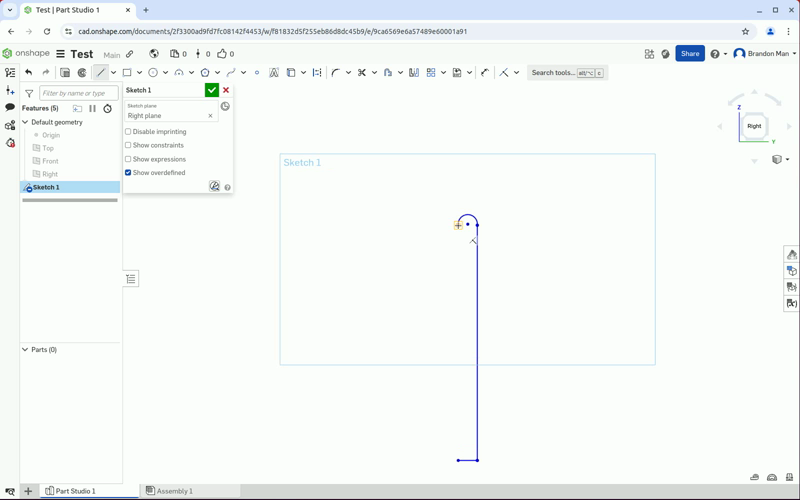
scroll(6)
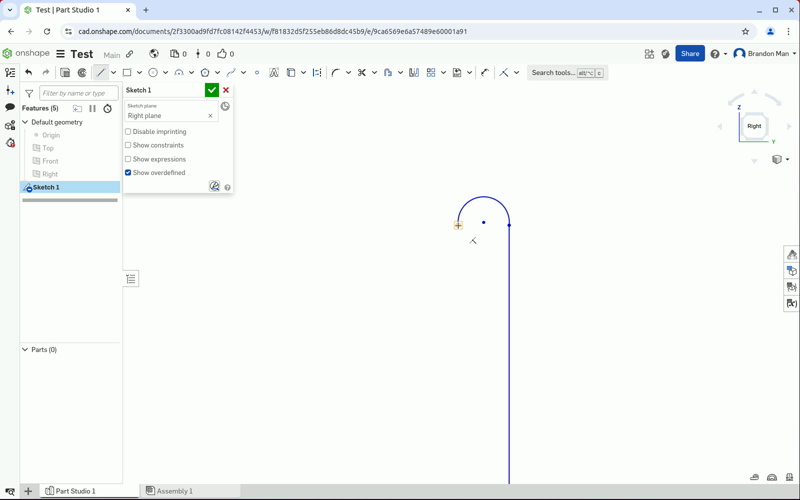
click(458, 225)
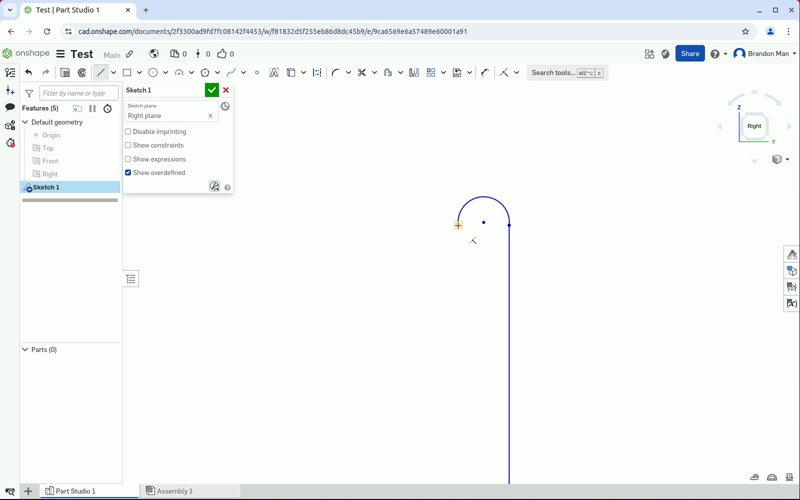
scroll(-6)
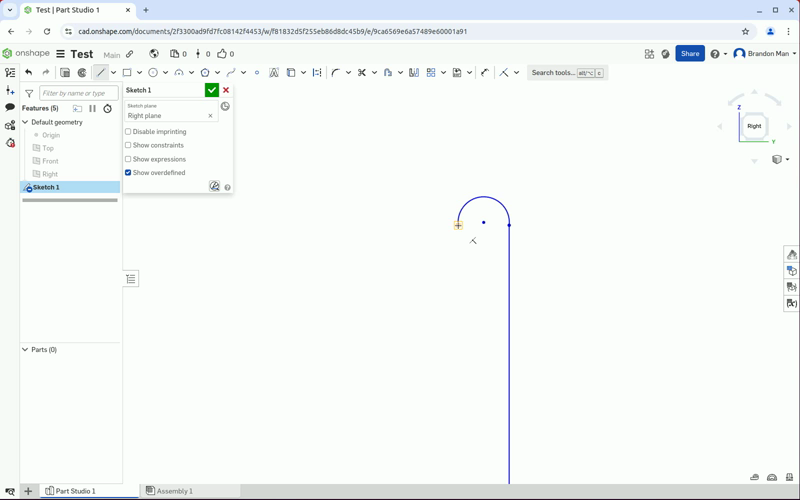
scroll(-6)
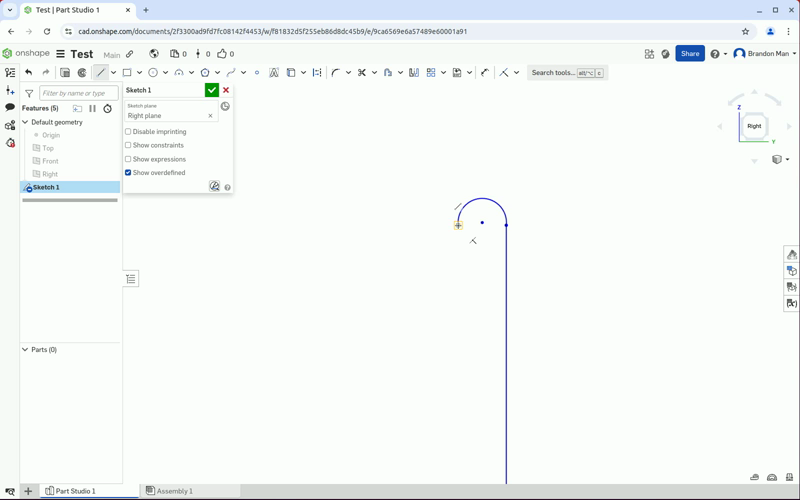
scroll(-6)
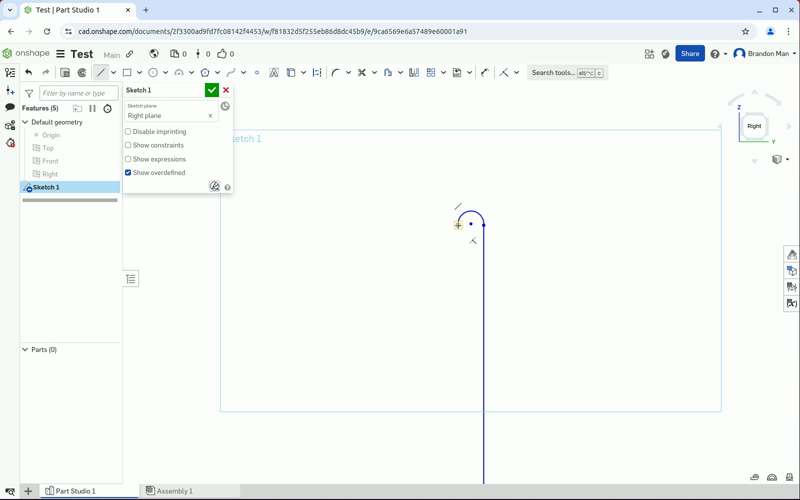
scroll(-6)
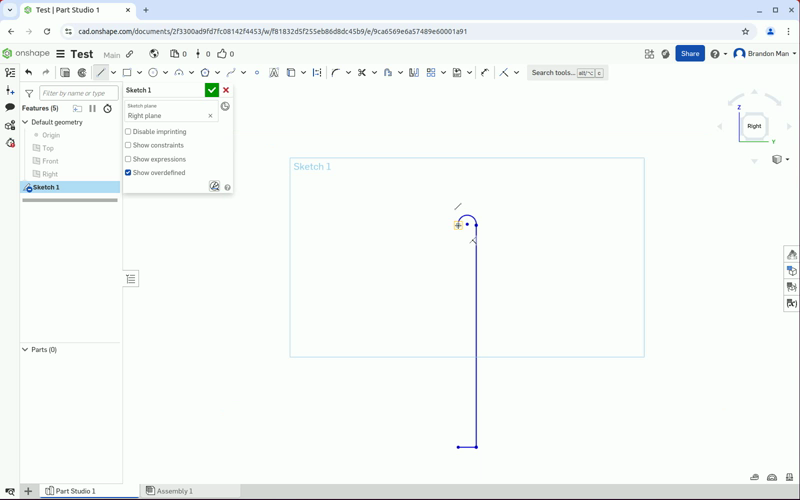
scroll(-6)
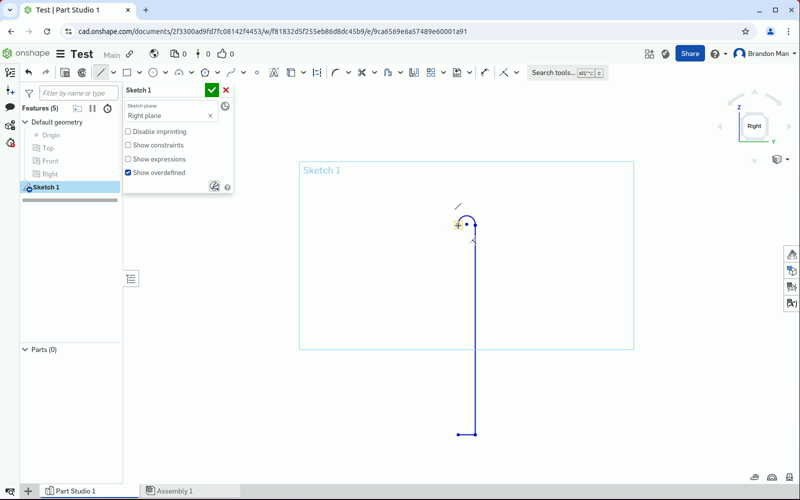
scroll(-6)
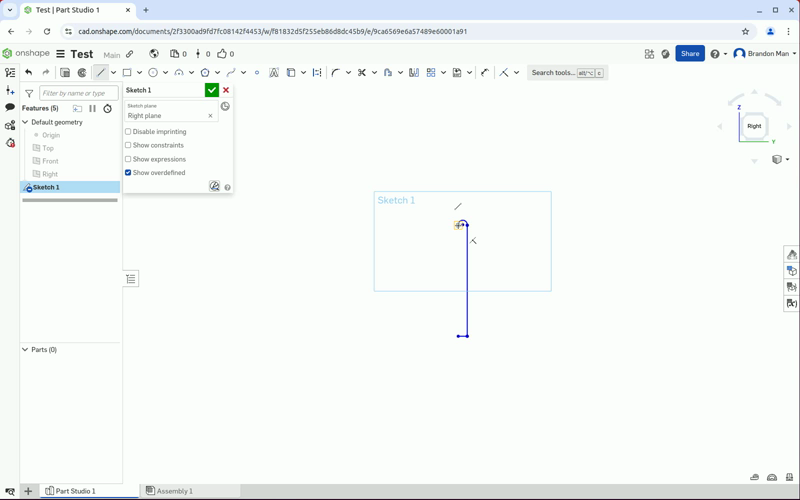
scroll(-6)
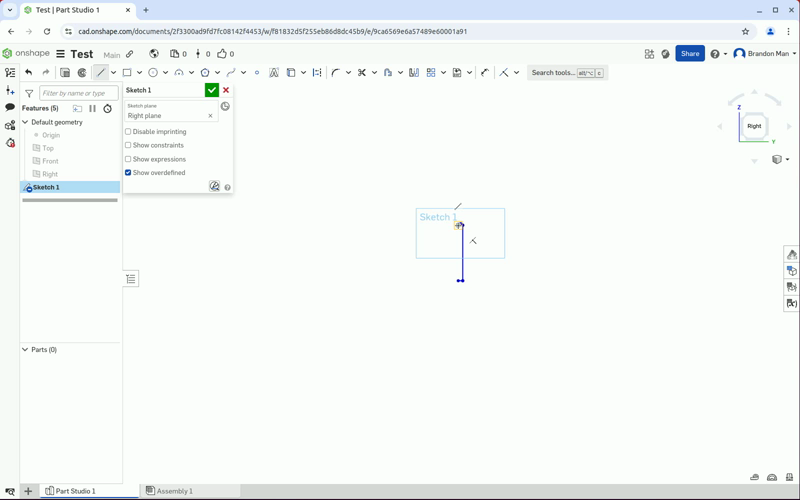
mouse_move(488, 225)
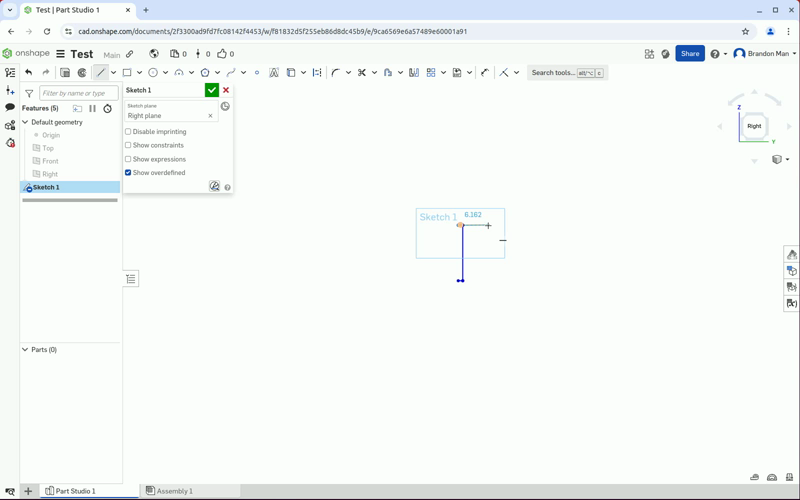
key_down(shift)
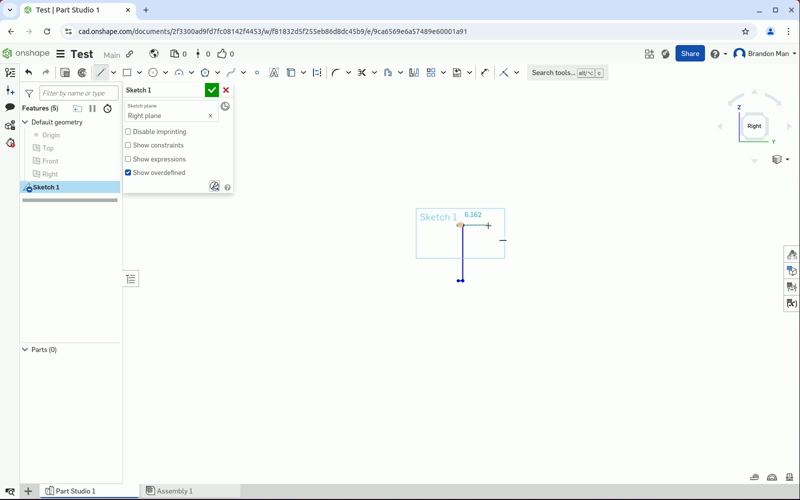
mouse_move(458, 280)
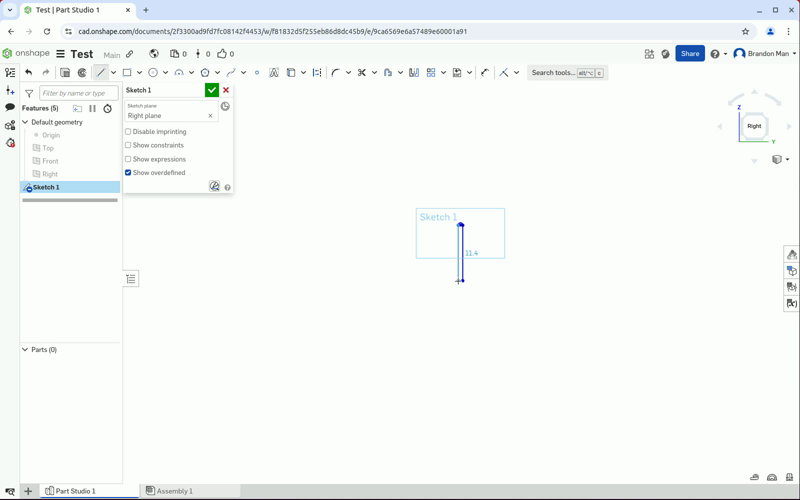
scroll(6)
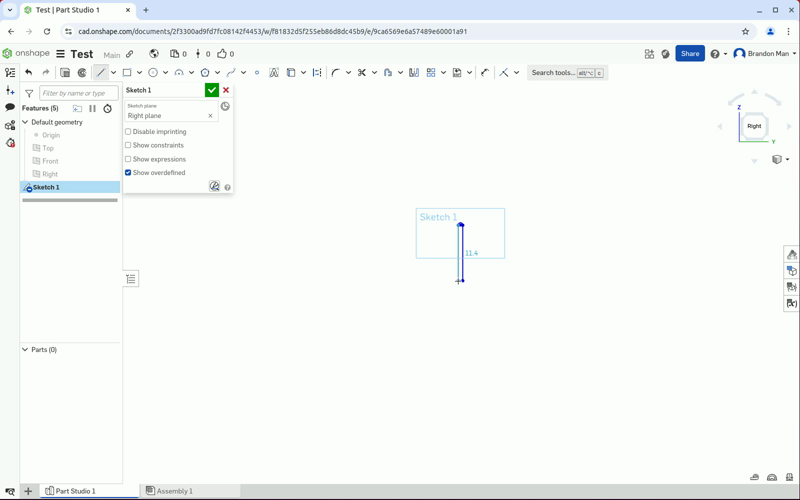
scroll(6)
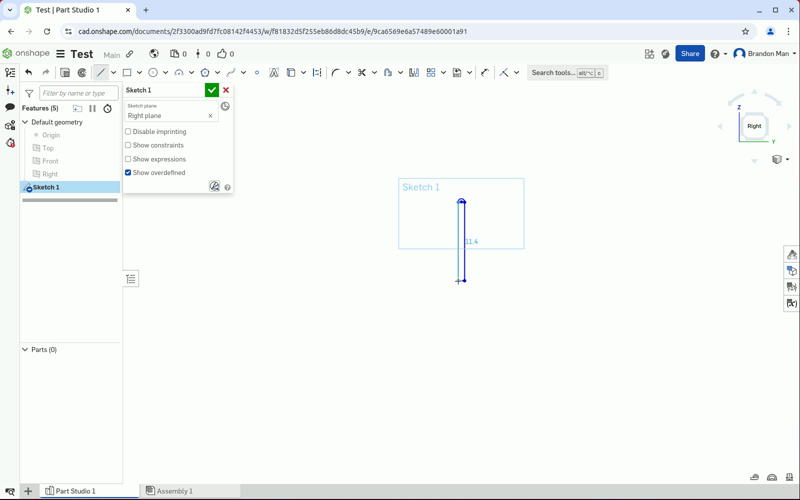
scroll(6)
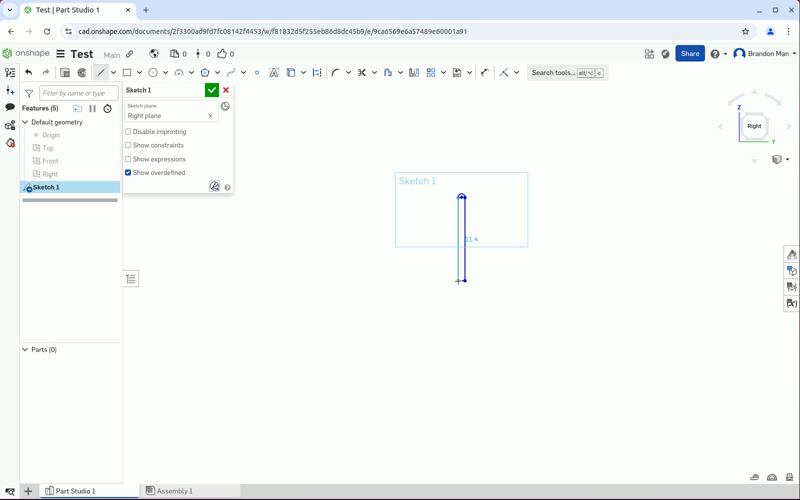
scroll(6)
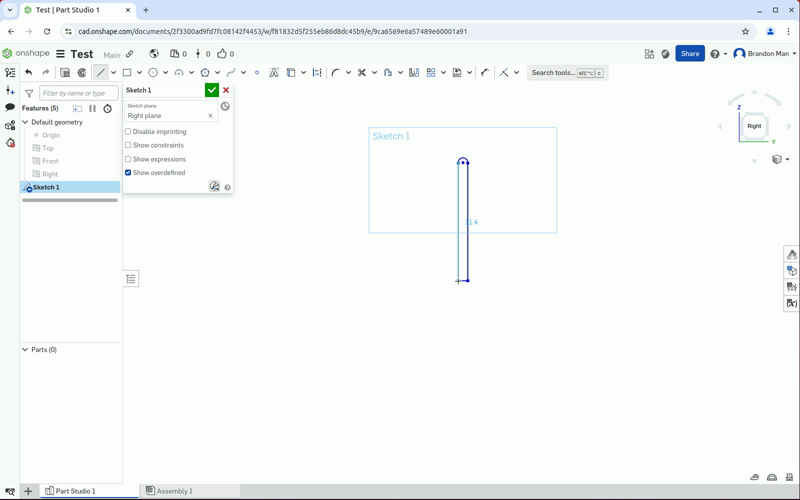
scroll(6)
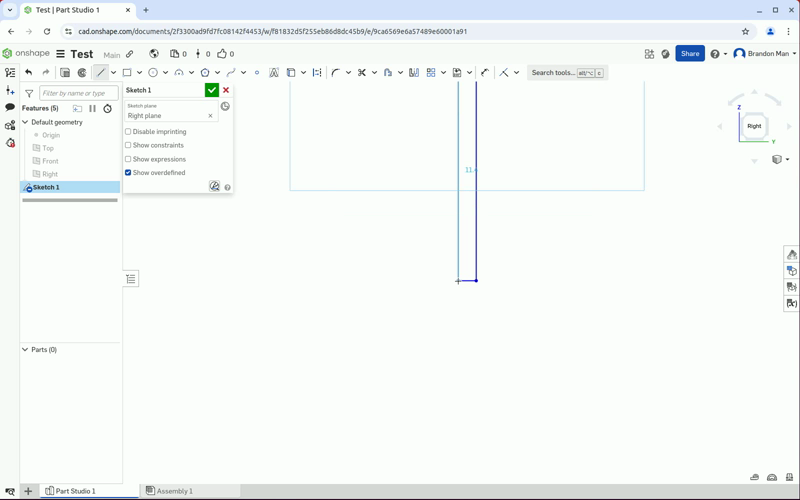
scroll(6)
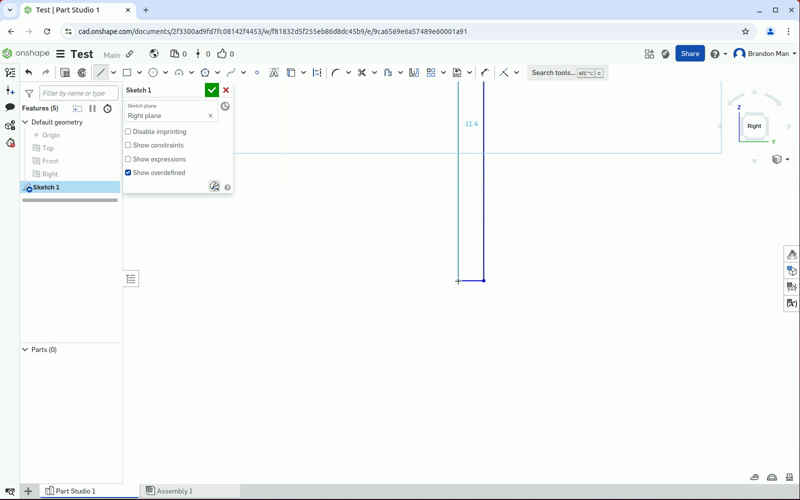
scroll(6)
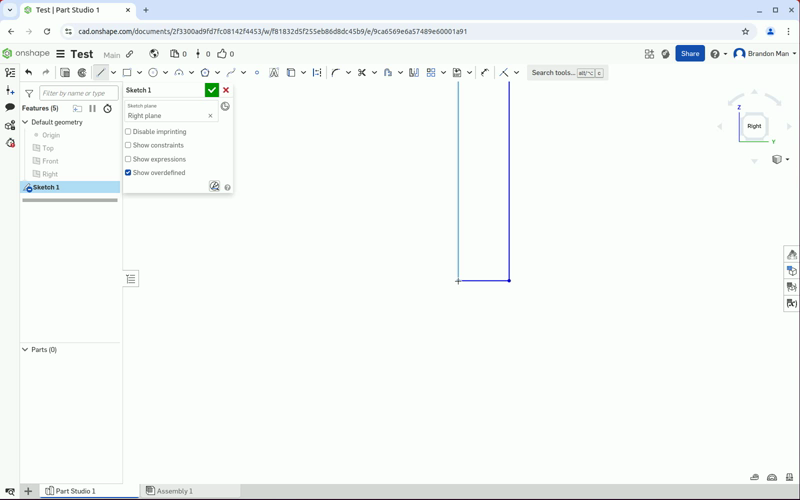
key_up(shift)
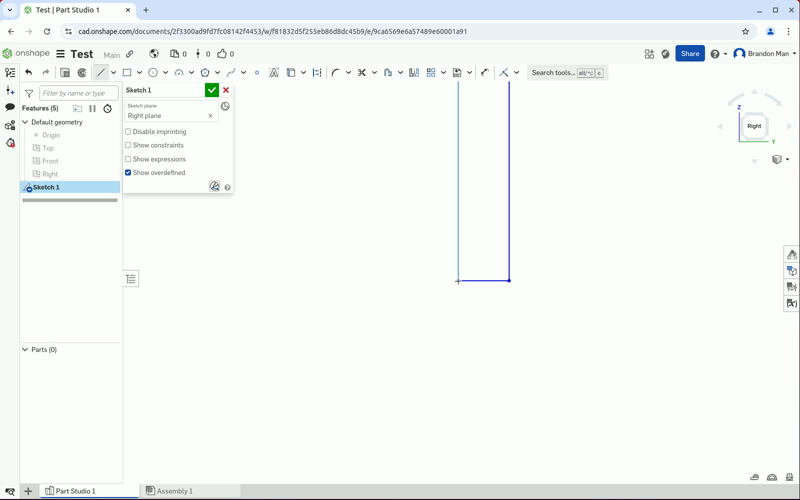
click(458, 280)
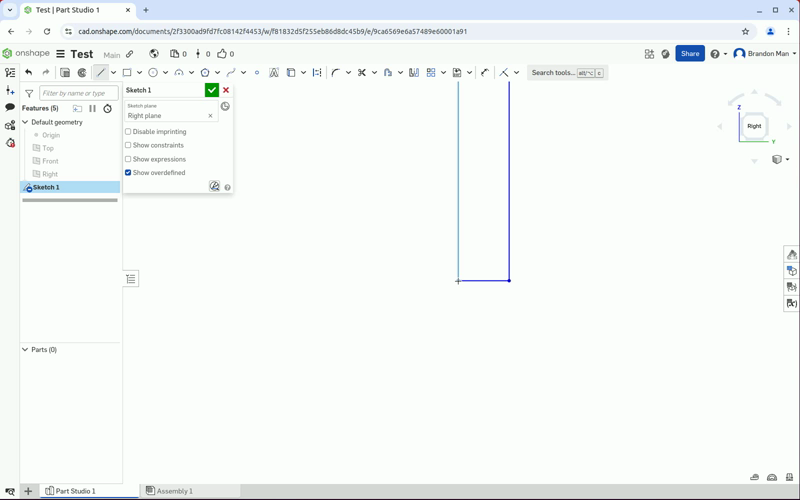
scroll(-6)
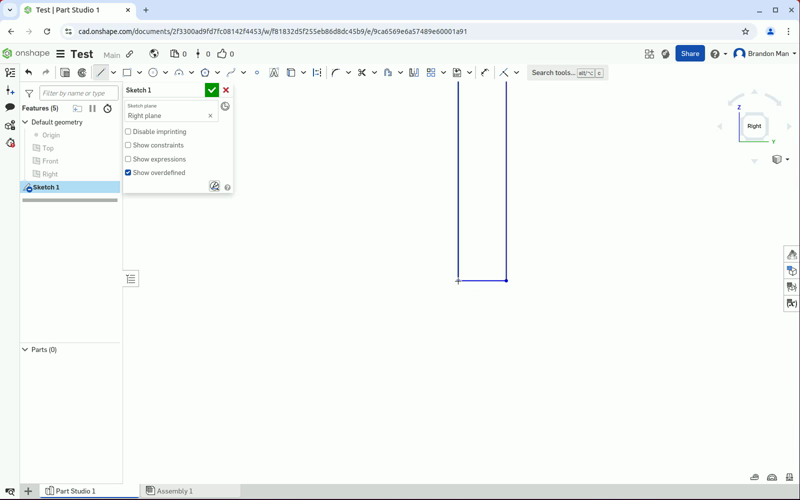
scroll(-6)
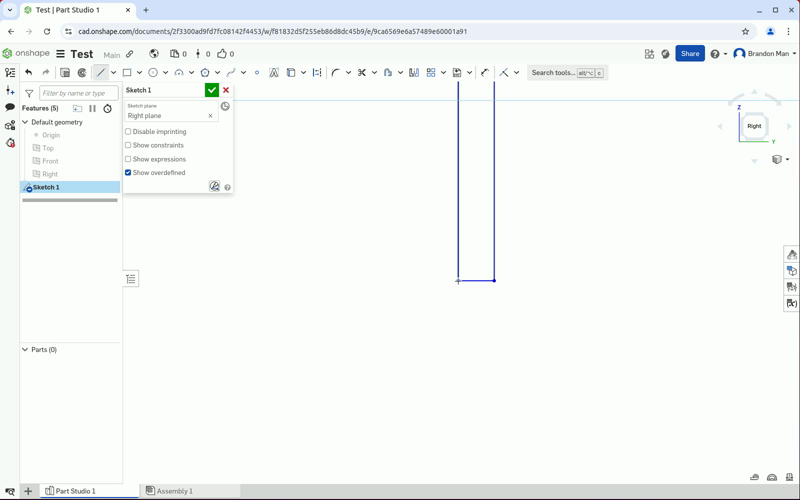
scroll(-6)
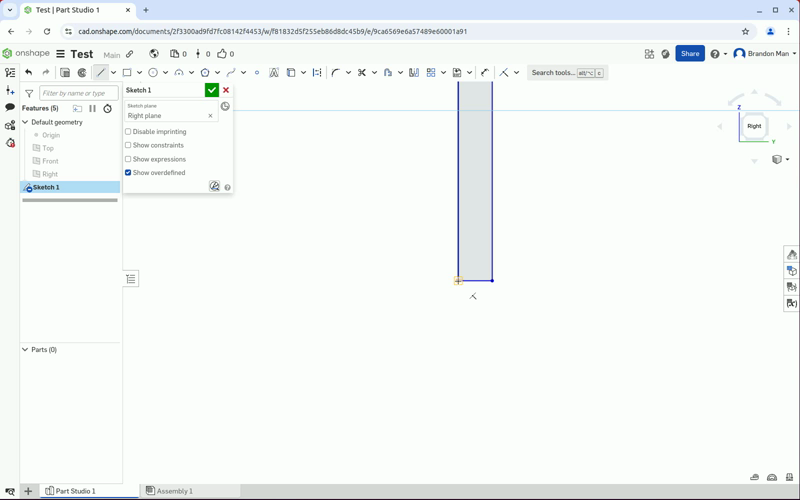
scroll(-6)
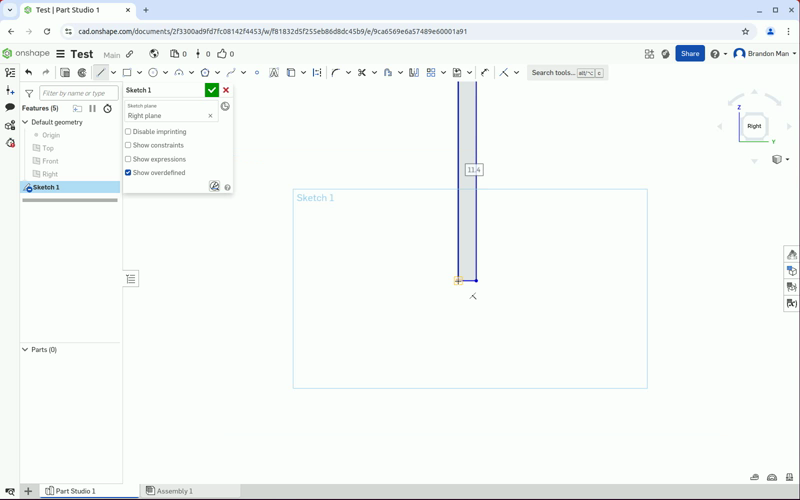
scroll(-6)
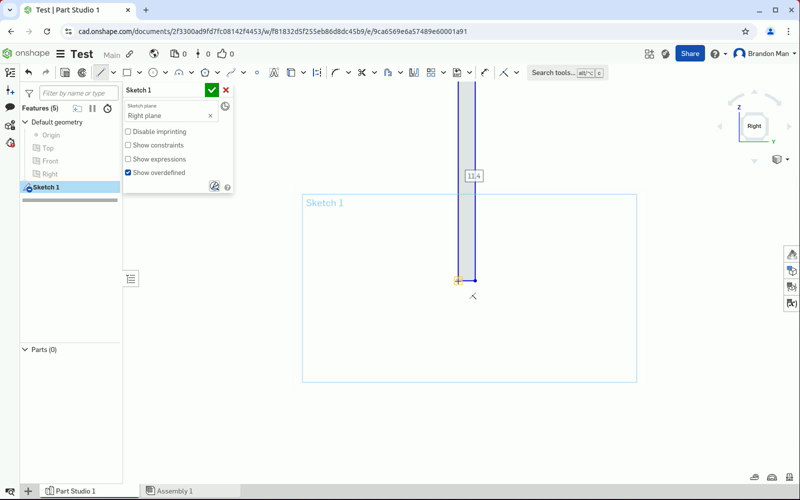
scroll(-6)
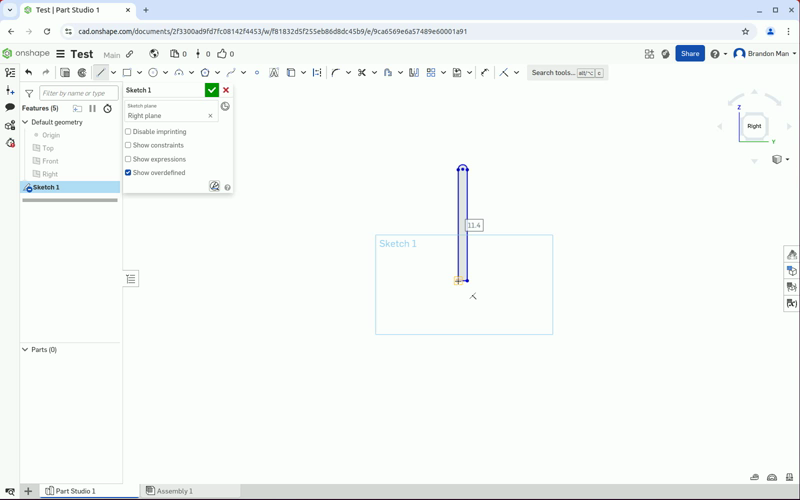
scroll(-6)
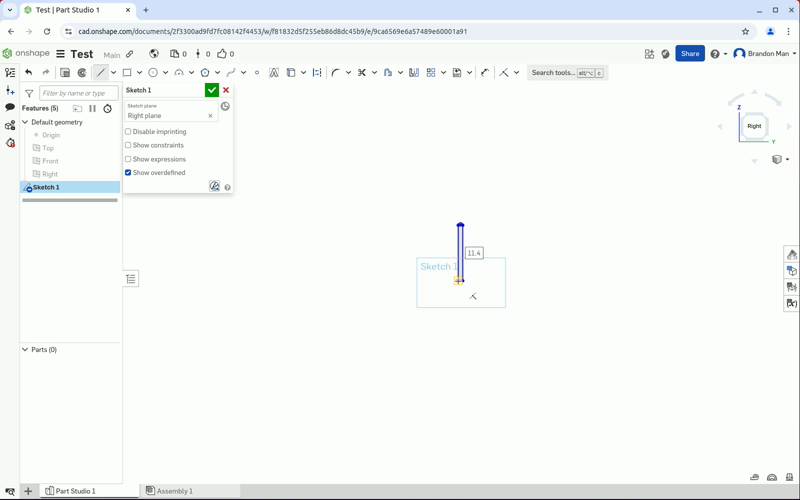
key(esc)
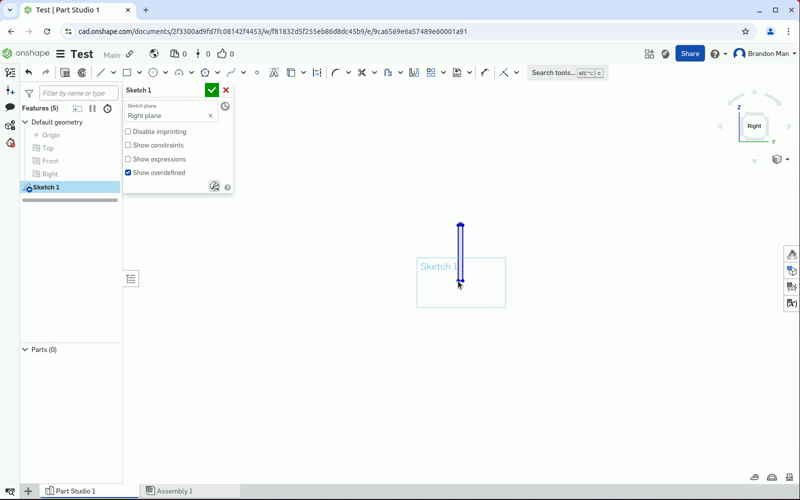
mouse_move(458, 234)
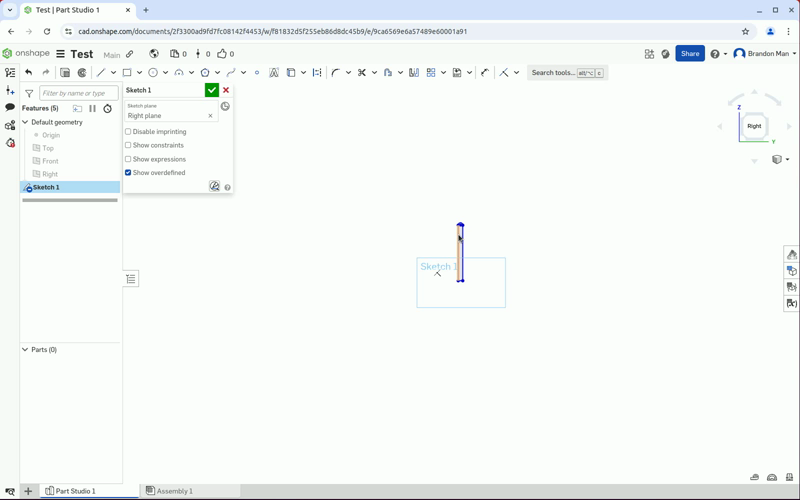
scroll(6)
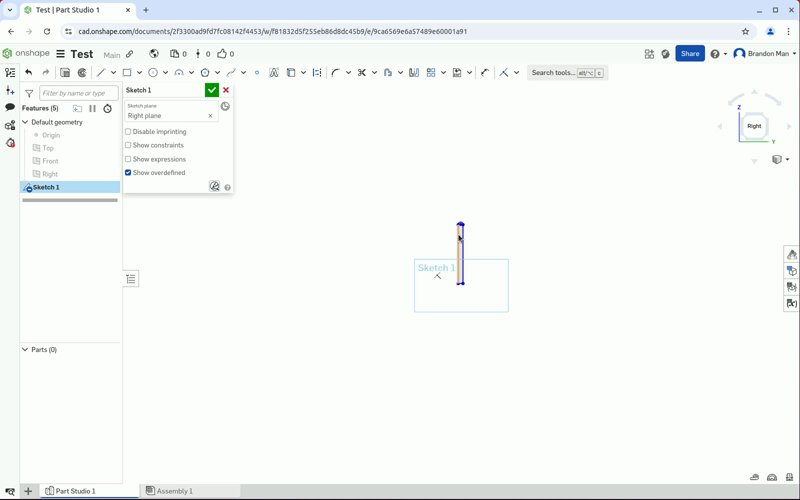
scroll(6)
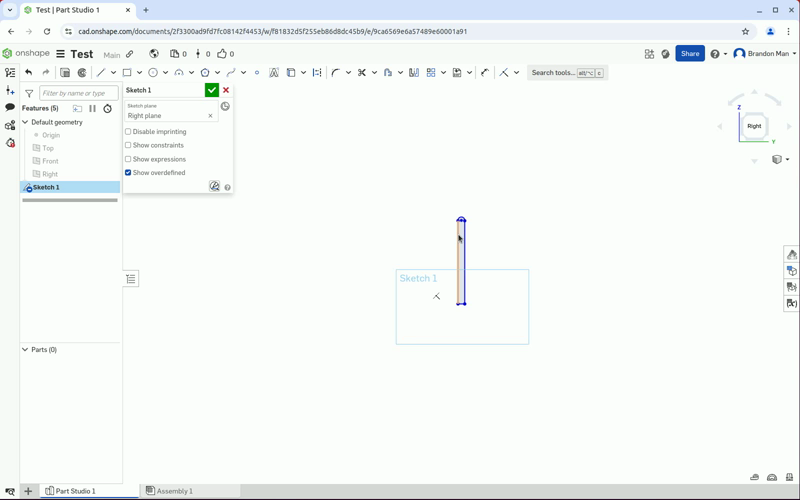
scroll(6)
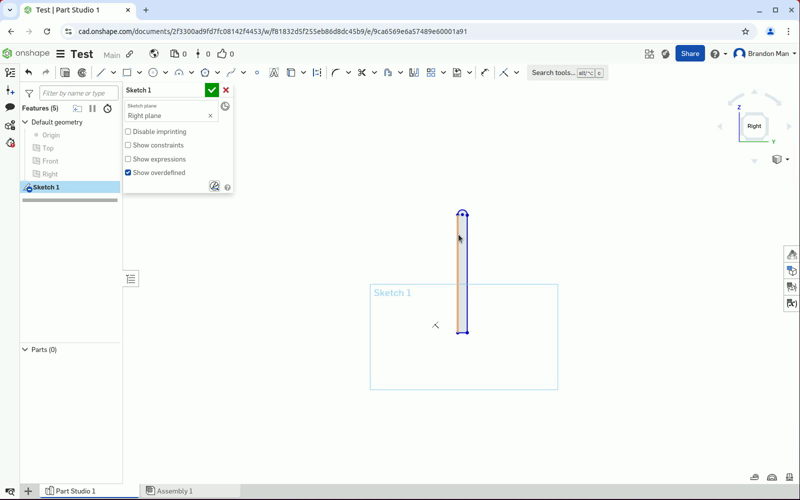
scroll(6)
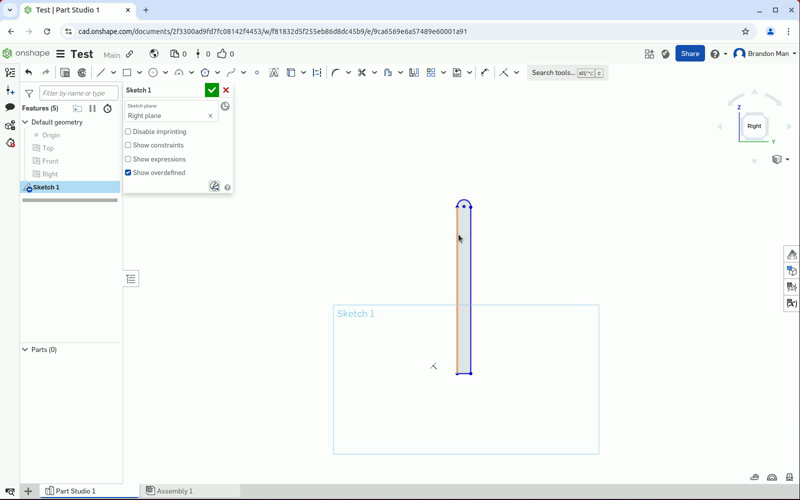
scroll(6)
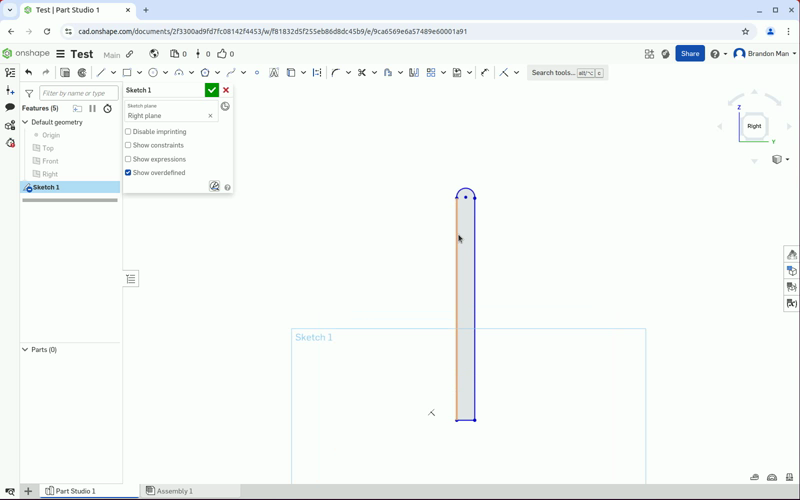
scroll(6)
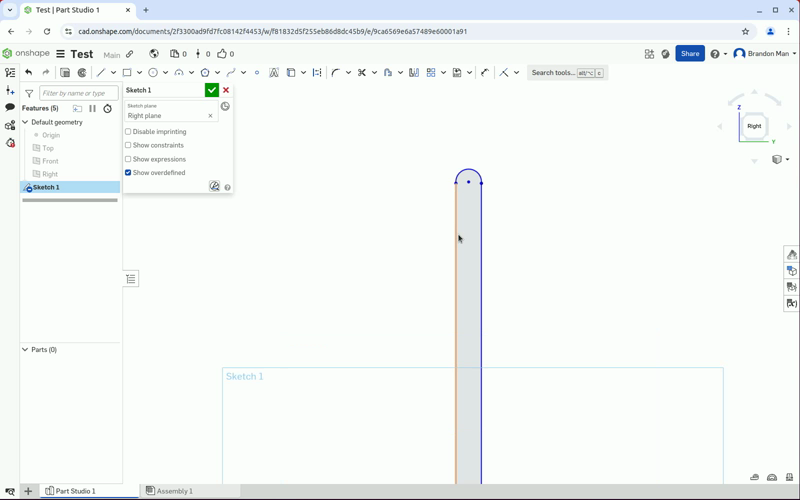
scroll(6)
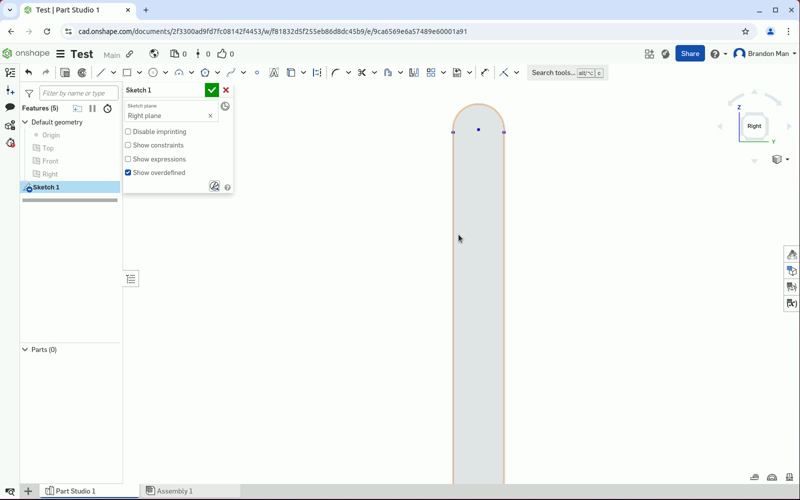
click(458, 234)
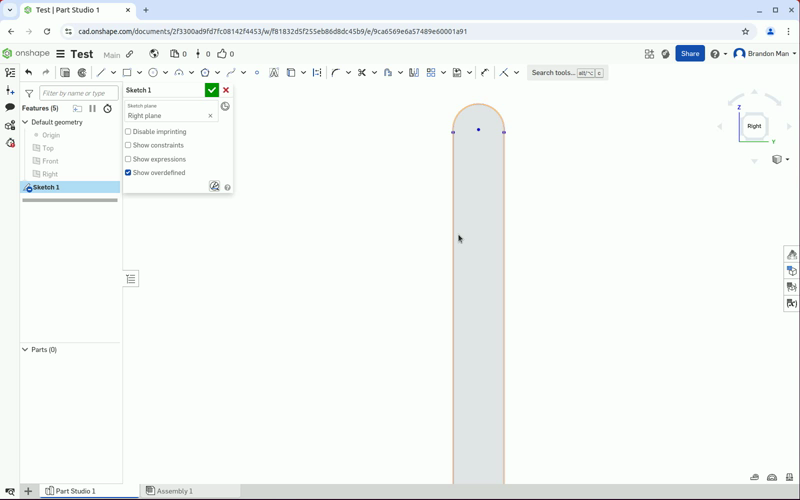
scroll(-6)
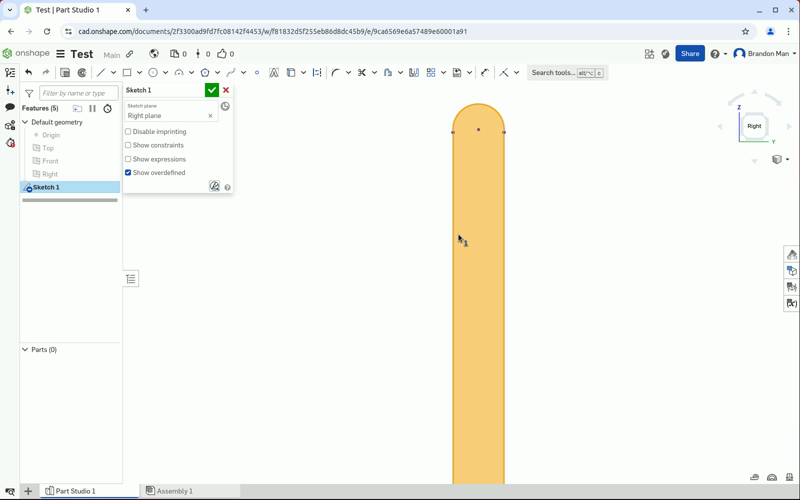
scroll(-6)
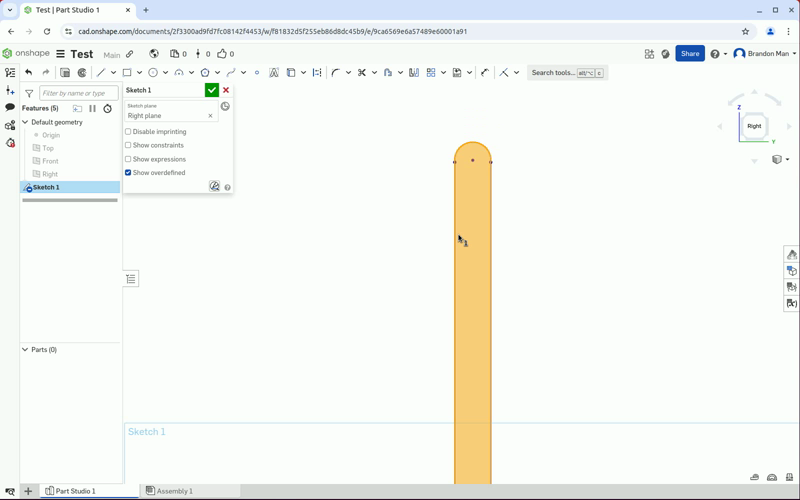
scroll(-6)
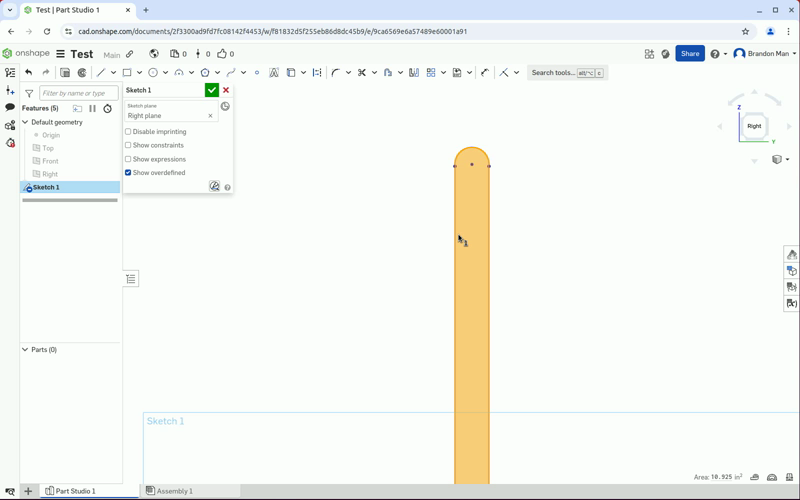
scroll(-6)
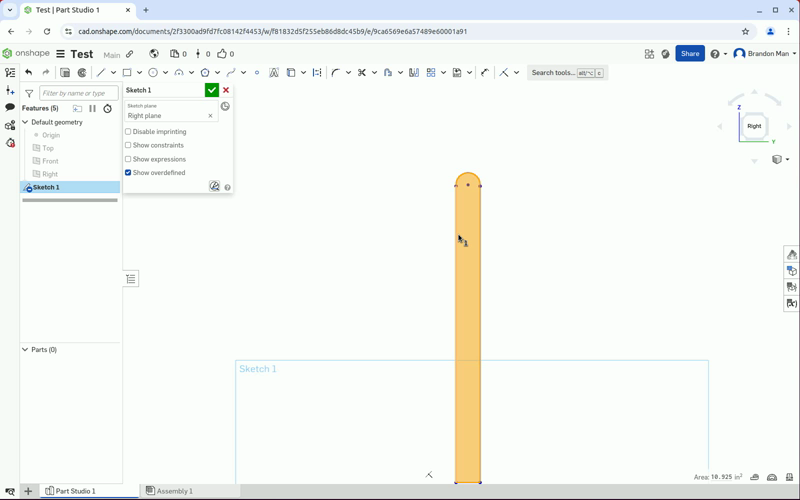
scroll(-6)
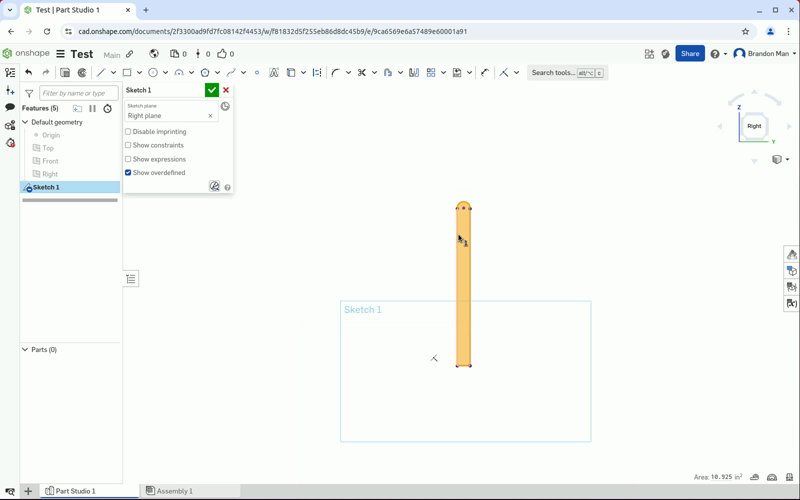
scroll(-6)
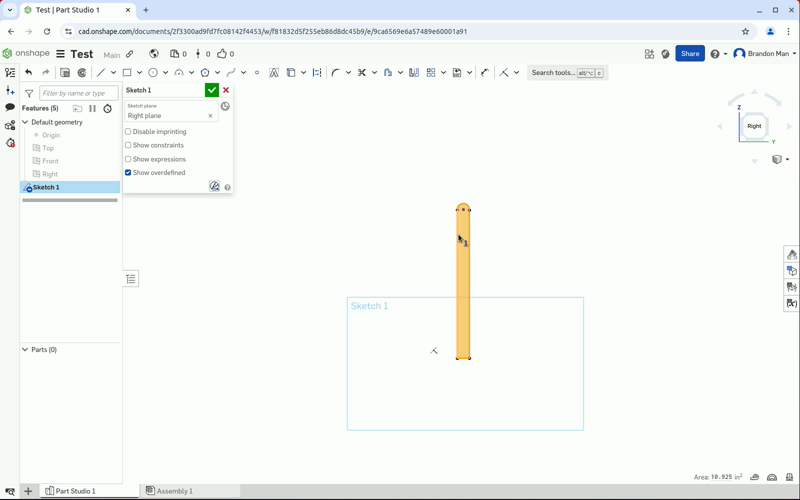
scroll(-6)
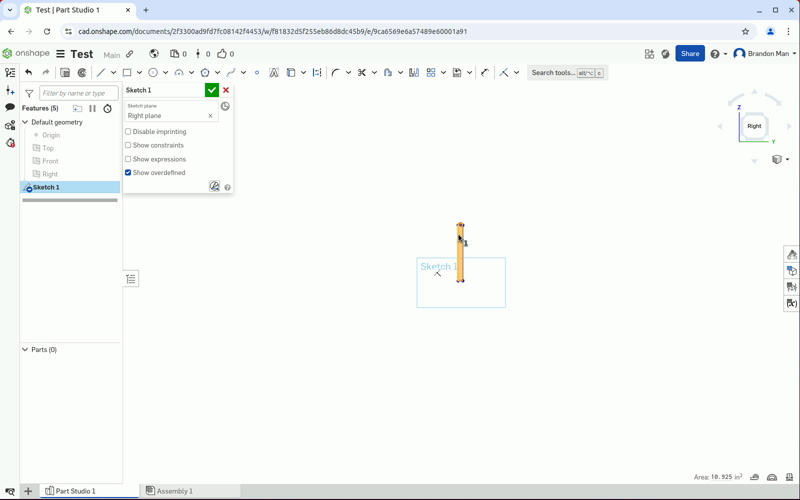
mouse_move(73, 352)
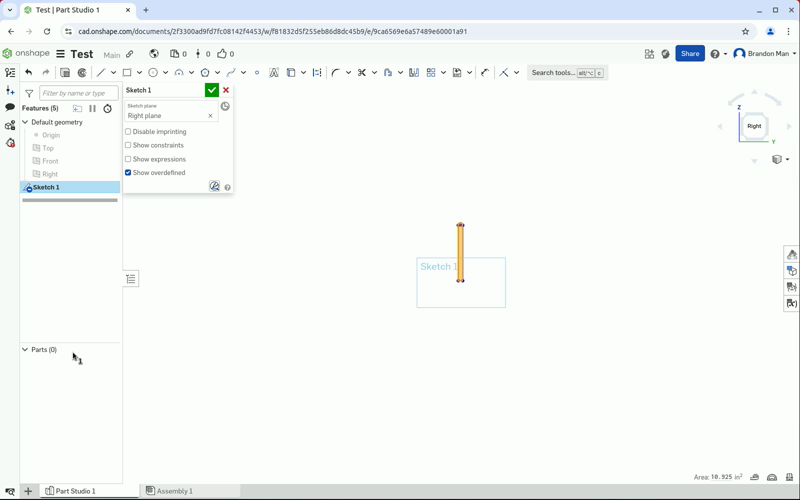
key(shift+y)
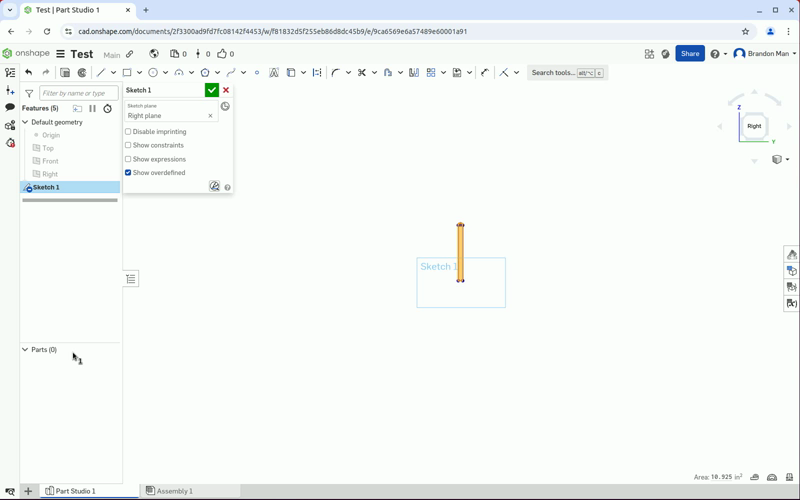
key(shift+e)
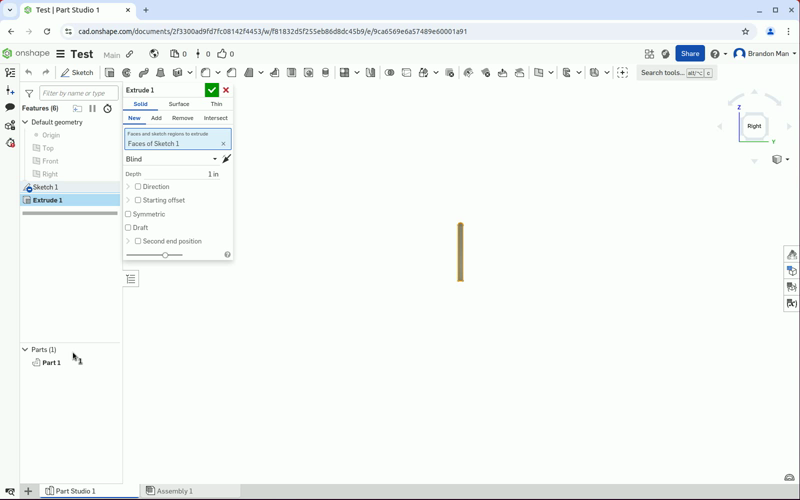
mouse_move(143, 106)
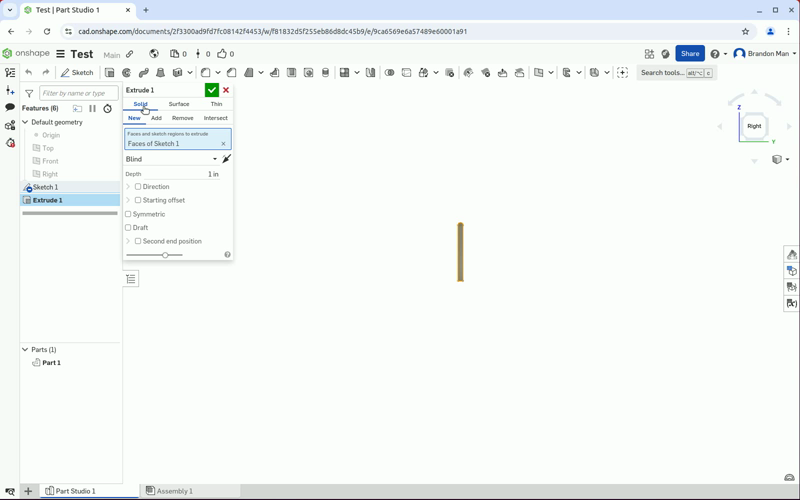
click(143, 106)
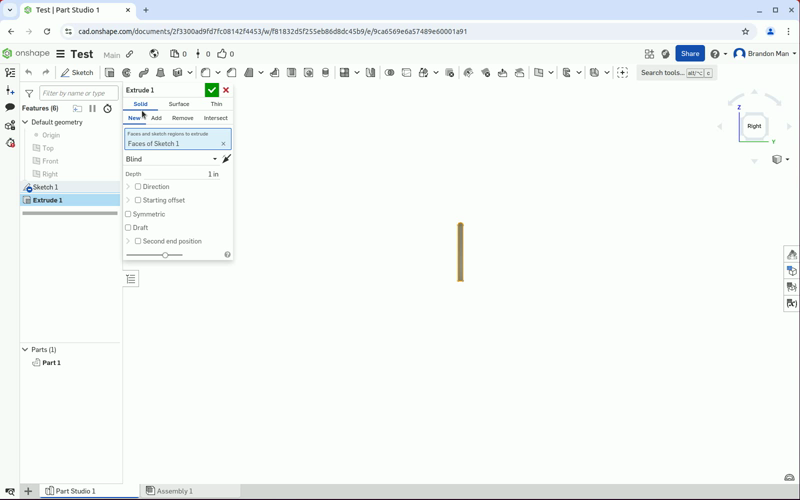
mouse_move(137, 120)
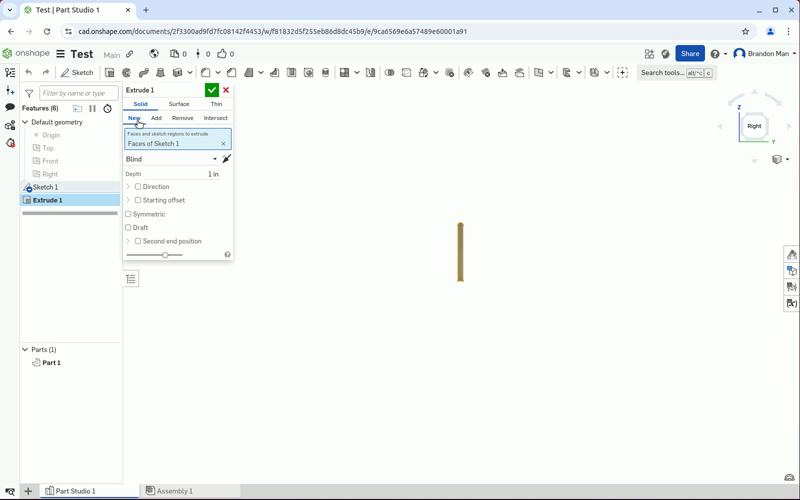
click(137, 120)
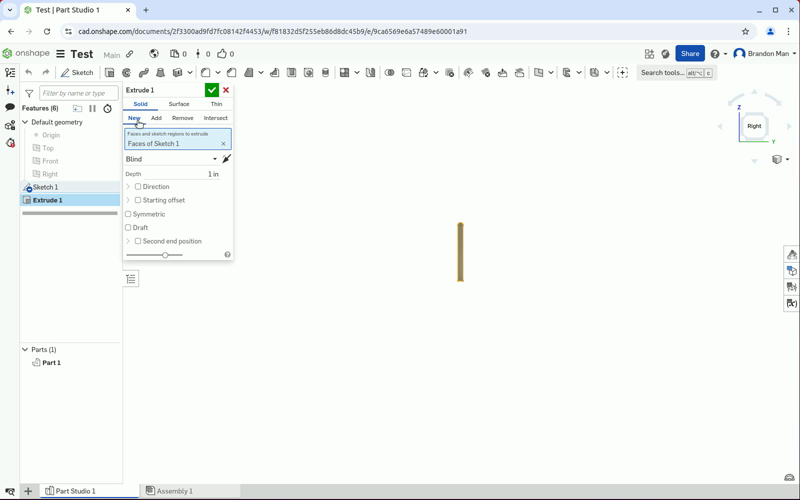
key(tab, 4)
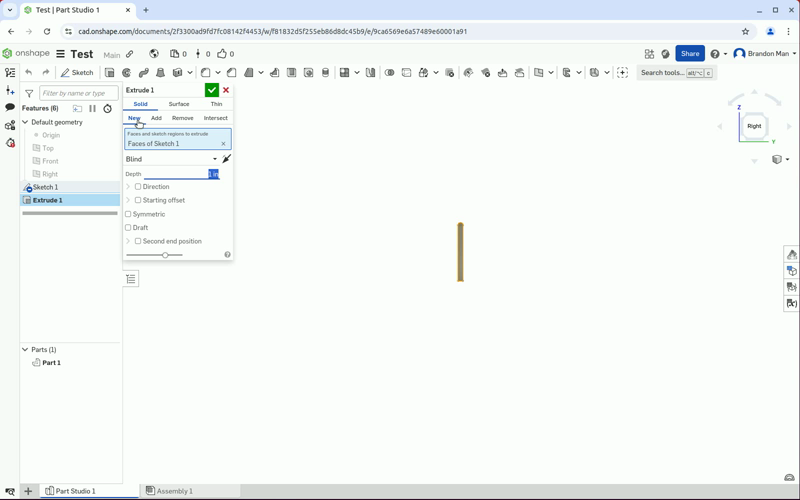
text(23.108)
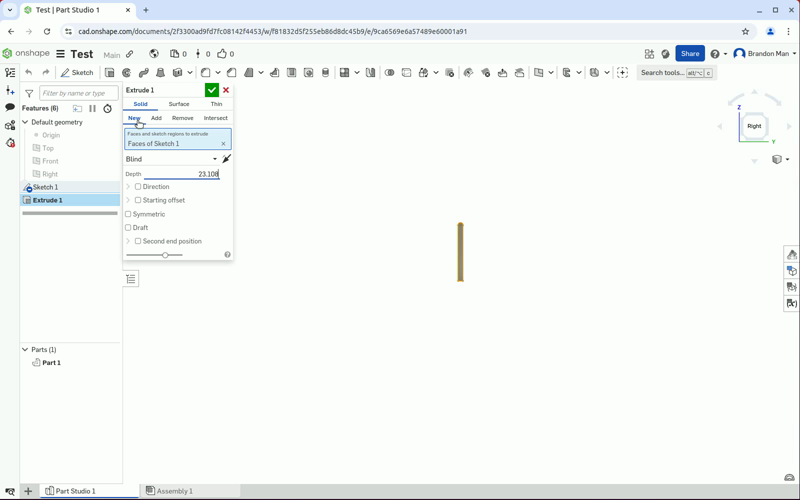
key(enter)
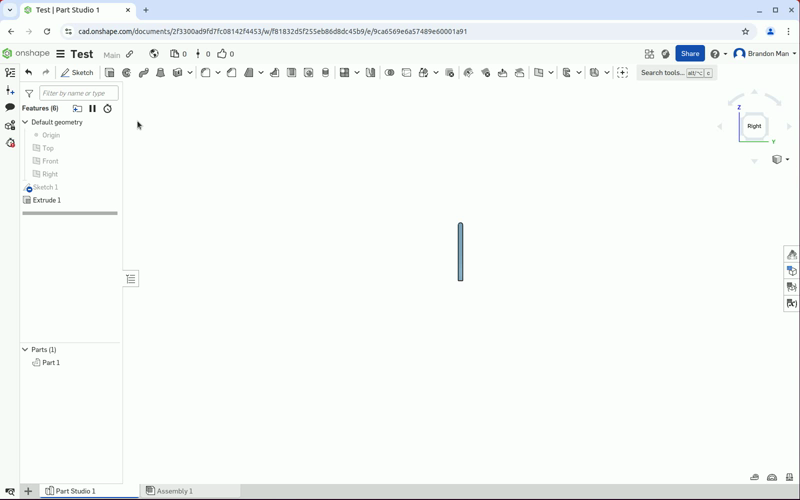
key(shift+h)
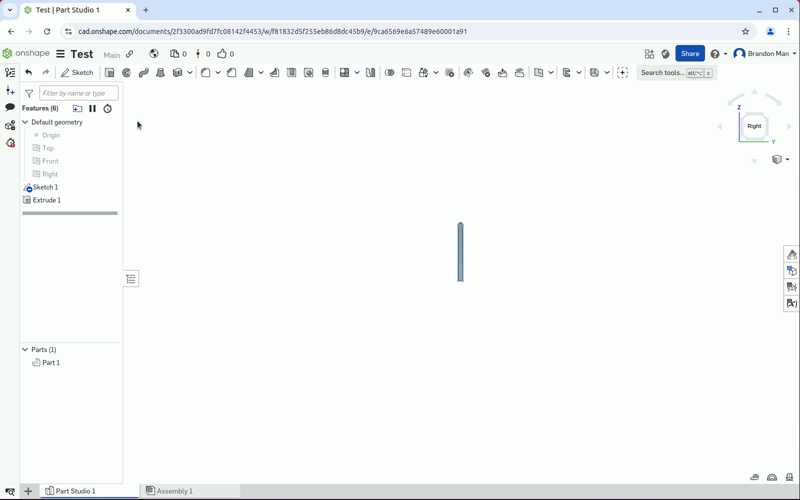
key(shift+h)
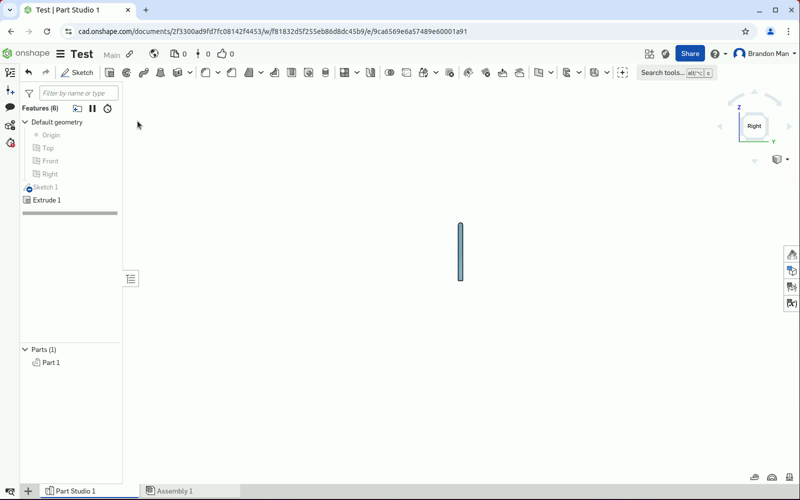
mouse_move(73, 189)
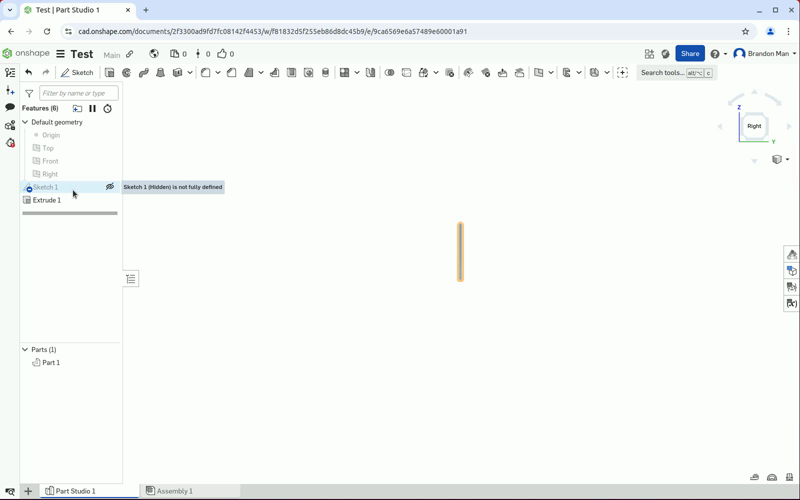
click(73, 189)
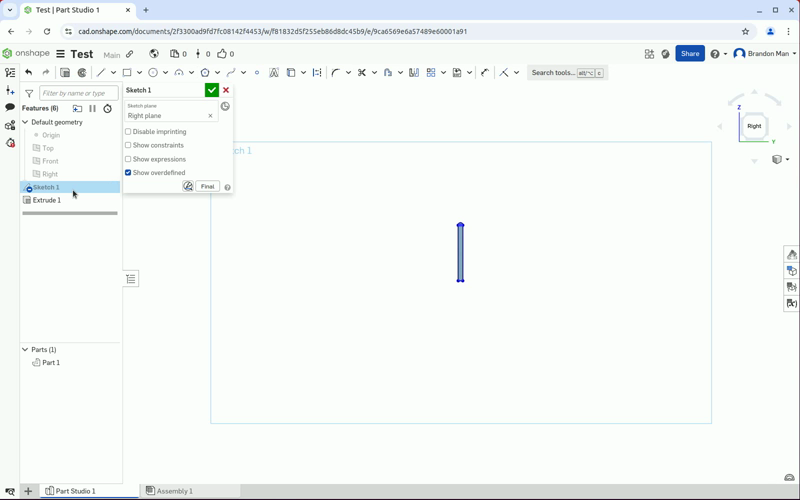
mouse_move(229, 92)
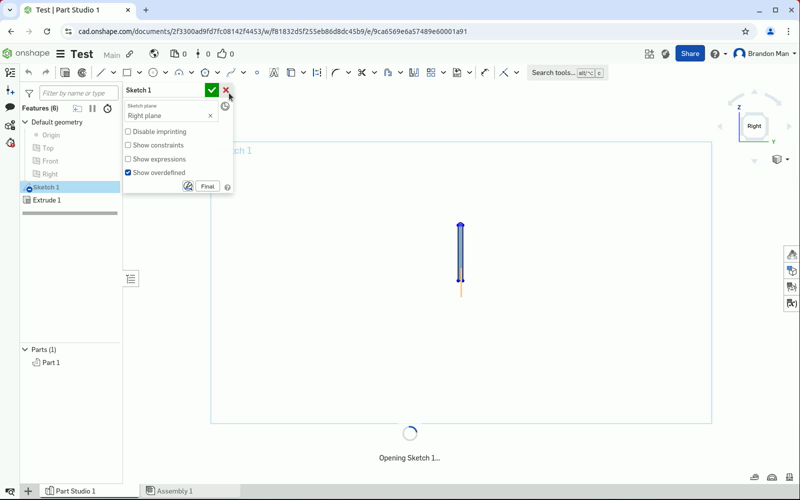
click(229, 92)
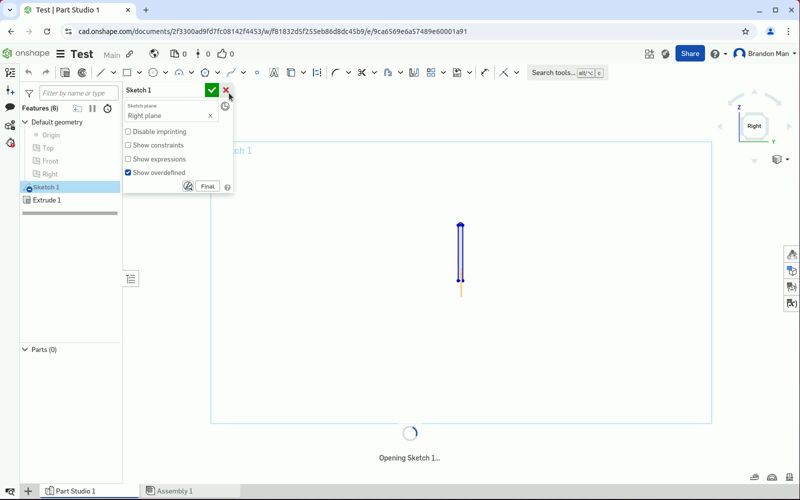
key(shift+s)
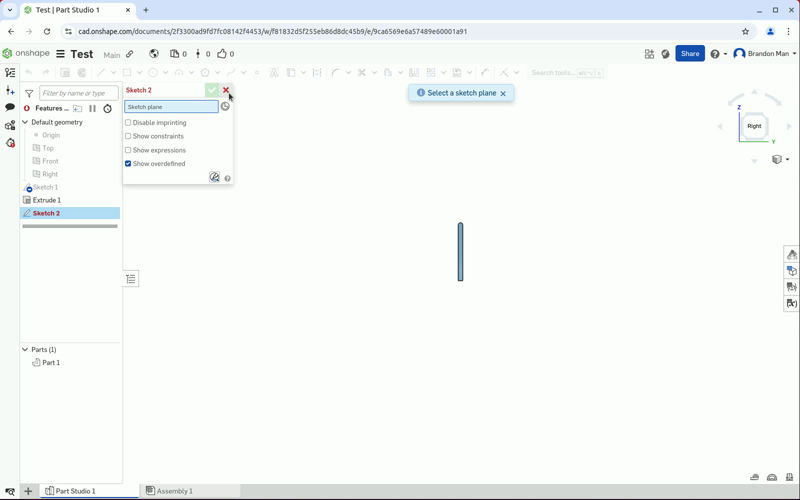
mouse_move(73, 176)
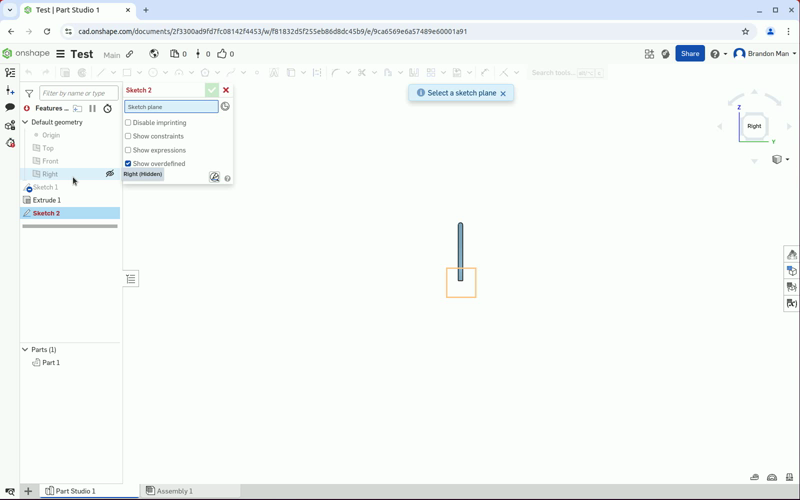
click(73, 176)
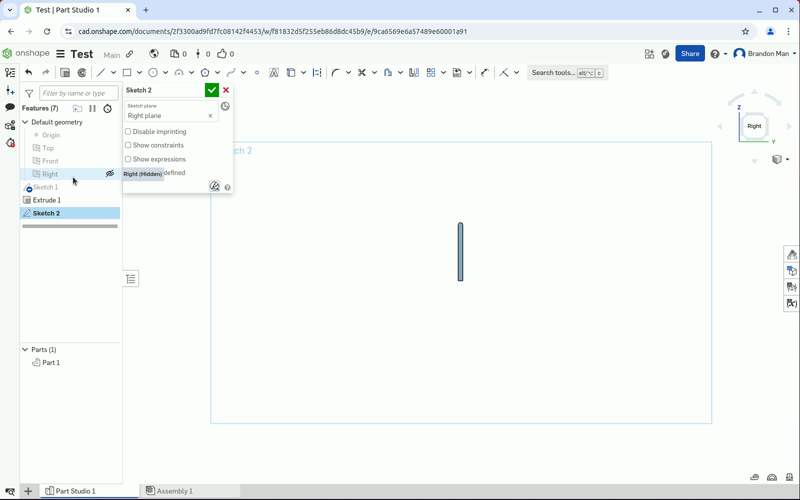
mouse_move(73, 352)
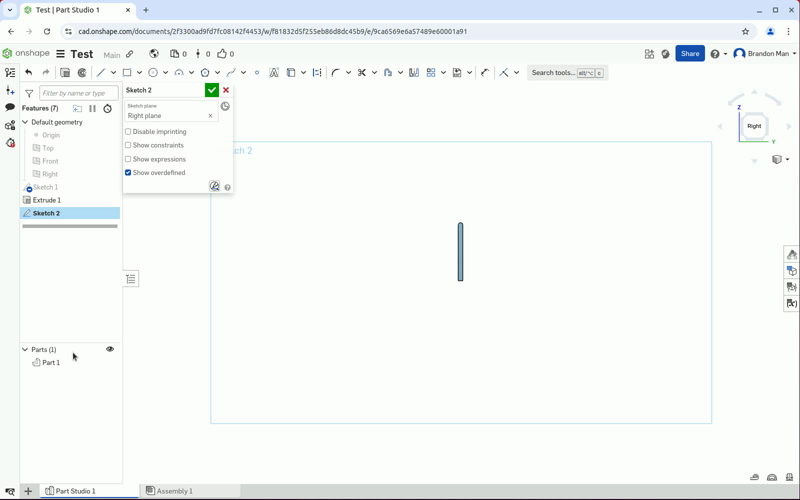
key(y)
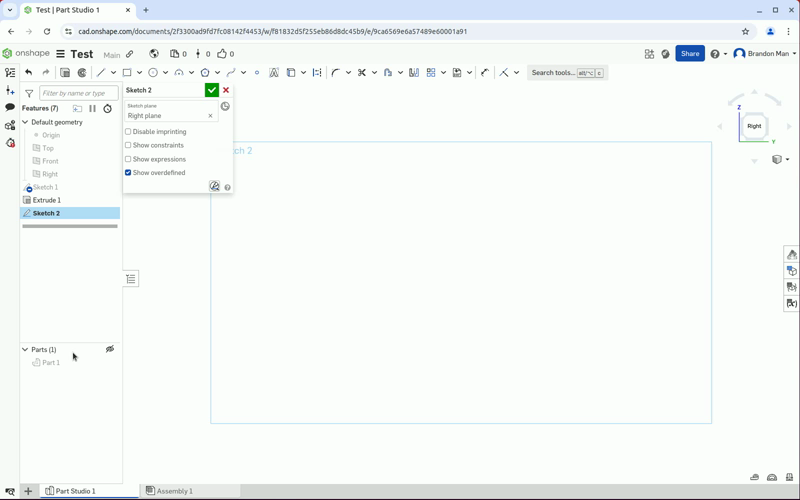
key(l)
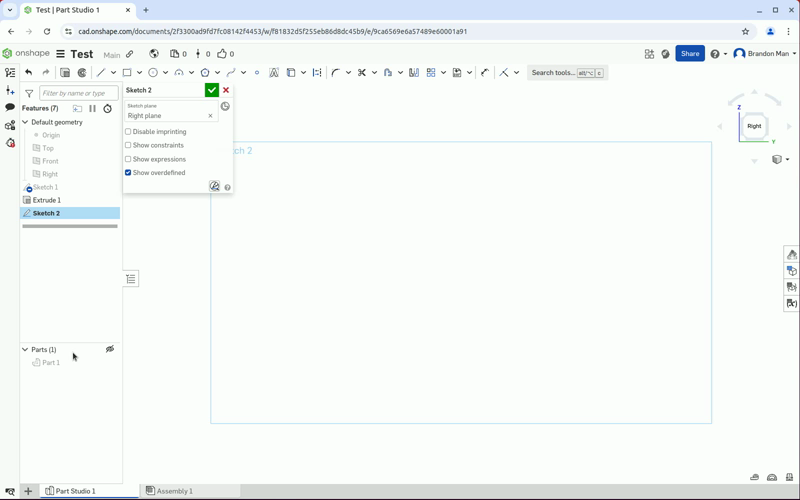
key_down(shift)
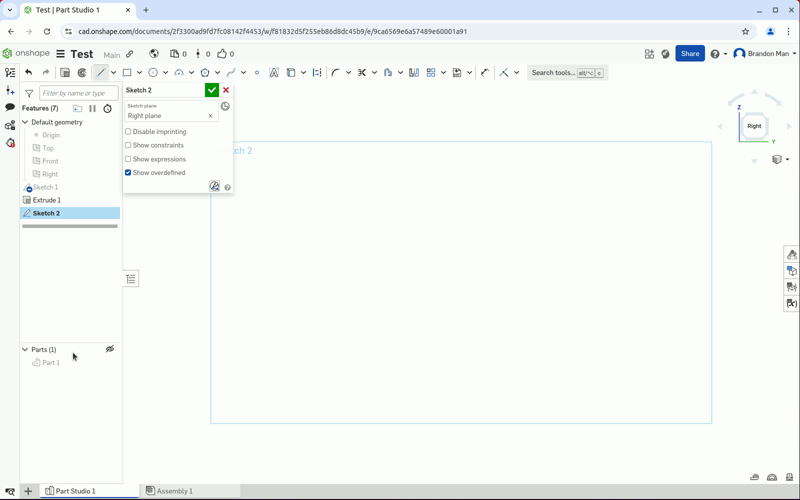
mouse_move(478, 280)
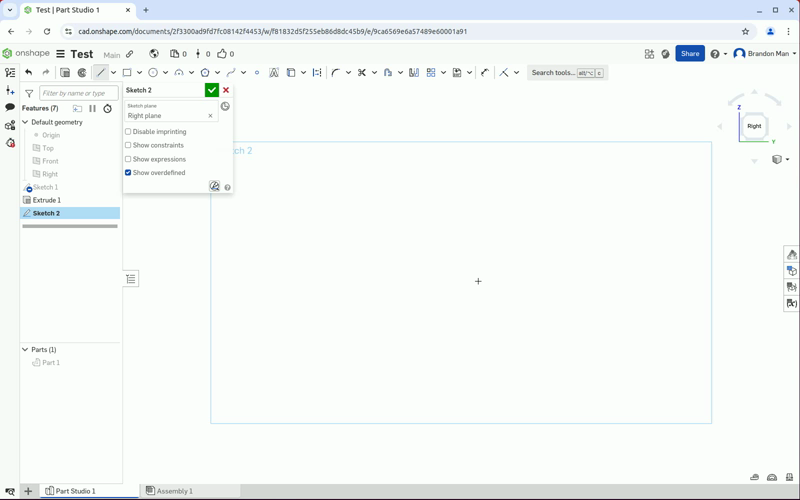
click(478, 280)
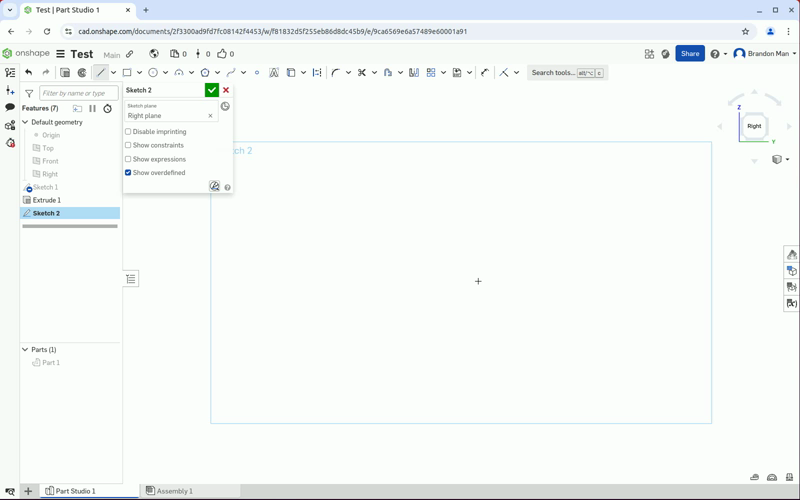
key_up(shift)
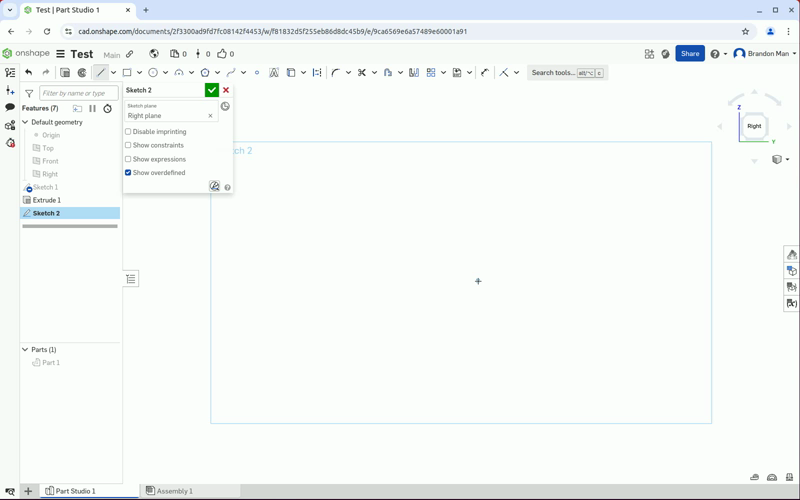
key_down(shift)
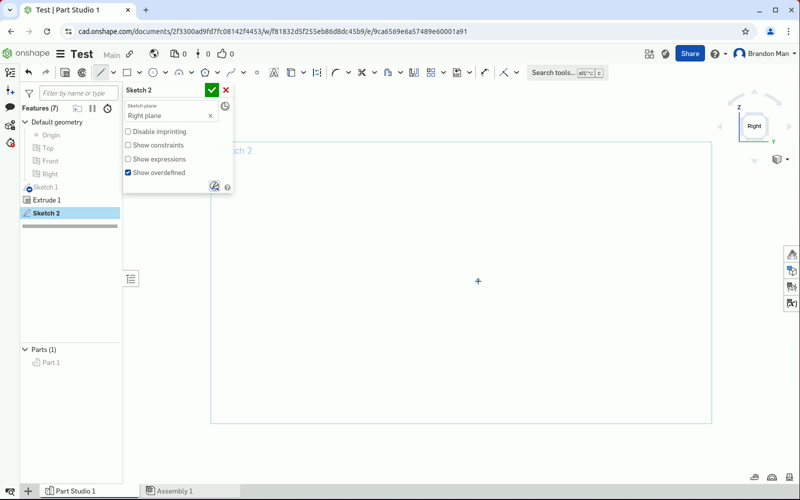
mouse_move(508, 280)
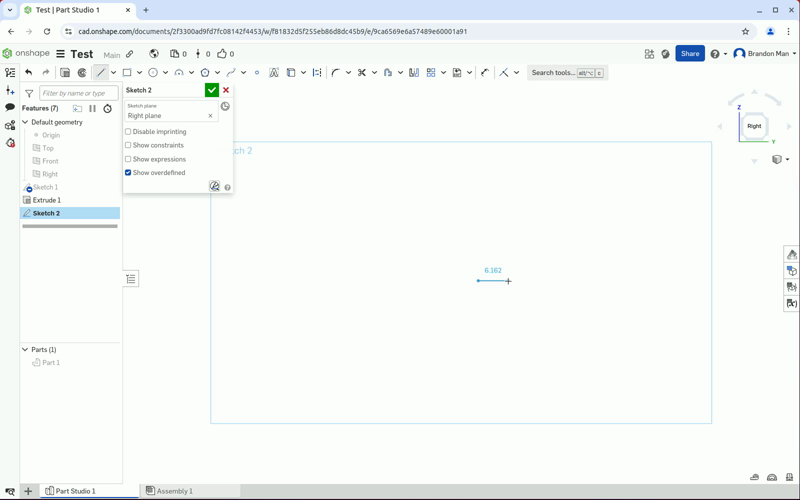
mouse_move(483, 280)
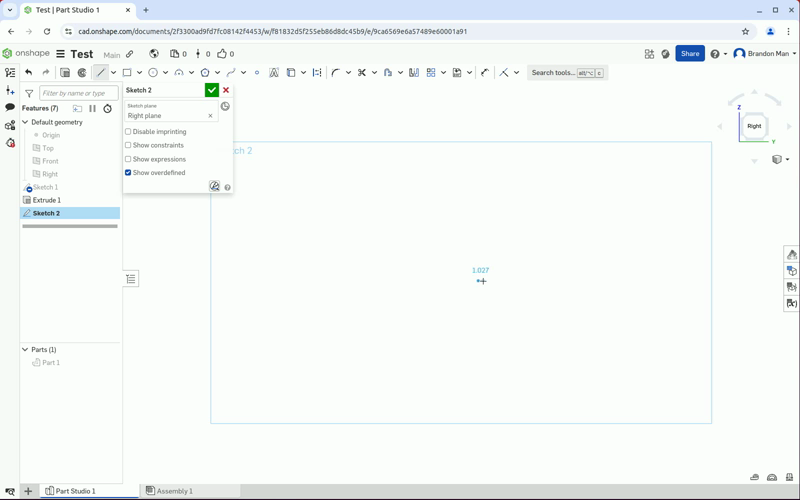
scroll(6)
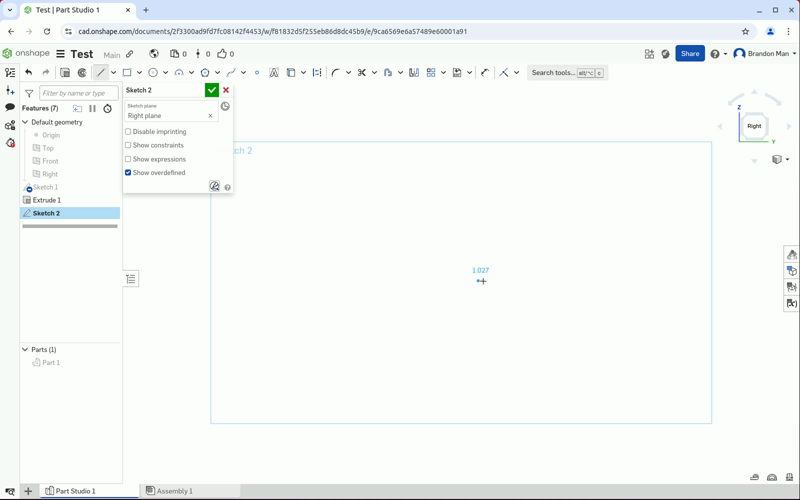
scroll(6)
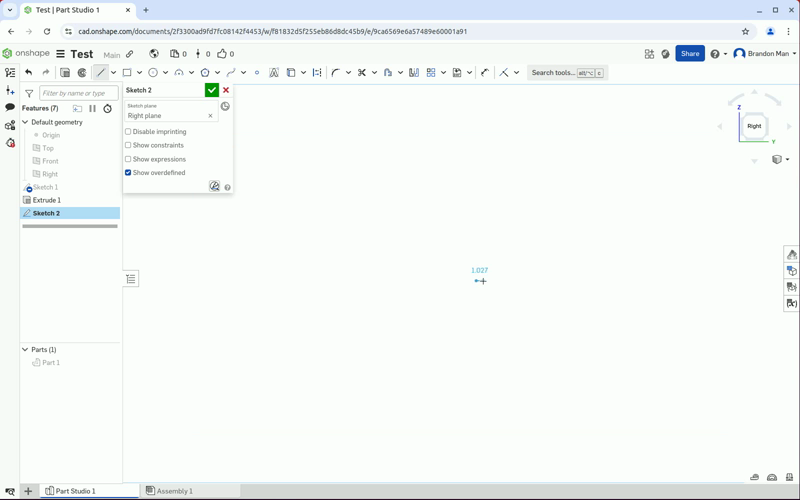
scroll(6)
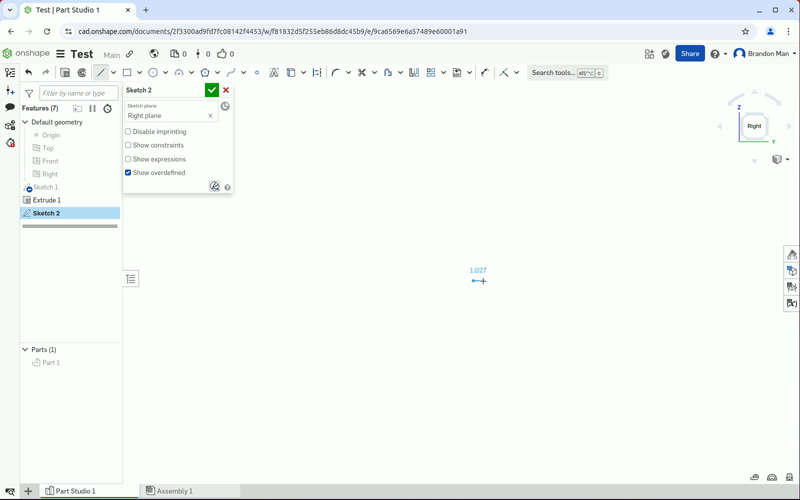
scroll(6)
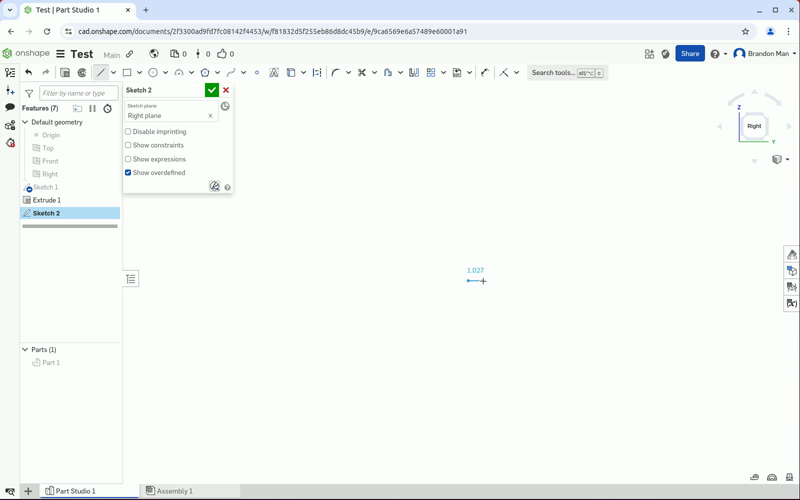
scroll(6)
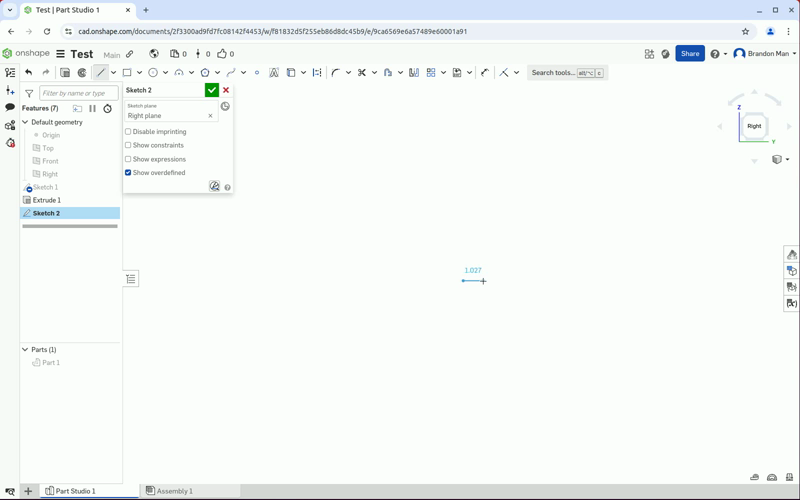
scroll(6)
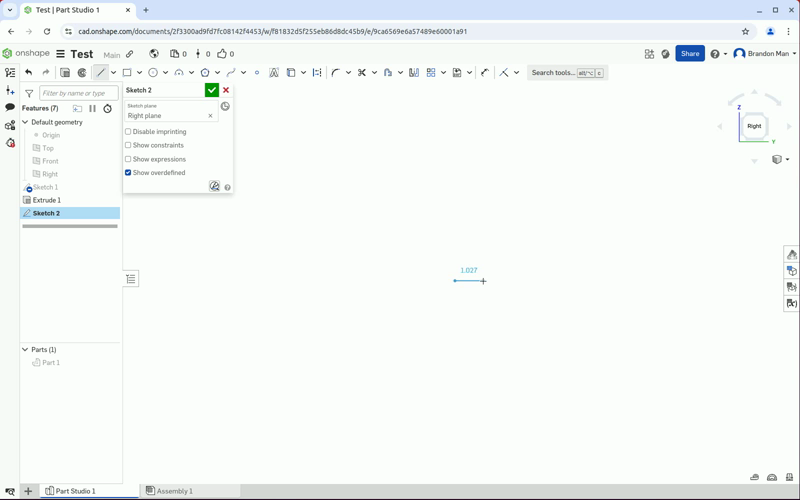
scroll(6)
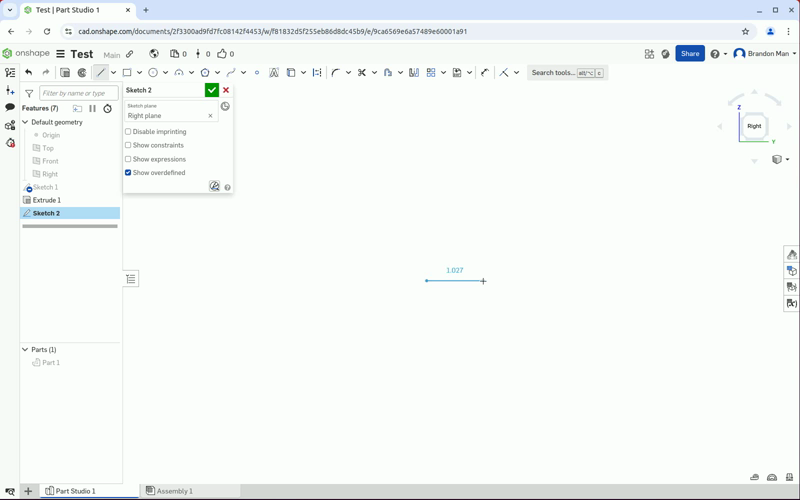
click(483, 280)
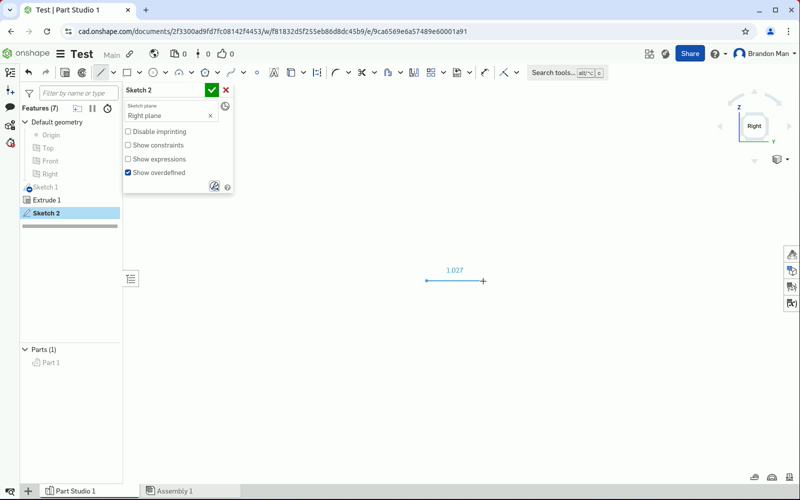
scroll(-6)
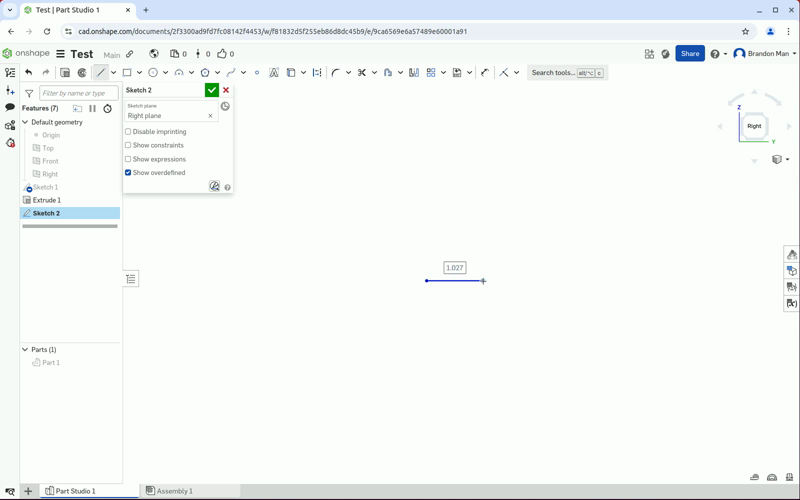
scroll(-6)
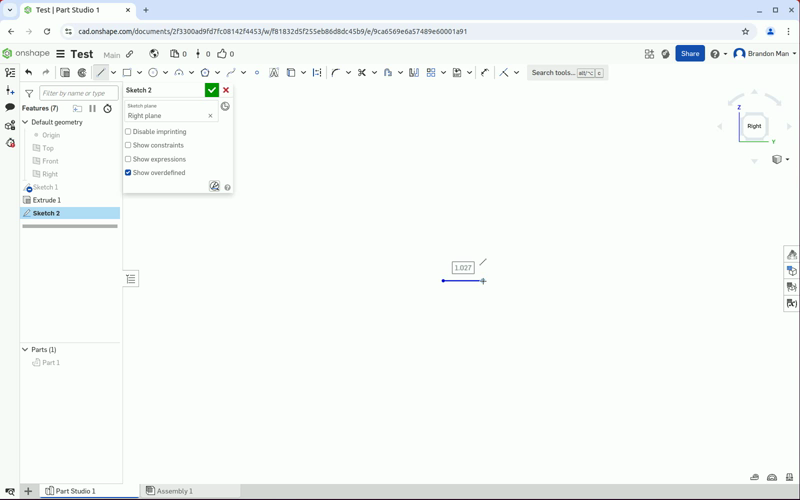
scroll(-6)
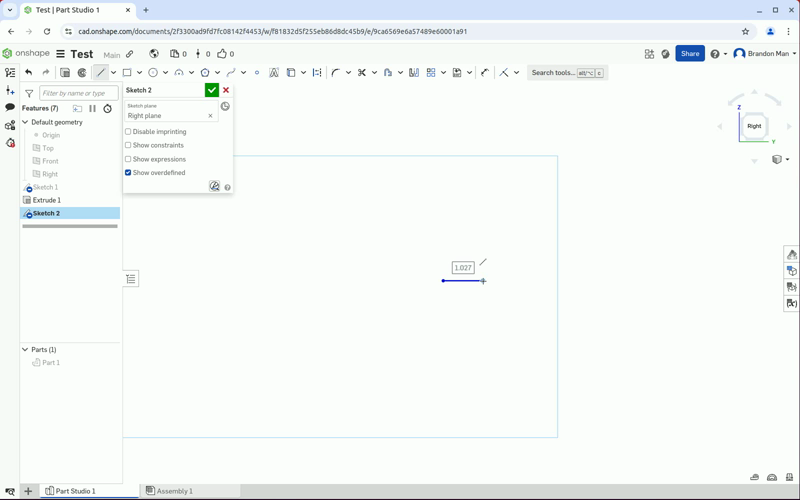
scroll(-6)
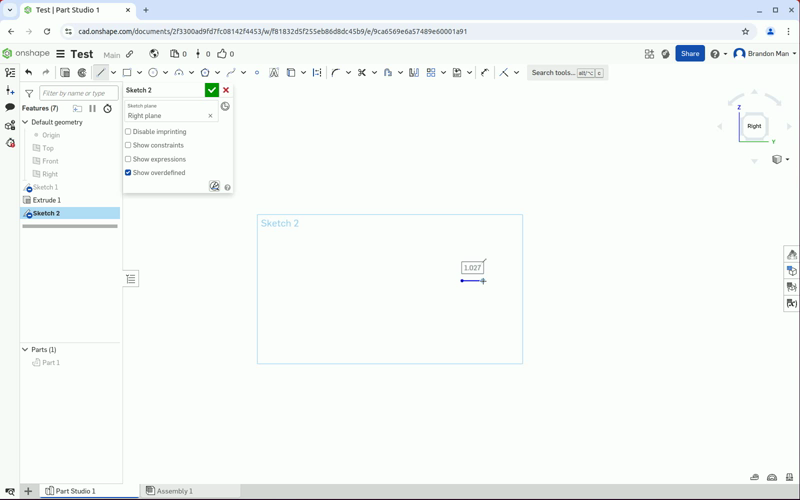
scroll(-6)
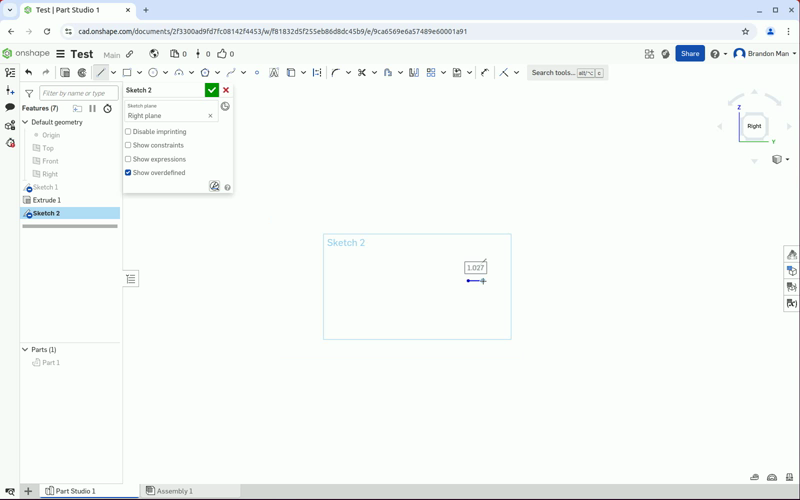
scroll(-6)
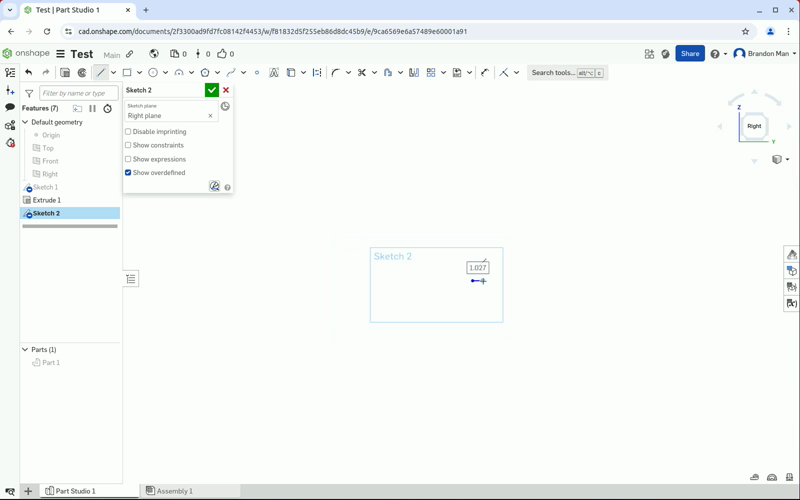
scroll(-6)
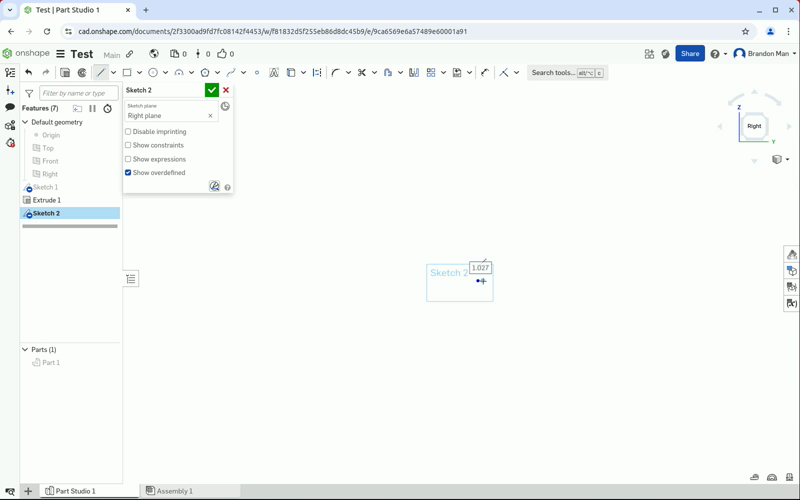
key_up(shift)
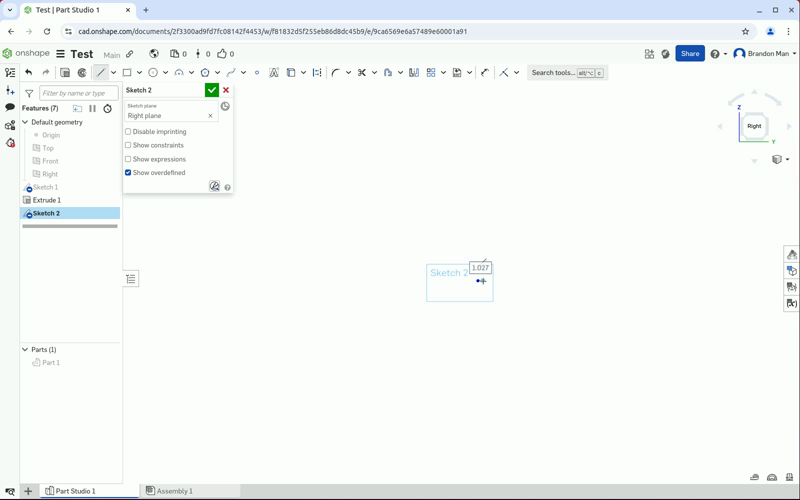
key_down(shift)
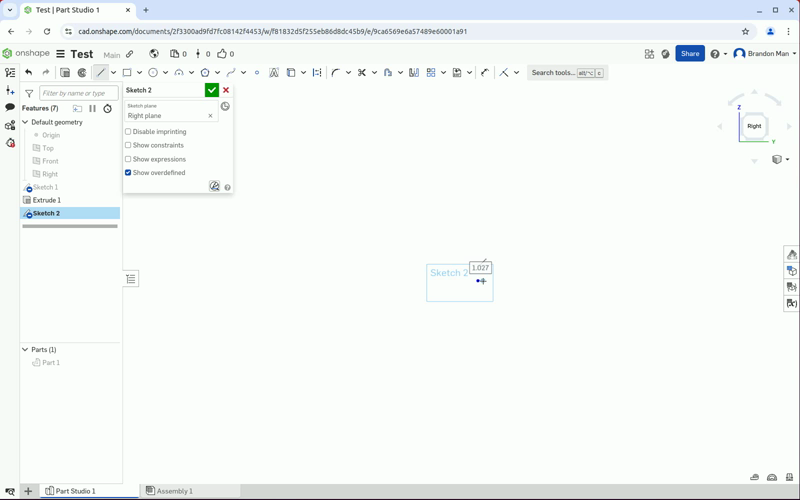
mouse_move(513, 280)
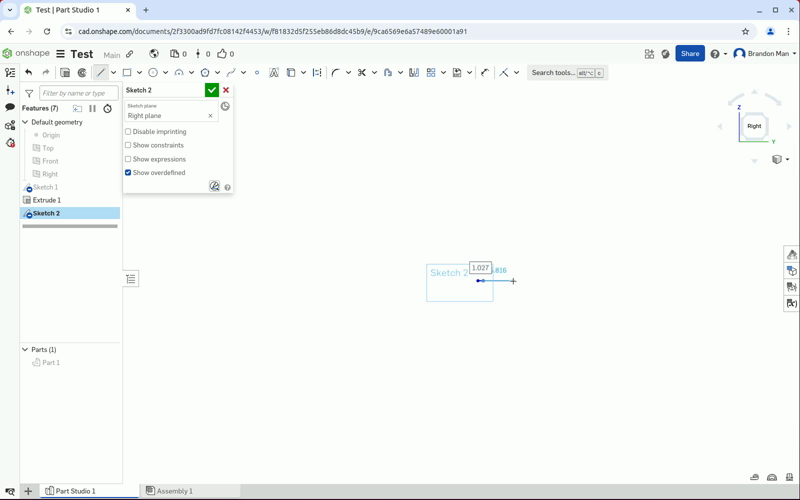
mouse_move(483, 237)
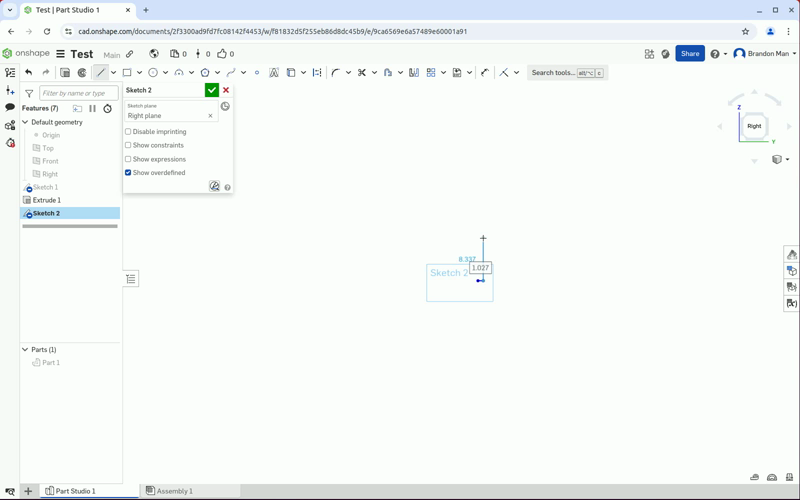
click(483, 237)
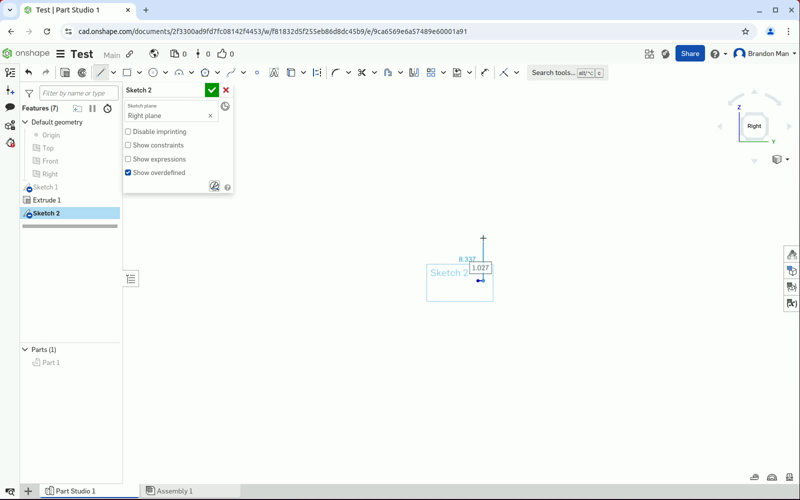
key_up(shift)
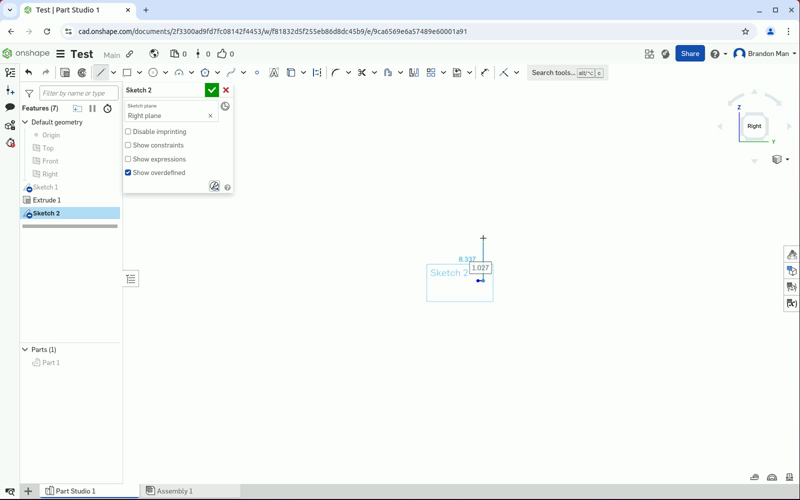
key(esc)
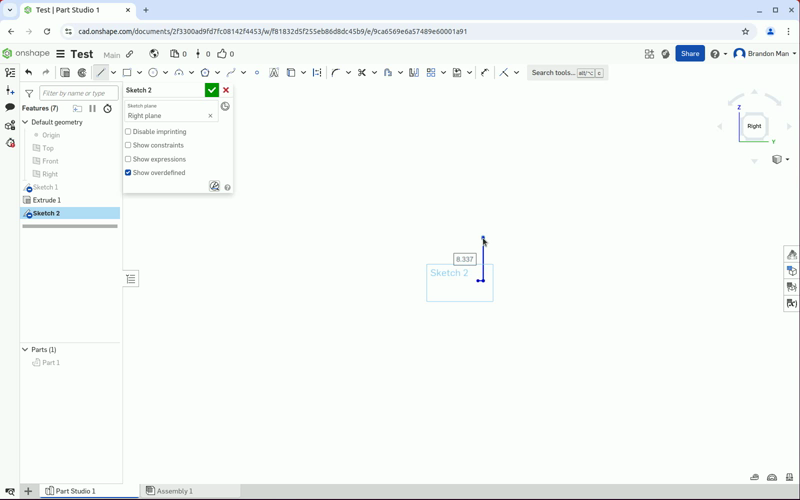
key(a)
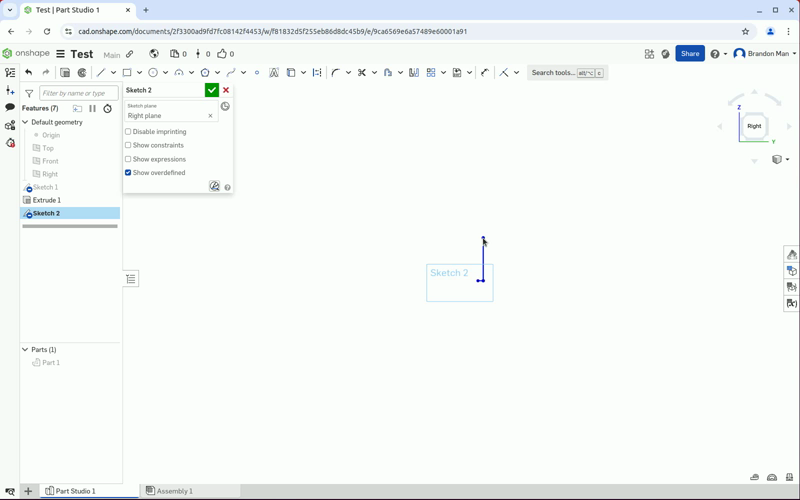
mouse_move(483, 237)
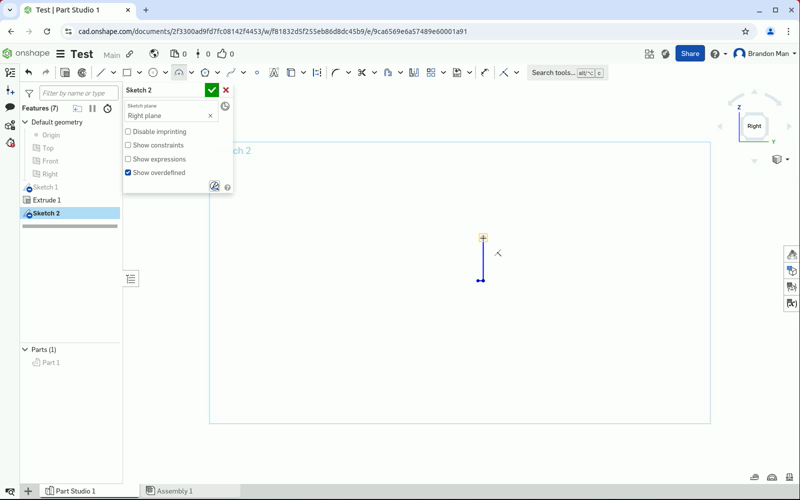
click(483, 237)
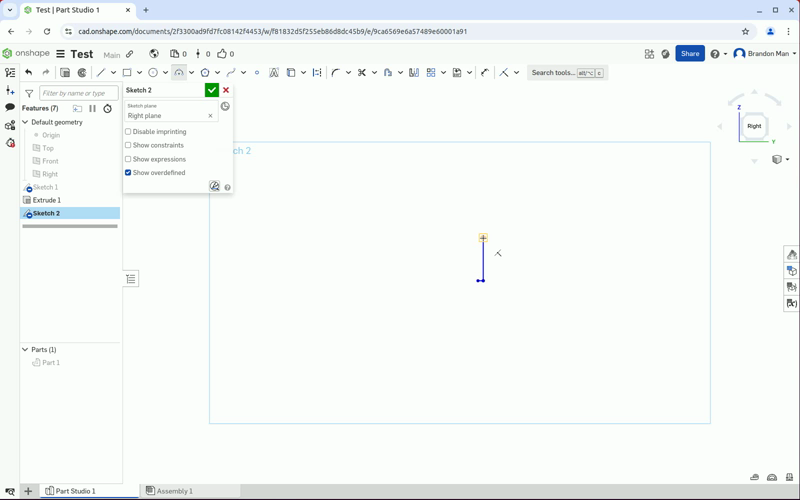
key_down(shift)
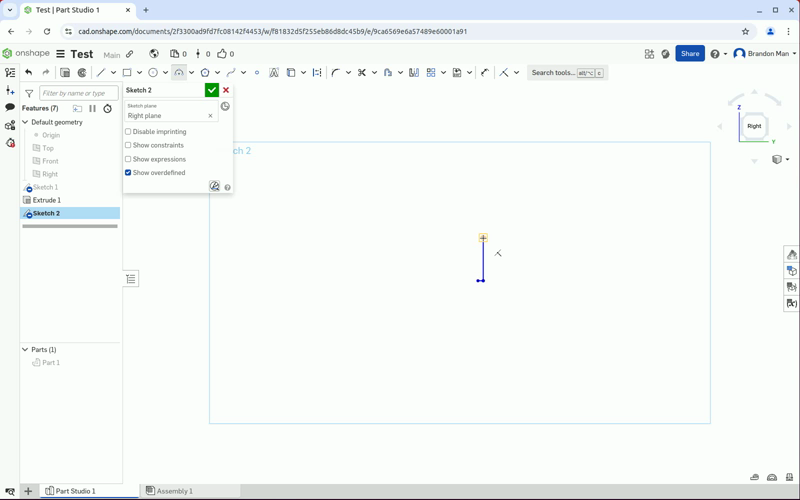
mouse_move(478, 237)
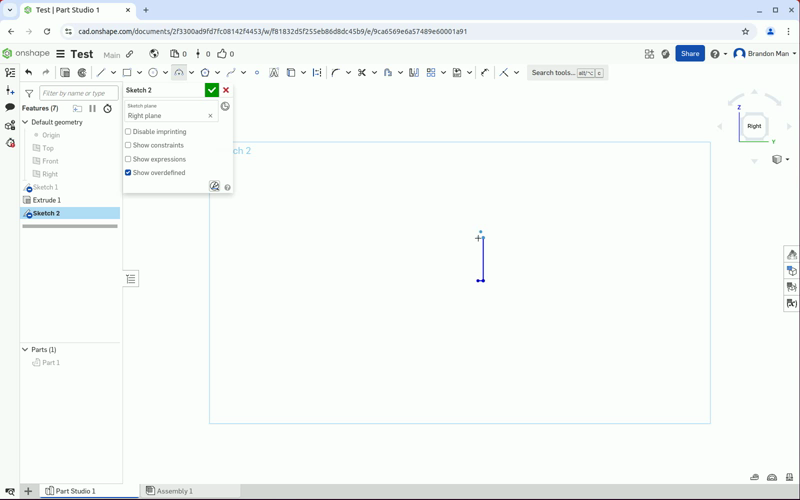
scroll(6)
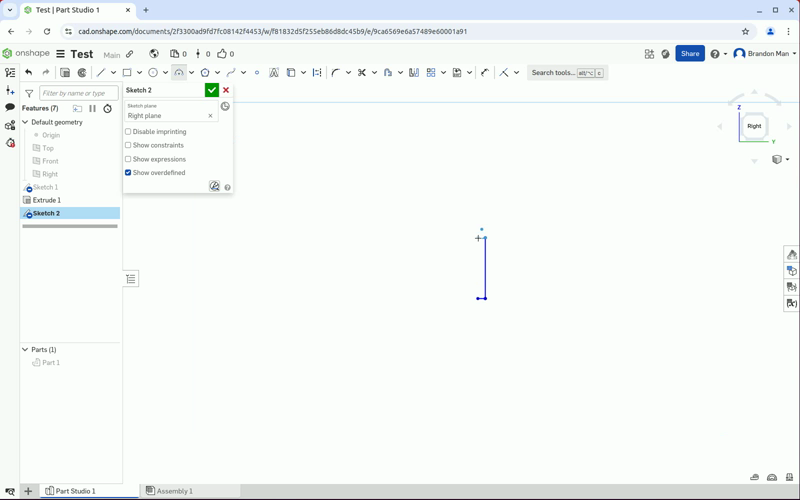
scroll(6)
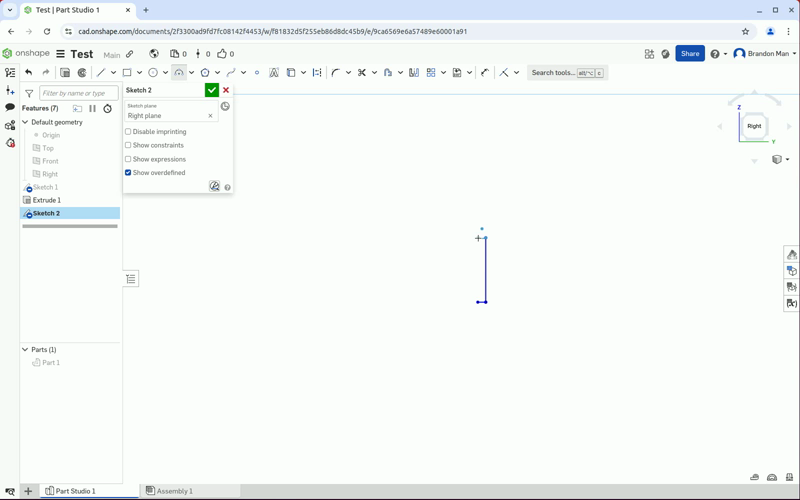
scroll(6)
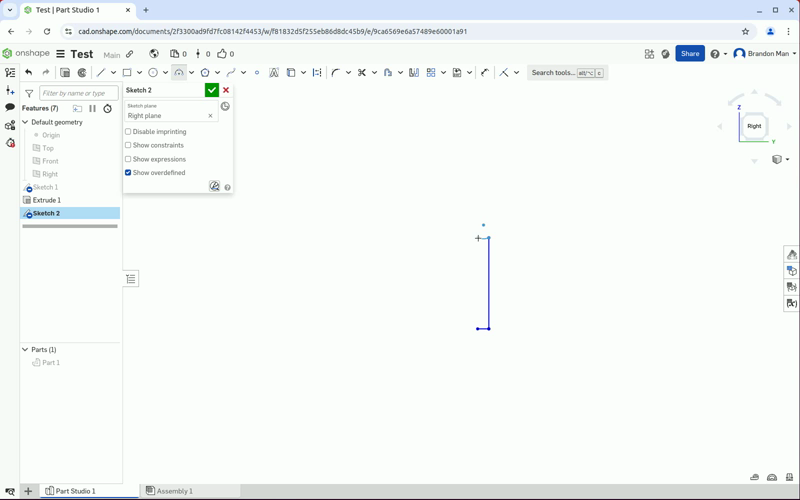
scroll(6)
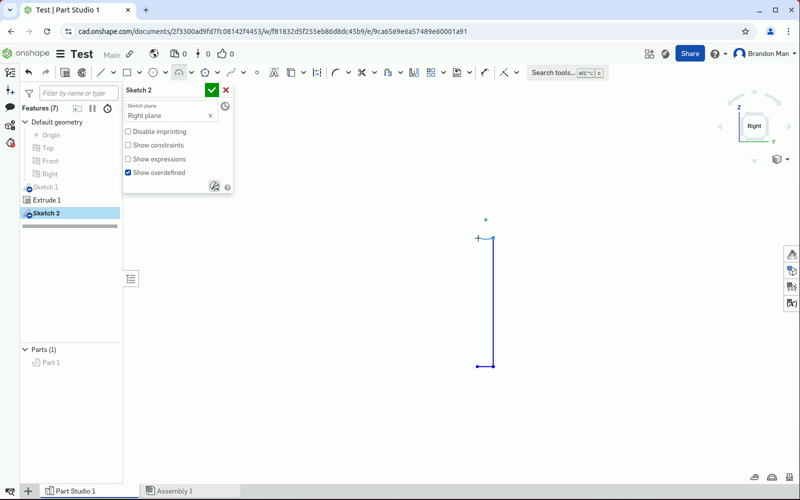
scroll(6)
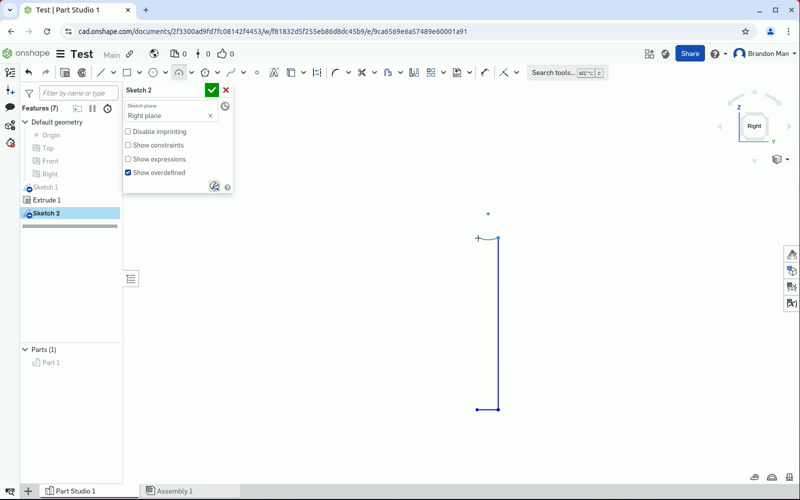
scroll(6)
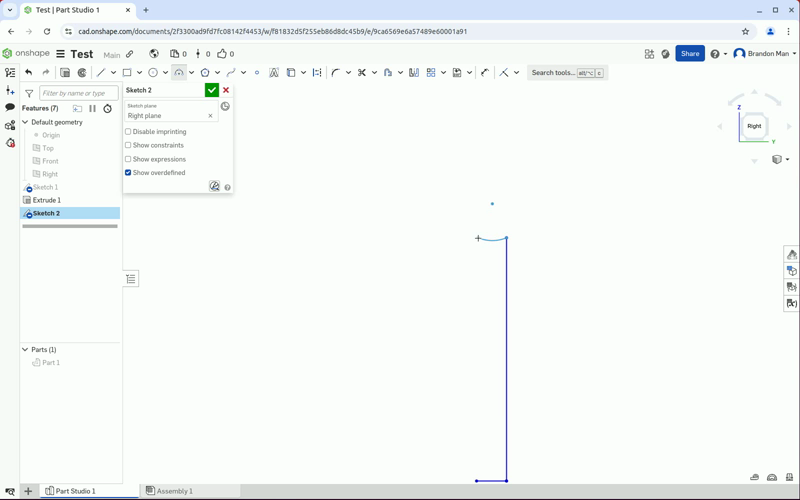
scroll(6)
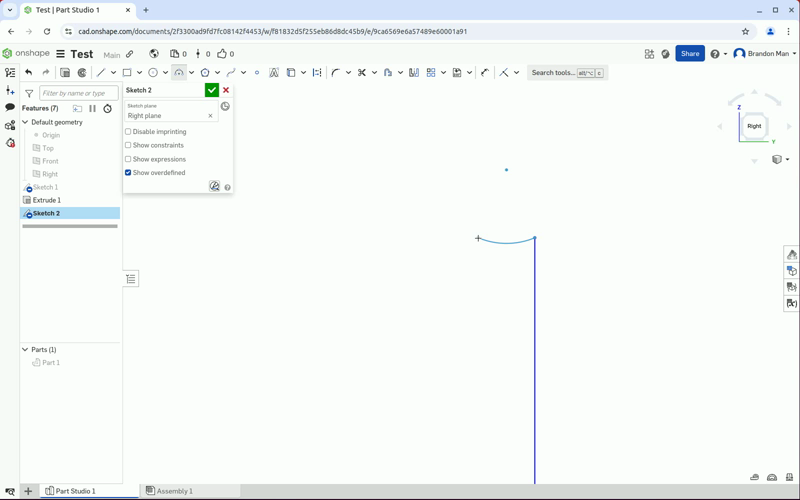
click(478, 237)
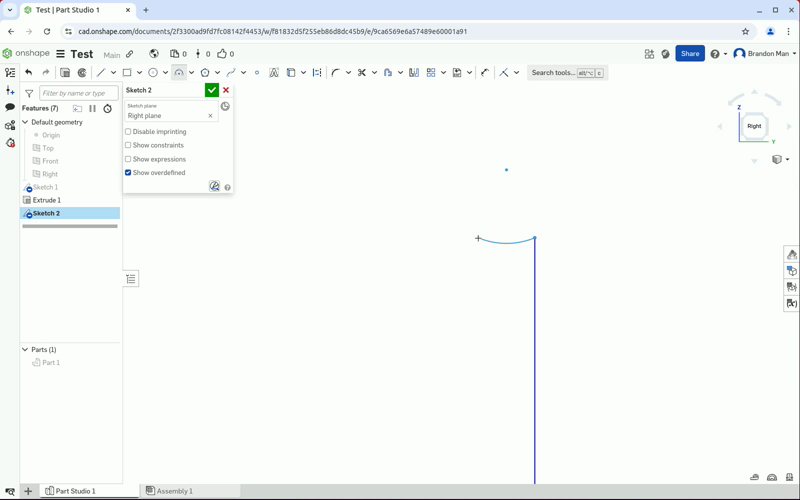
scroll(-6)
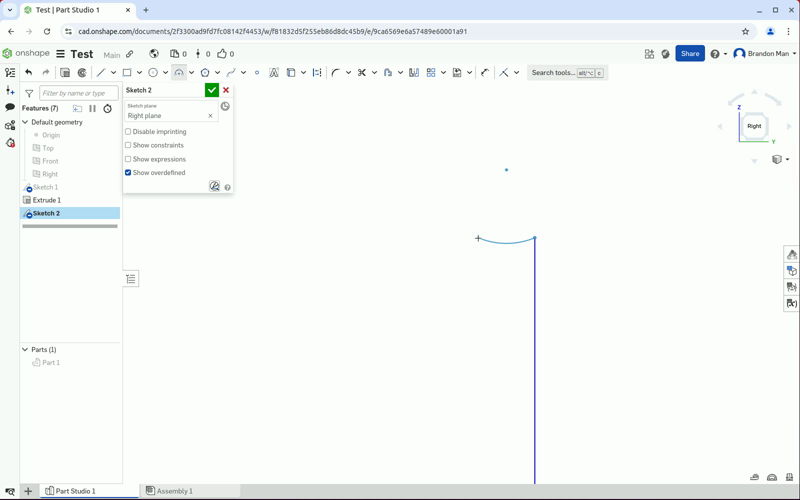
scroll(-6)
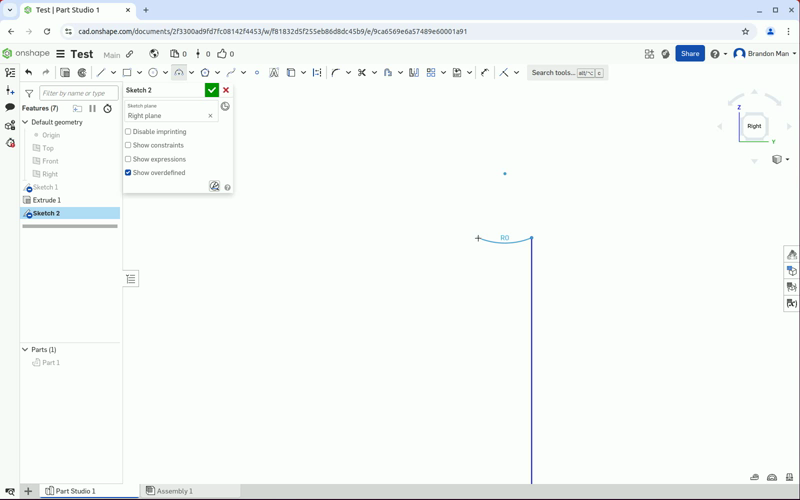
scroll(-6)
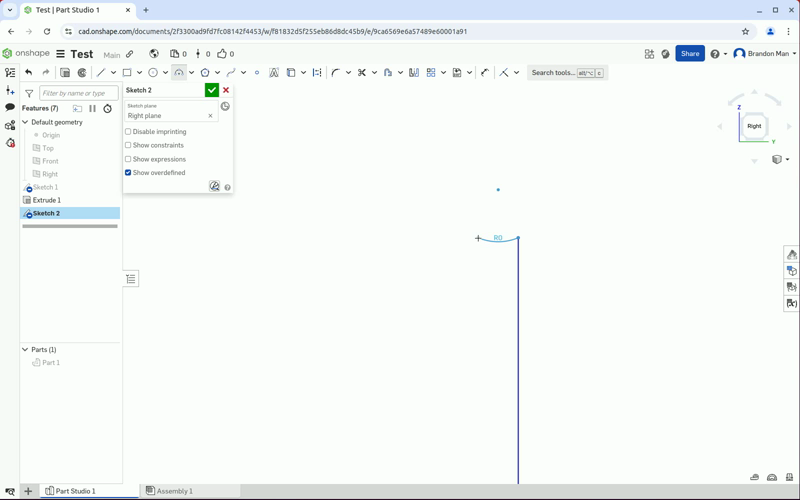
scroll(-6)
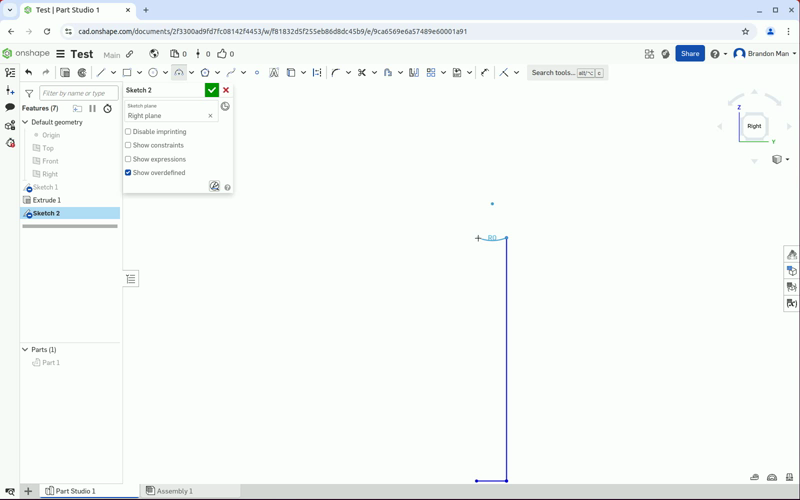
scroll(-6)
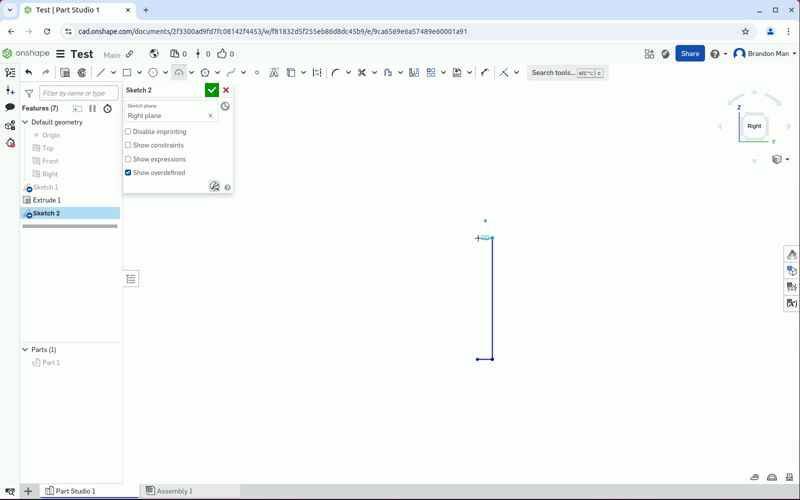
scroll(-6)
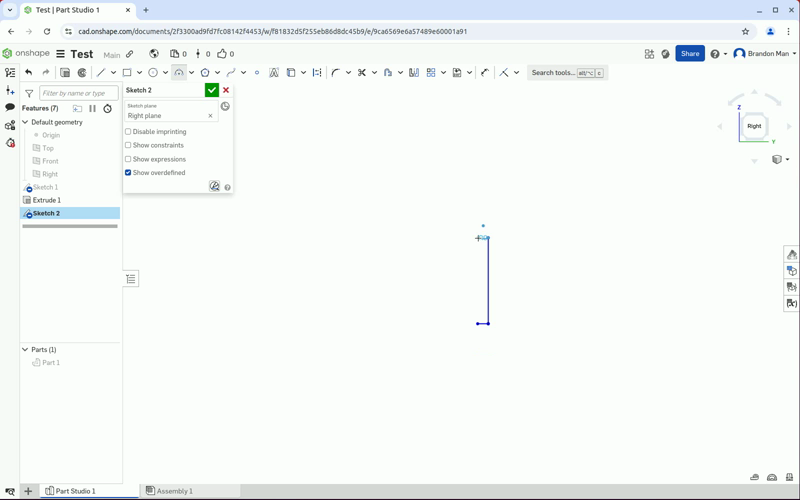
scroll(-6)
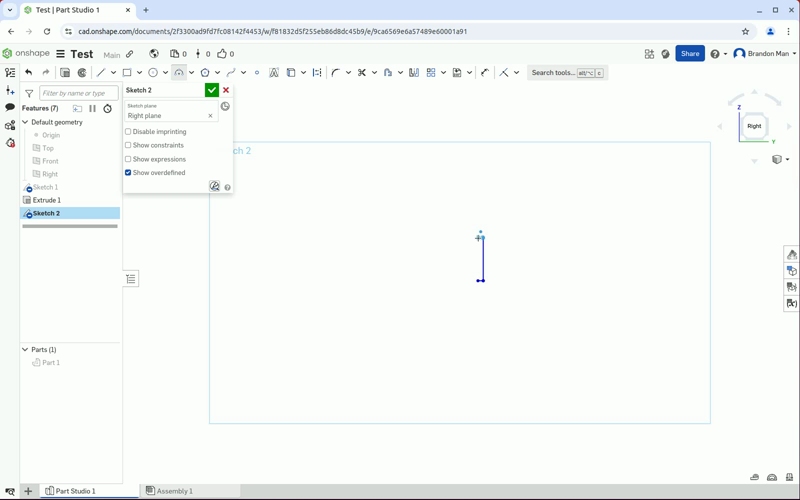
mouse_move(480, 235)
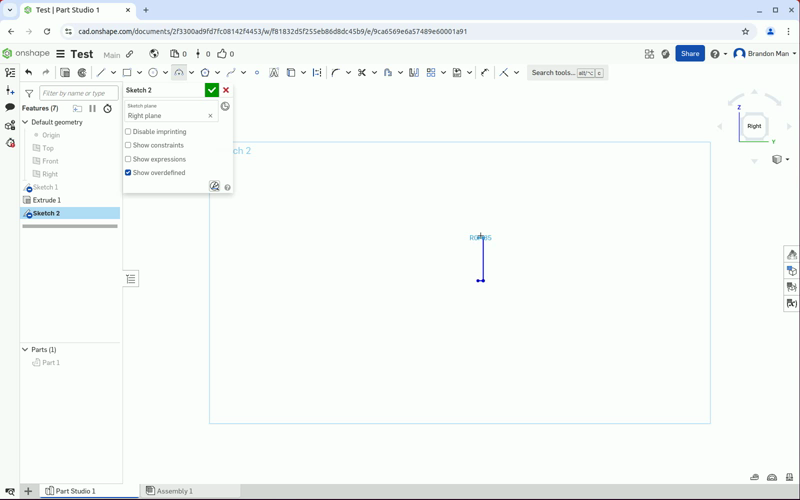
scroll(6)
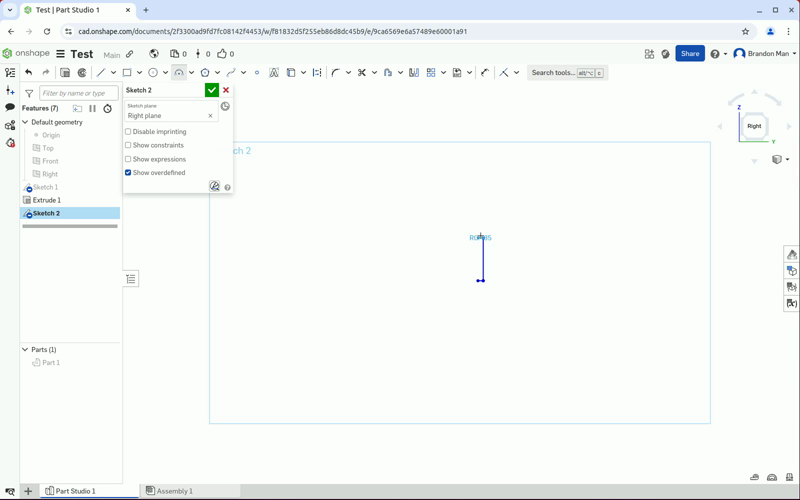
scroll(6)
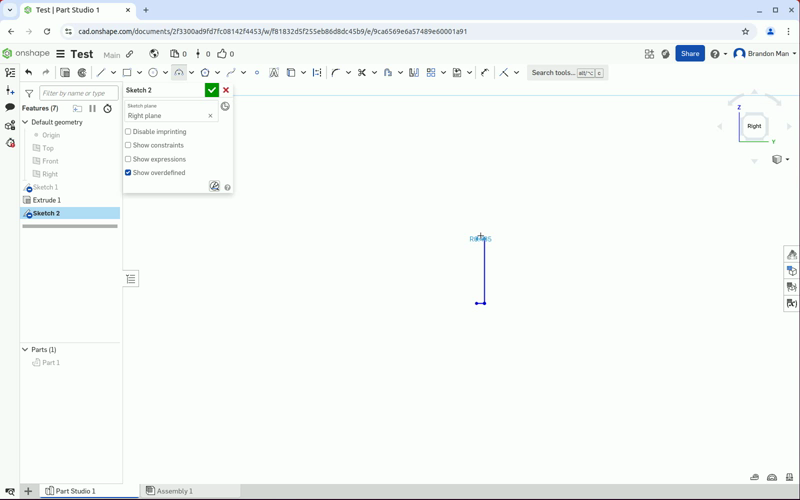
scroll(6)
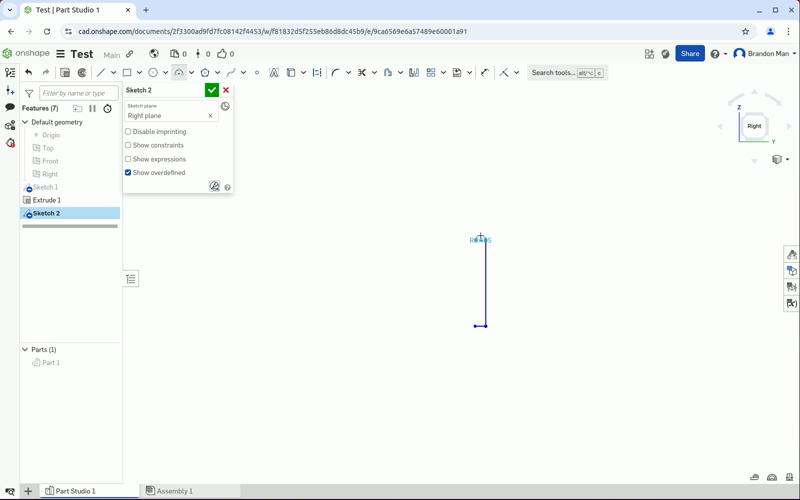
scroll(6)
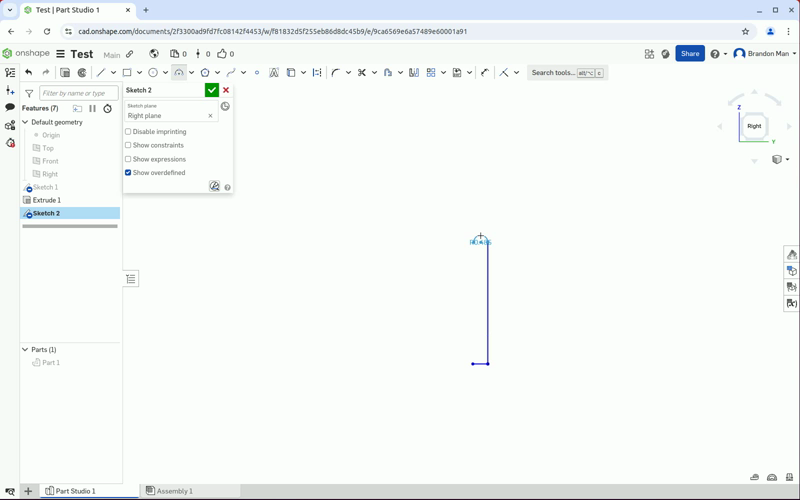
scroll(6)
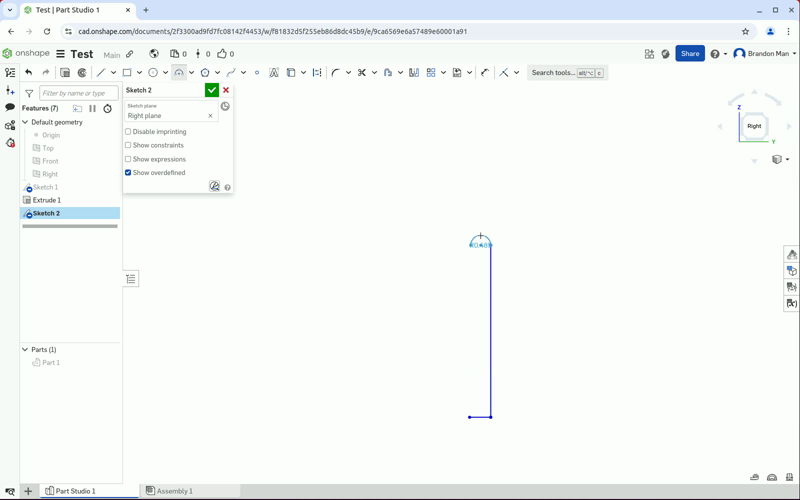
scroll(6)
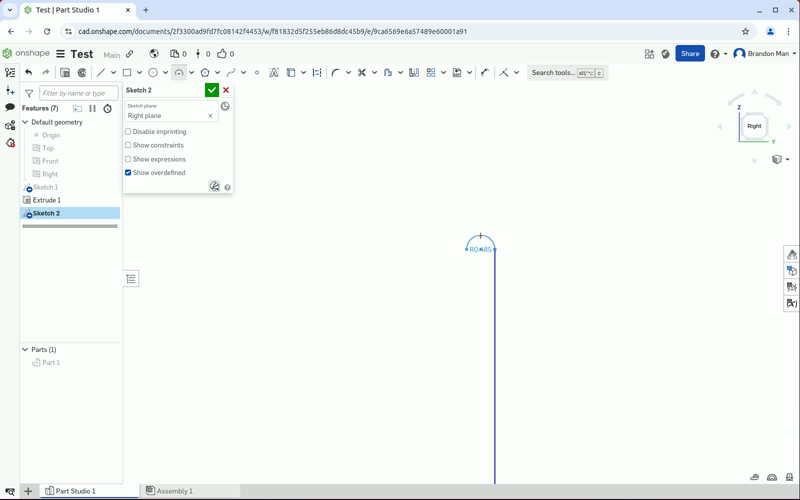
scroll(6)
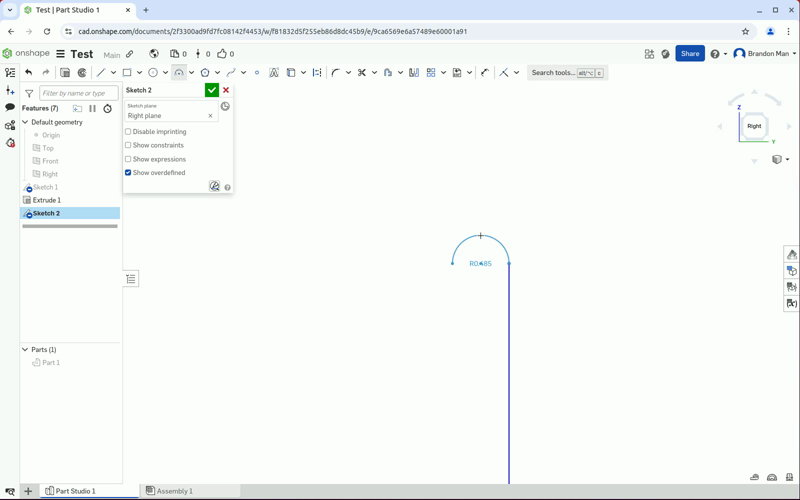
click(480, 235)
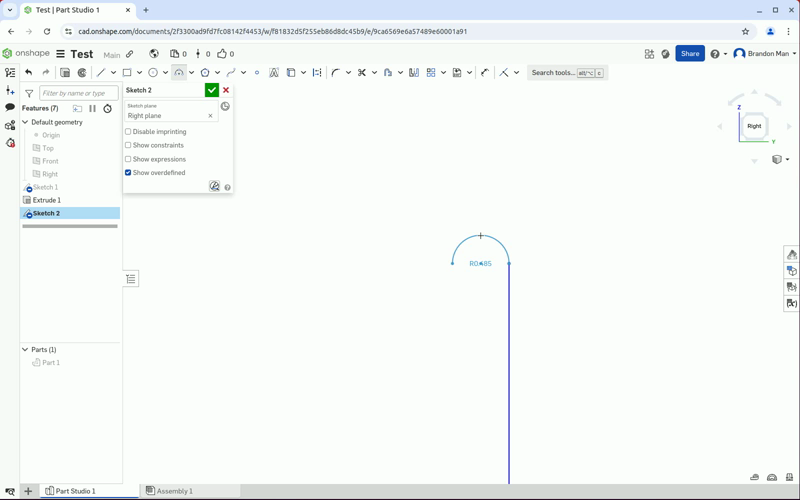
scroll(-6)
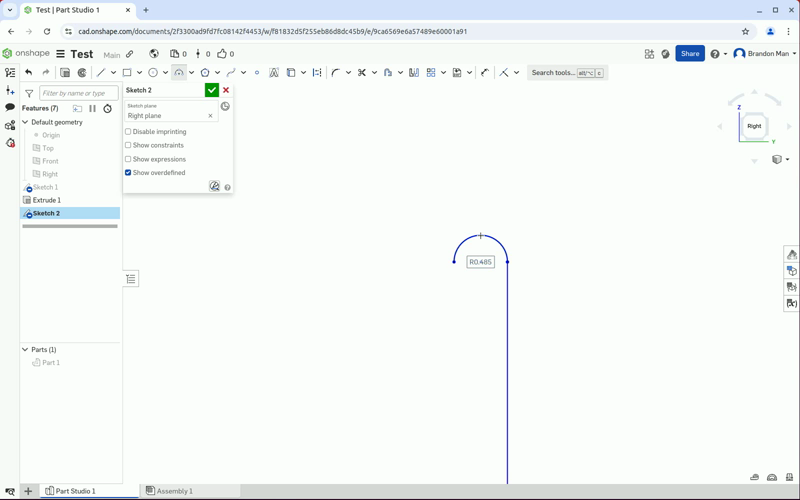
scroll(-6)
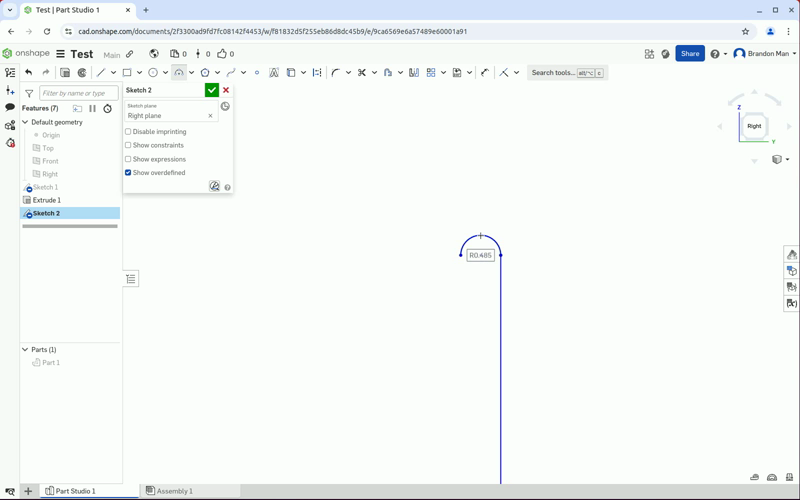
scroll(-6)
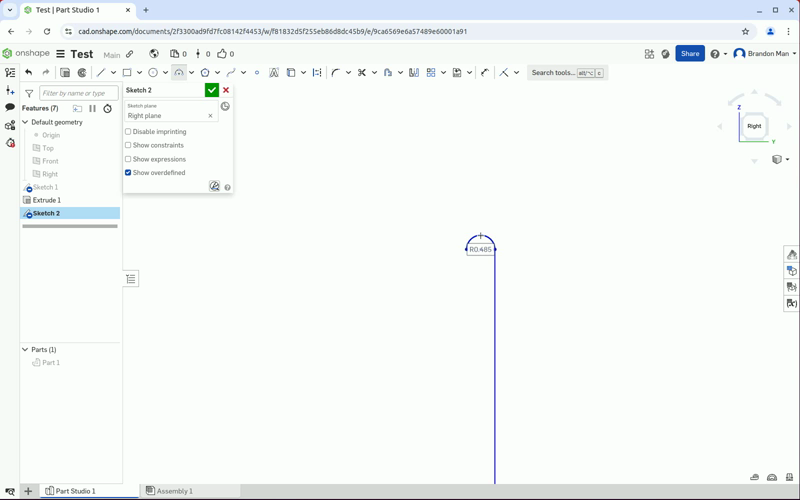
scroll(-6)
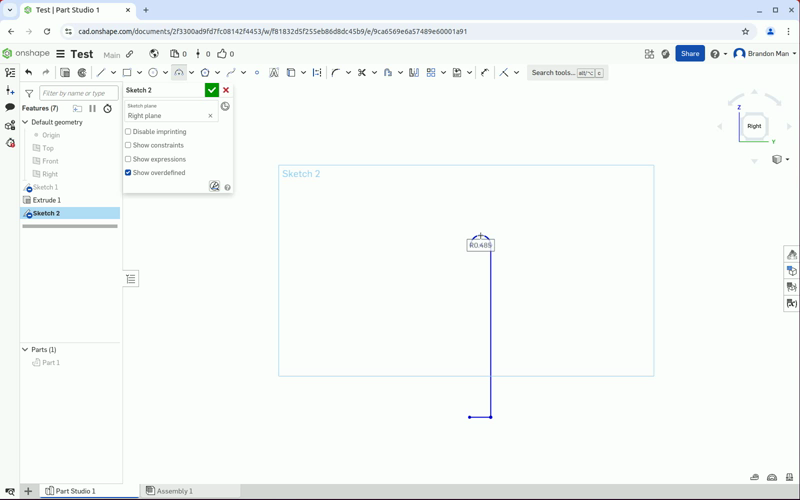
scroll(-6)
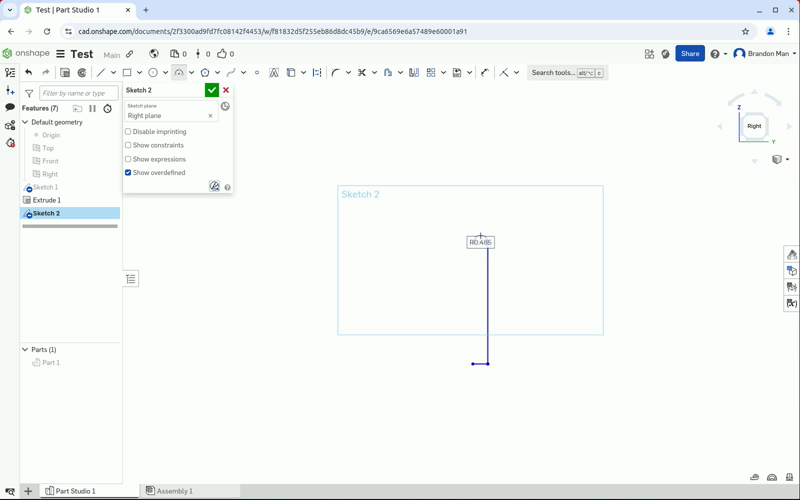
scroll(-6)
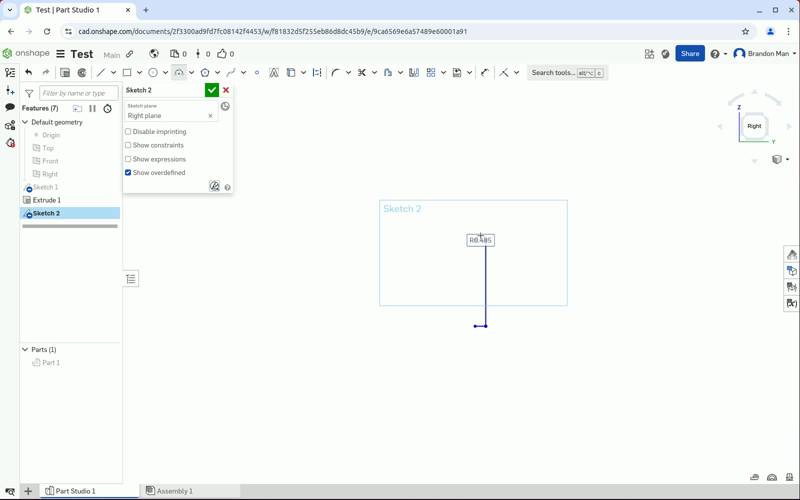
scroll(-6)
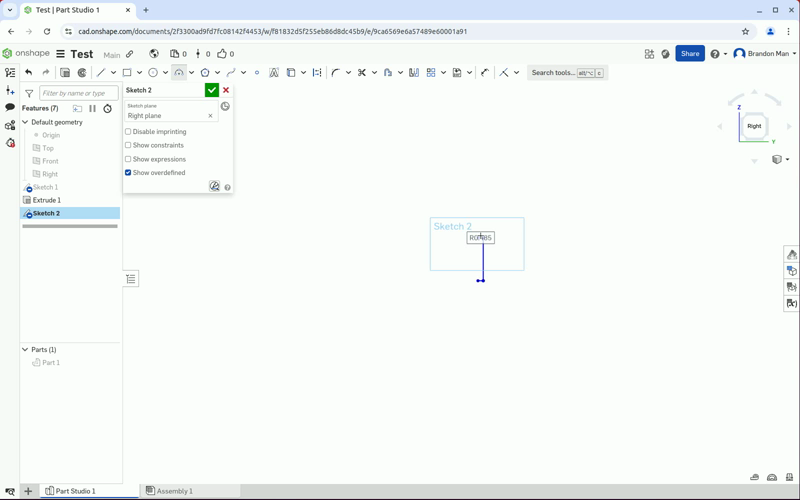
key_up(shift)
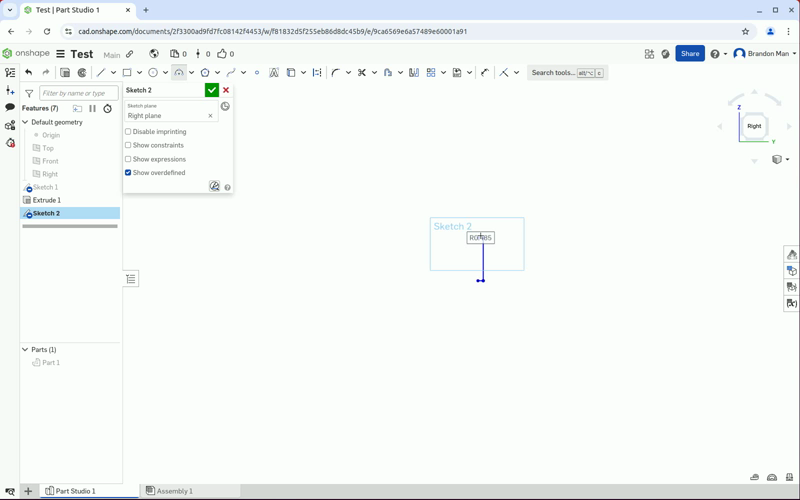
key(esc)
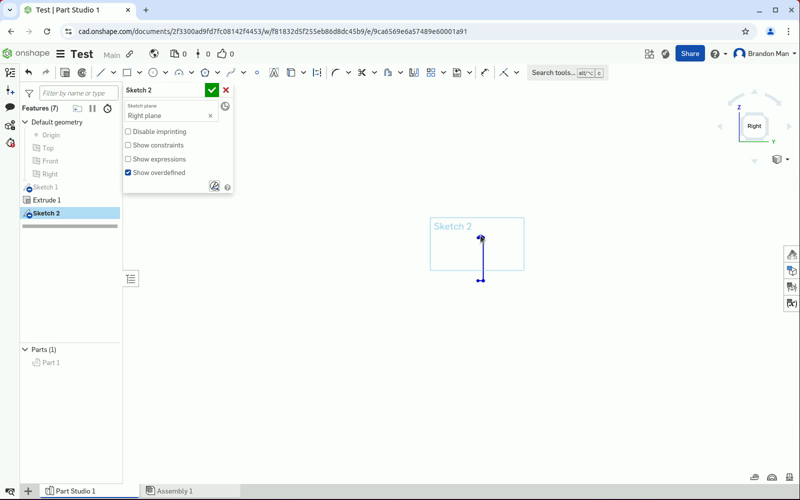
key(l)
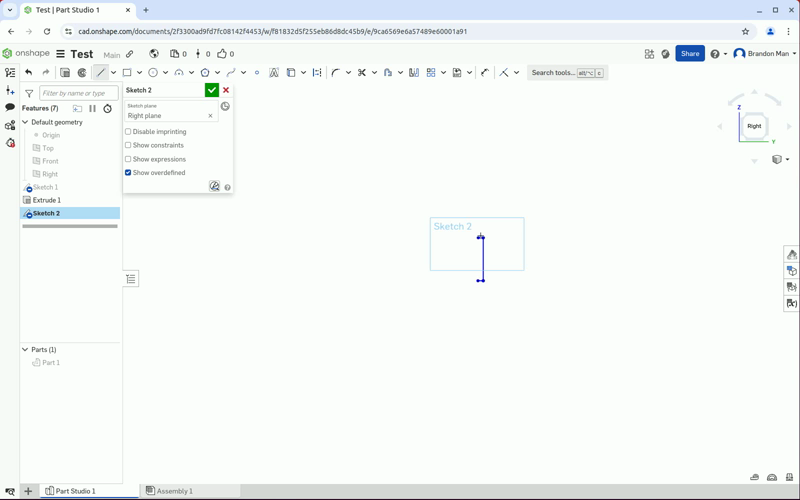
mouse_move(478, 237)
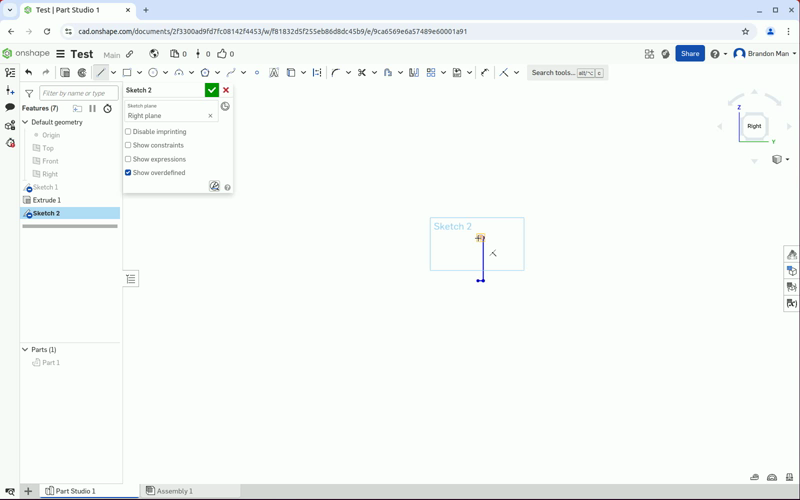
scroll(6)
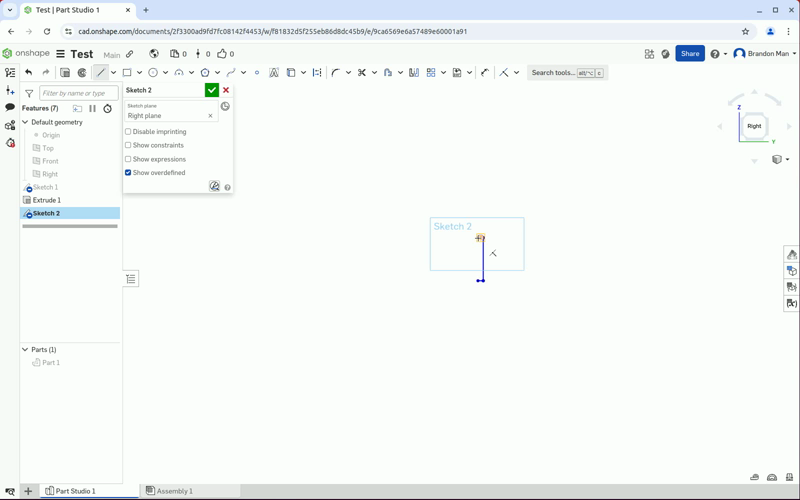
scroll(6)
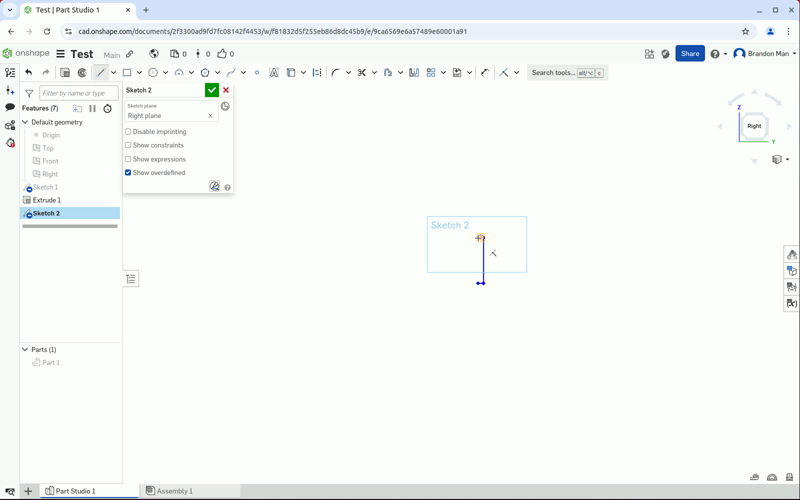
scroll(6)
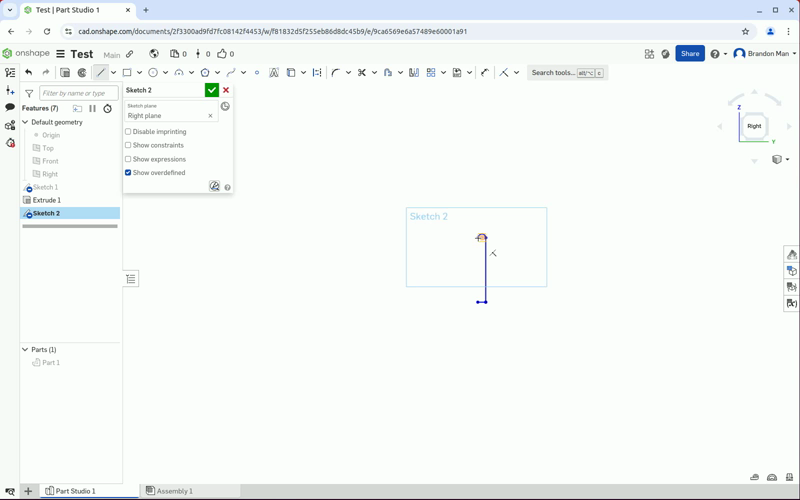
scroll(6)
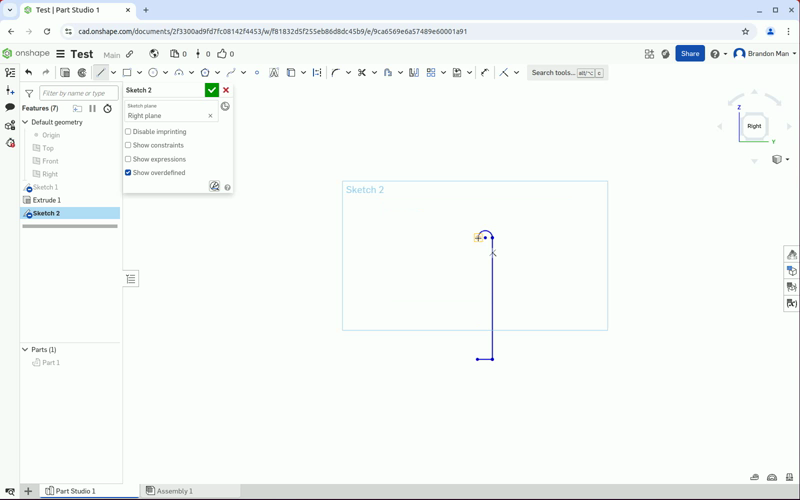
scroll(6)
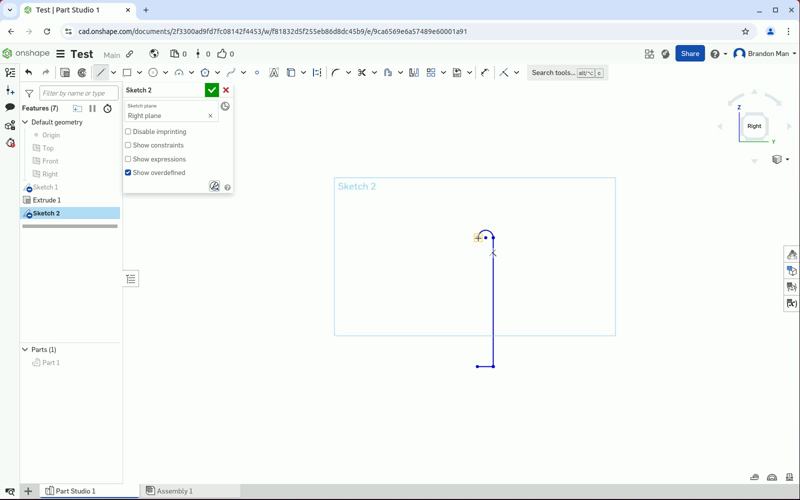
scroll(6)
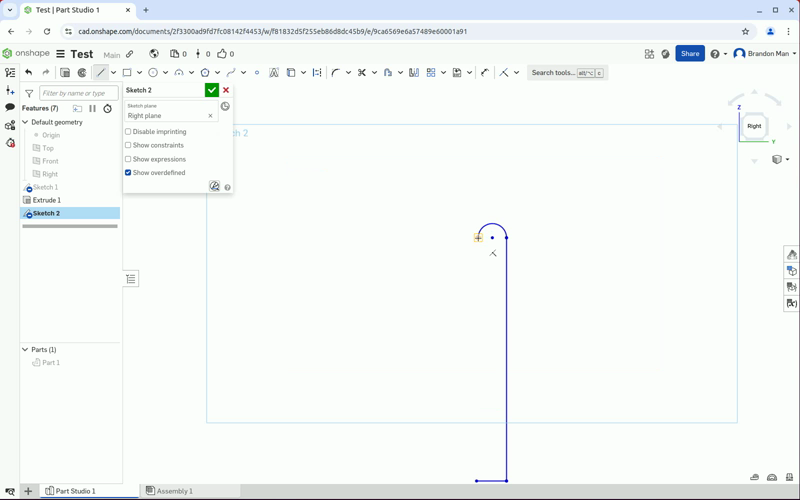
scroll(6)
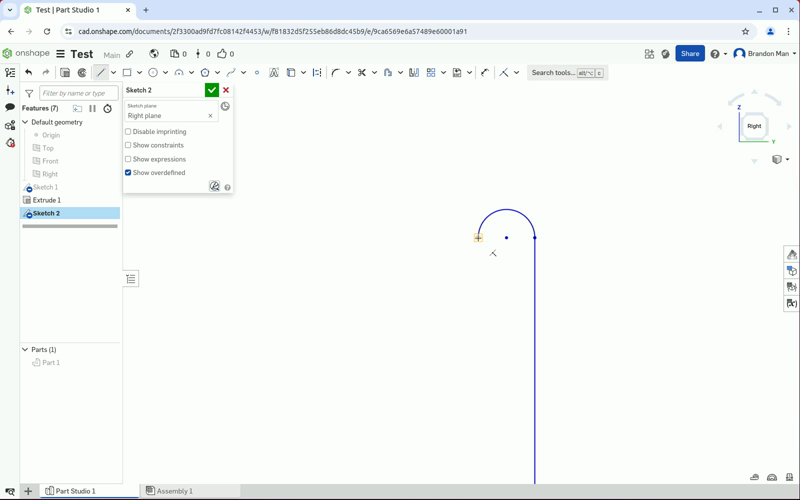
click(478, 237)
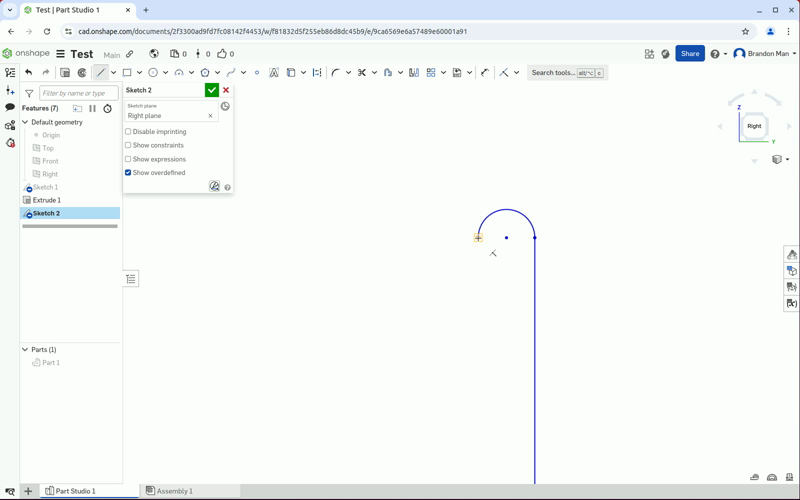
scroll(-6)
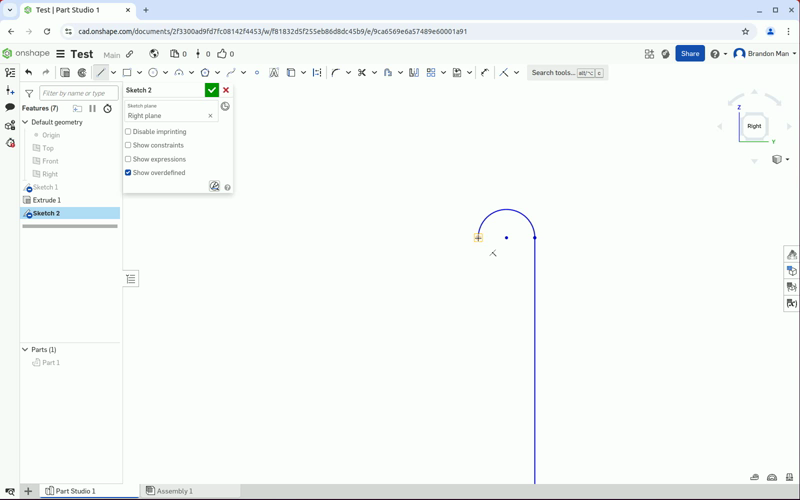
scroll(-6)
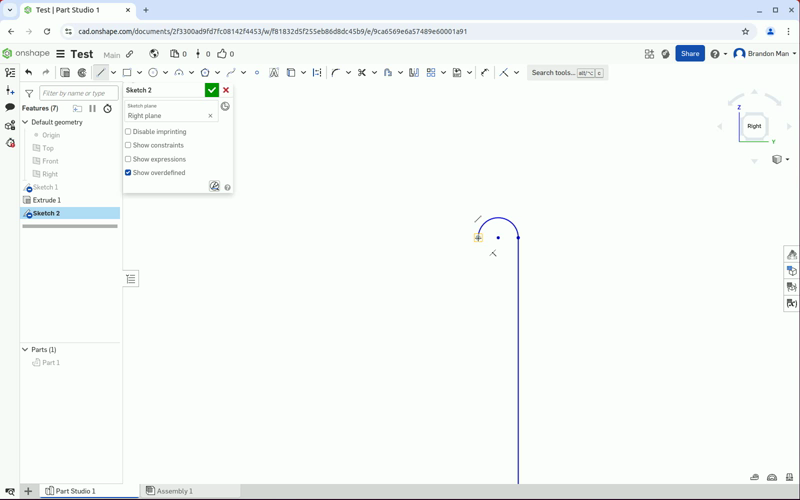
scroll(-6)
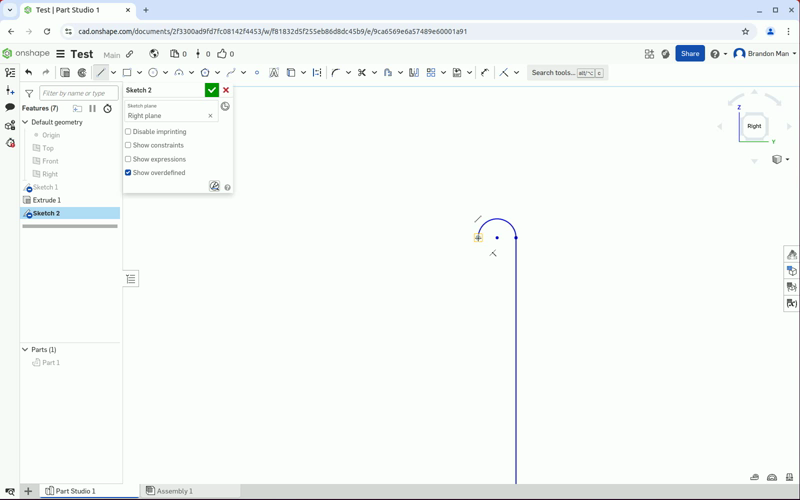
scroll(-6)
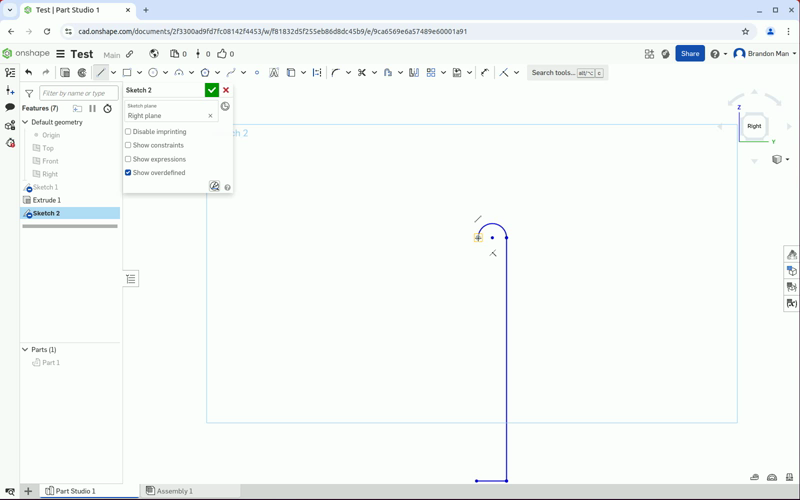
scroll(-6)
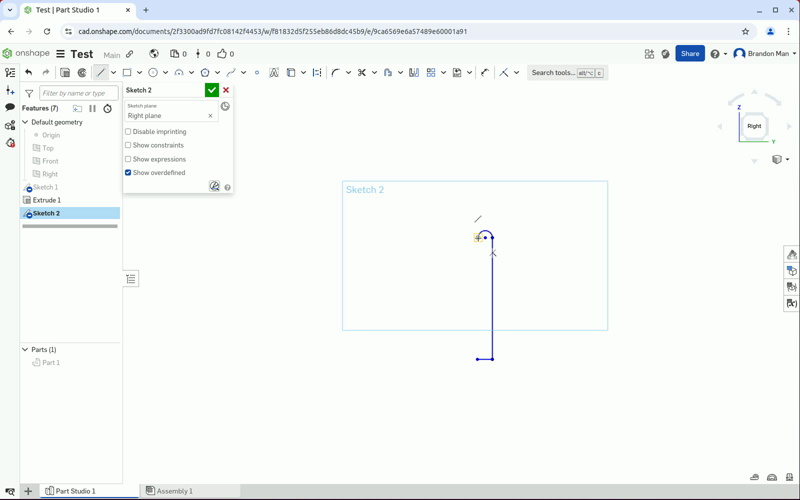
scroll(-6)
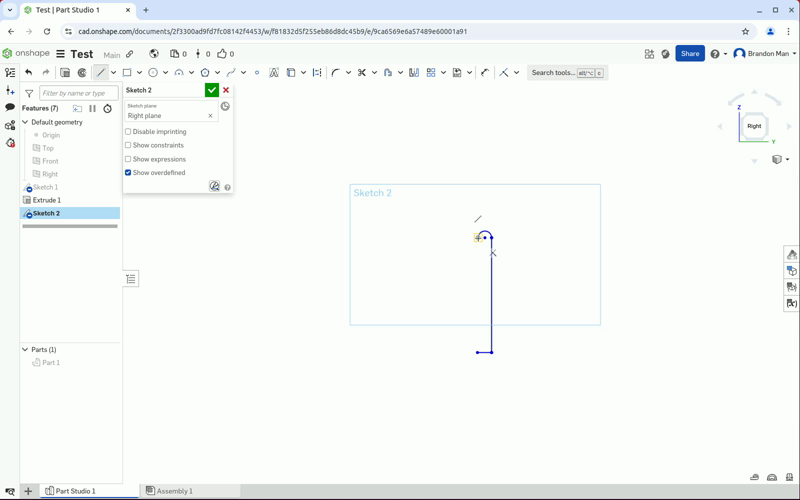
scroll(-6)
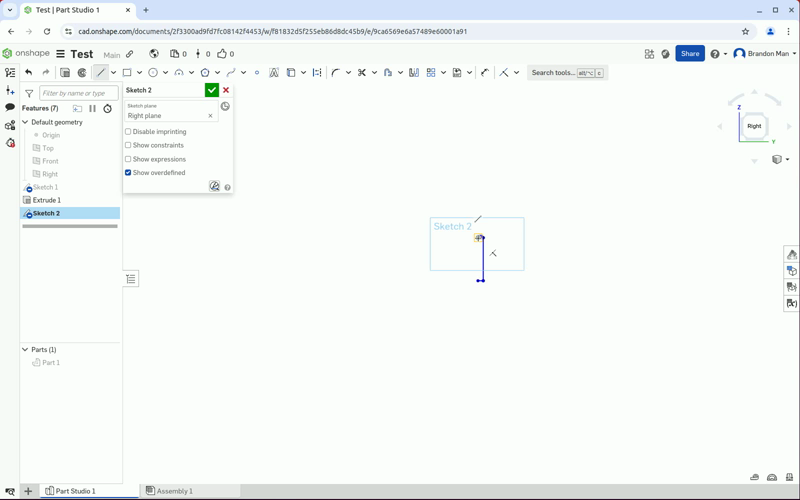
mouse_move(508, 237)
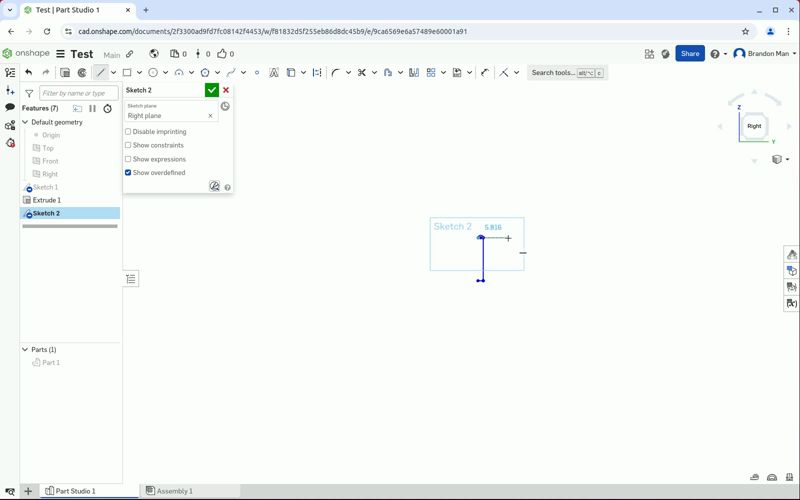
key_down(shift)
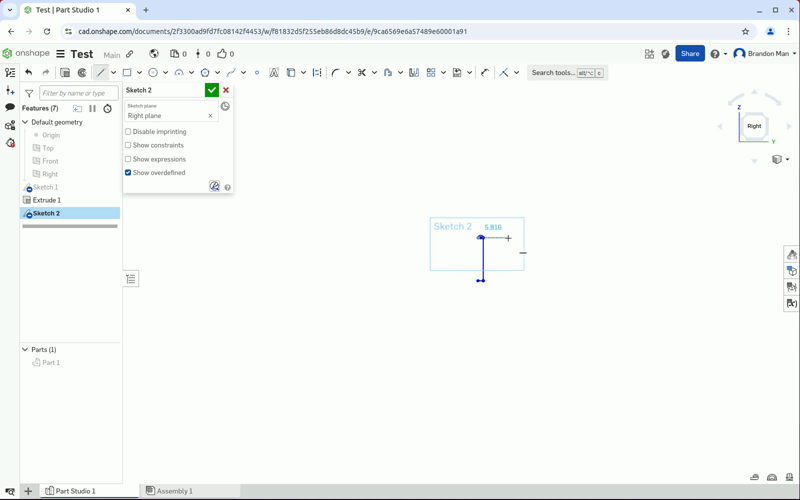
mouse_move(478, 280)
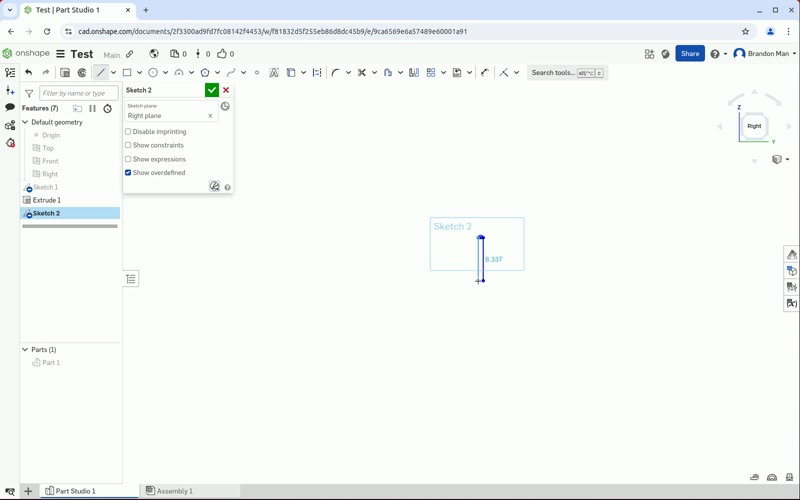
key_up(shift)
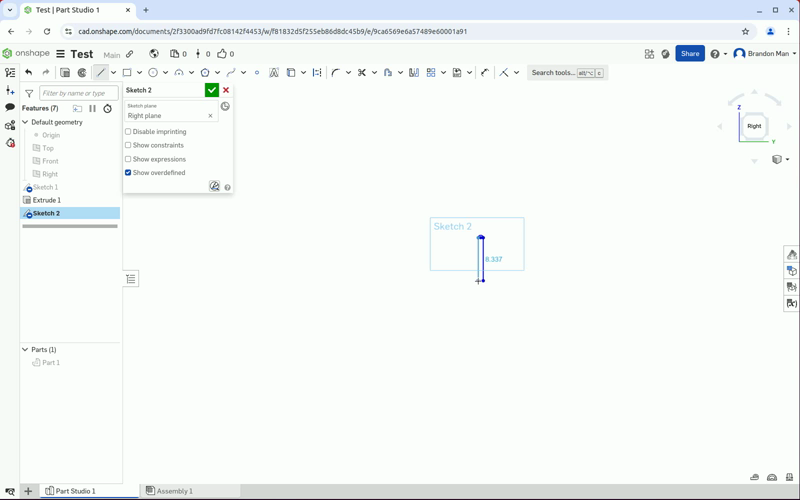
click(478, 280)
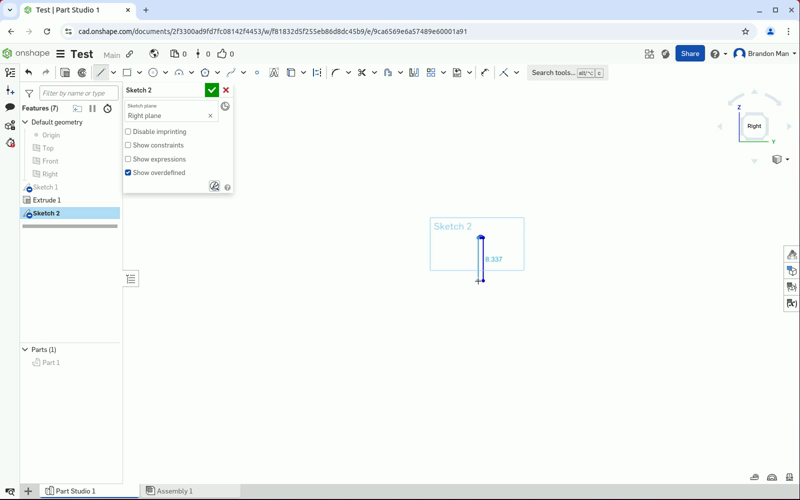
key(esc)
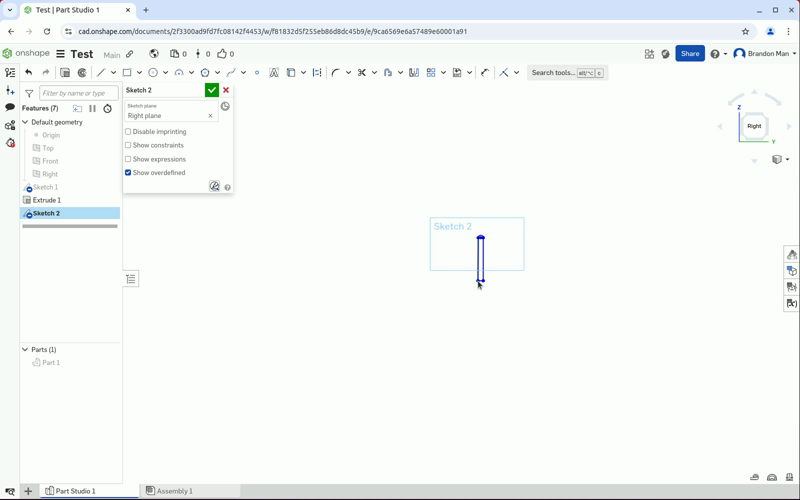
mouse_move(479, 279)
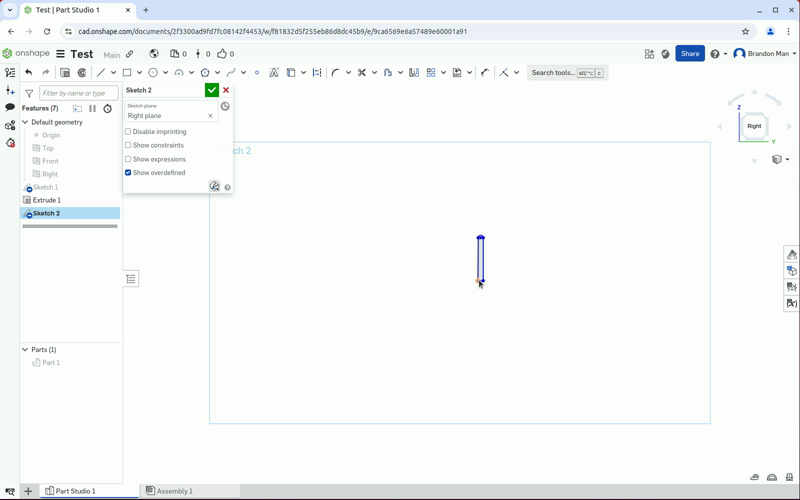
scroll(6)
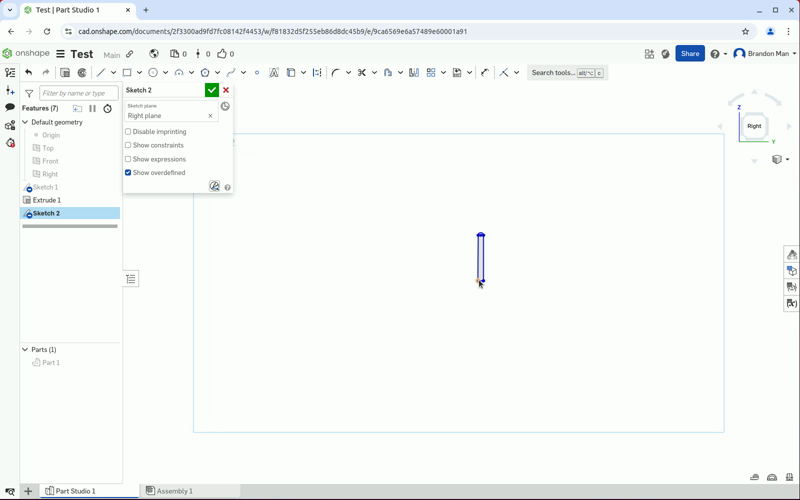
scroll(6)
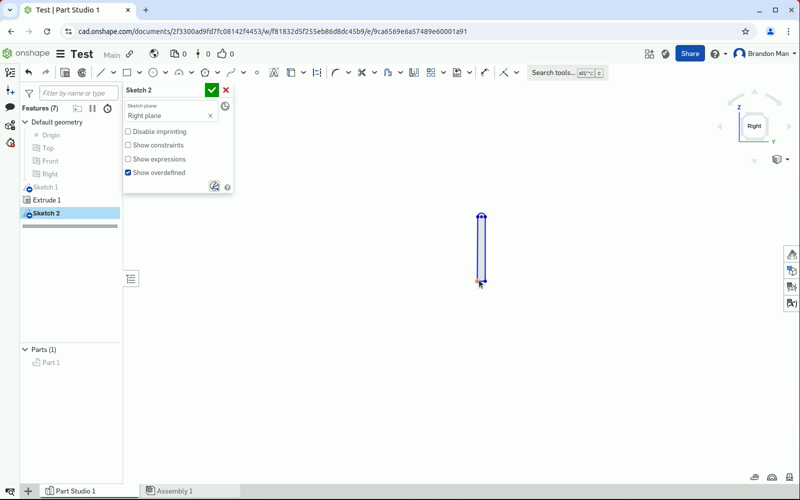
scroll(6)
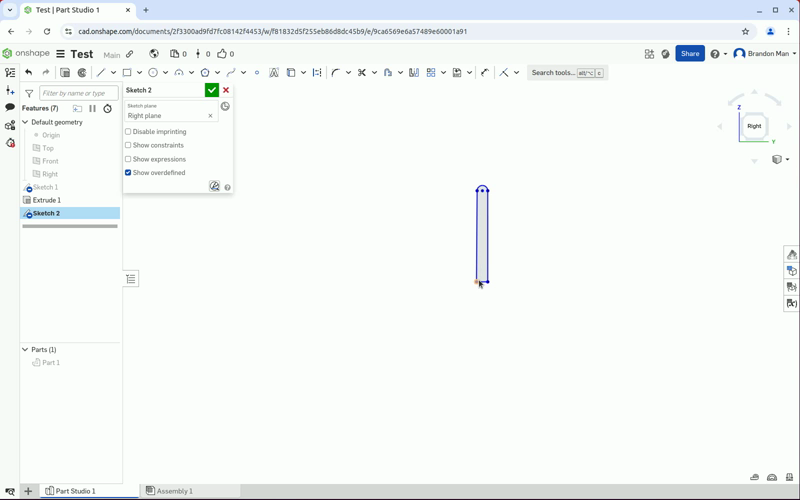
scroll(6)
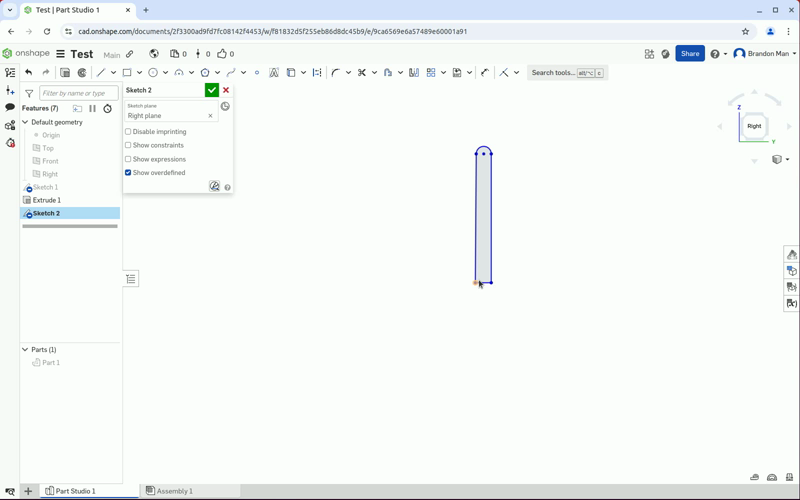
scroll(6)
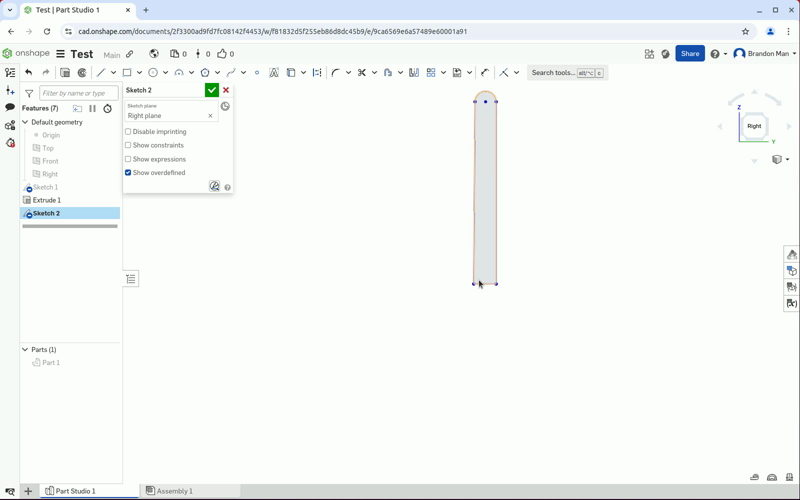
scroll(6)
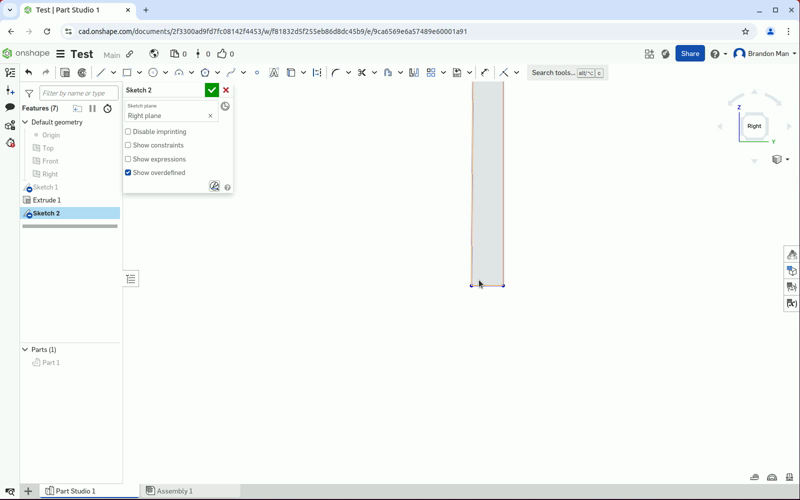
scroll(6)
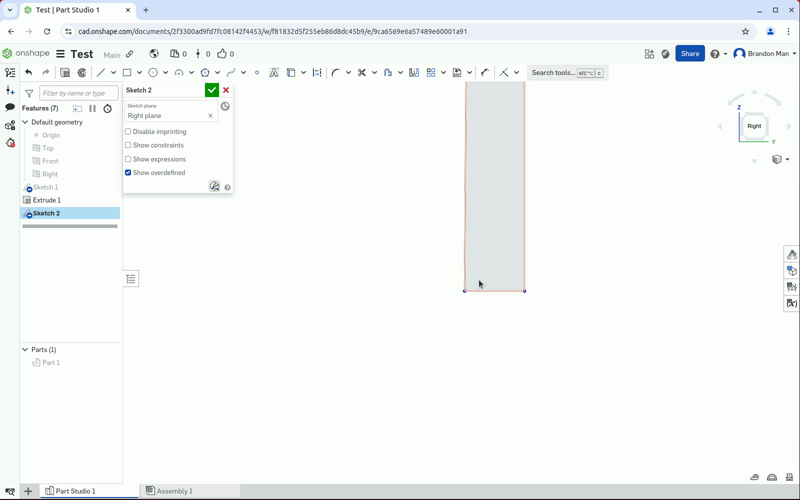
click(479, 279)
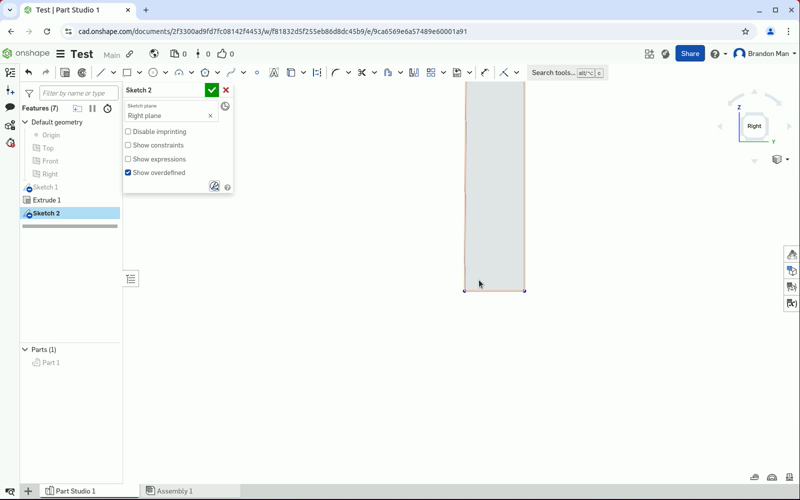
scroll(-6)
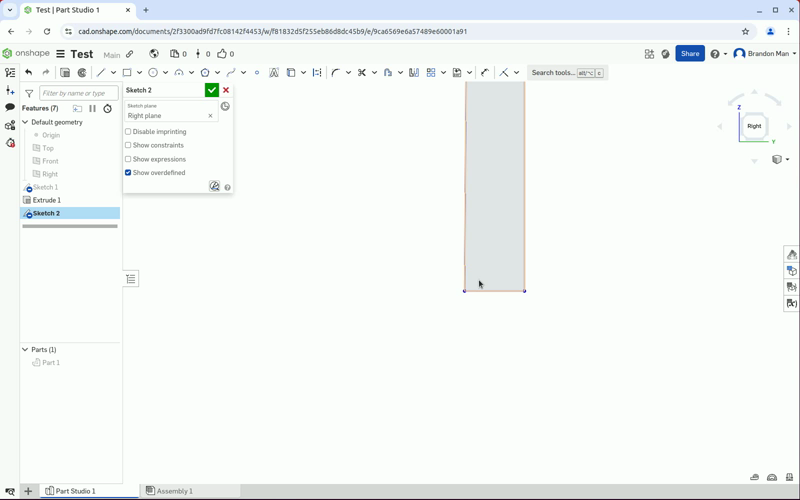
scroll(-6)
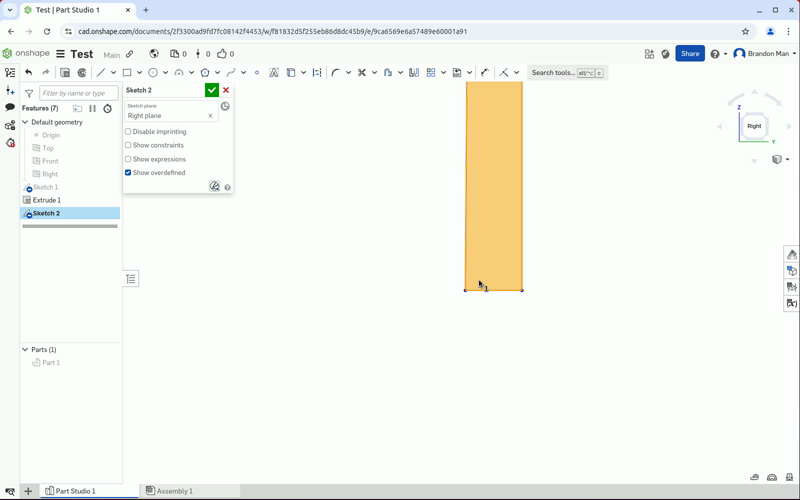
scroll(-6)
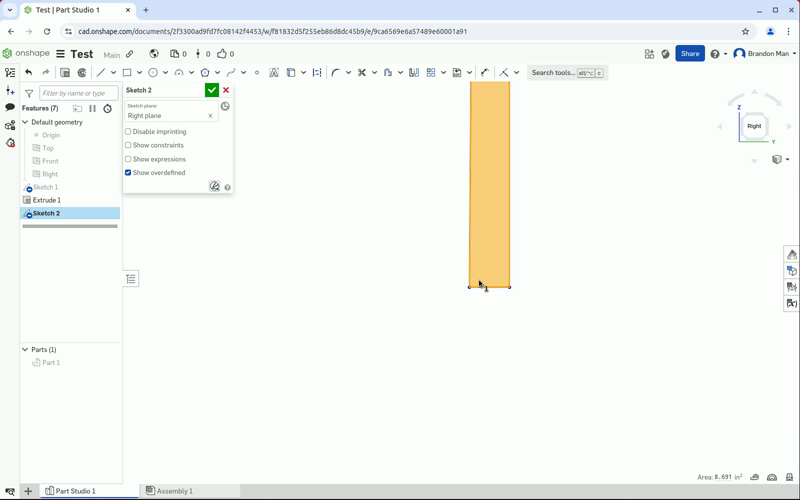
scroll(-6)
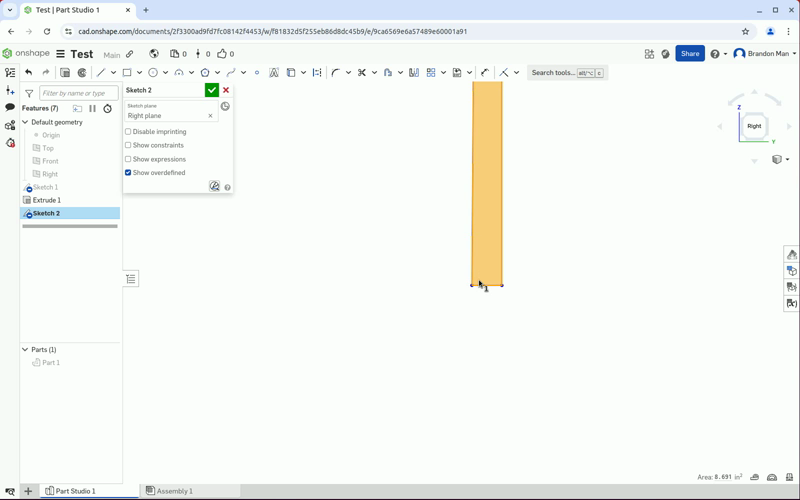
scroll(-6)
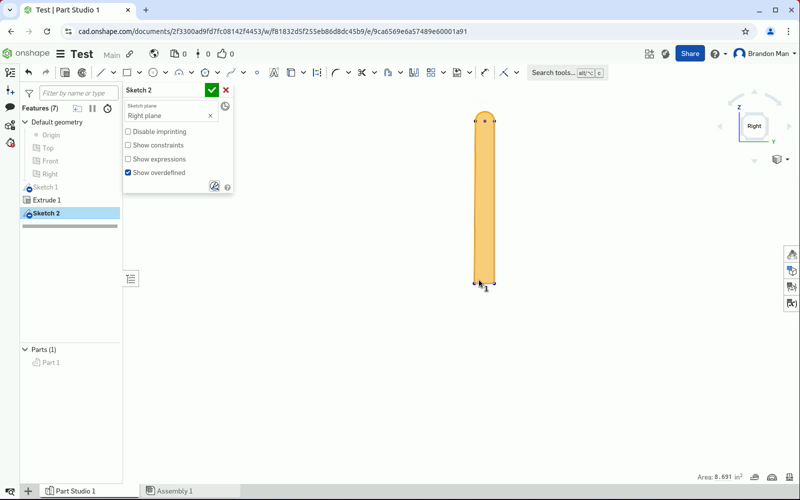
scroll(-6)
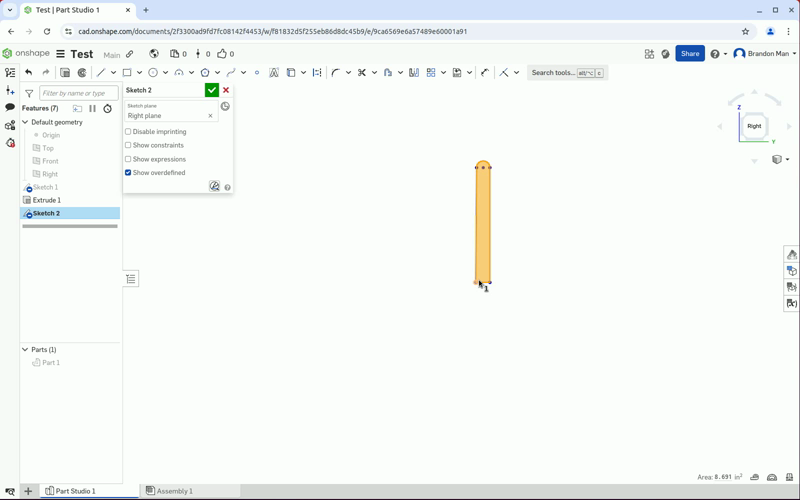
scroll(-6)
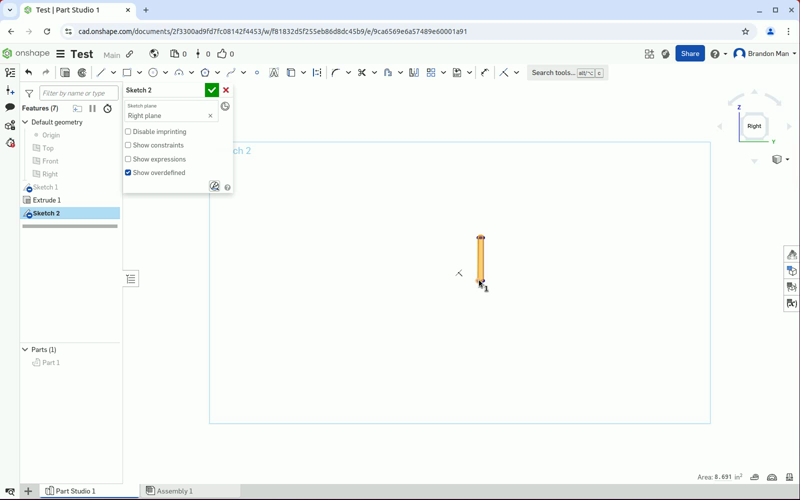
mouse_move(73, 352)
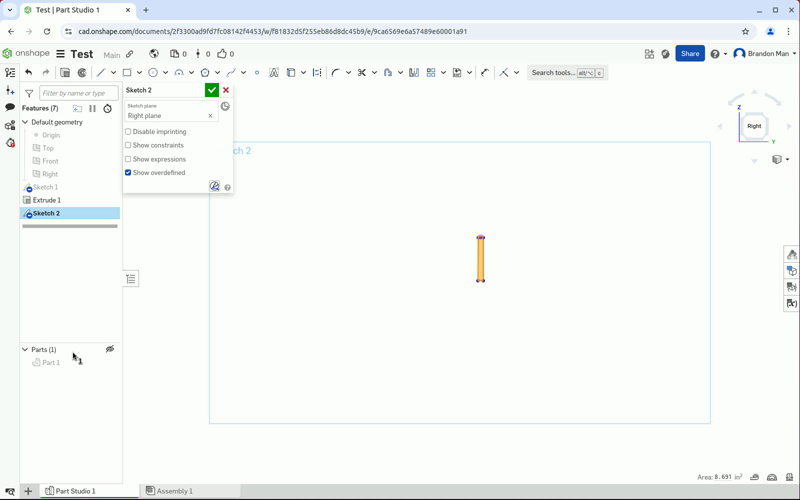
key(shift+y)
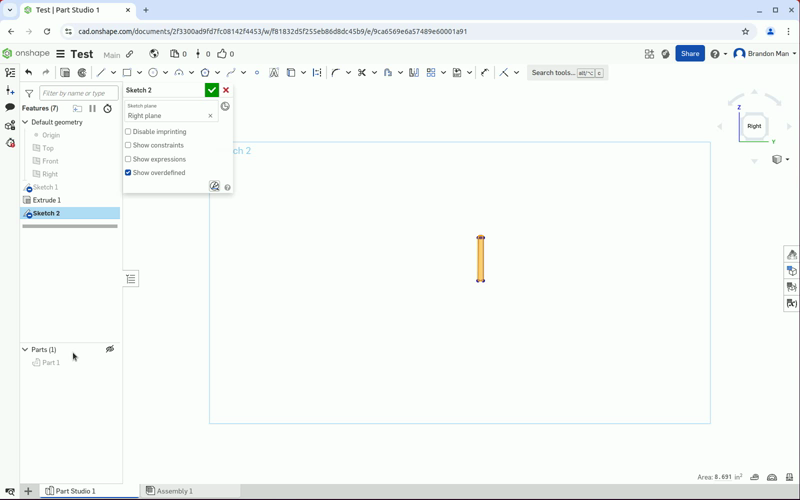
key(shift+e)
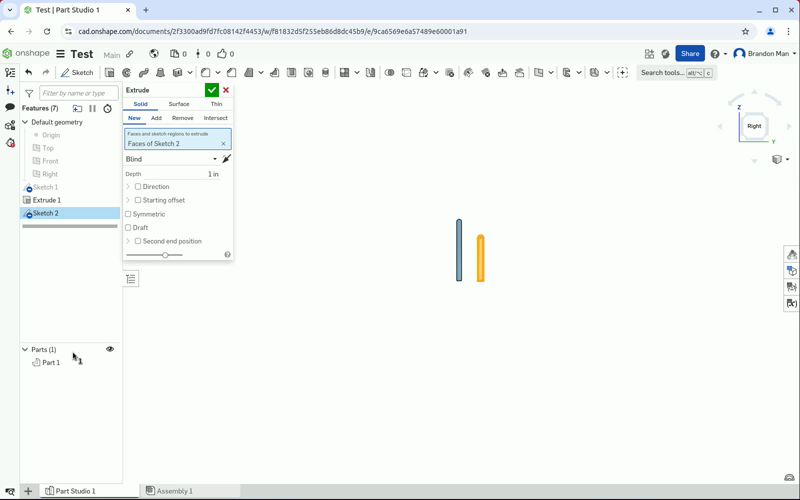
mouse_move(143, 106)
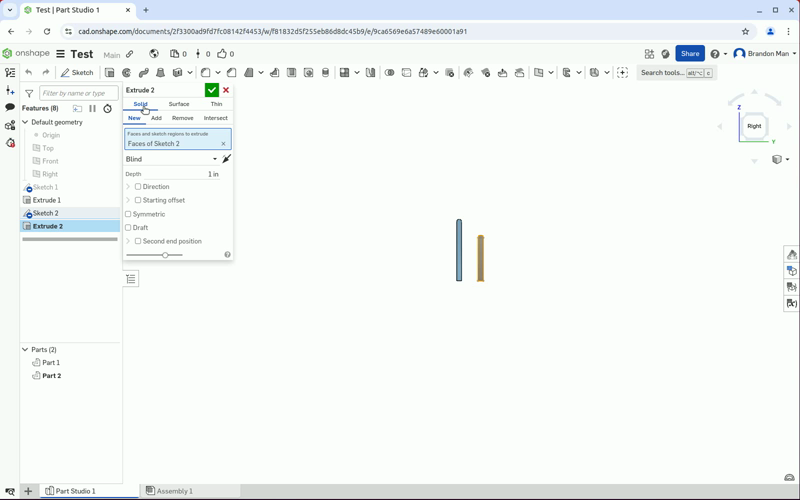
click(143, 106)
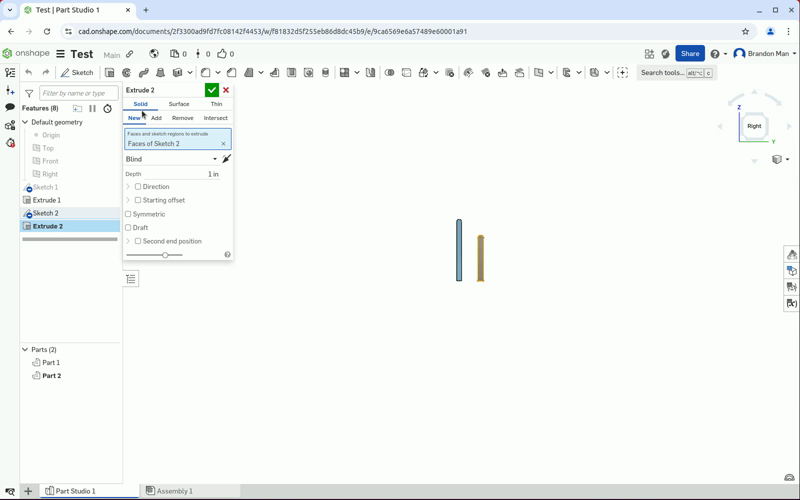
mouse_move(137, 120)
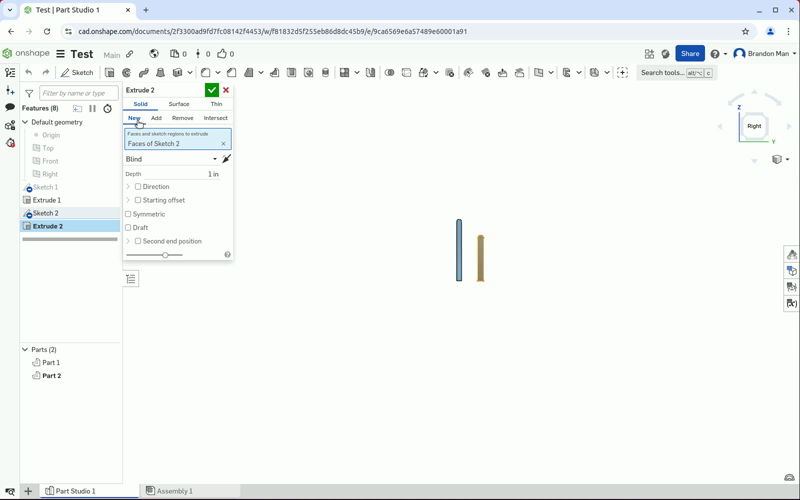
click(137, 120)
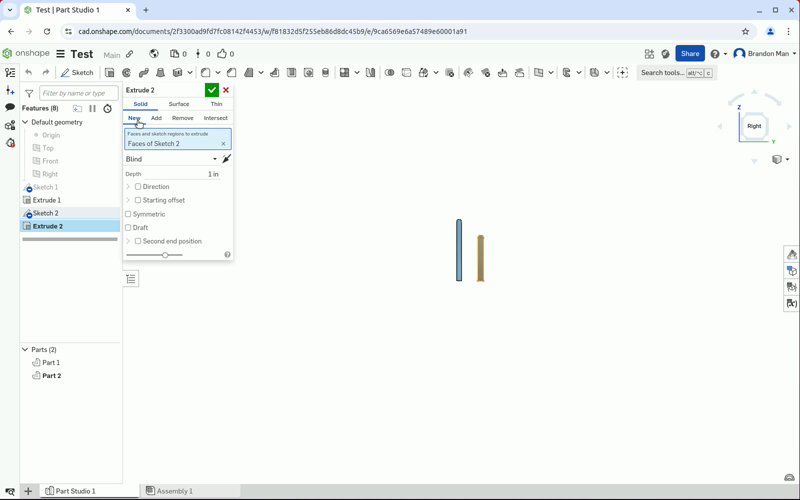
key(tab, 4)
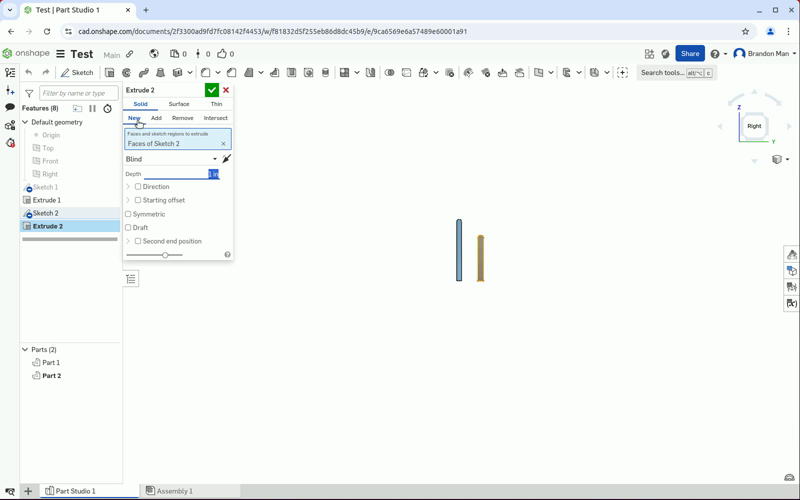
text(23.108)
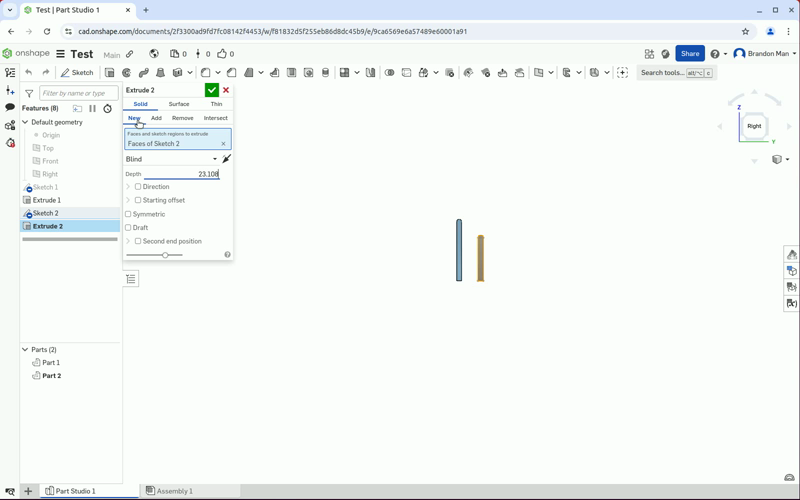
key(enter)
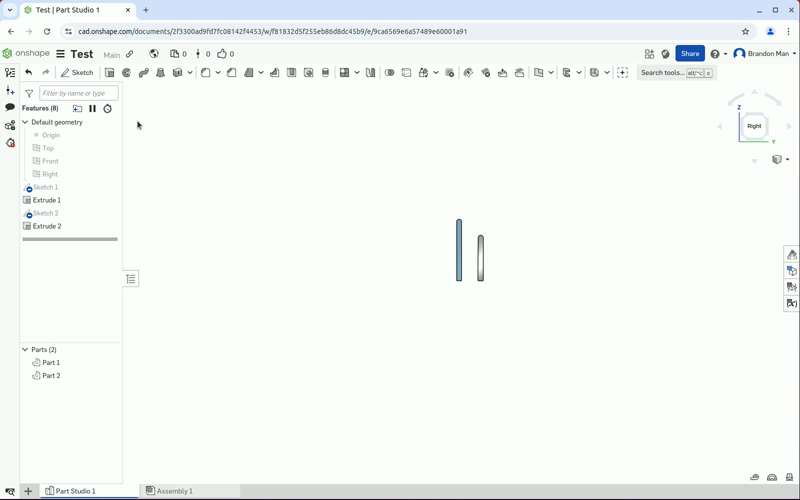
key(shift+h)
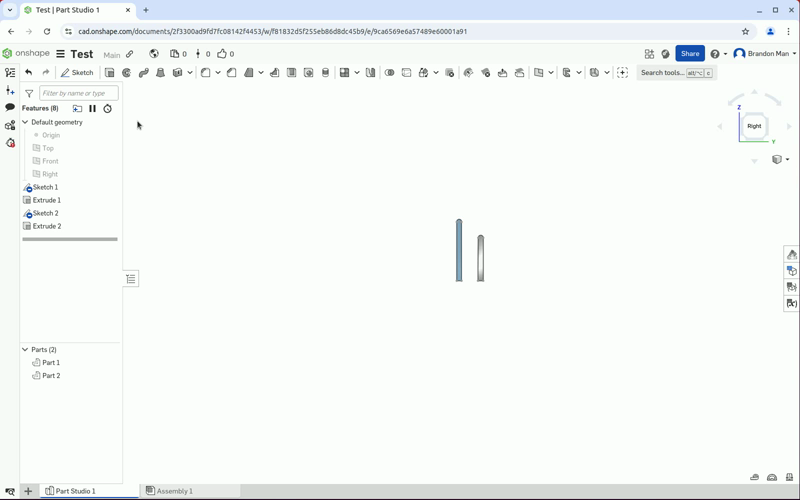
key(shift+h)
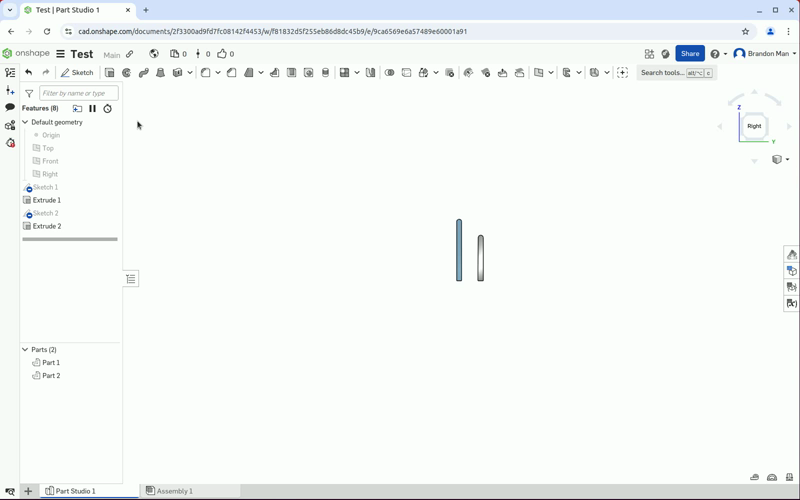
mouse_move(73, 189)
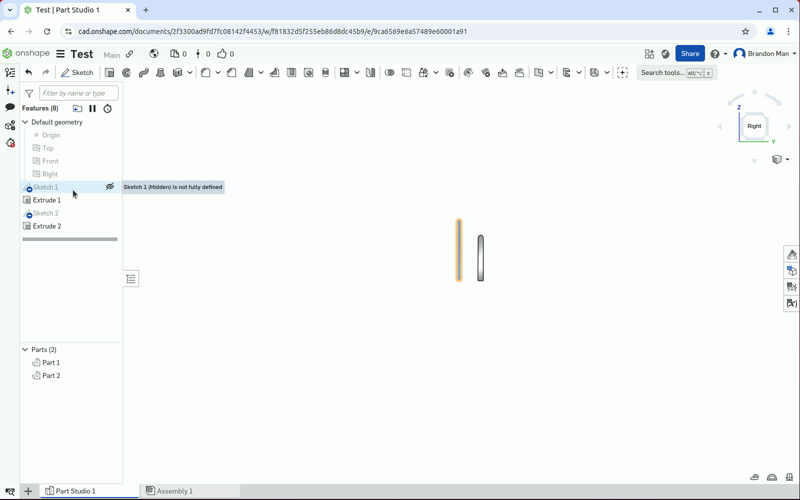
click(73, 189)
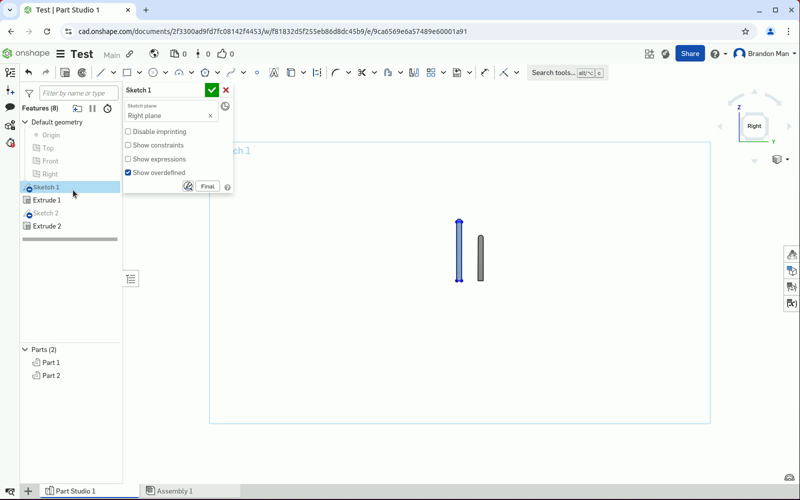
mouse_move(229, 92)
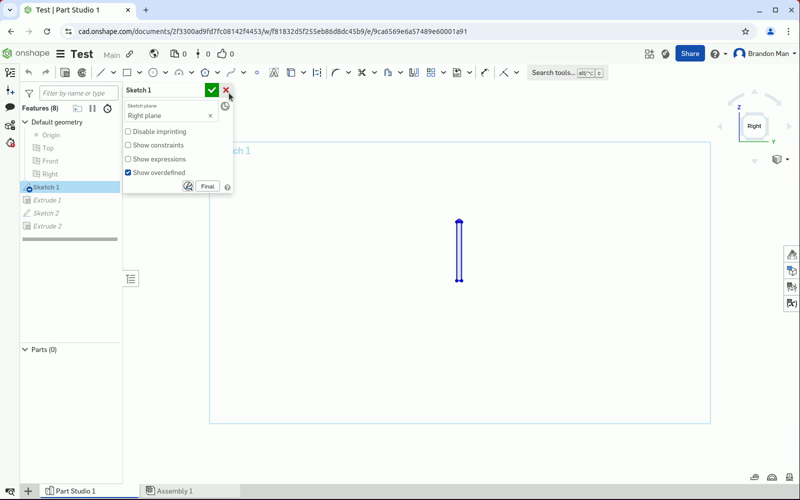
click(229, 92)
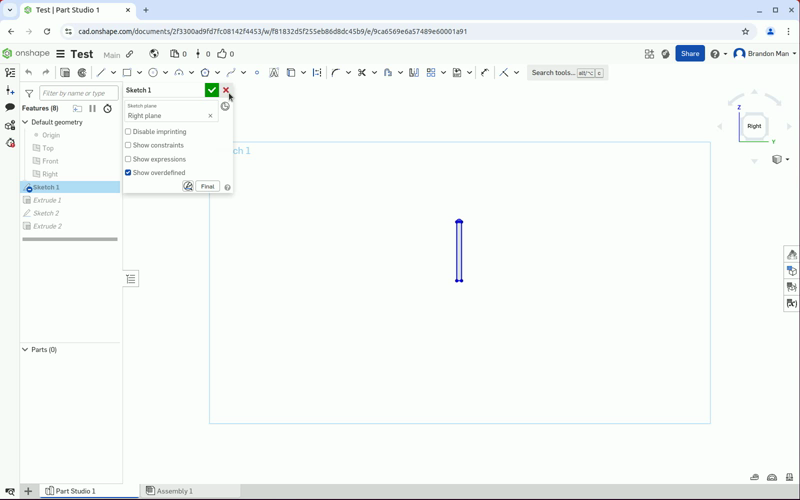
key(shift+s)
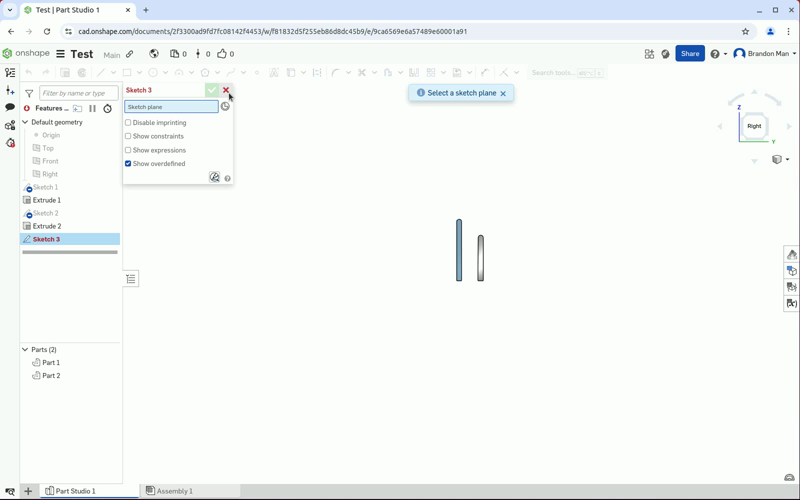
mouse_move(73, 176)
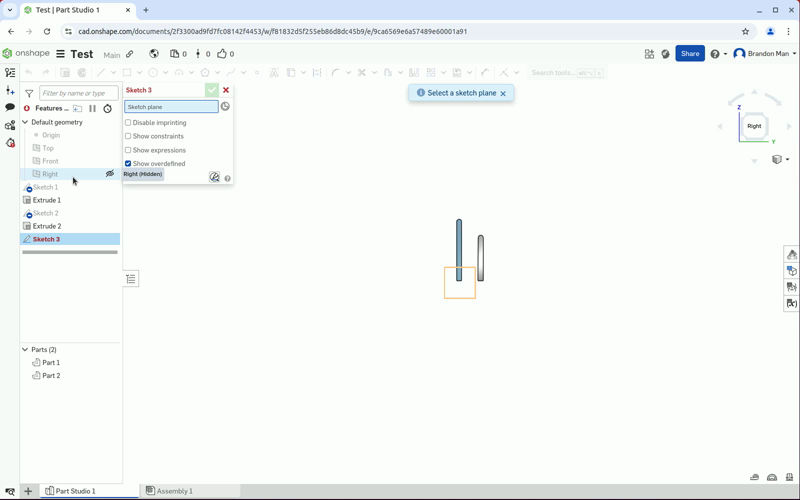
click(73, 176)
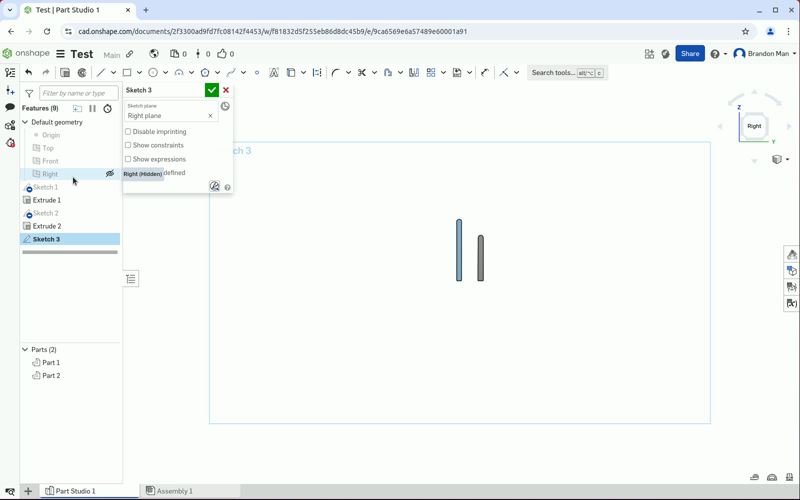
mouse_move(73, 352)
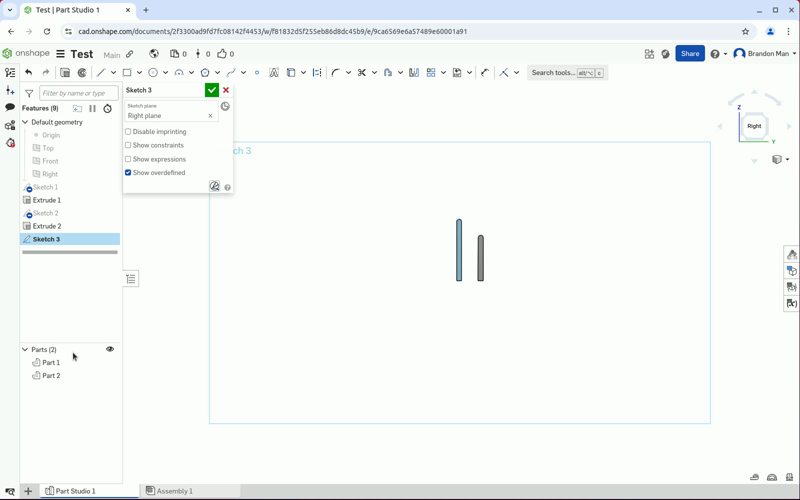
key(y)
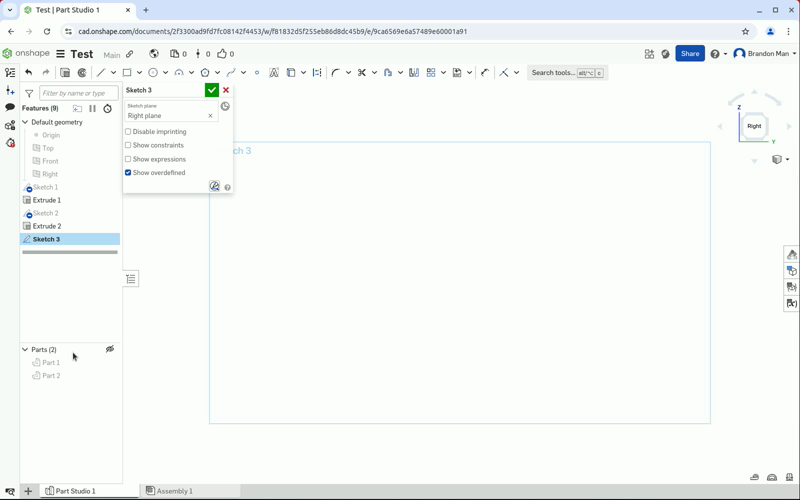
key(l)
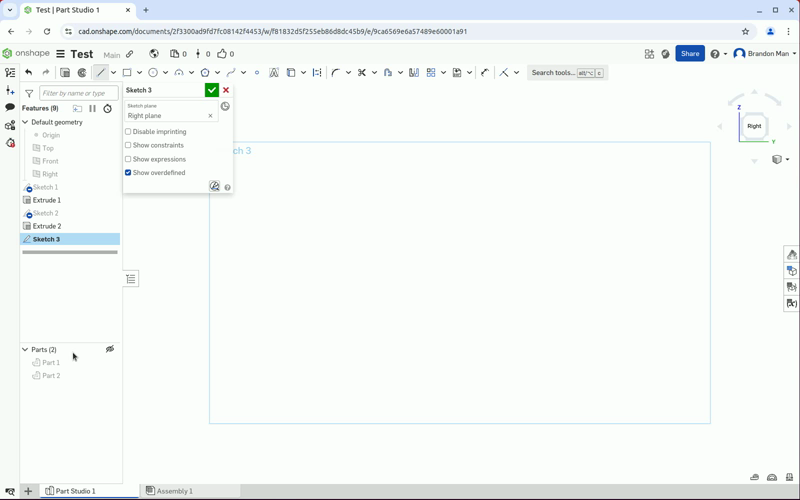
key_down(shift)
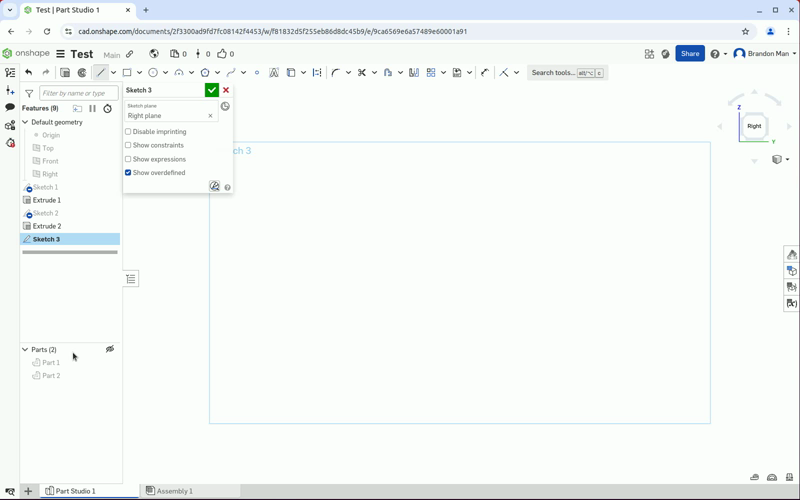
mouse_move(438, 280)
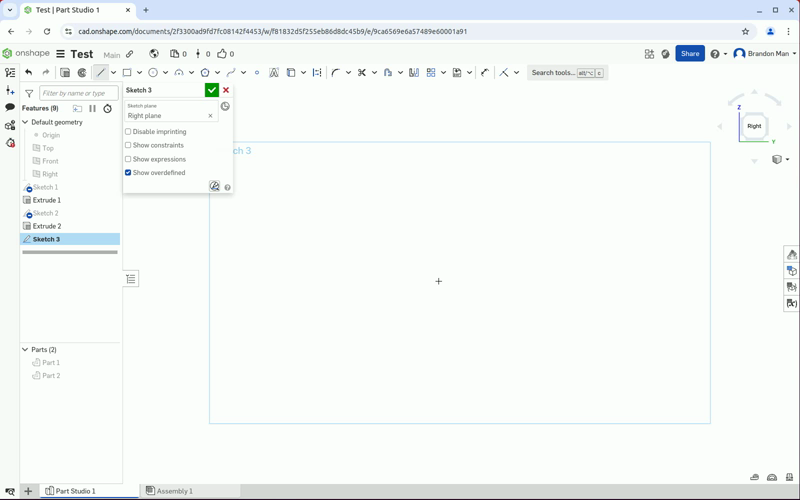
click(438, 280)
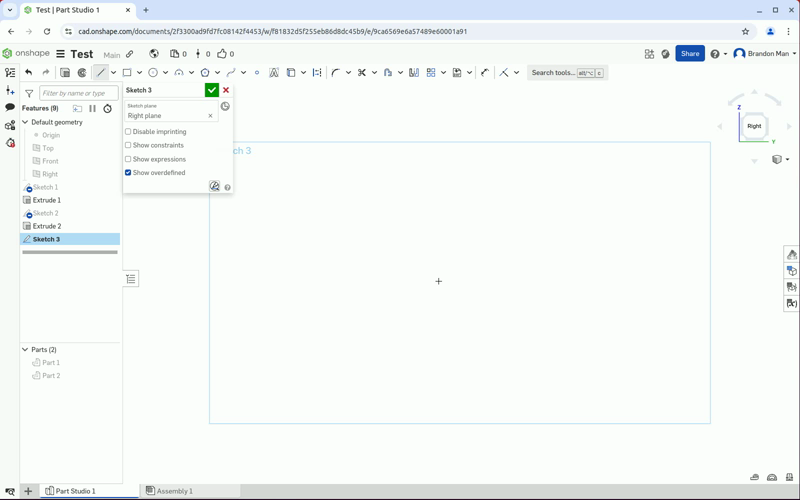
key_up(shift)
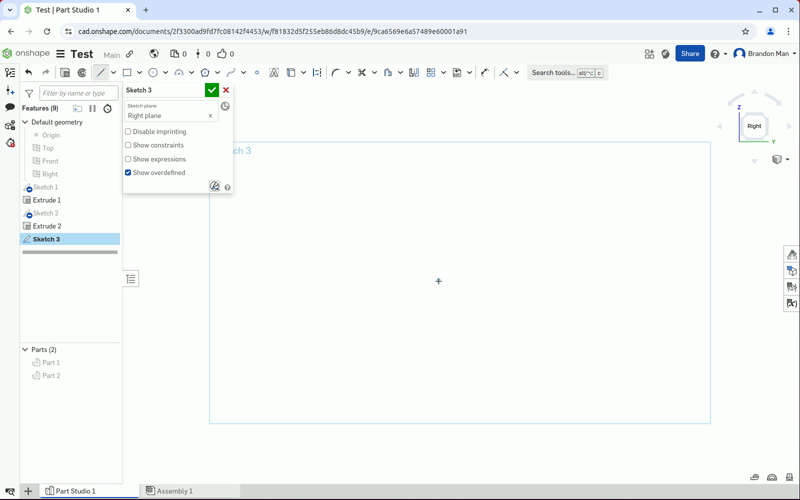
key_down(shift)
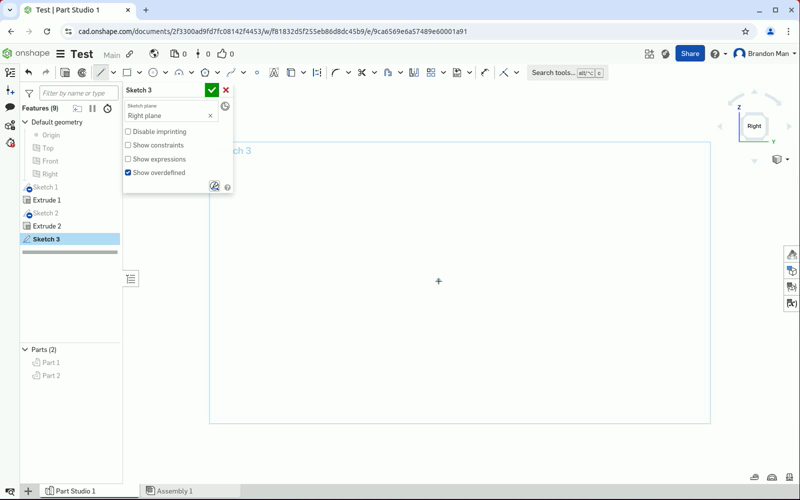
mouse_move(468, 280)
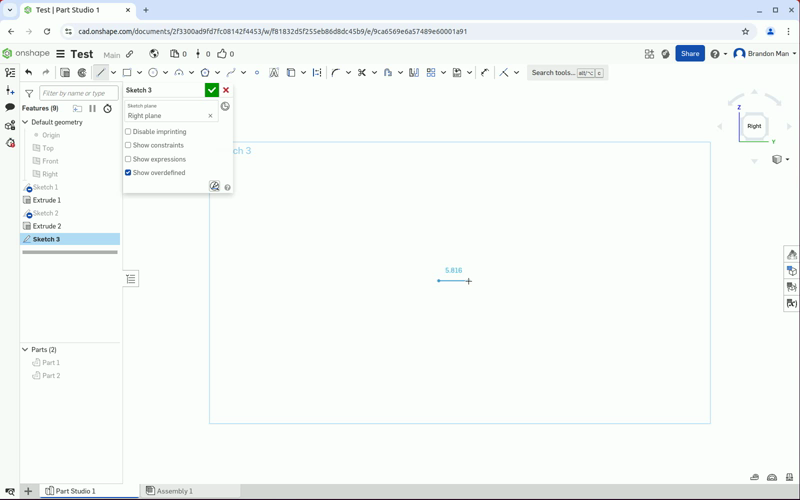
mouse_move(442, 280)
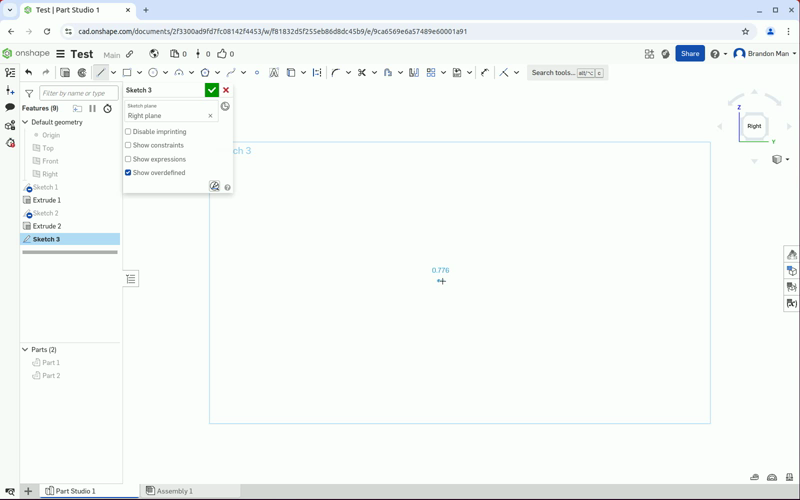
scroll(6)
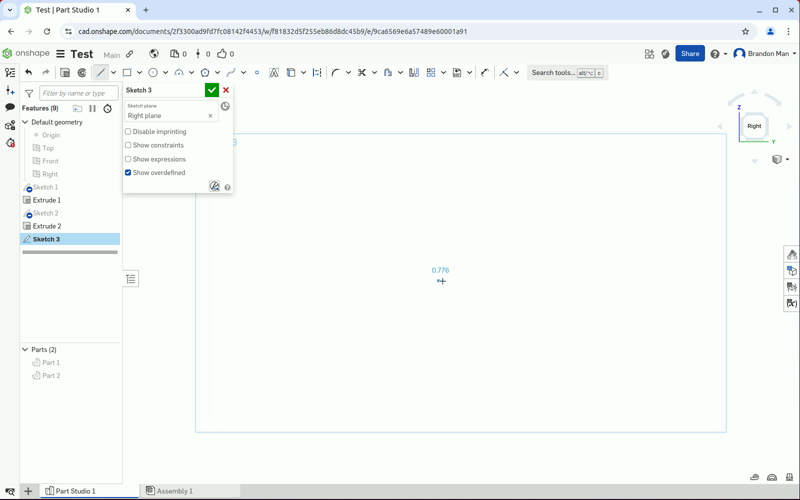
scroll(6)
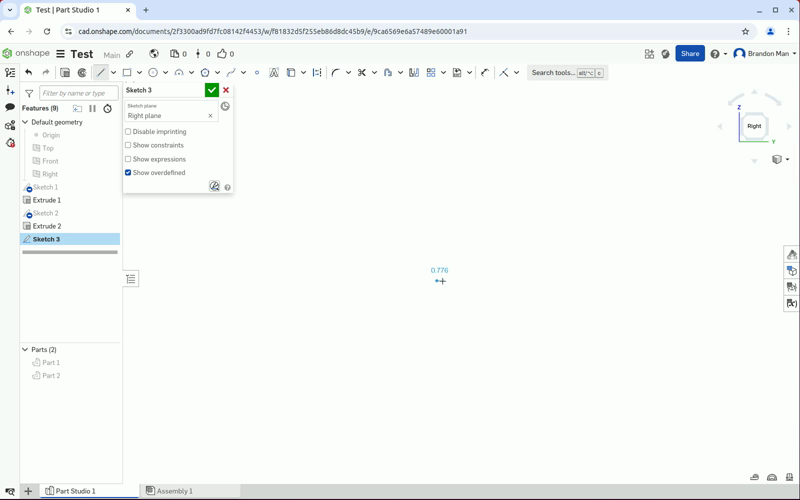
scroll(6)
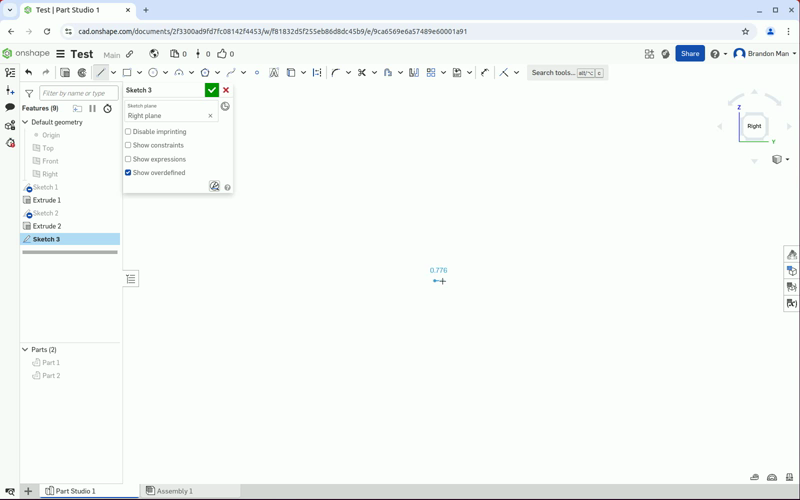
scroll(6)
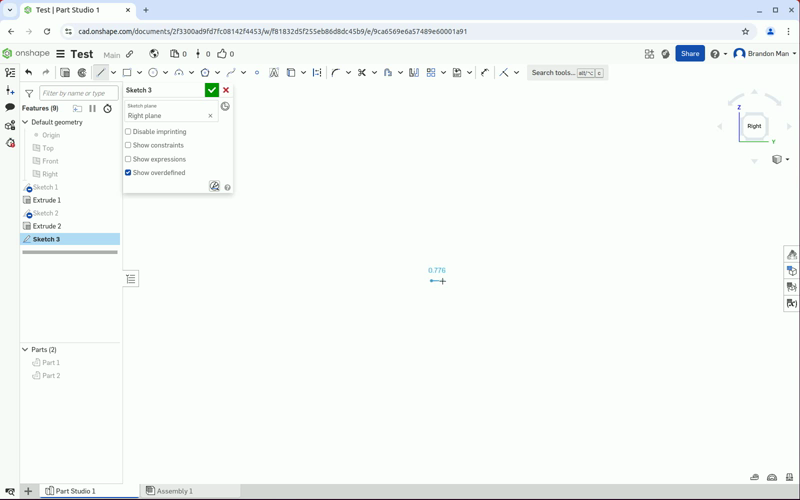
scroll(6)
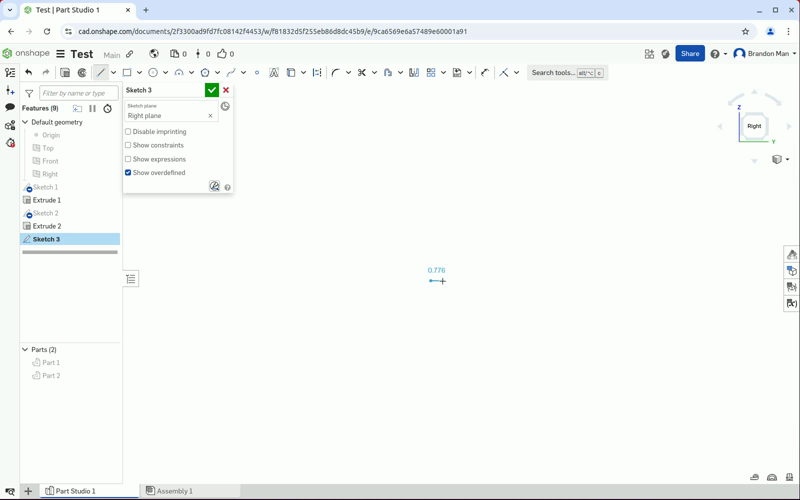
scroll(6)
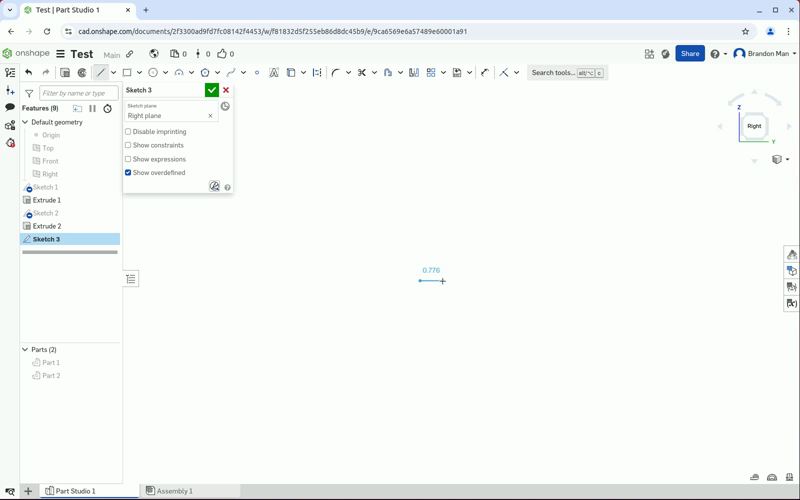
scroll(6)
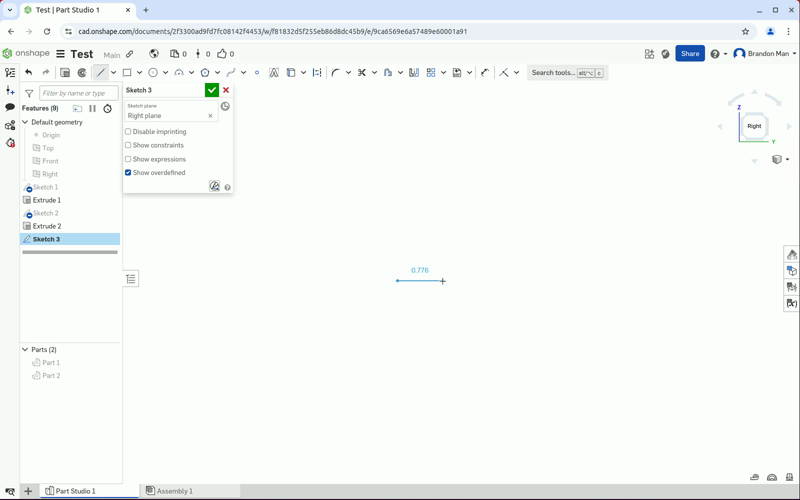
click(442, 280)
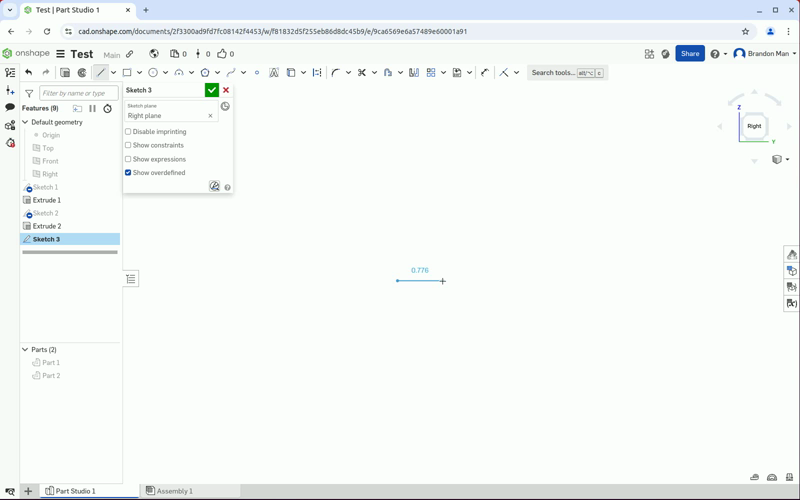
scroll(-6)
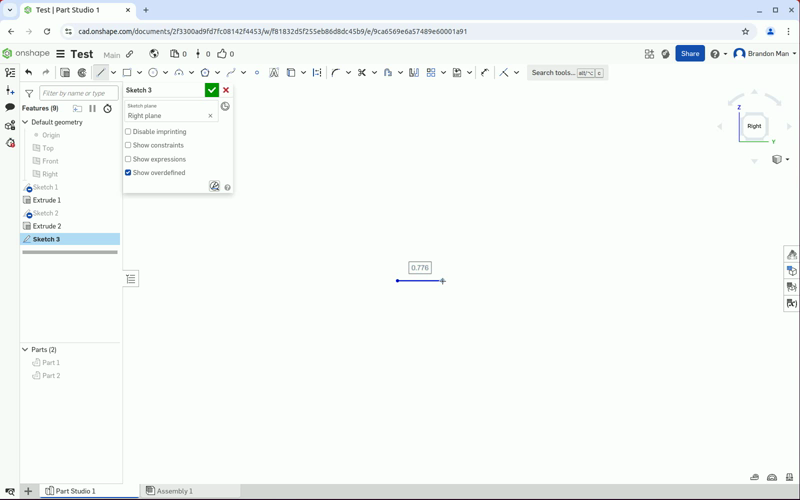
scroll(-6)
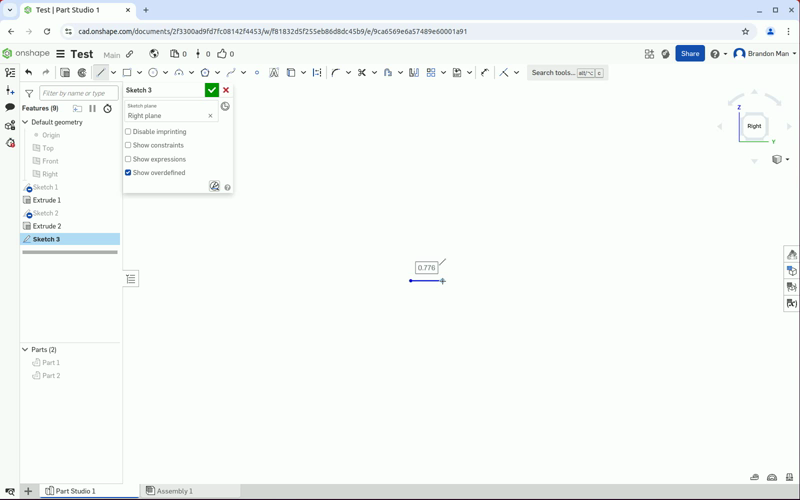
scroll(-6)
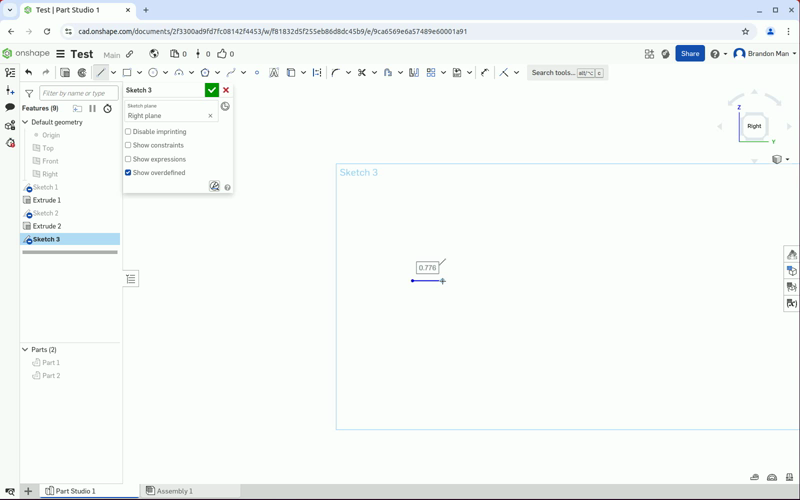
scroll(-6)
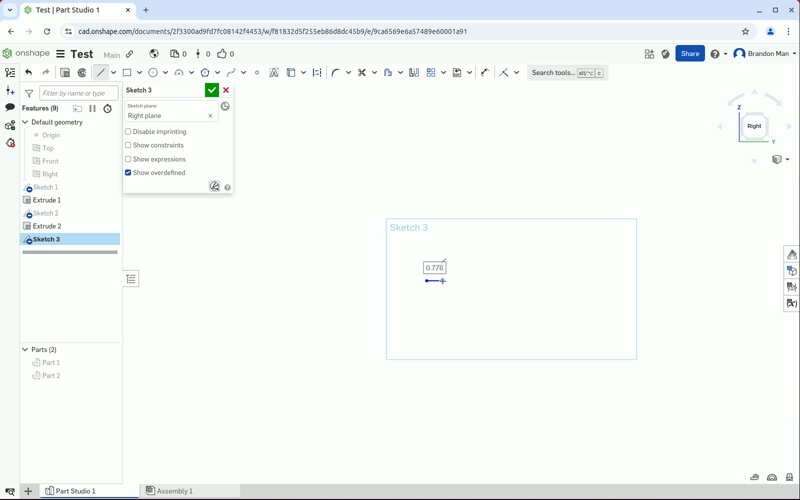
scroll(-6)
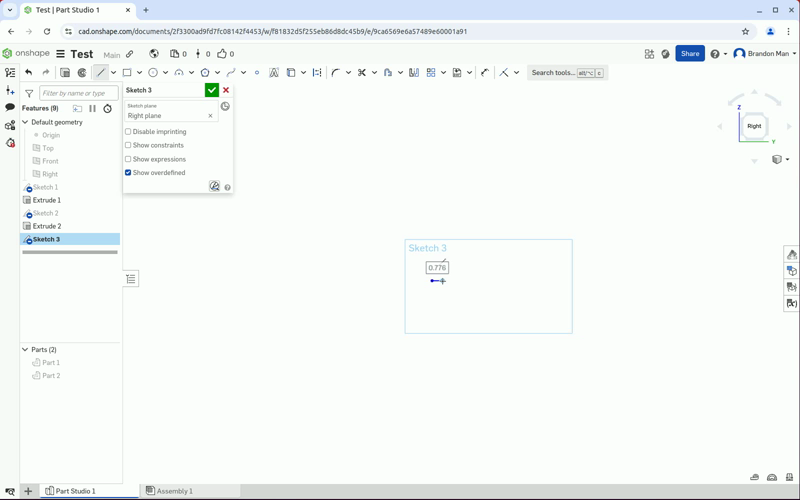
scroll(-6)
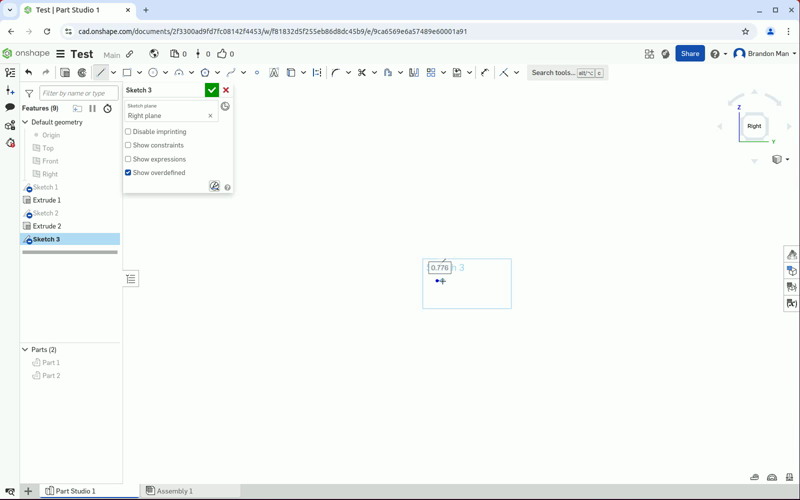
scroll(-6)
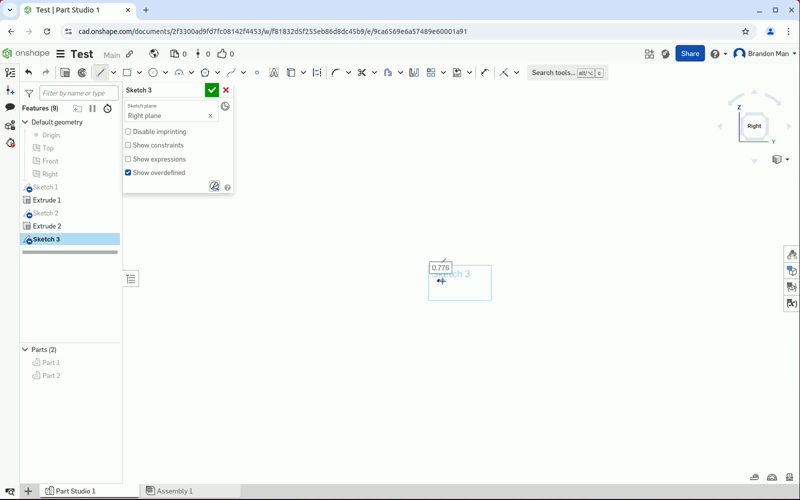
key_up(shift)
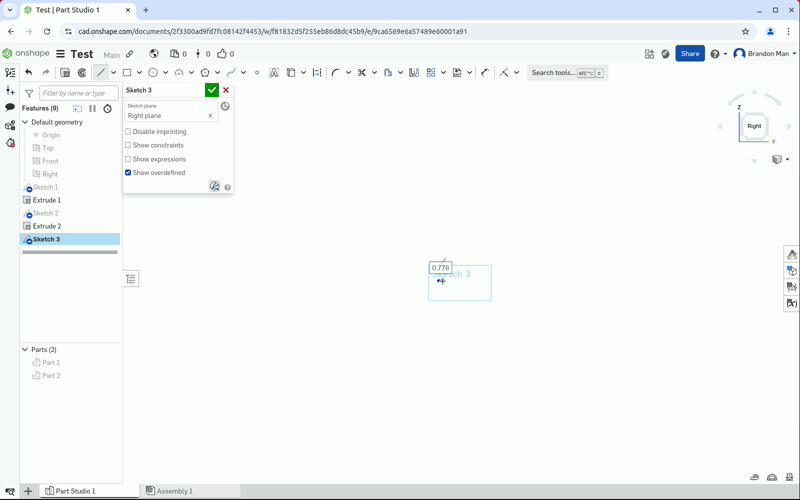
key_down(shift)
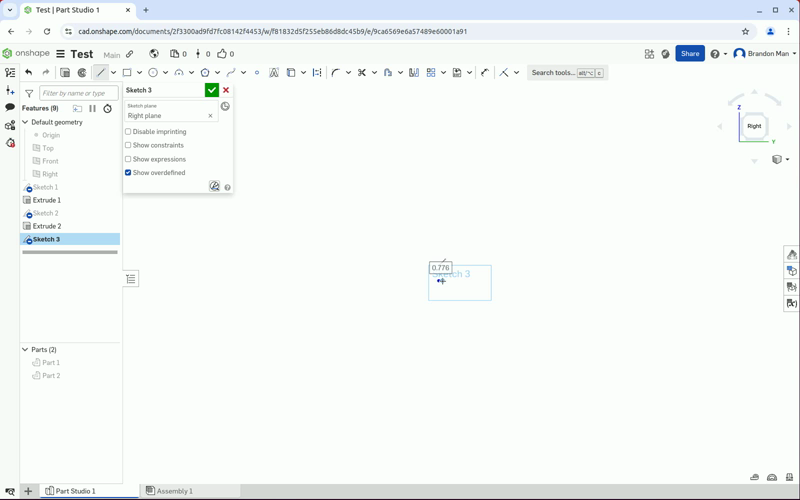
mouse_move(442, 214)
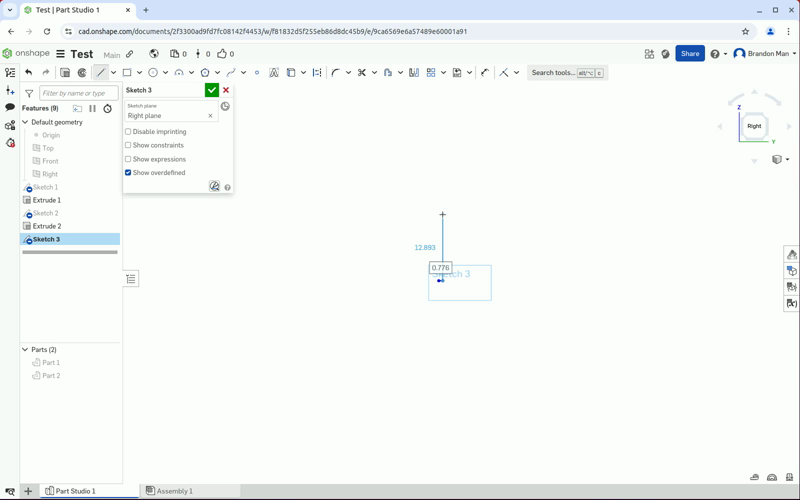
click(442, 214)
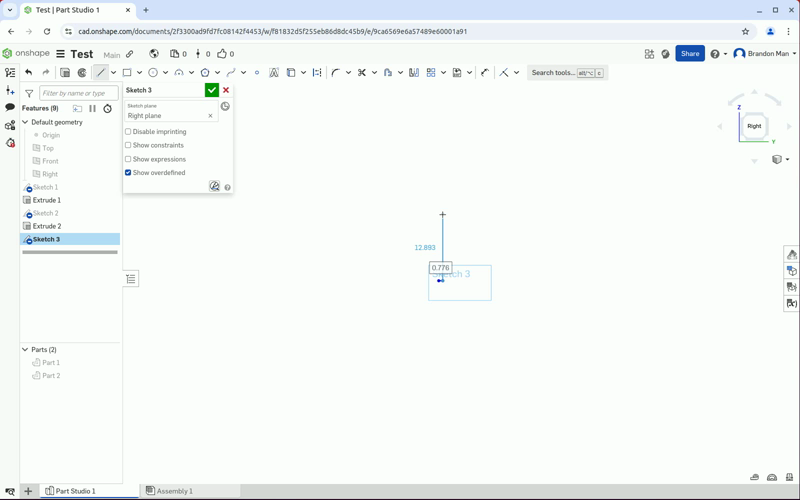
key_up(shift)
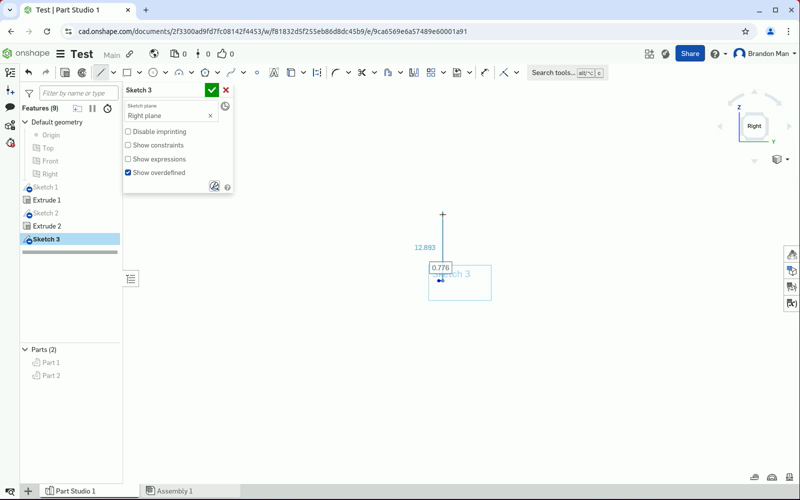
key(esc)
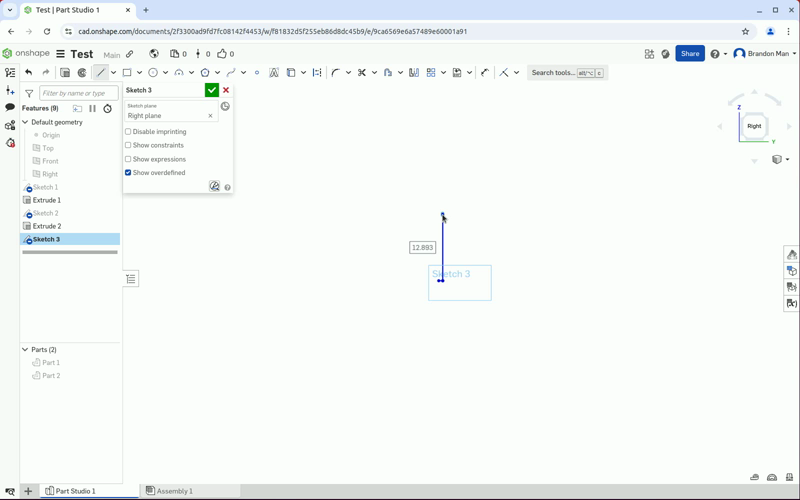
key(a)
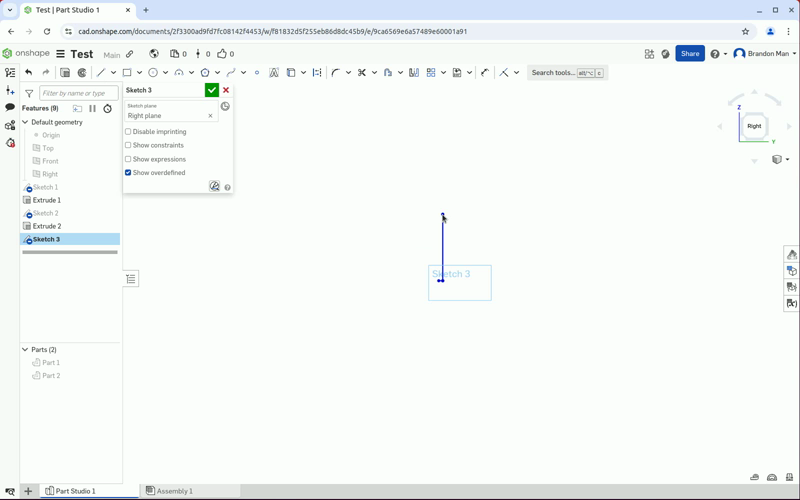
mouse_move(442, 214)
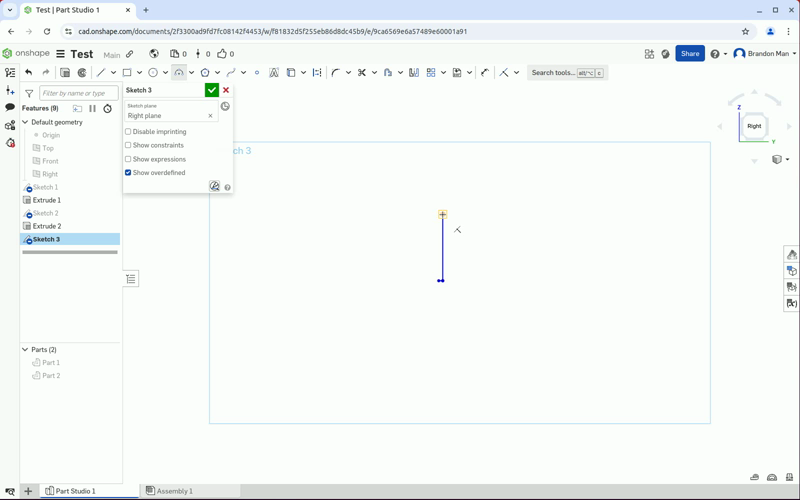
click(442, 214)
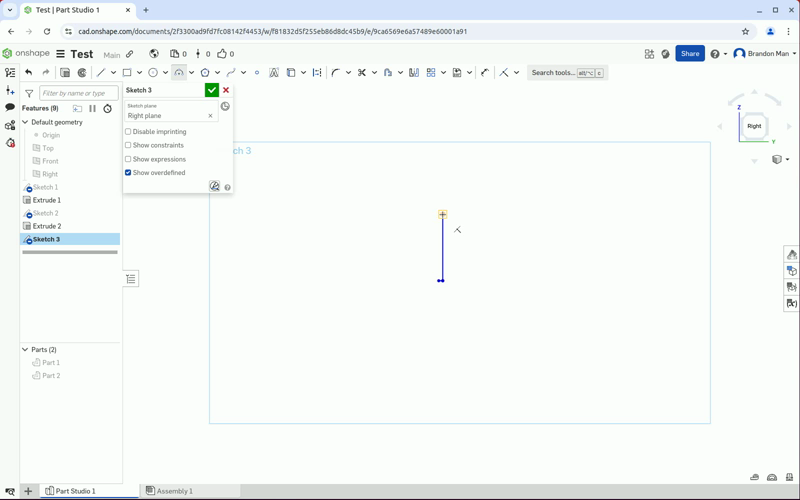
key_down(shift)
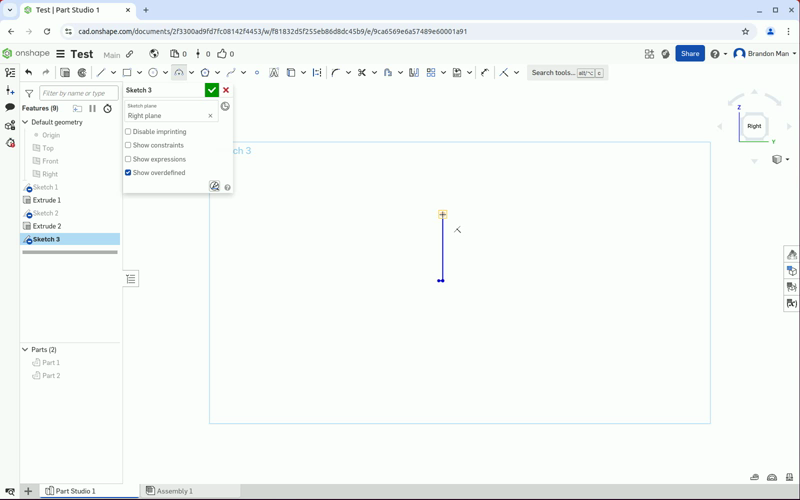
mouse_move(438, 214)
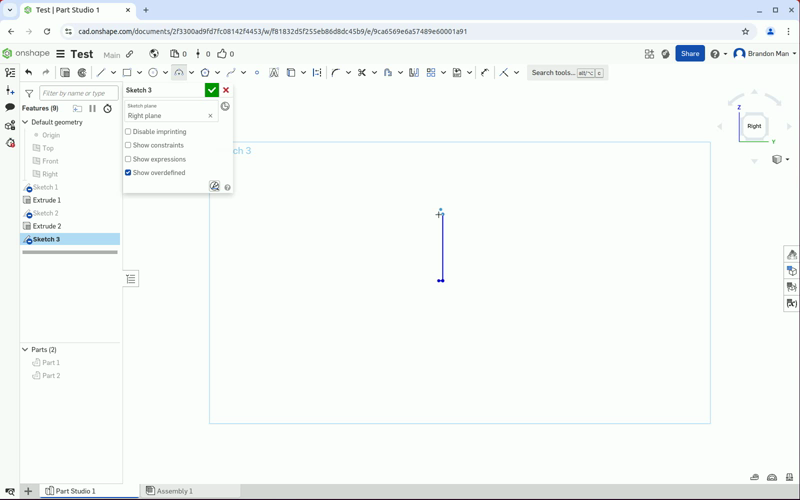
scroll(6)
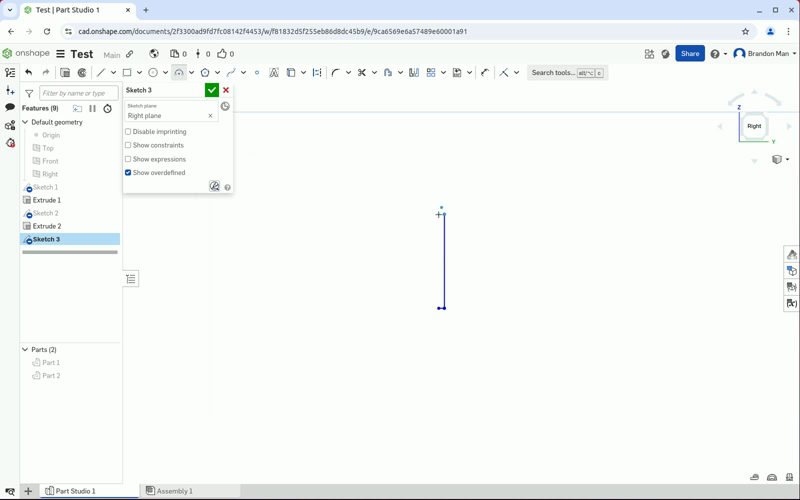
scroll(6)
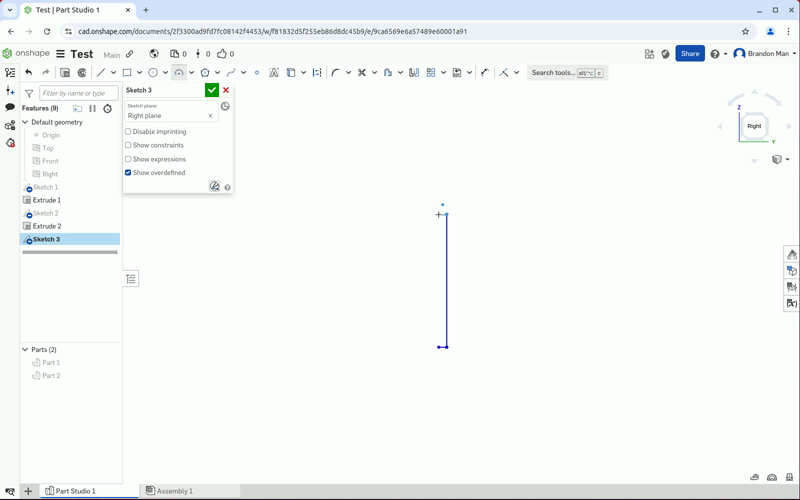
scroll(6)
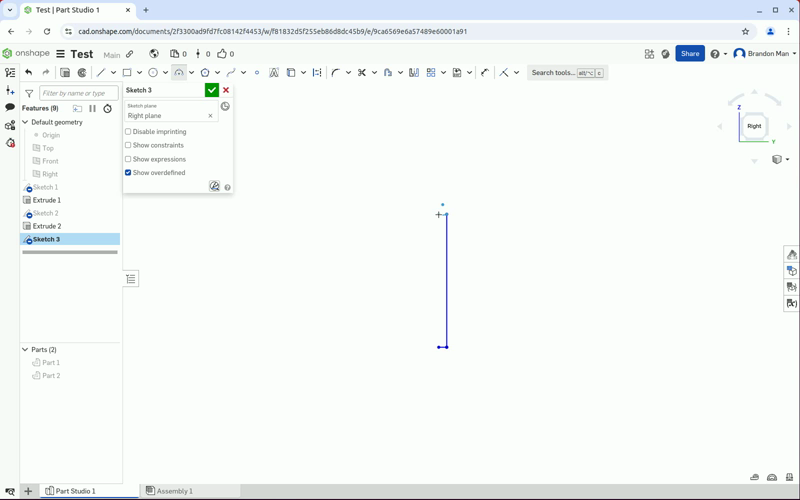
scroll(6)
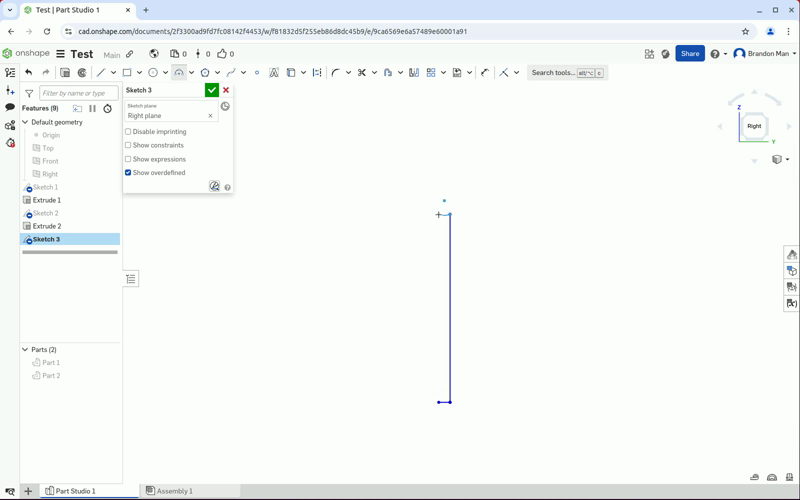
scroll(6)
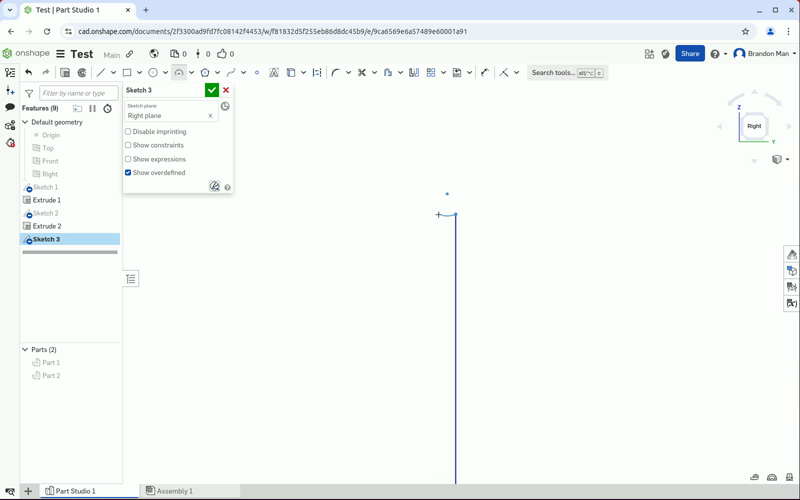
scroll(6)
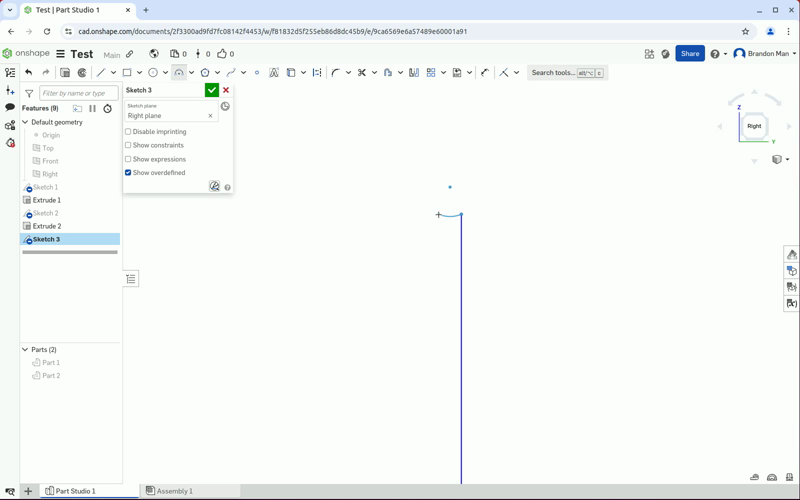
scroll(6)
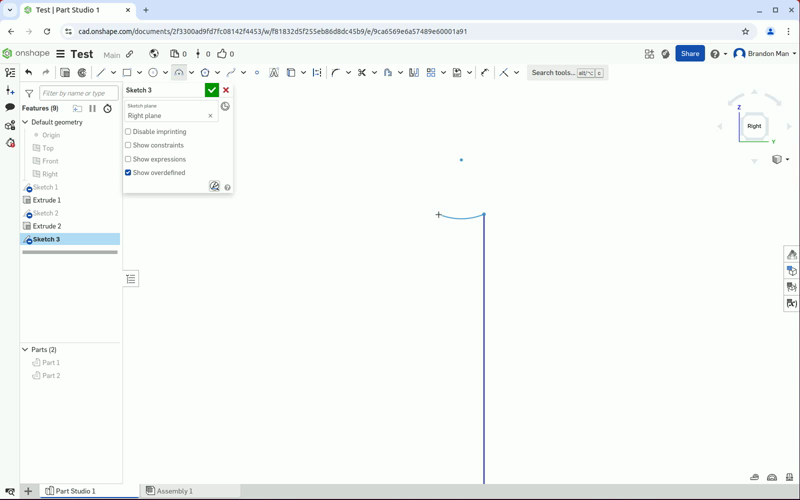
click(438, 214)
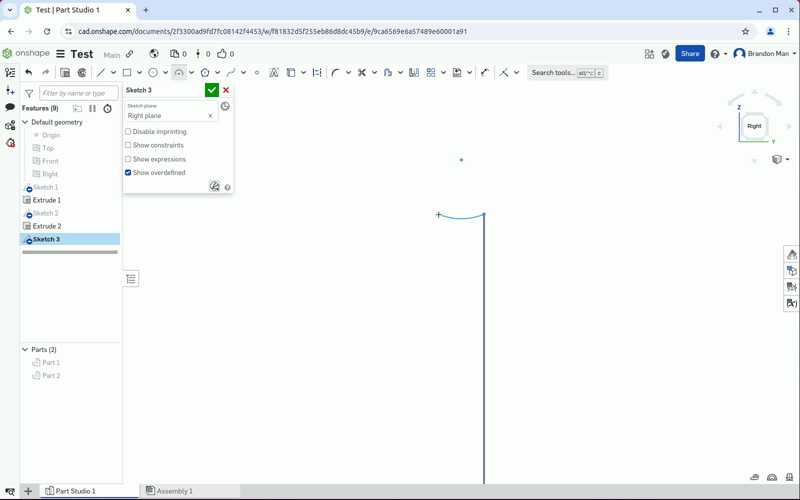
scroll(-6)
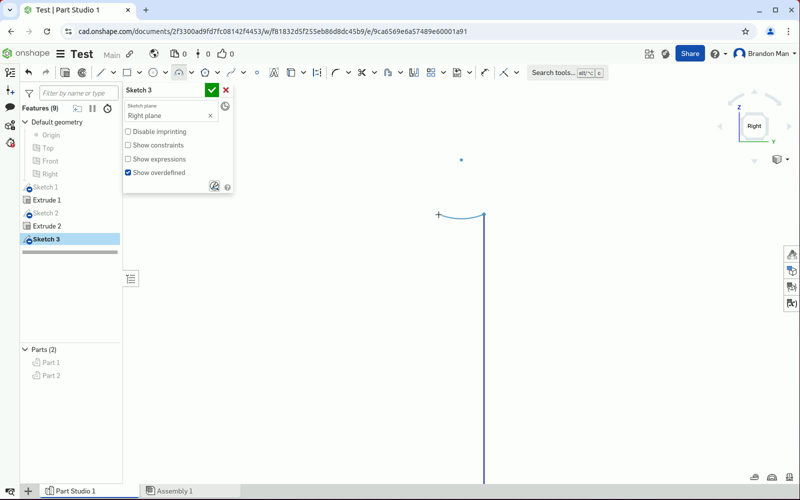
scroll(-6)
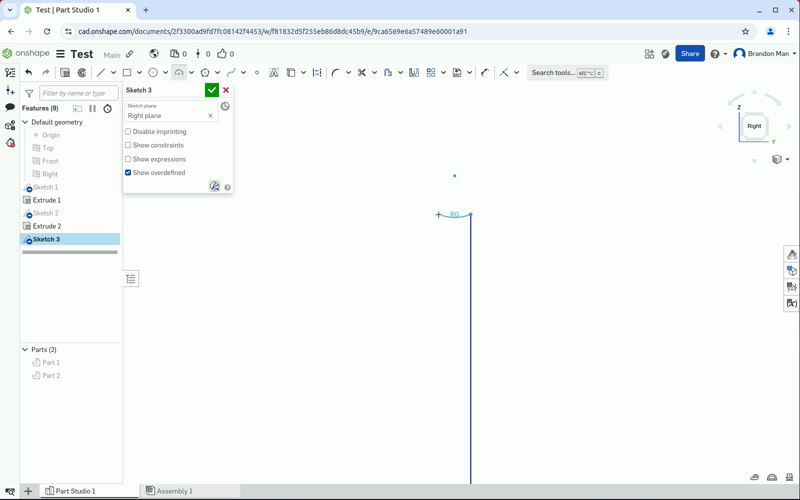
scroll(-6)
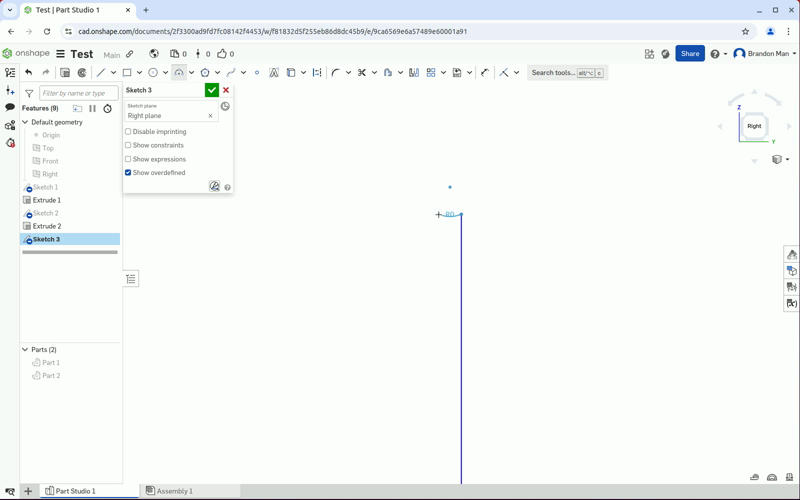
scroll(-6)
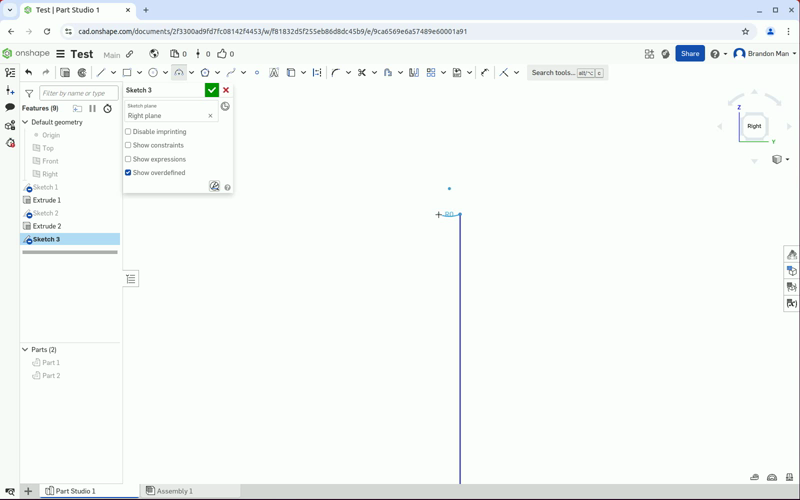
scroll(-6)
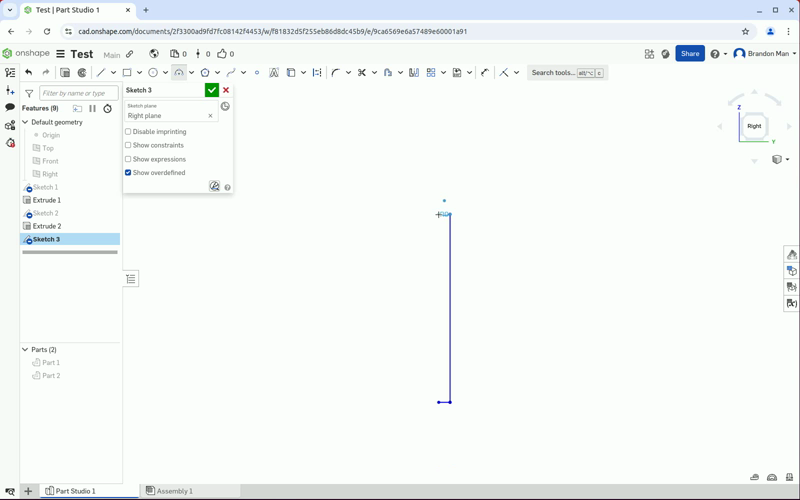
scroll(-6)
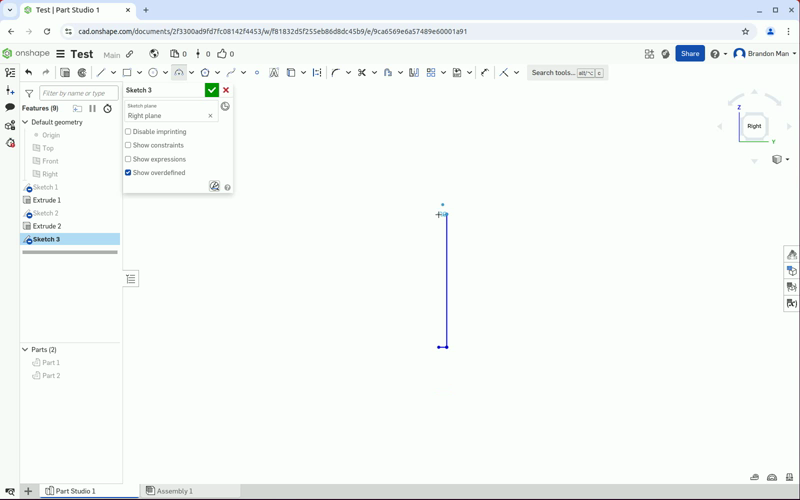
scroll(-6)
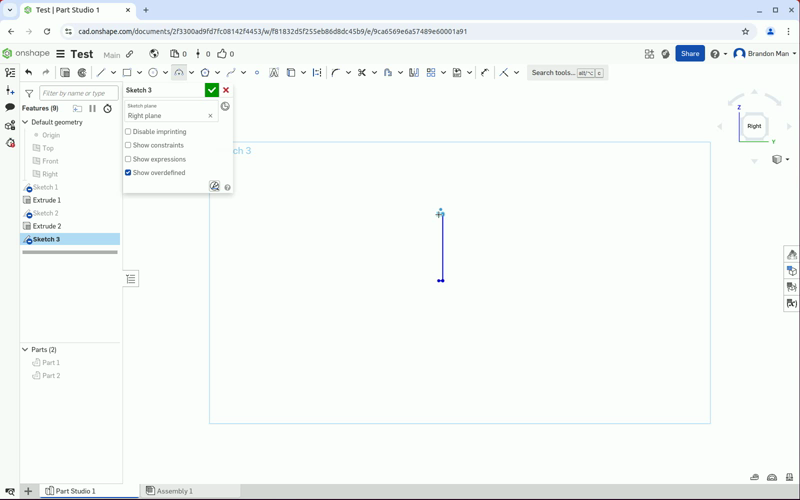
mouse_move(440, 212)
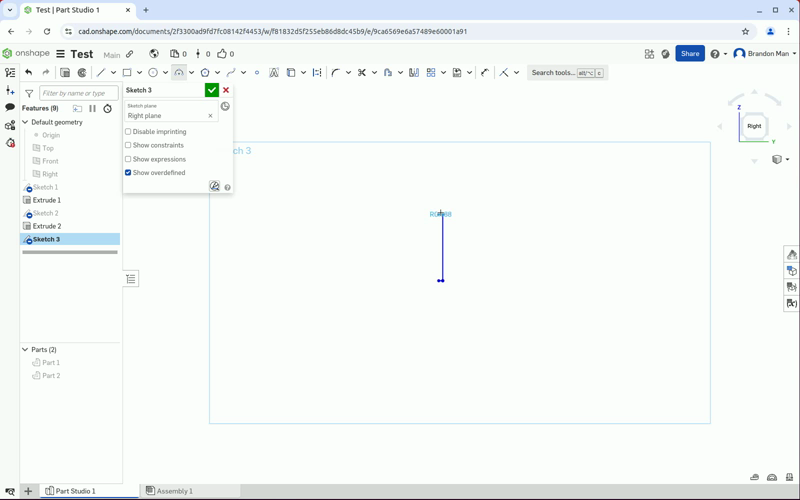
scroll(6)
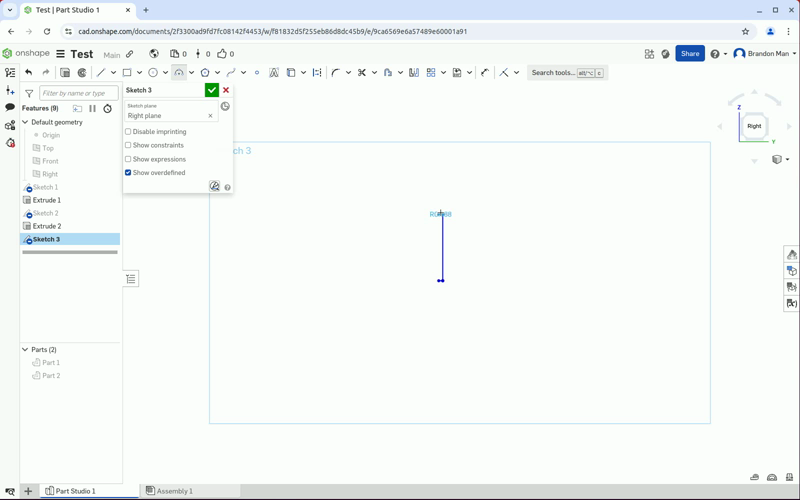
scroll(6)
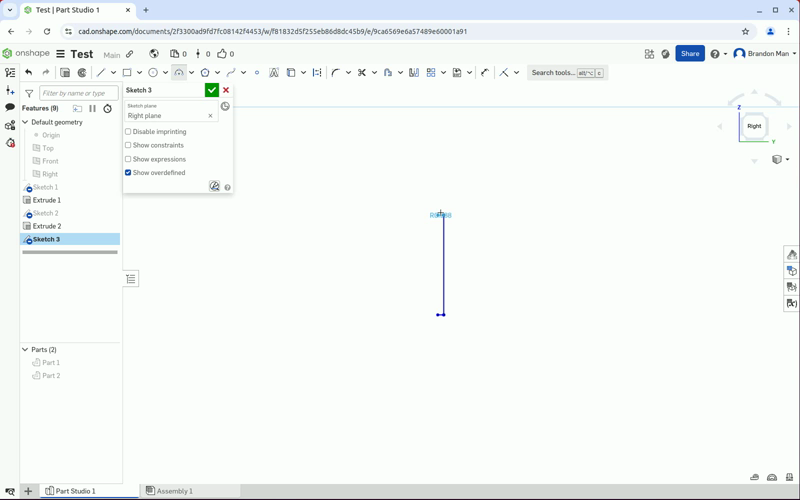
scroll(6)
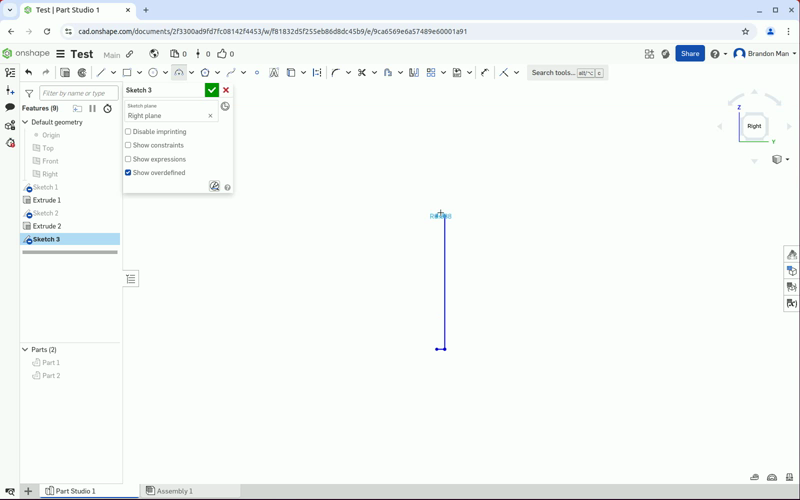
scroll(6)
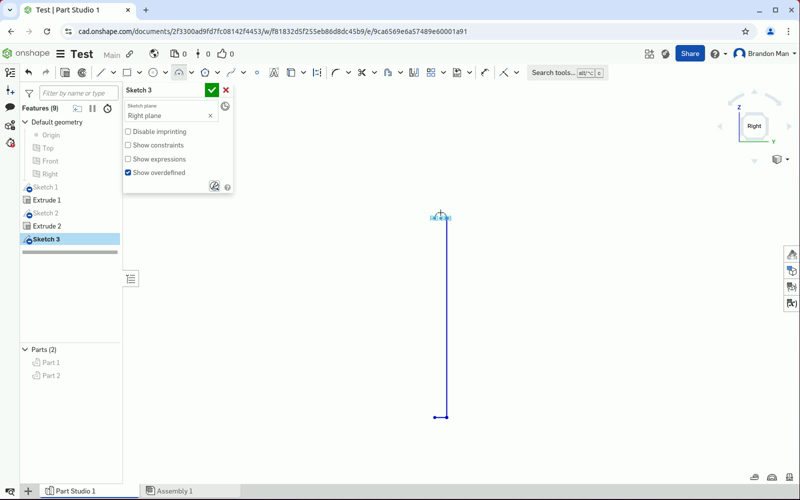
scroll(6)
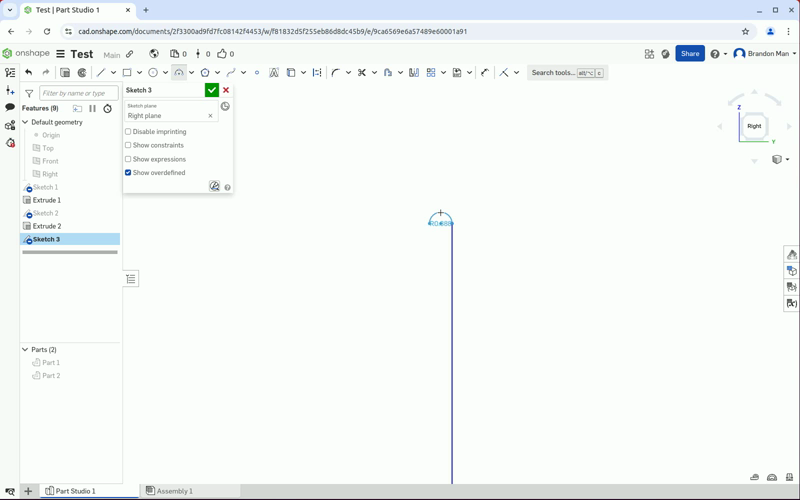
scroll(6)
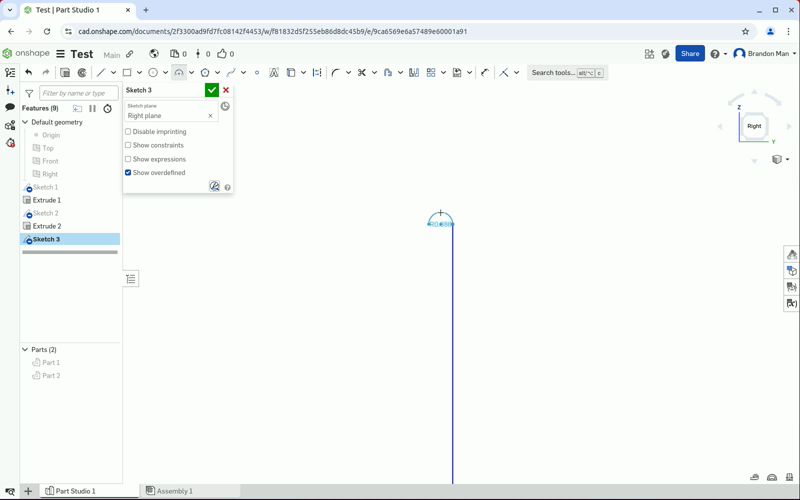
scroll(6)
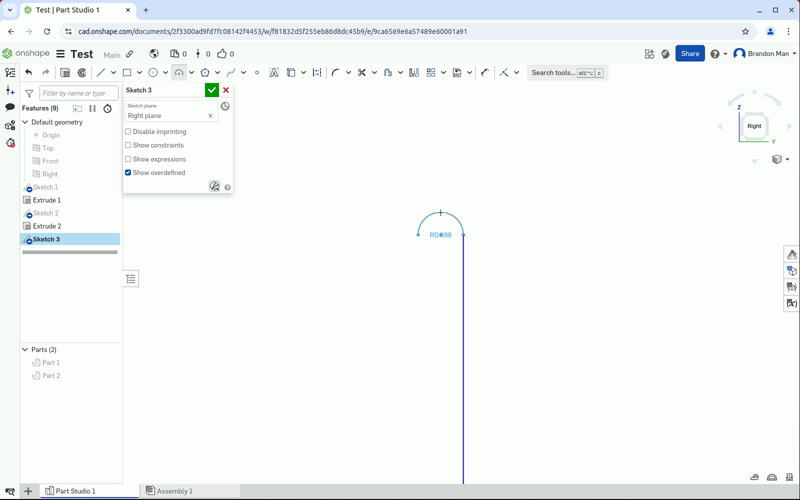
click(440, 212)
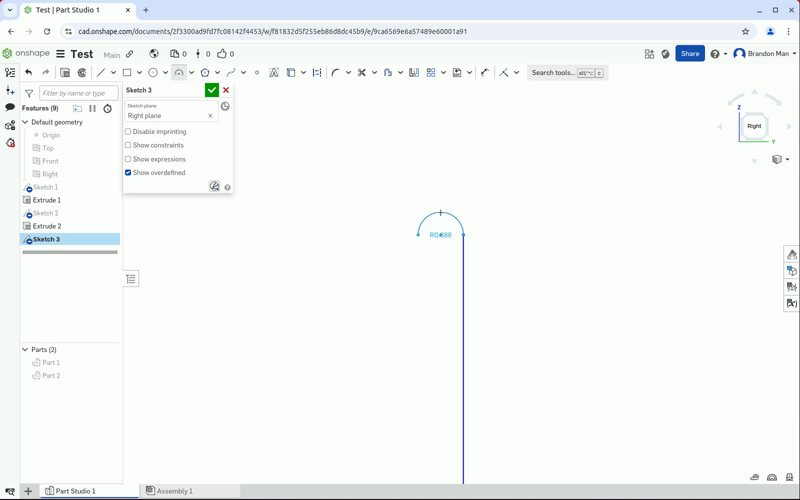
scroll(-6)
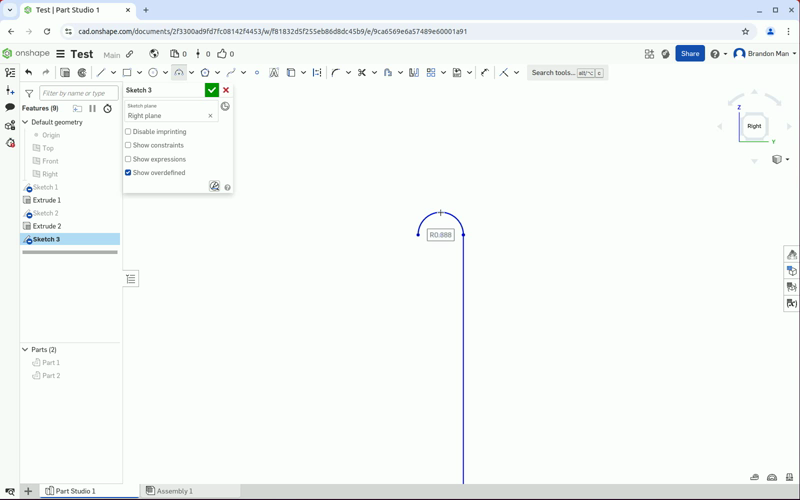
scroll(-6)
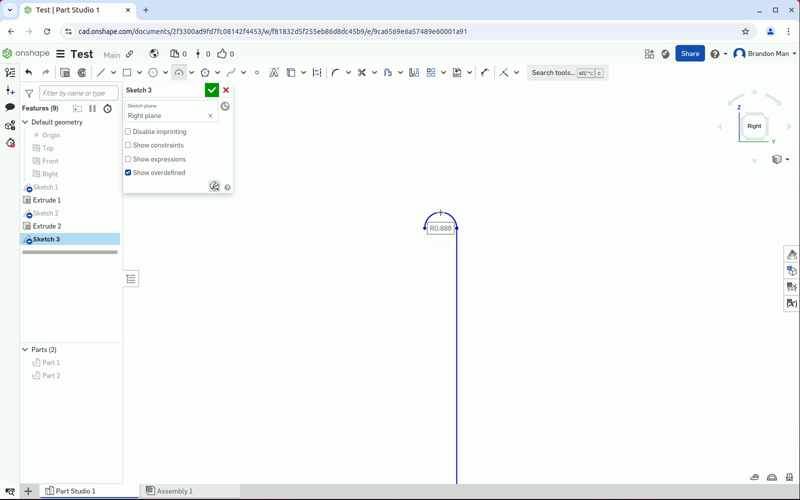
scroll(-6)
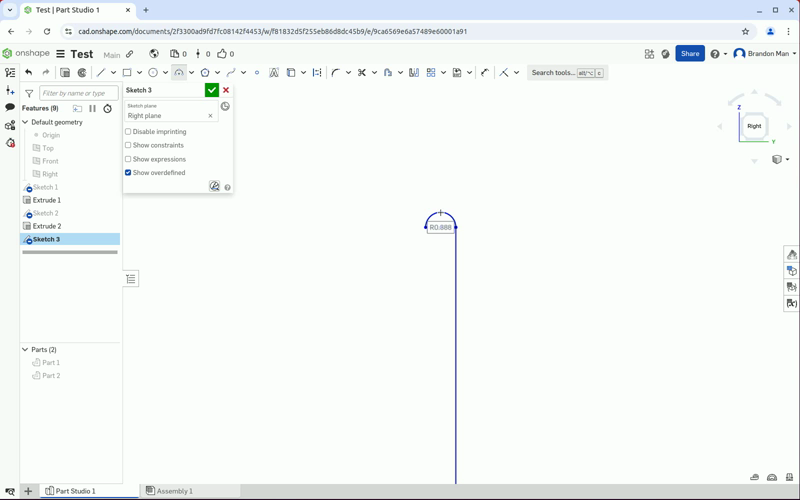
scroll(-6)
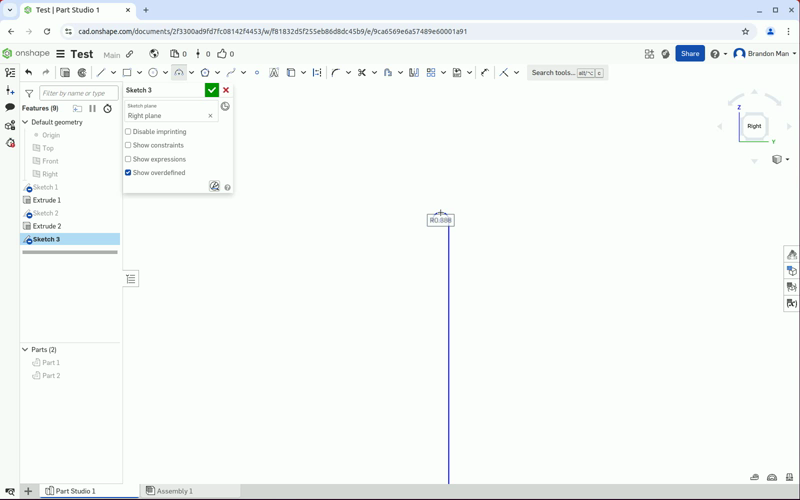
scroll(-6)
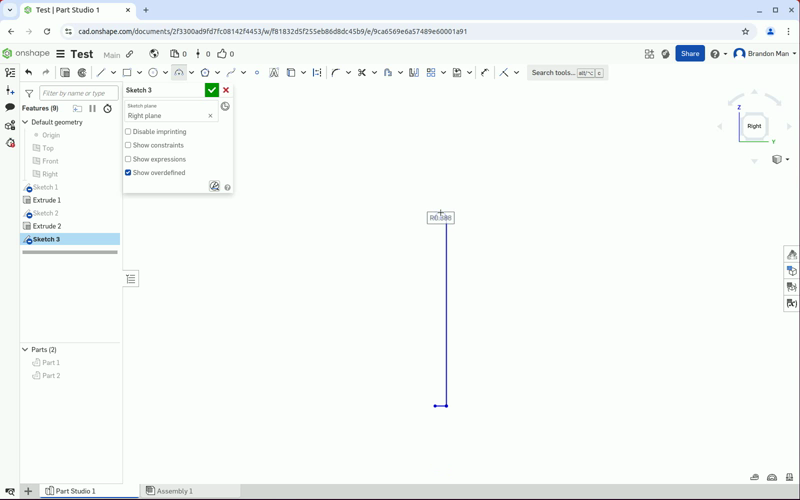
scroll(-6)
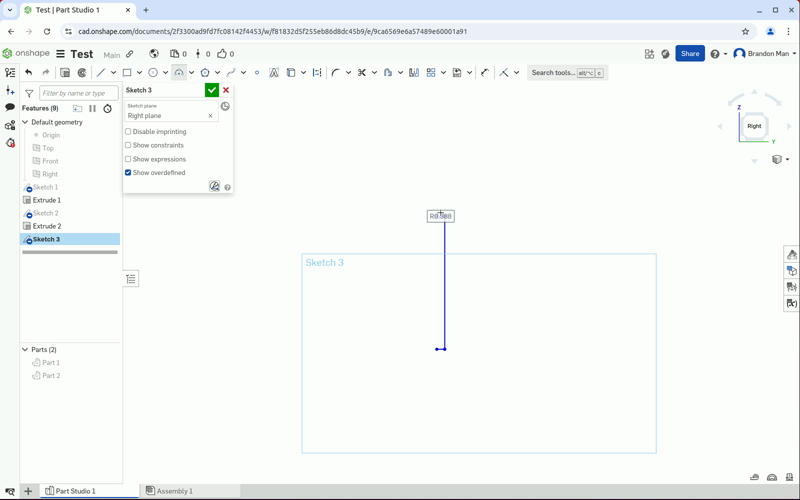
scroll(-6)
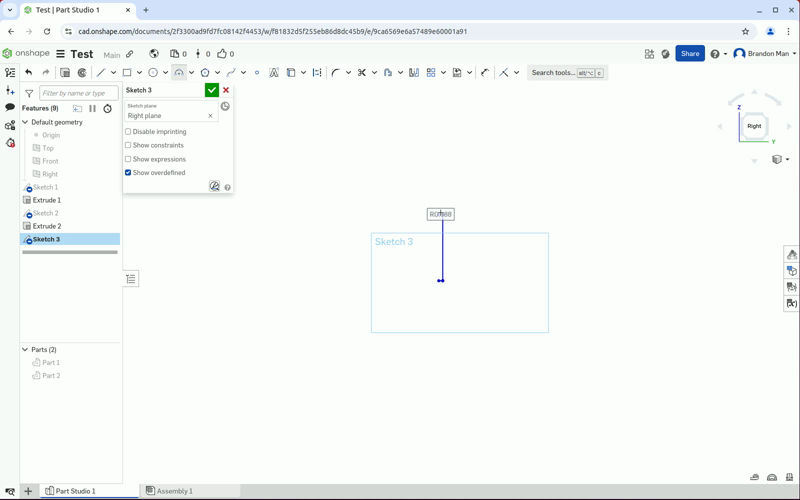
key_up(shift)
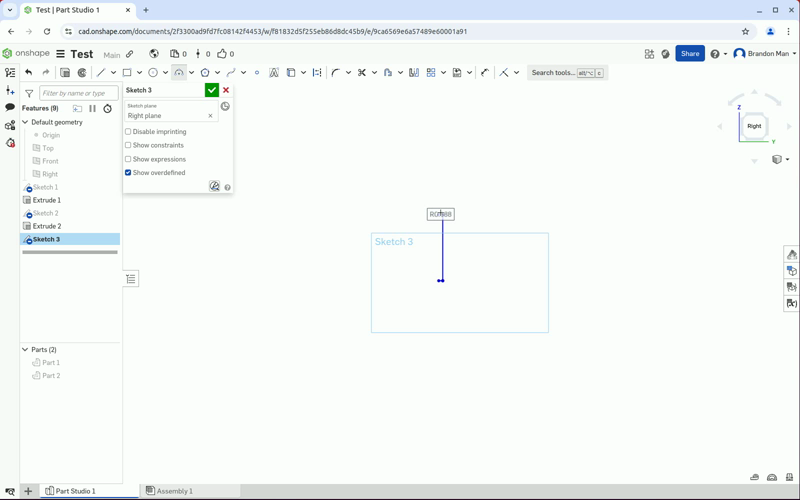
key(esc)
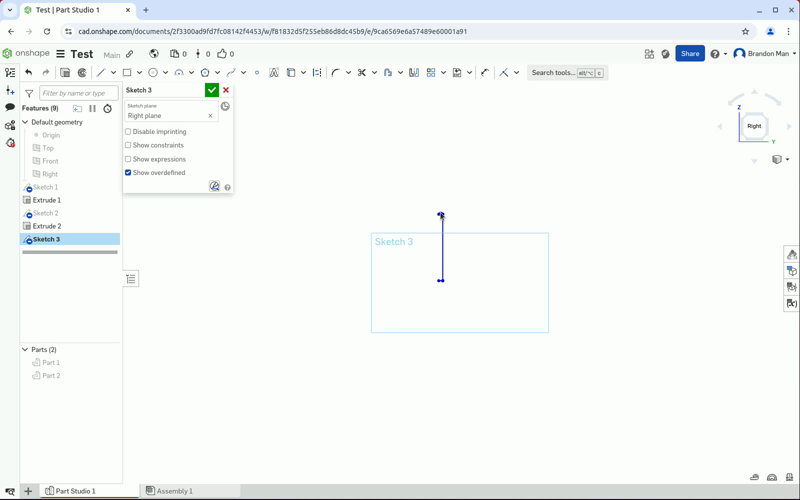
key(l)
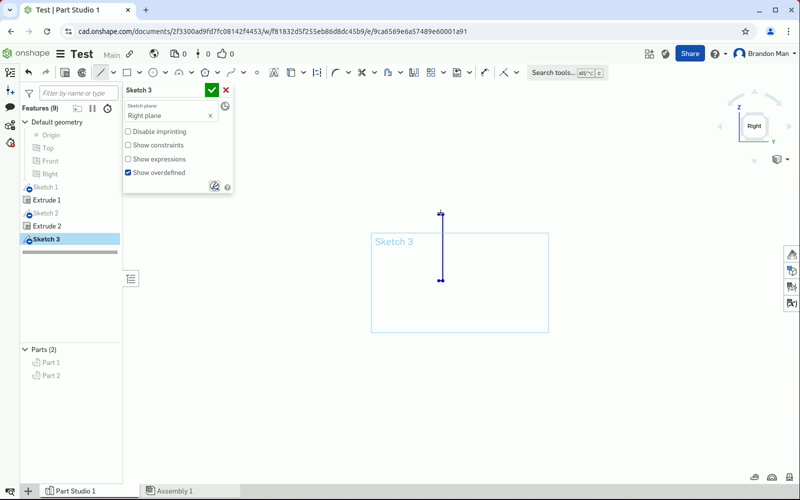
mouse_move(438, 214)
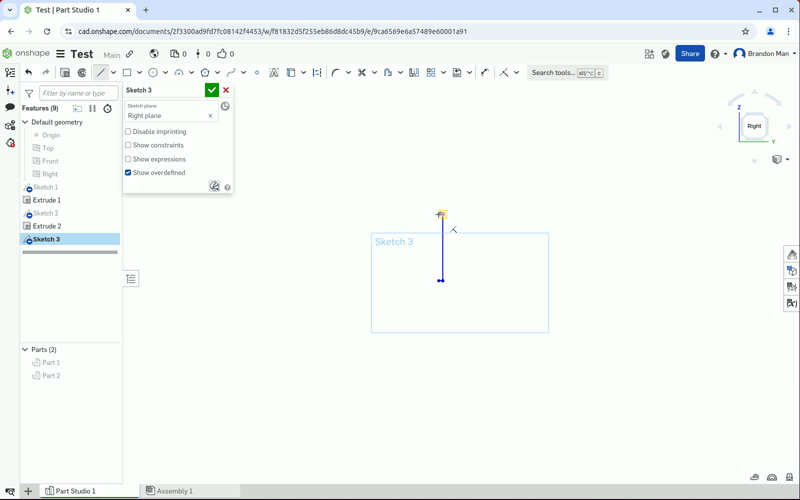
scroll(6)
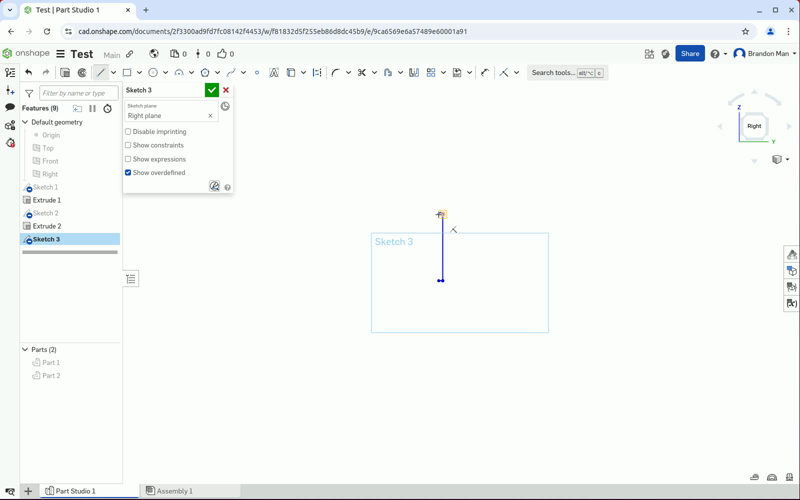
scroll(6)
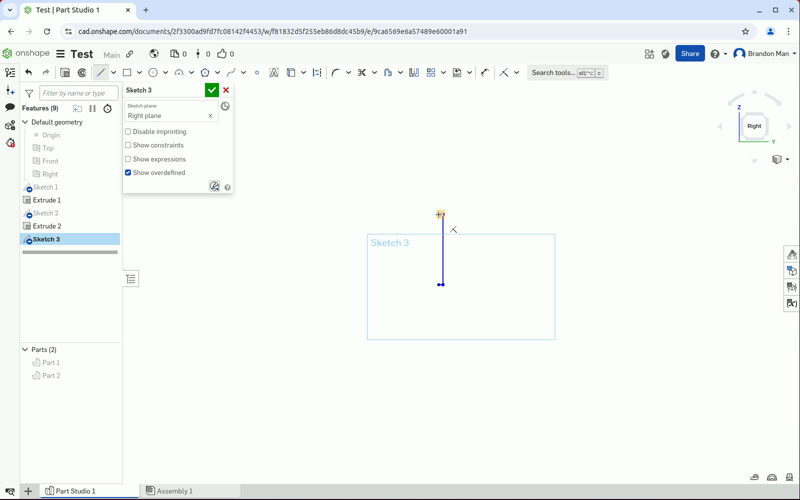
scroll(6)
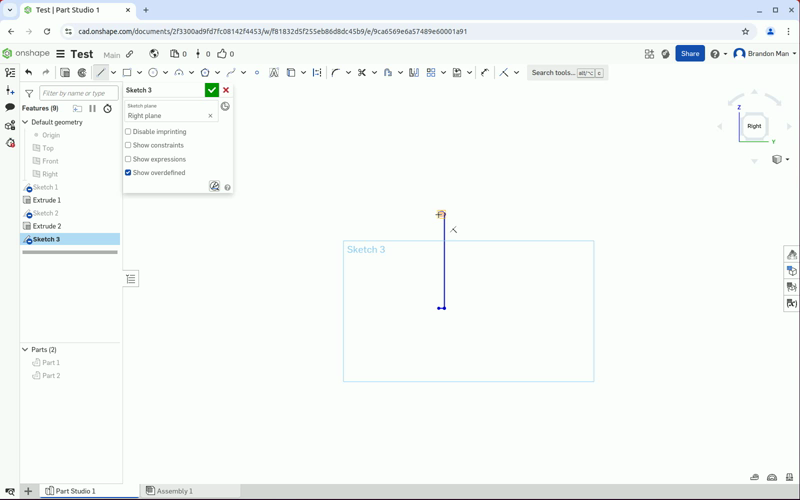
scroll(6)
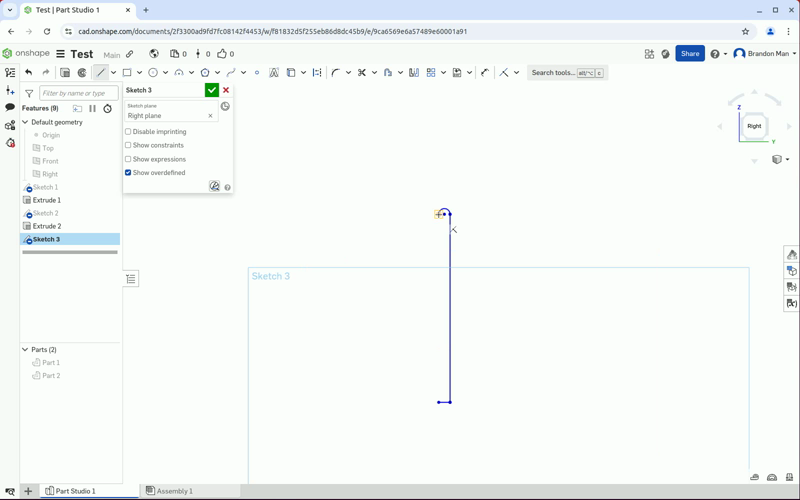
scroll(6)
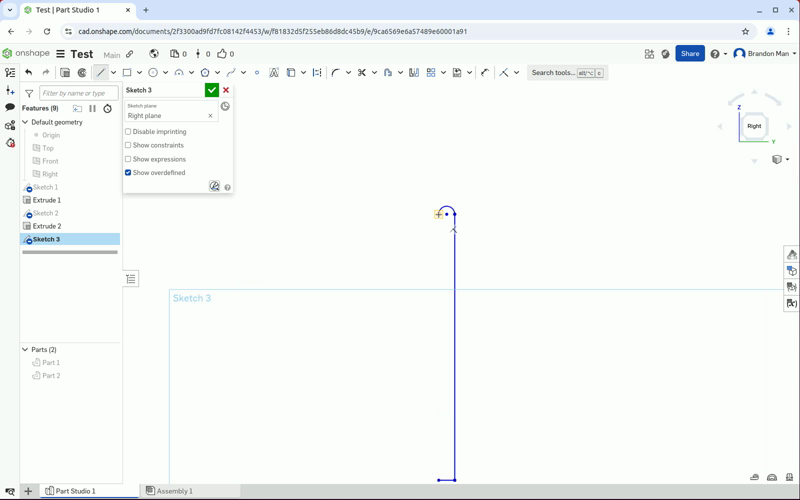
scroll(6)
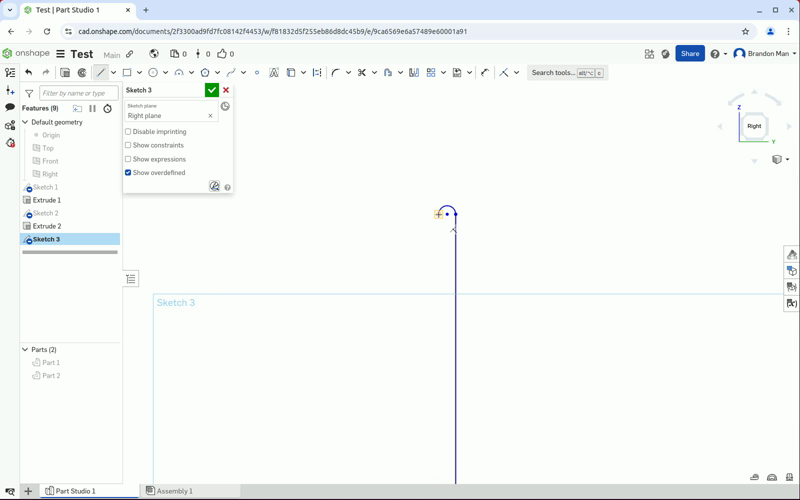
scroll(6)
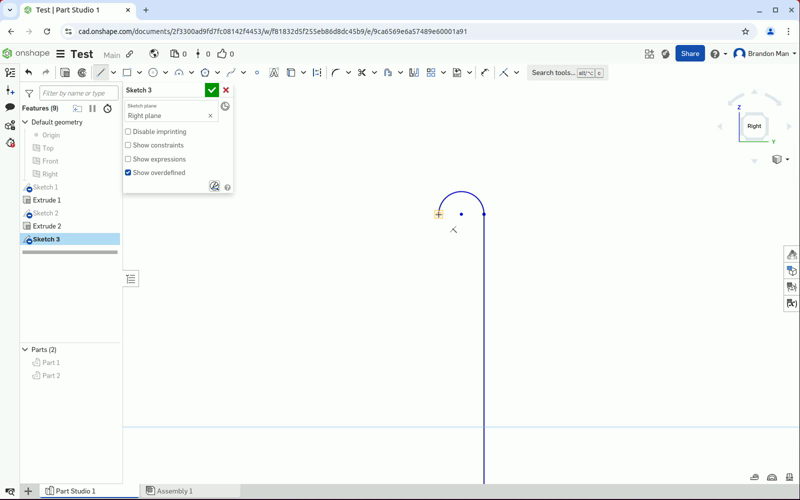
click(438, 214)
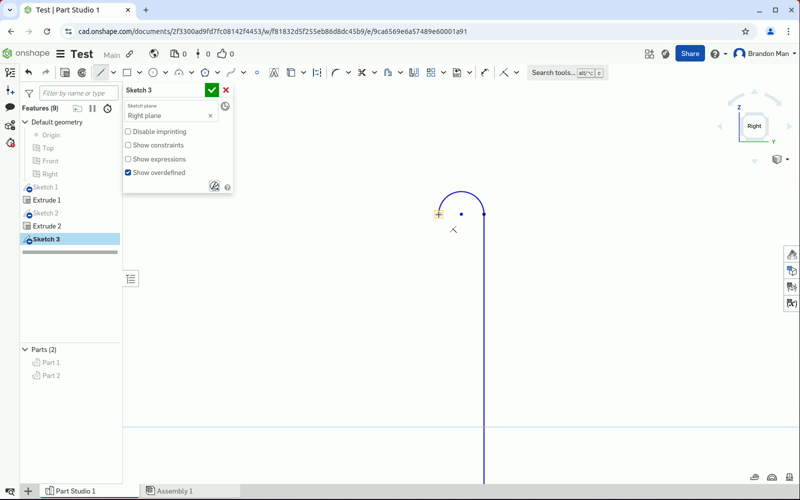
scroll(-6)
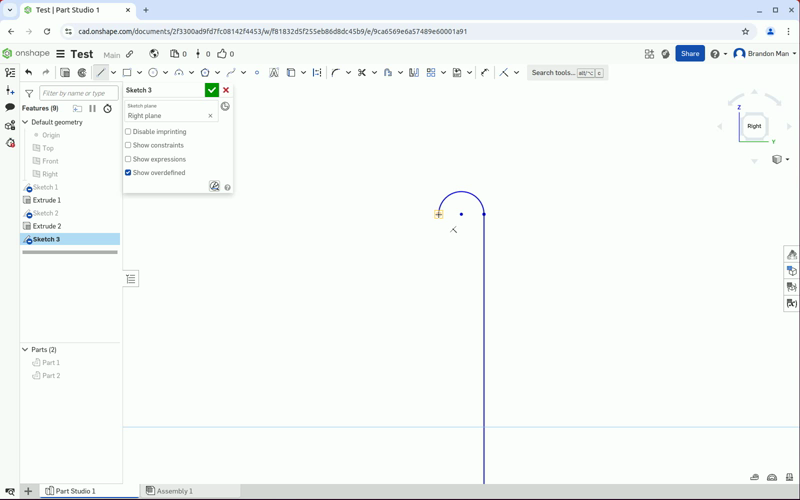
scroll(-6)
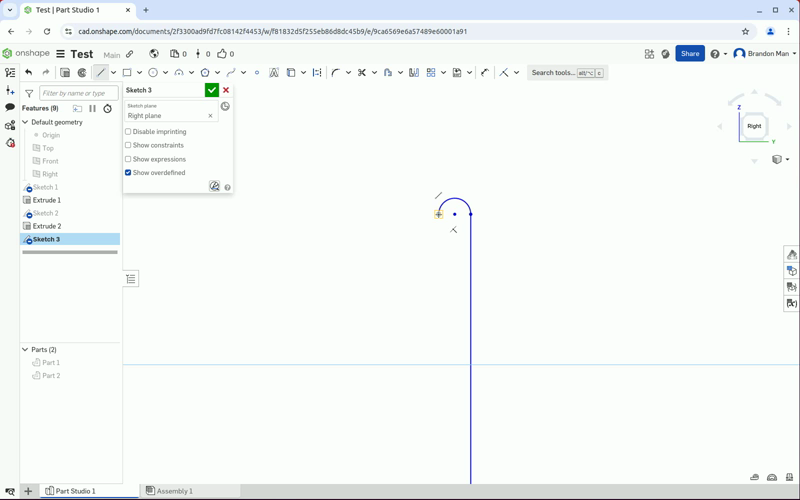
scroll(-6)
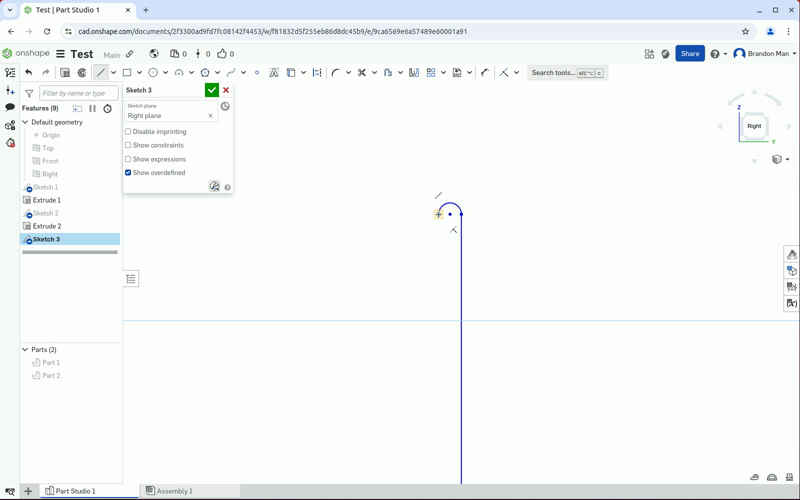
scroll(-6)
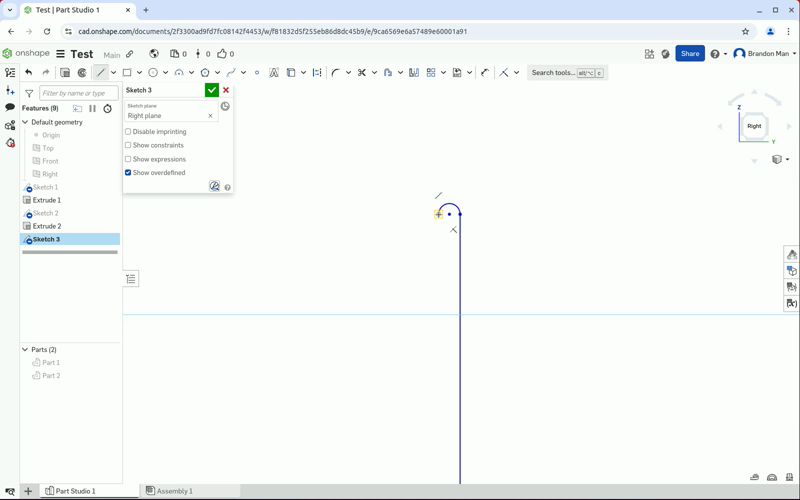
scroll(-6)
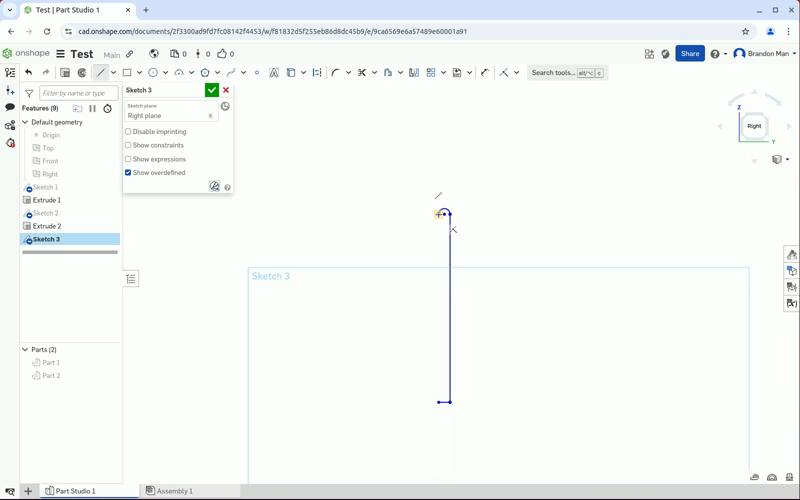
scroll(-6)
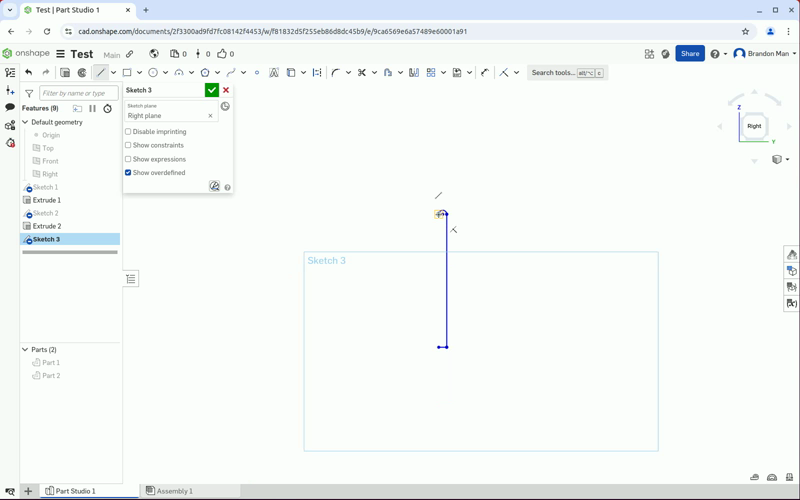
scroll(-6)
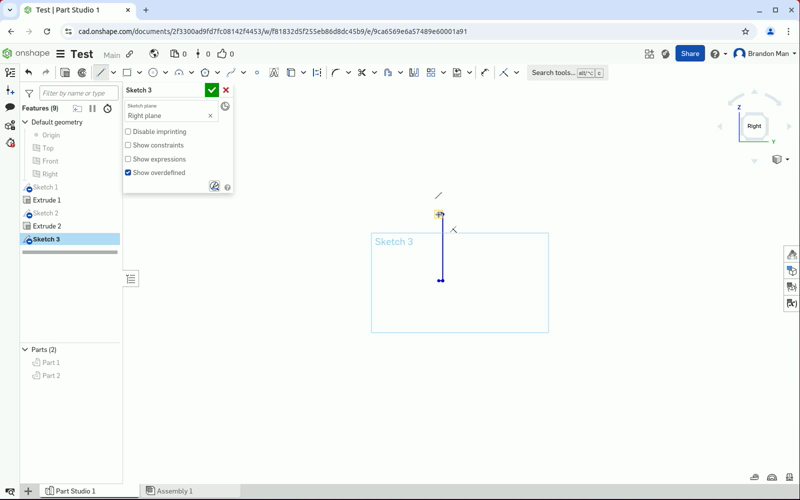
key_down(shift)
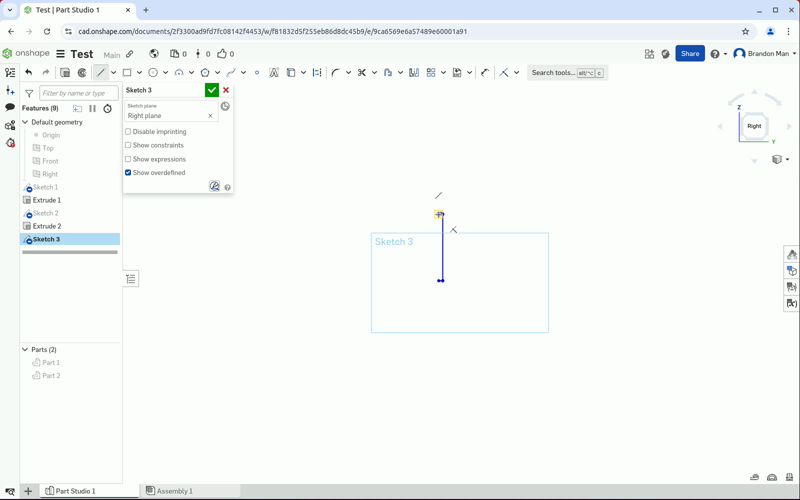
mouse_move(438, 280)
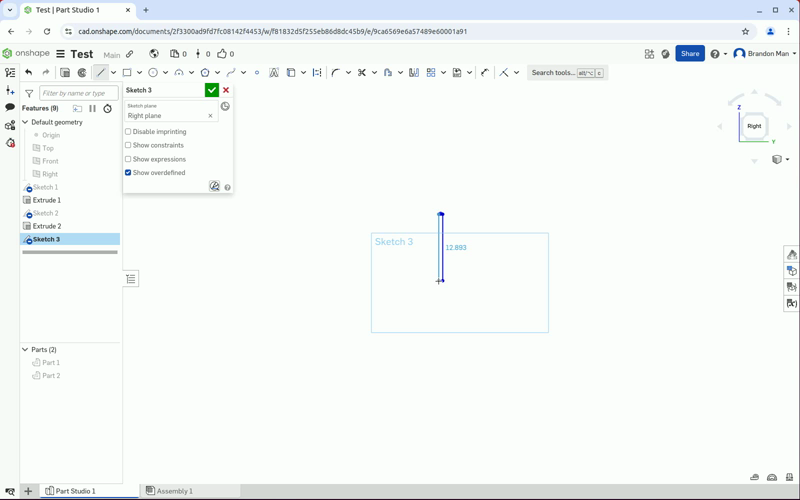
scroll(6)
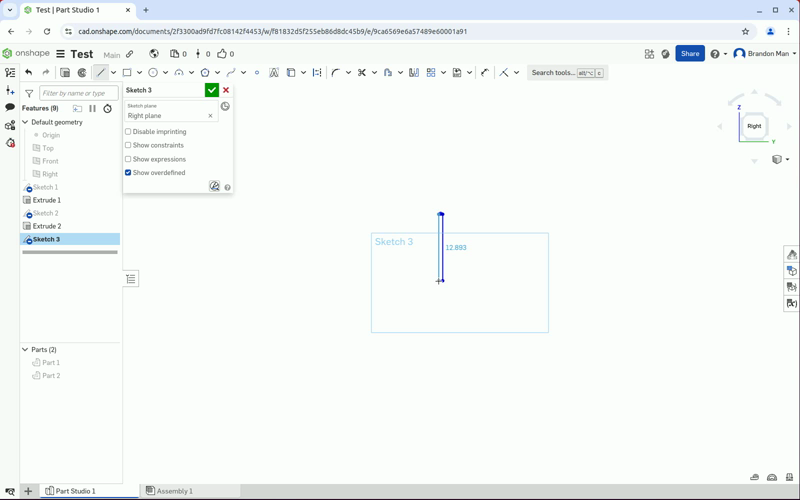
scroll(6)
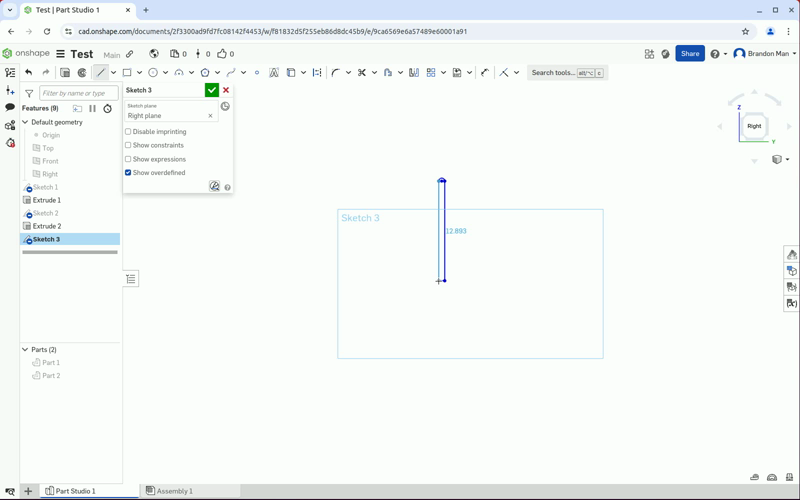
scroll(6)
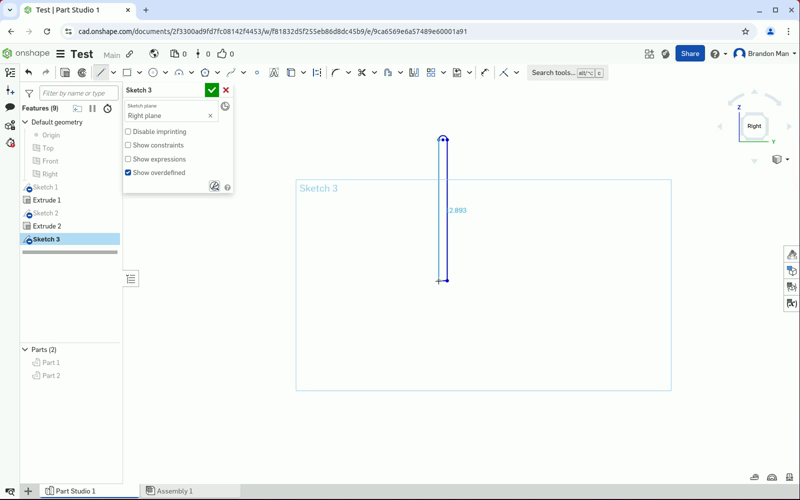
scroll(6)
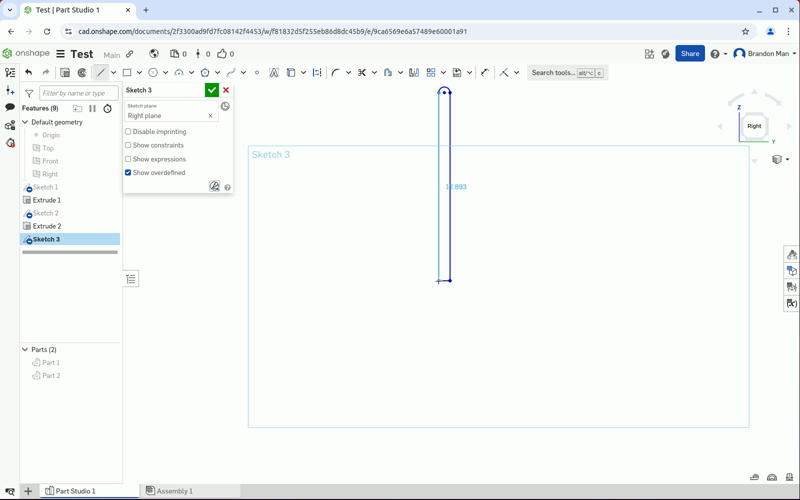
scroll(6)
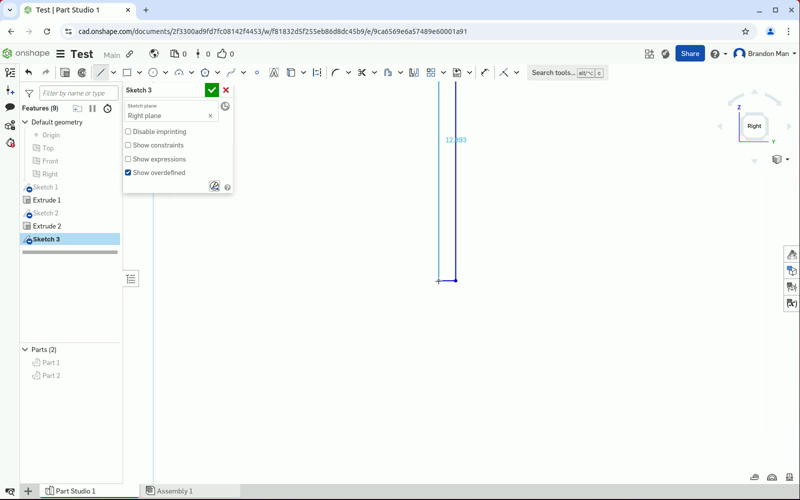
scroll(6)
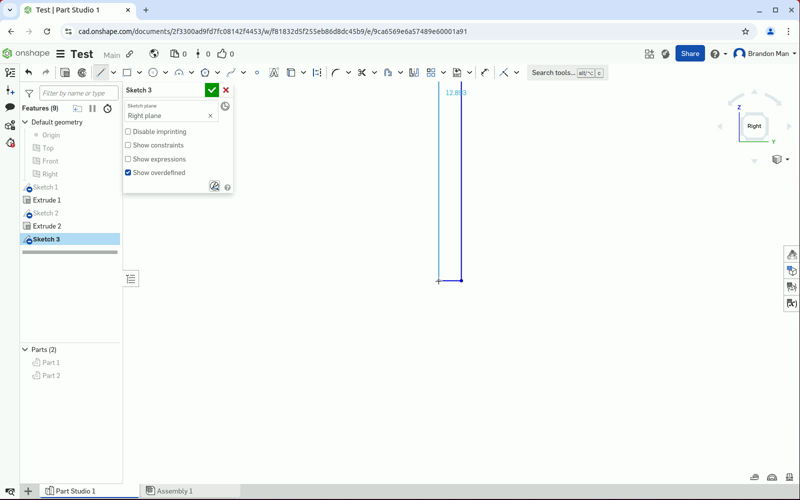
scroll(6)
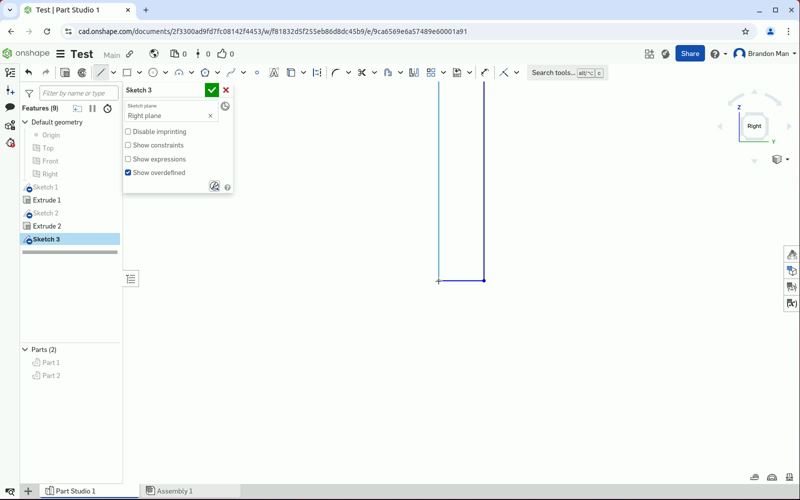
key_up(shift)
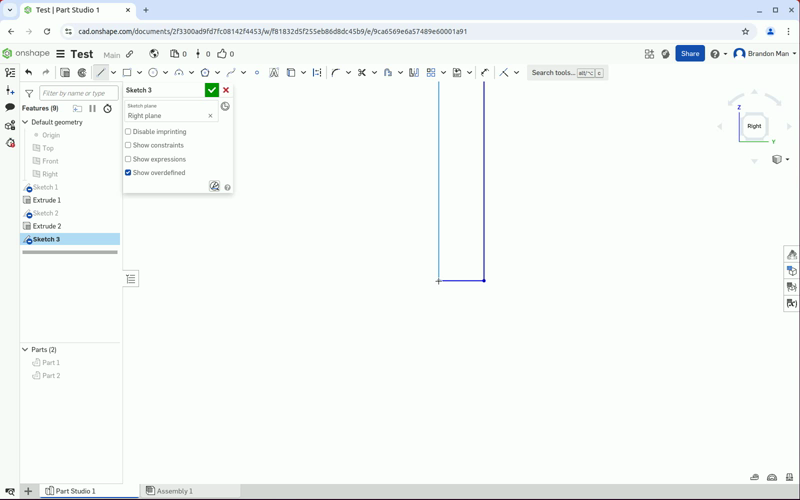
click(438, 280)
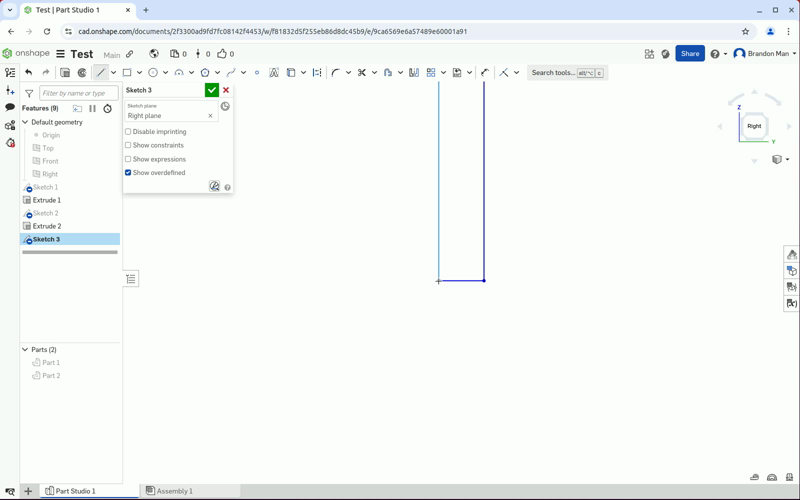
scroll(-6)
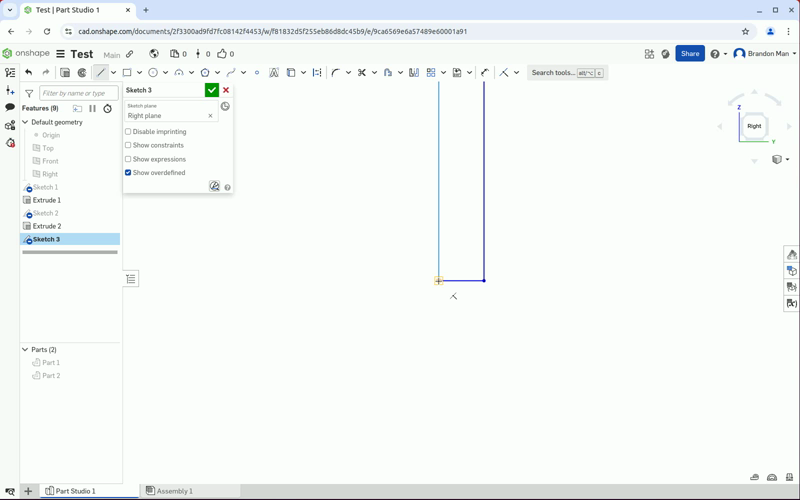
scroll(-6)
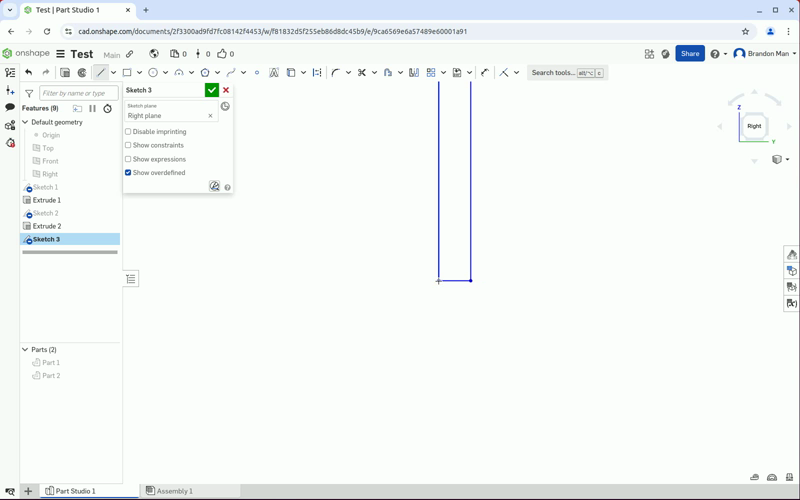
scroll(-6)
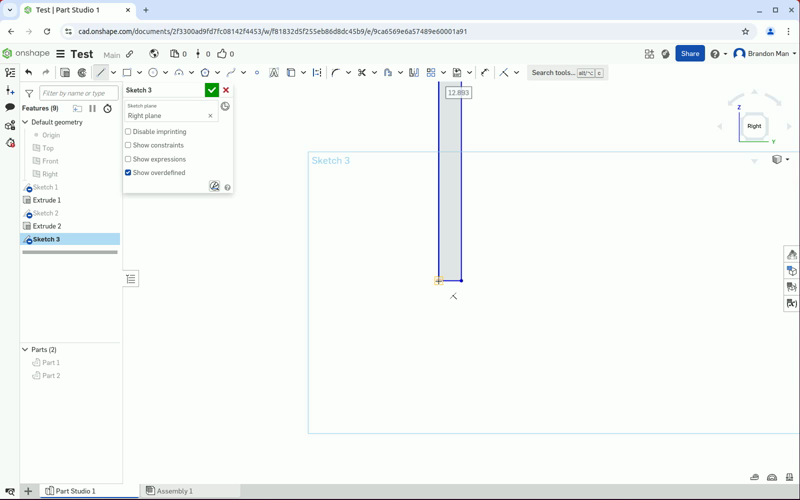
scroll(-6)
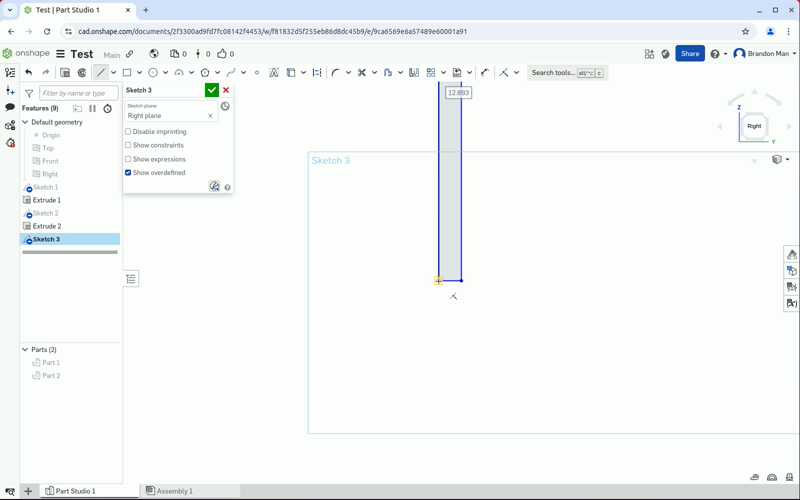
scroll(-6)
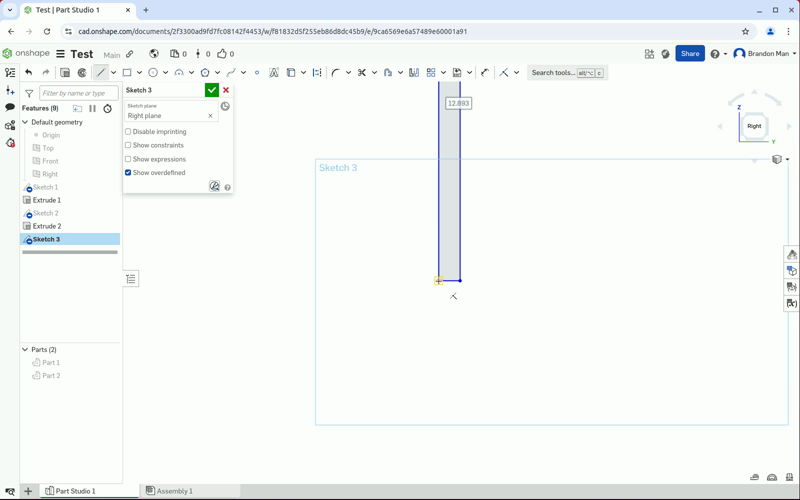
scroll(-6)
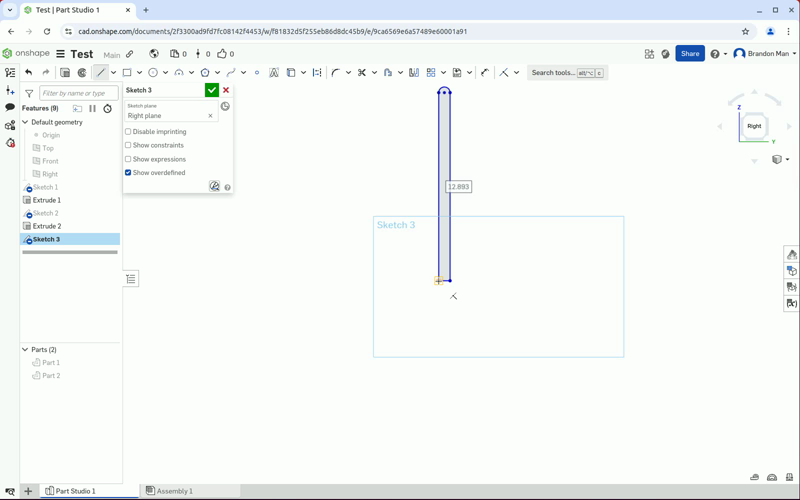
scroll(-6)
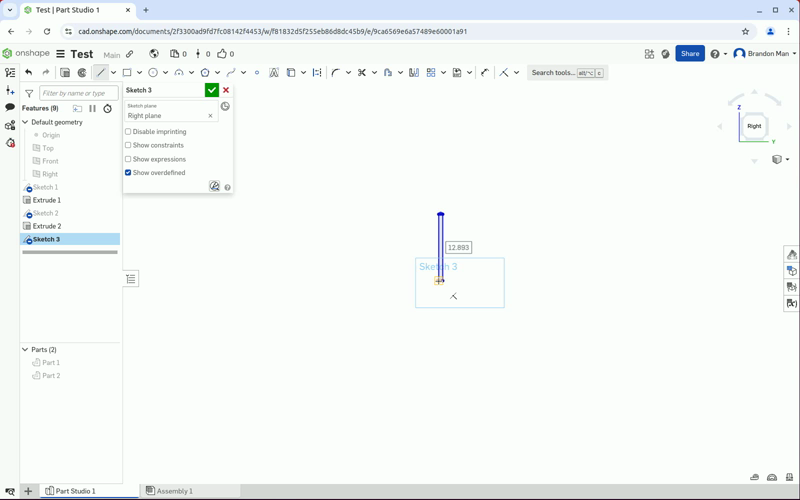
key(esc)
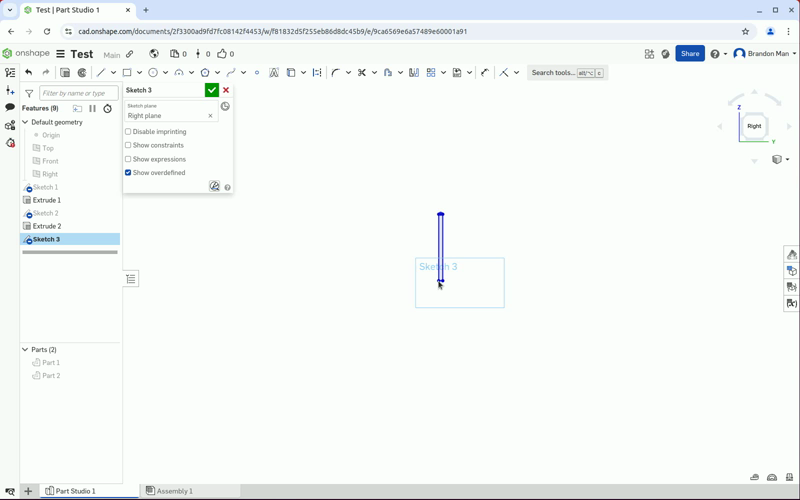
mouse_move(442, 212)
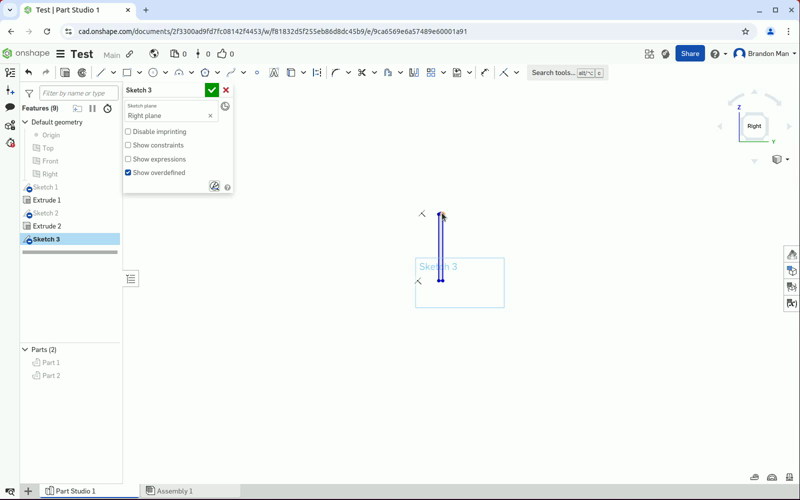
scroll(6)
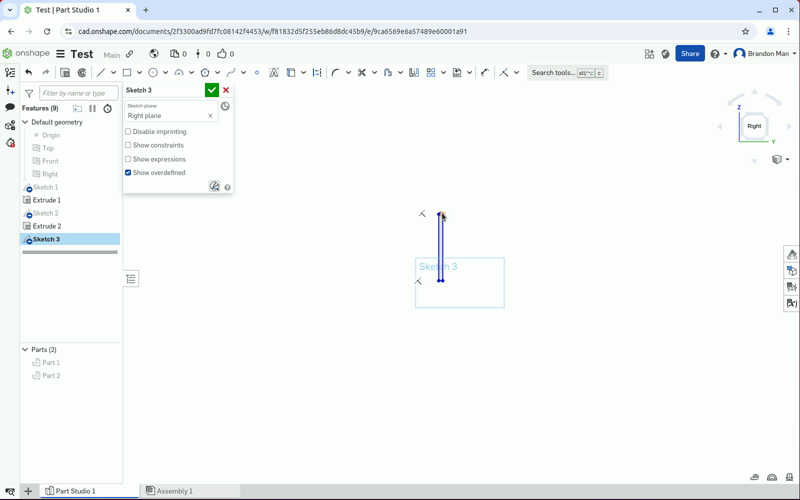
scroll(6)
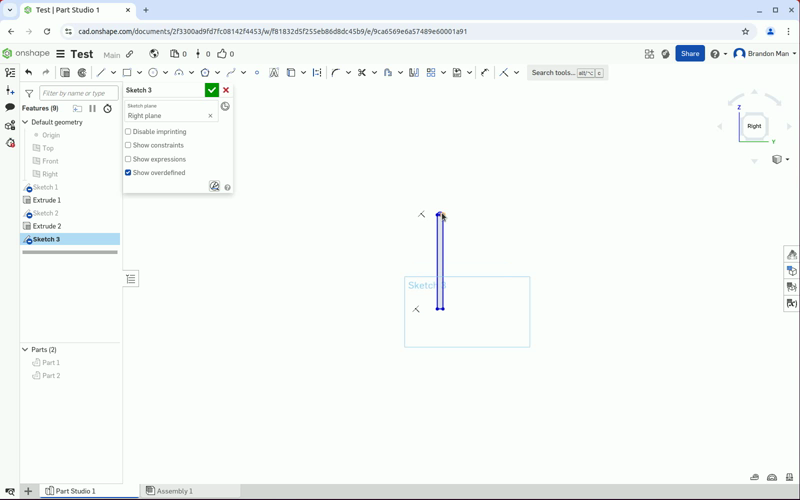
scroll(6)
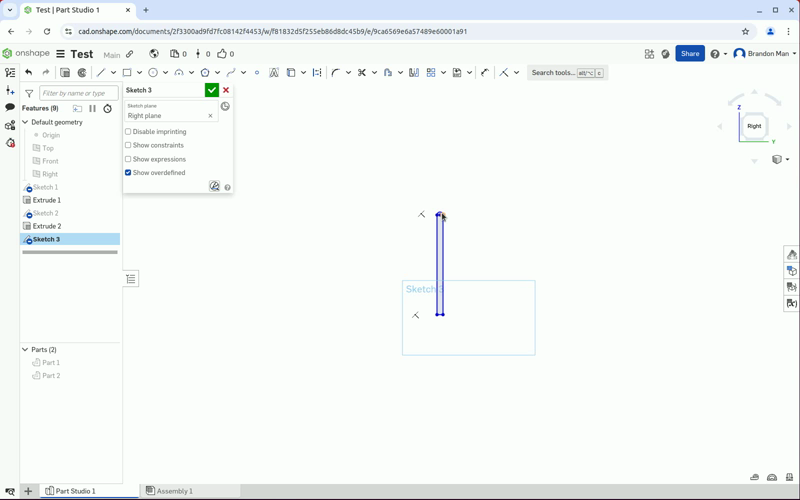
scroll(6)
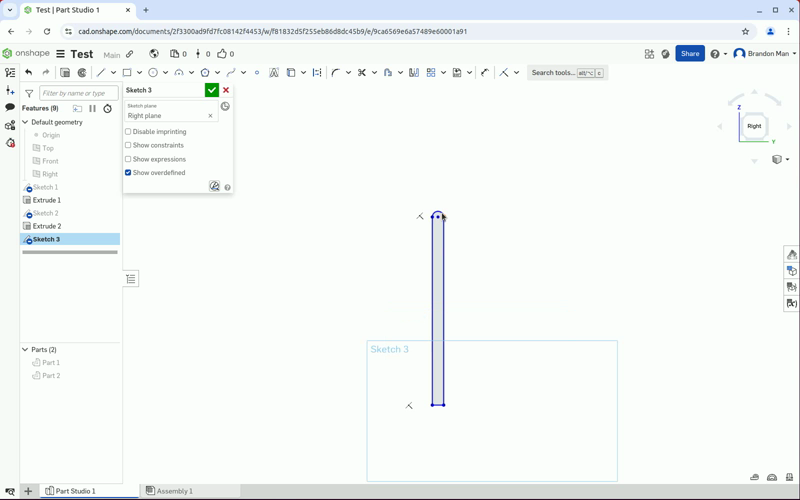
scroll(6)
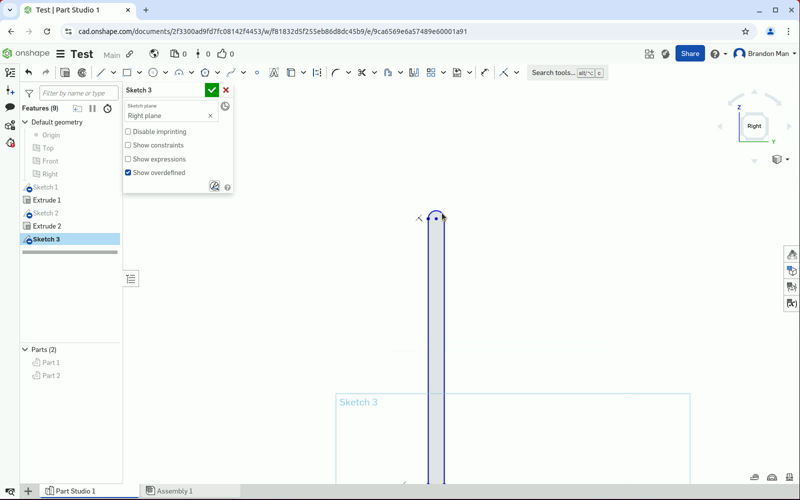
scroll(6)
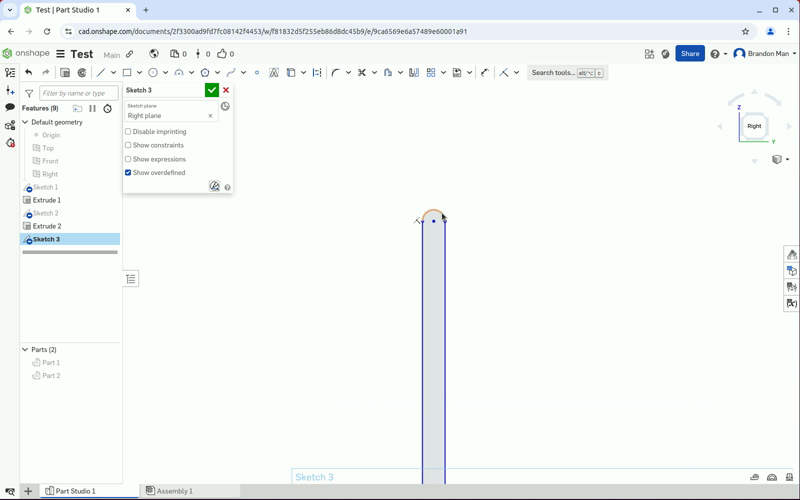
scroll(6)
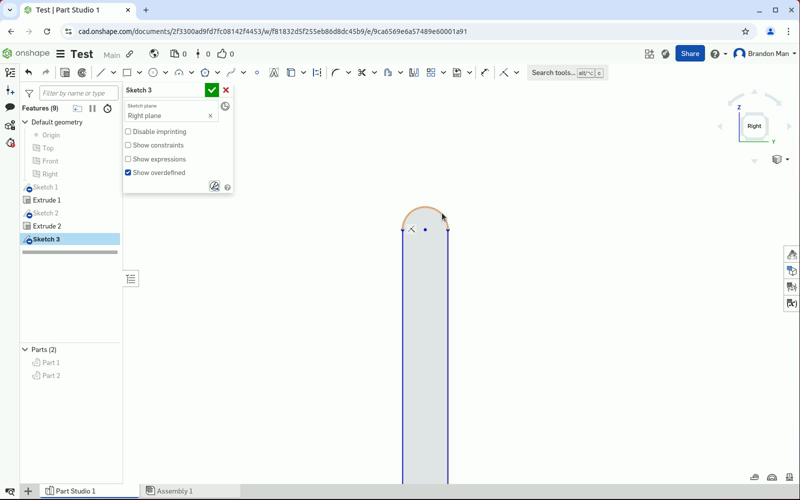
click(442, 212)
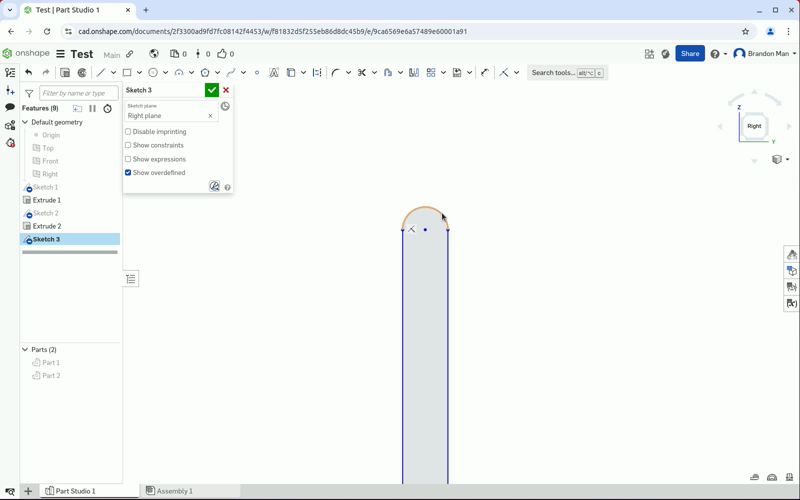
scroll(-6)
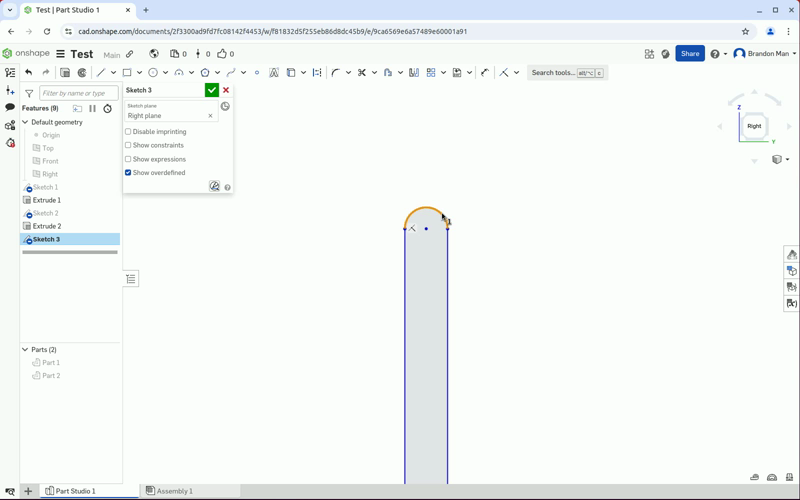
scroll(-6)
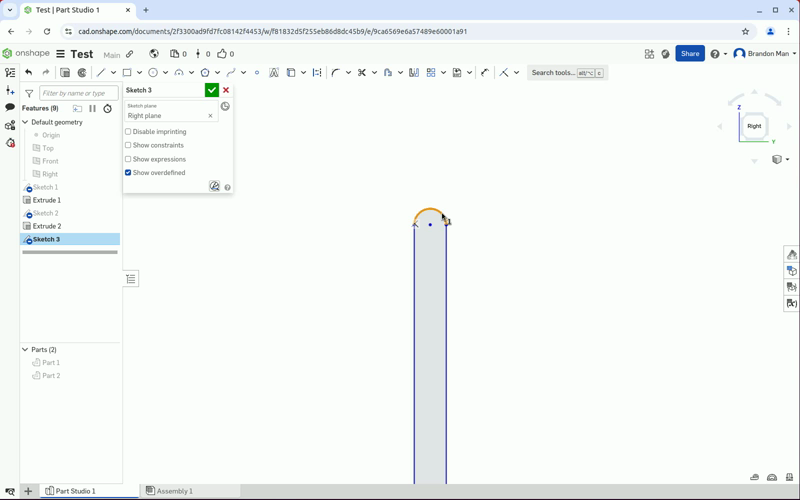
scroll(-6)
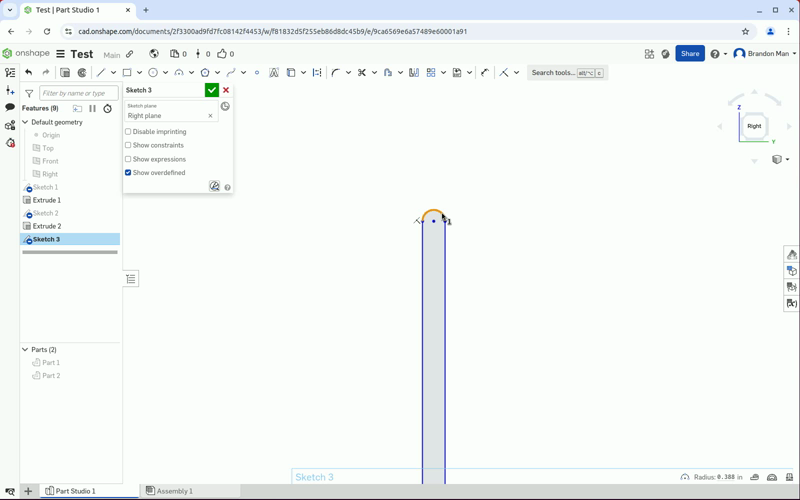
scroll(-6)
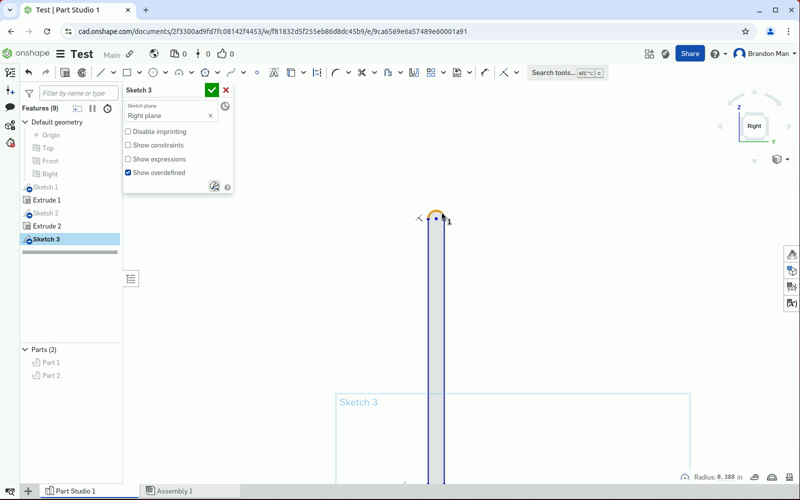
scroll(-6)
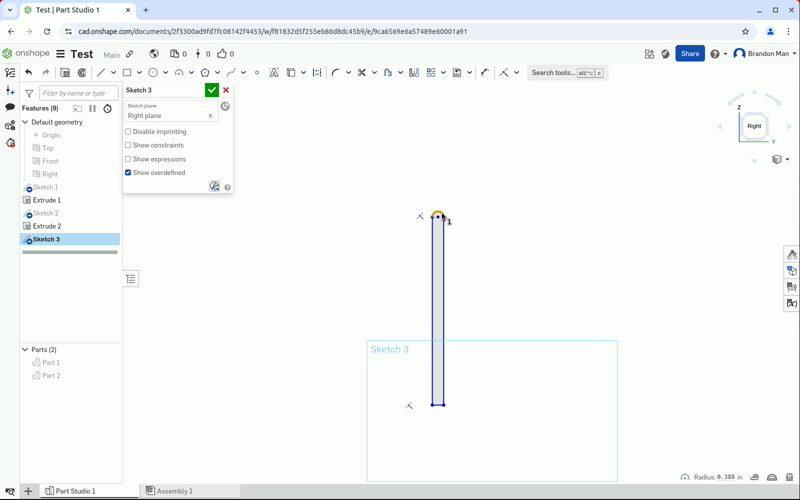
scroll(-6)
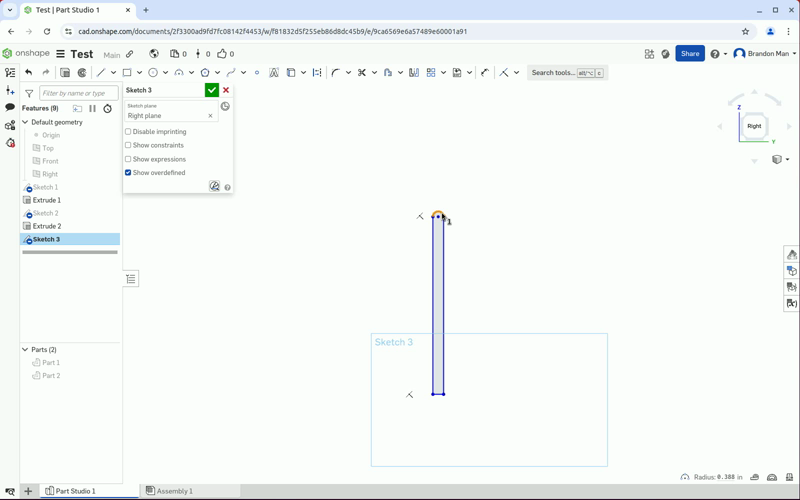
scroll(-6)
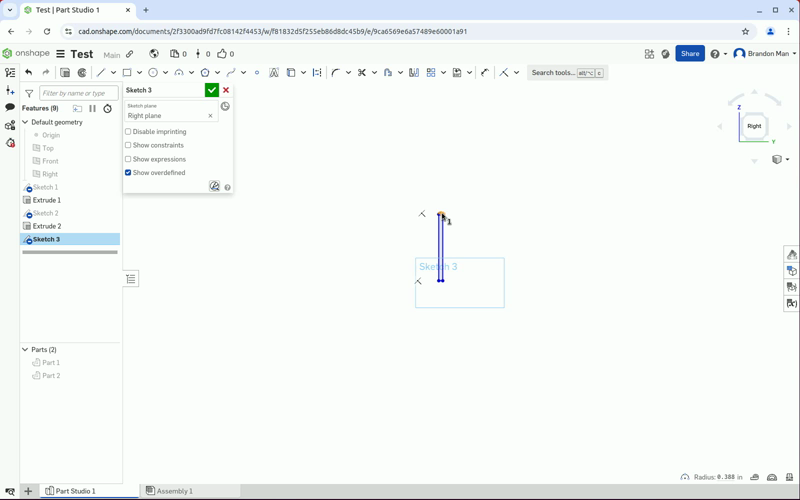
mouse_move(73, 352)
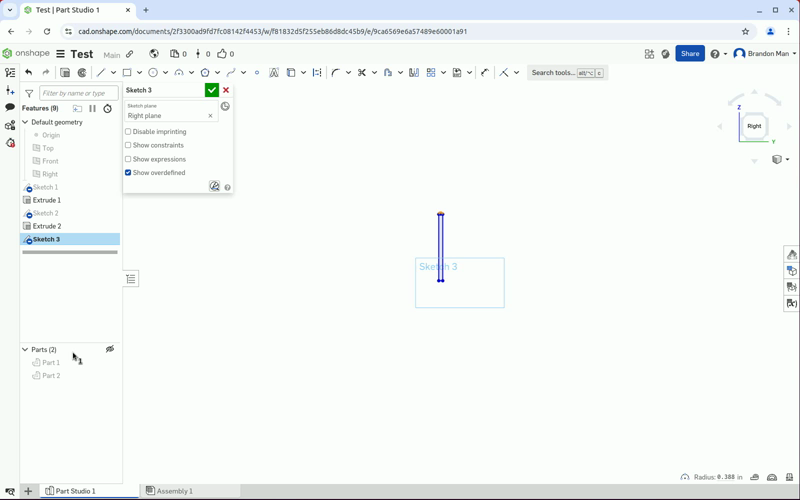
key(shift+y)
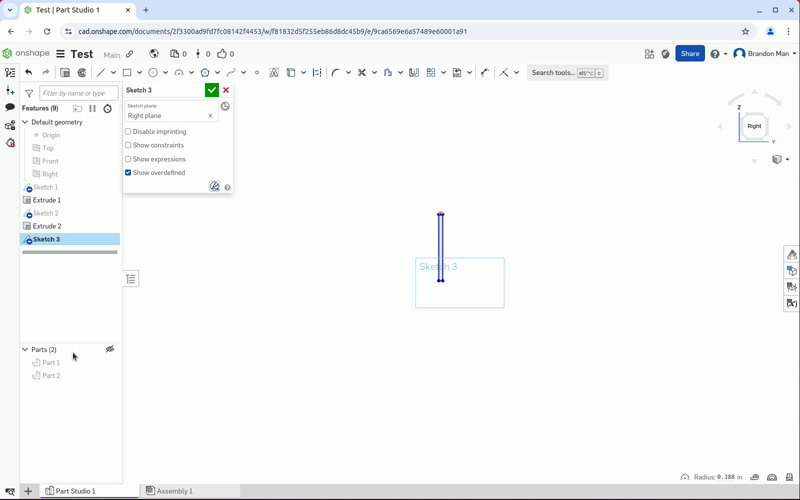
key(shift+e)
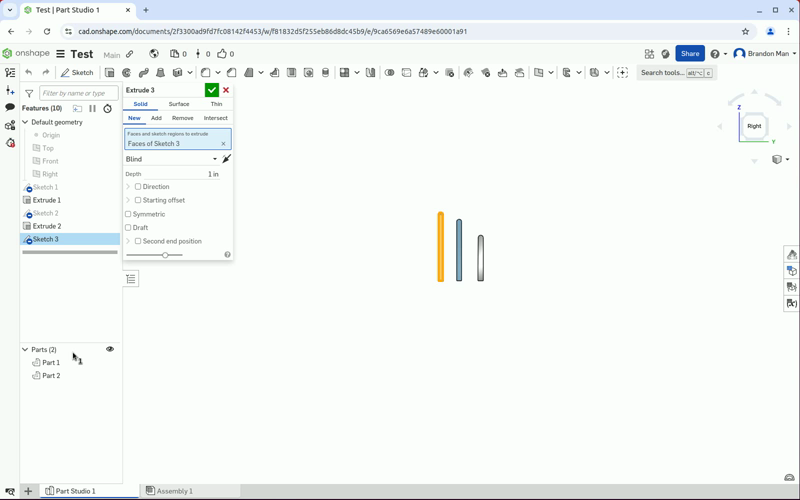
mouse_move(143, 106)
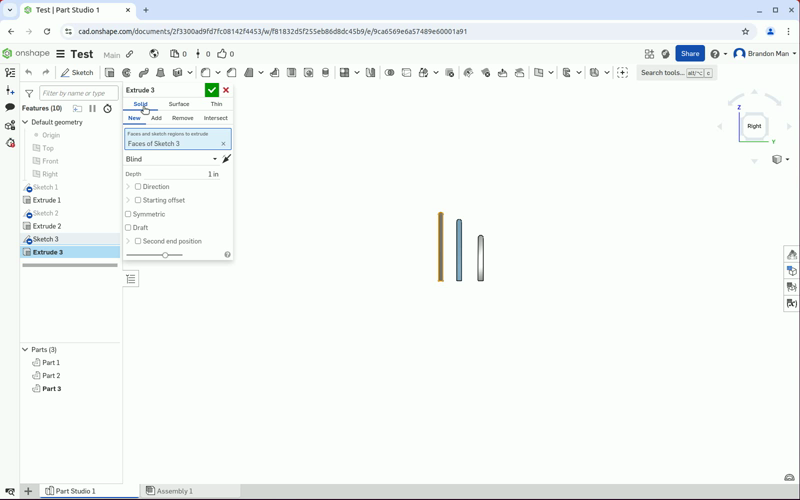
click(143, 106)
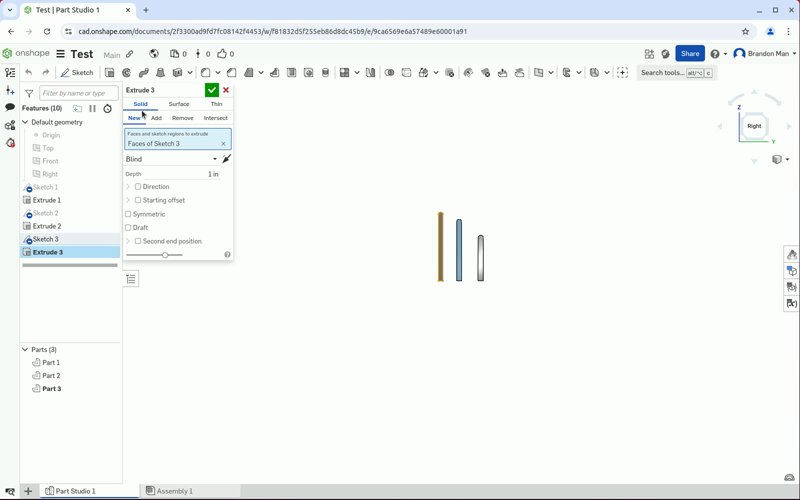
mouse_move(137, 120)
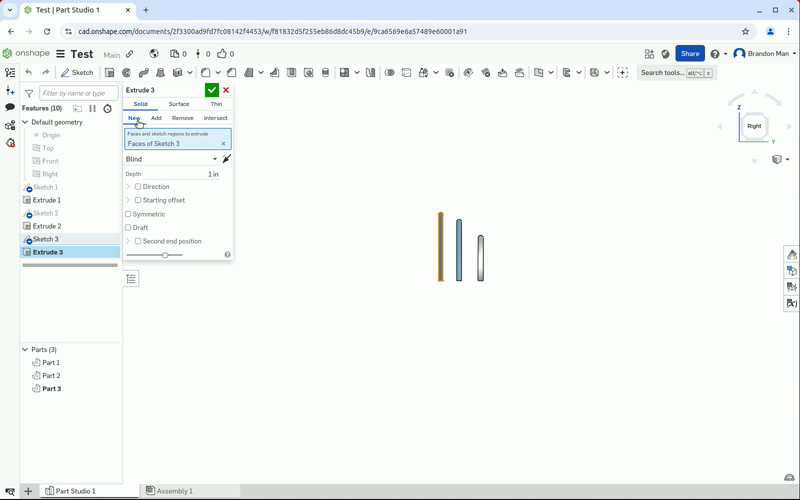
click(137, 120)
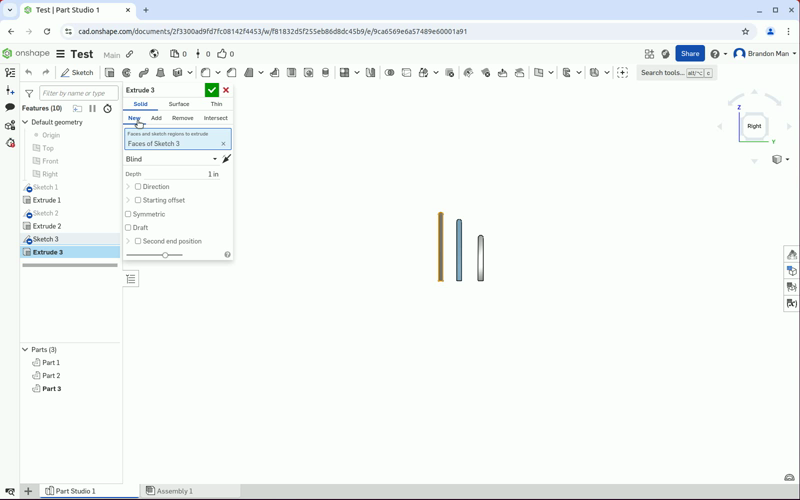
key(tab, 4)
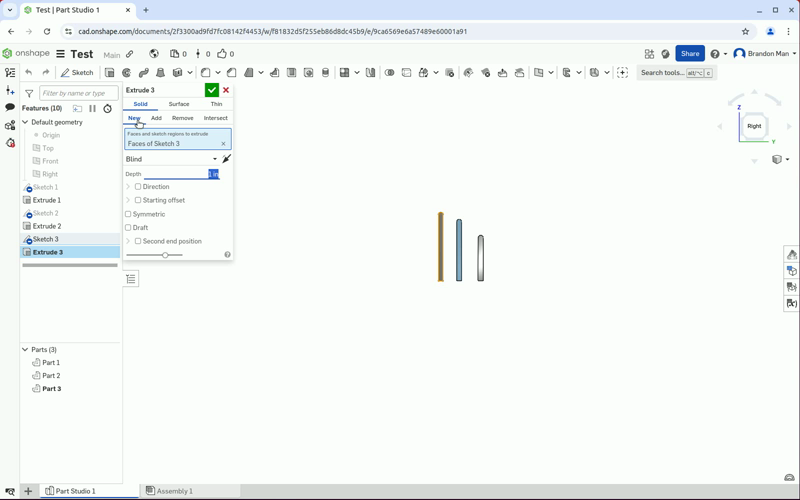
text(23.108)
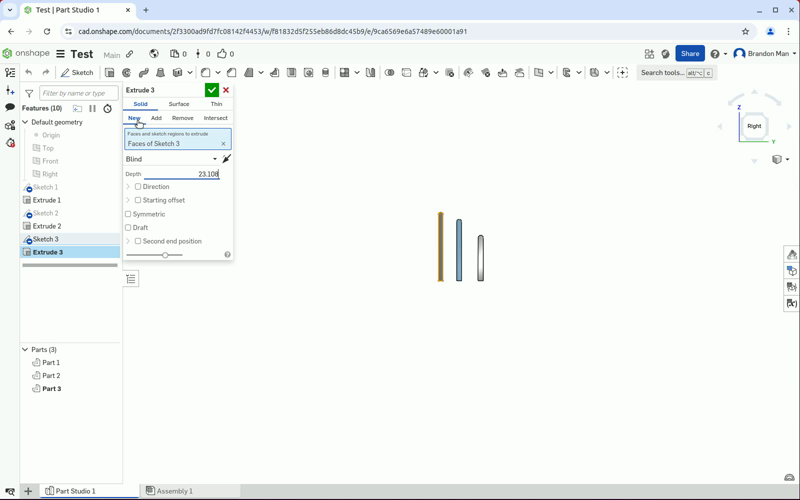
key(enter)
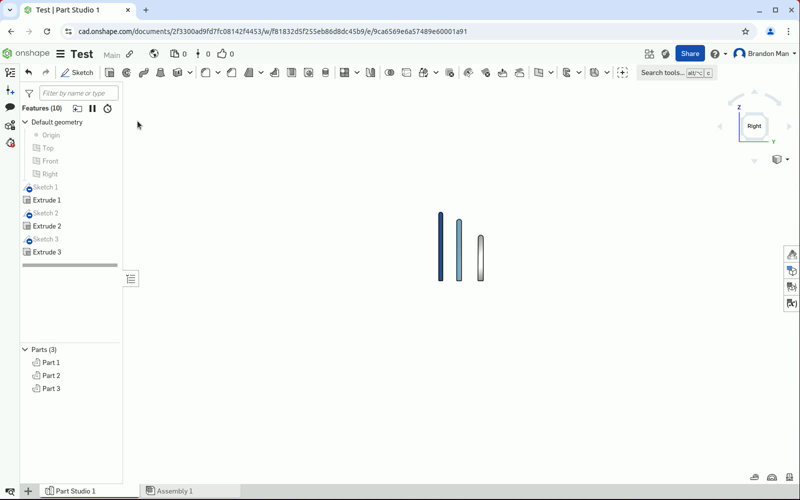
key(shift+h)
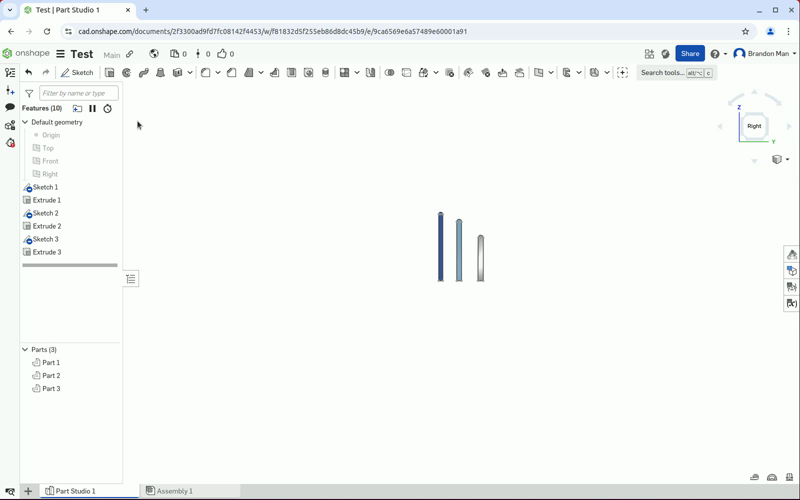
key(shift+h)
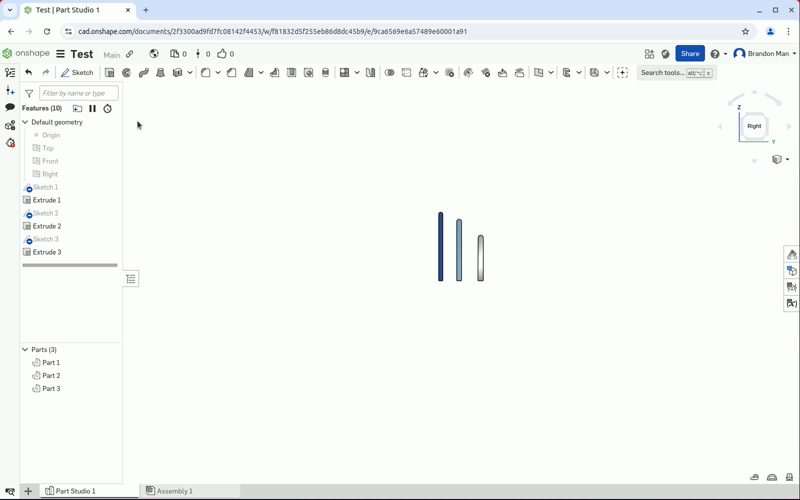
mouse_move(73, 189)
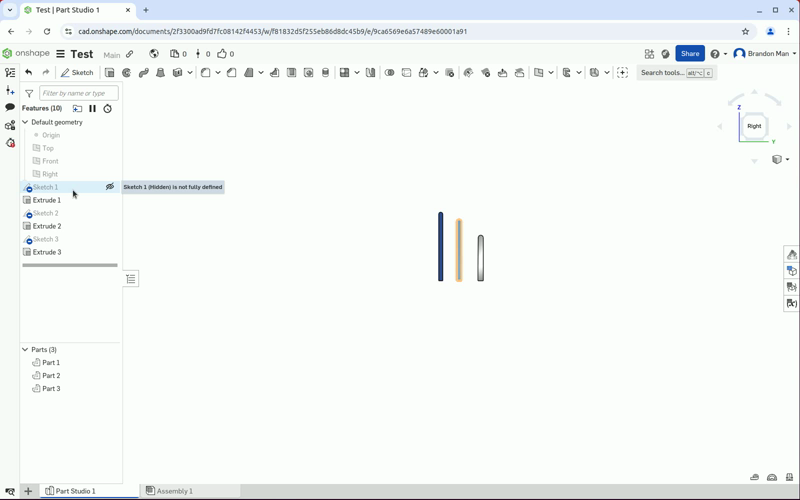
click(73, 189)
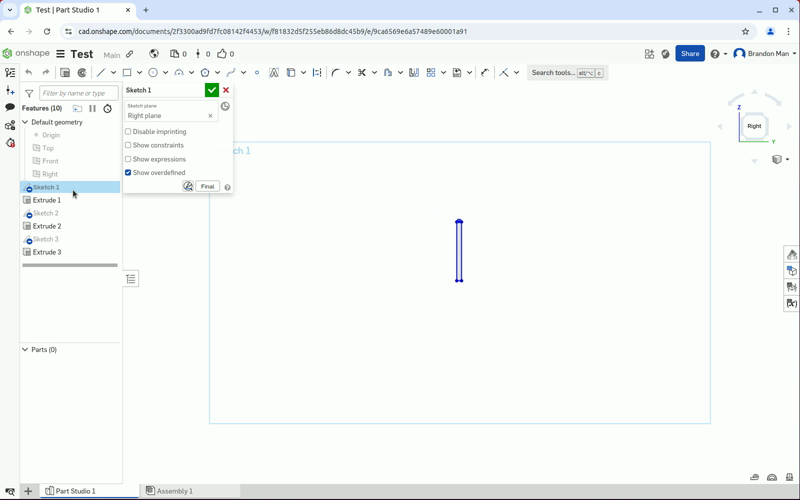
mouse_move(229, 92)
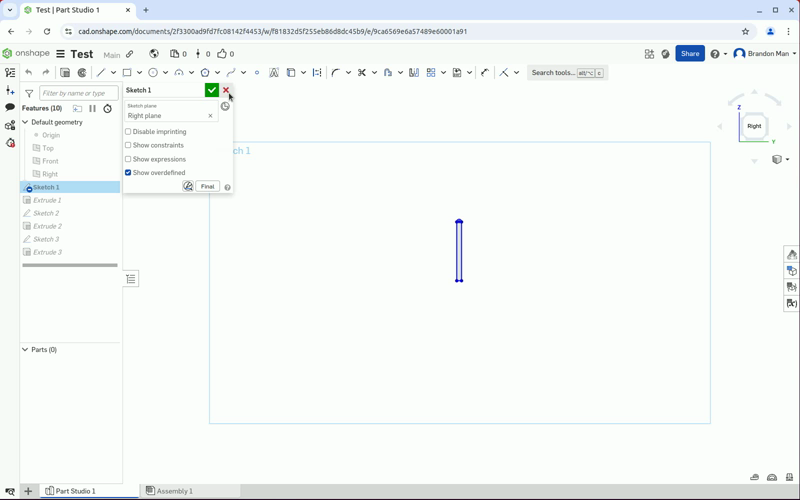
click(229, 92)
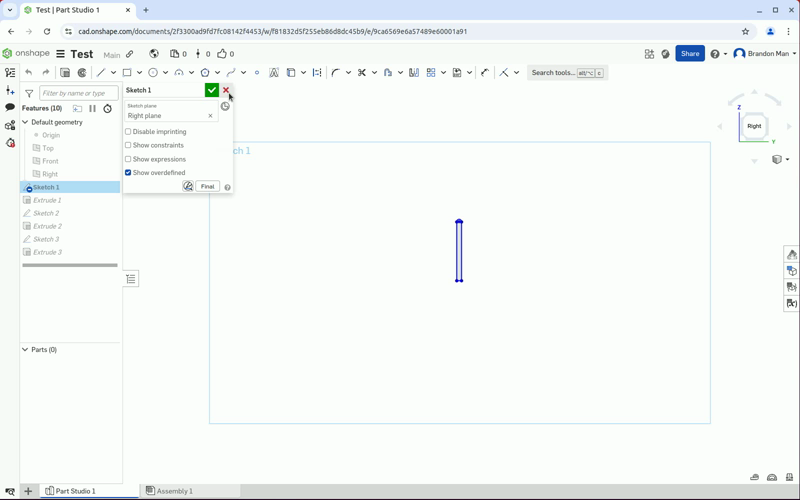
key(shift+s)
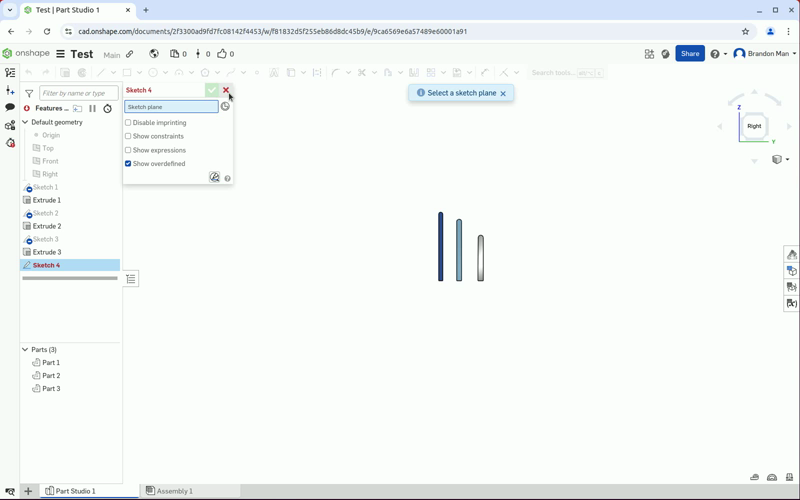
mouse_move(73, 176)
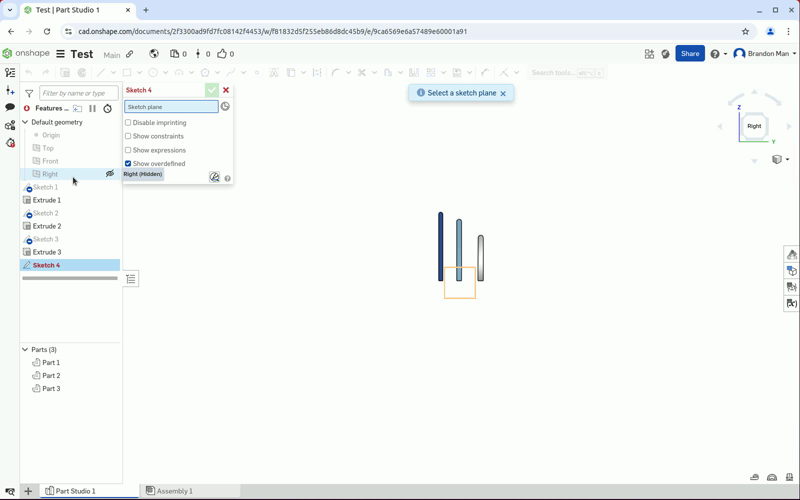
click(73, 176)
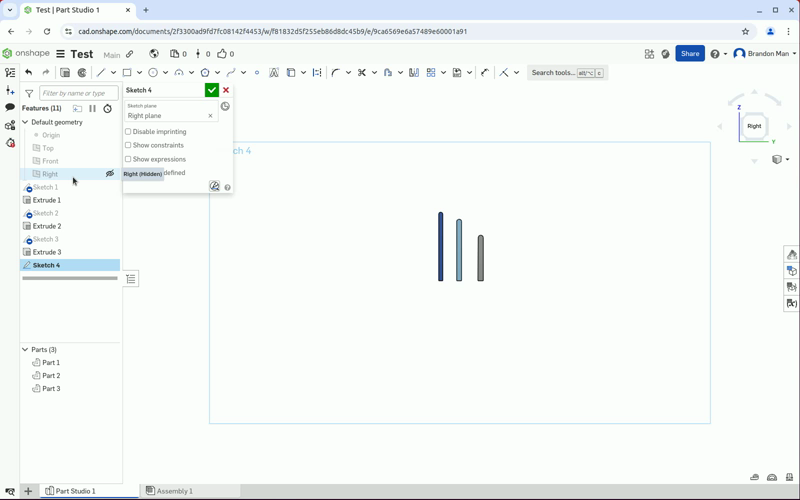
mouse_move(73, 352)
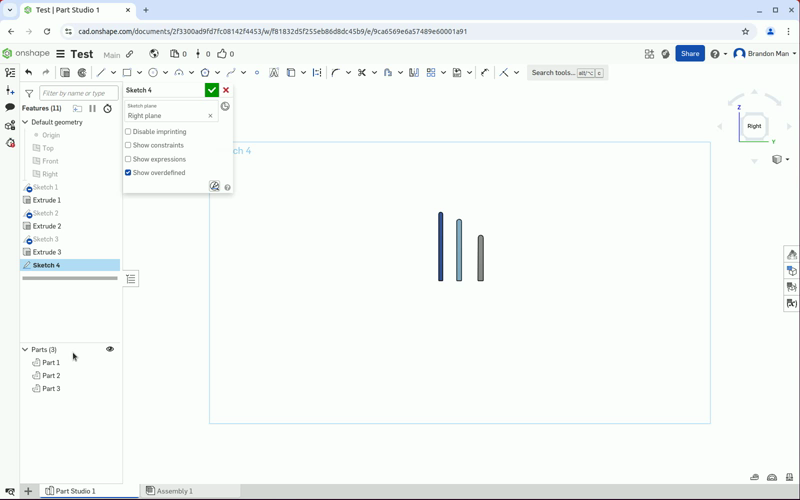
key(y)
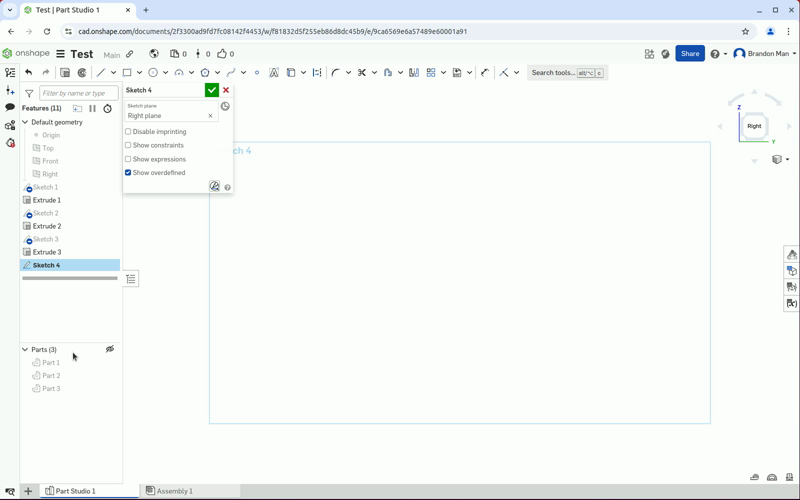
key(l)
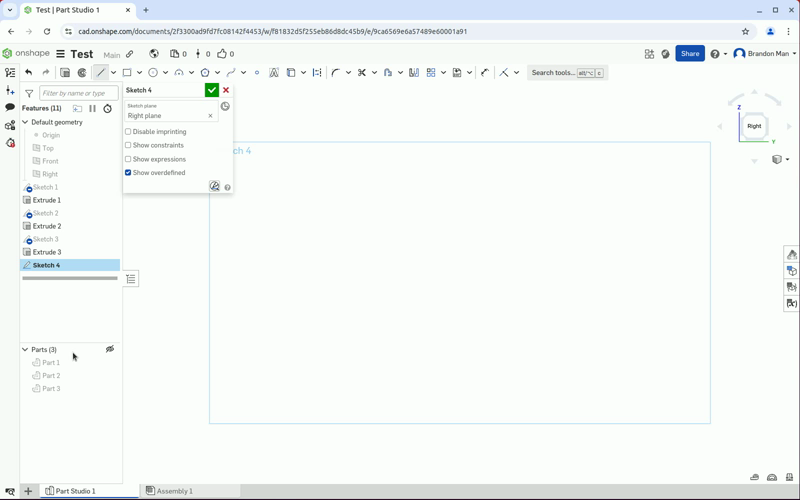
key_down(shift)
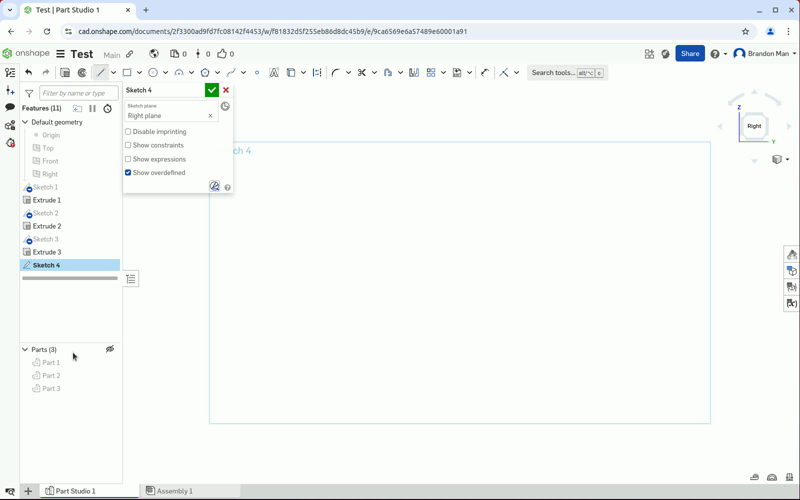
mouse_move(438, 285)
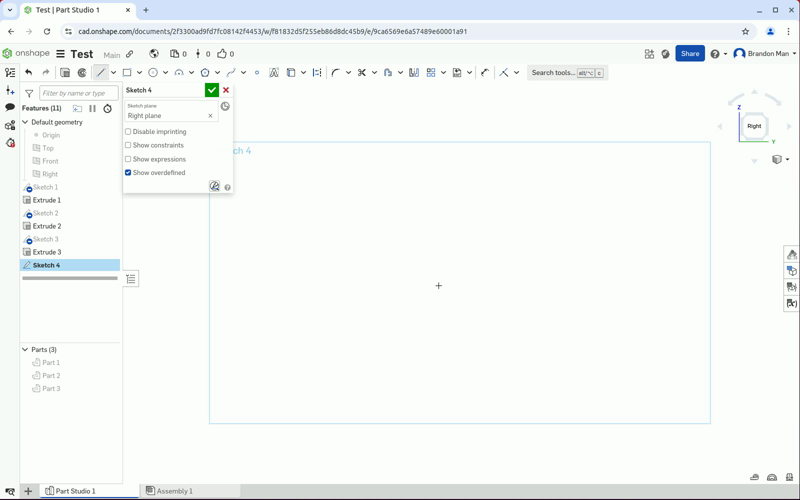
click(438, 285)
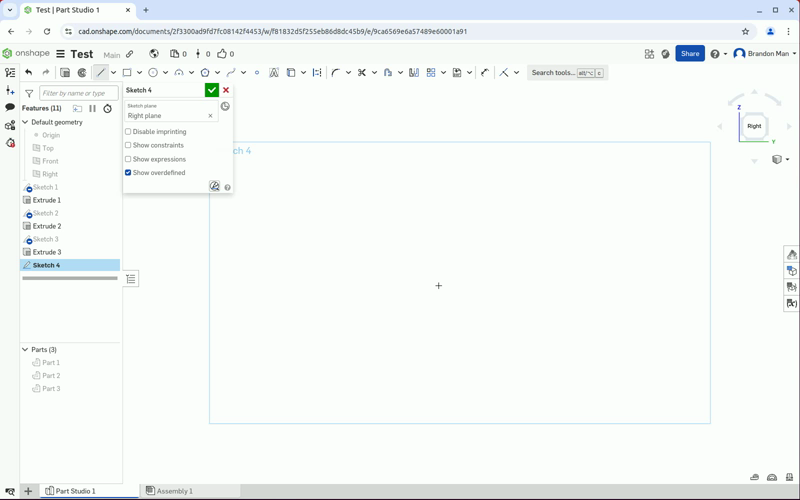
key_up(shift)
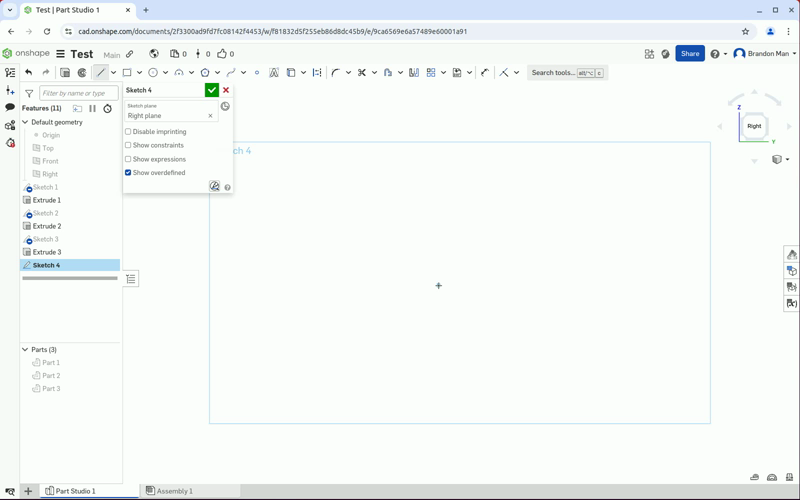
key_down(shift)
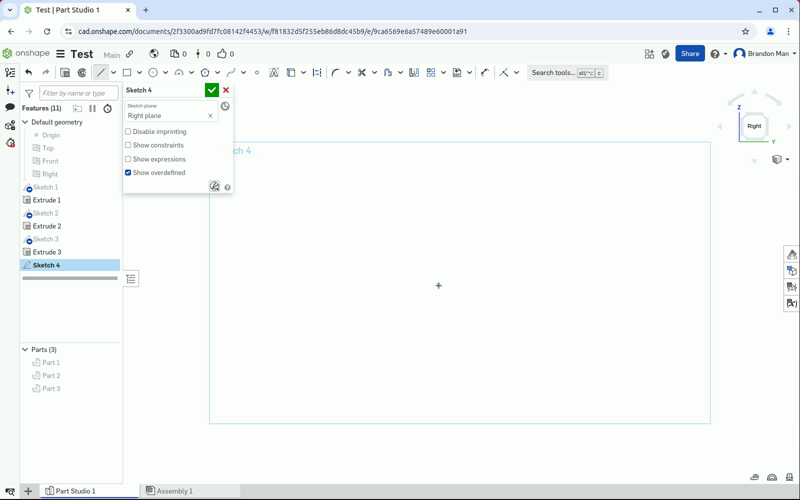
mouse_move(468, 285)
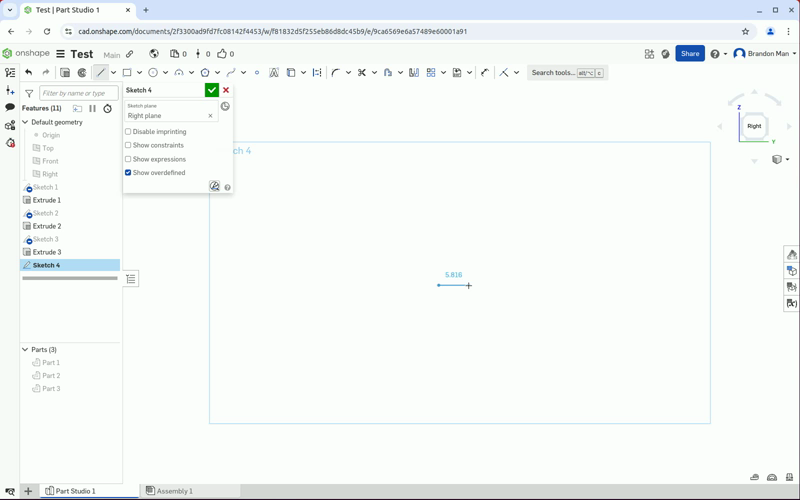
mouse_move(483, 285)
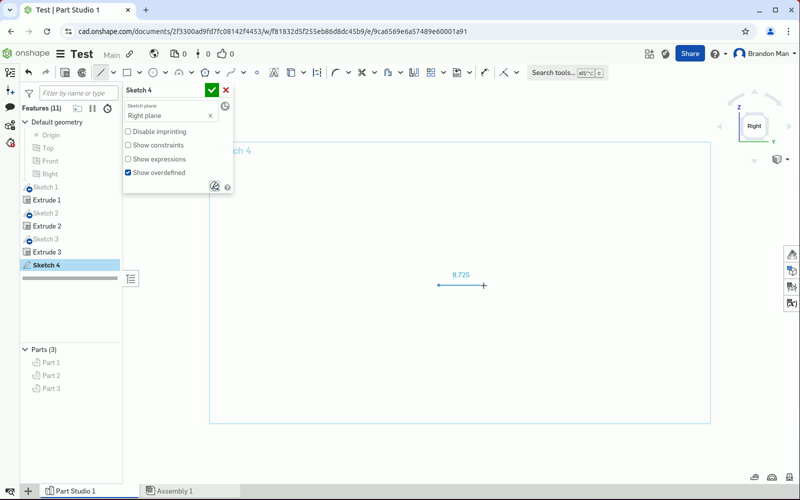
click(483, 285)
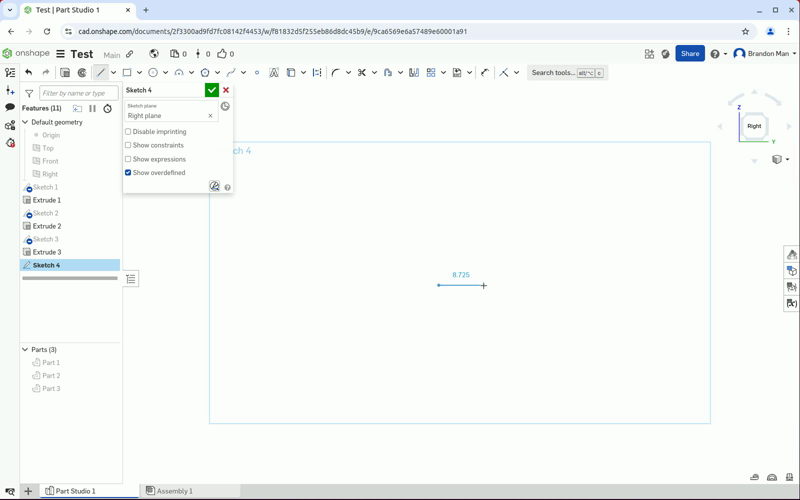
key_up(shift)
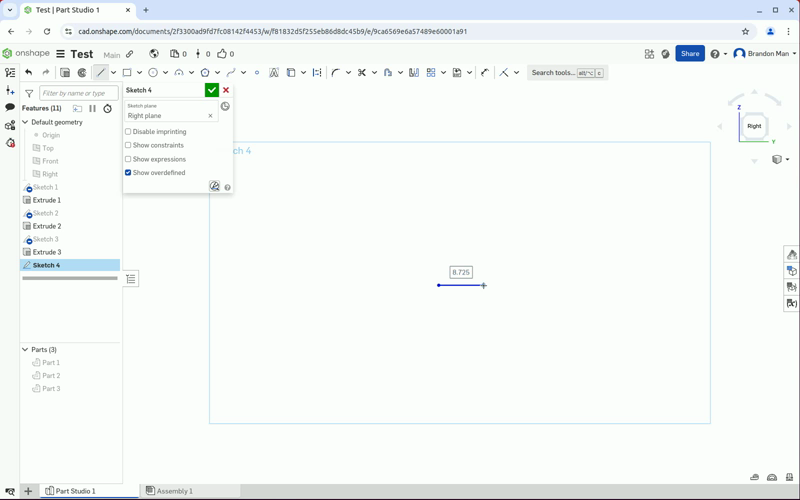
key_down(shift)
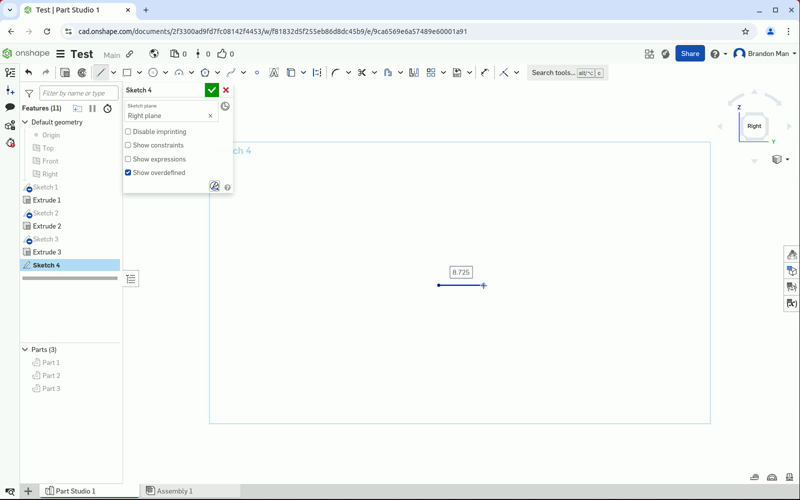
mouse_move(513, 285)
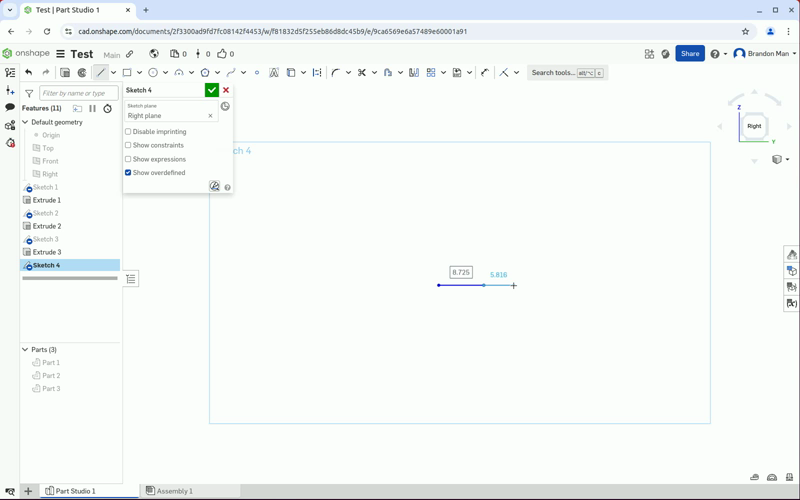
mouse_move(483, 280)
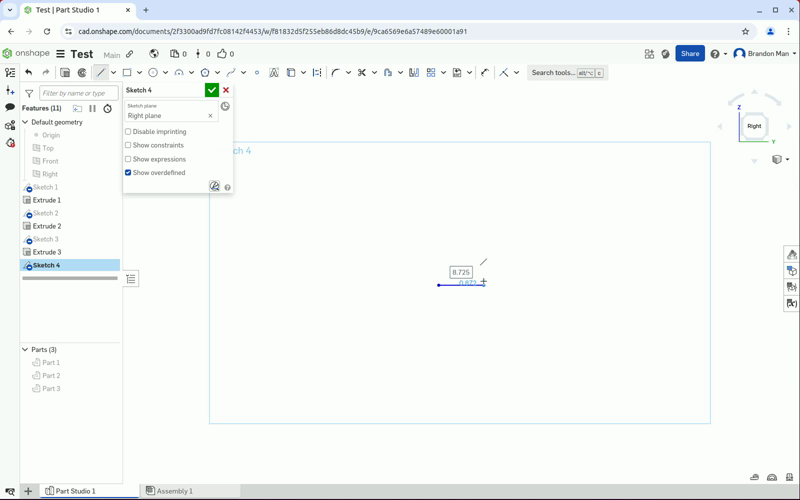
scroll(6)
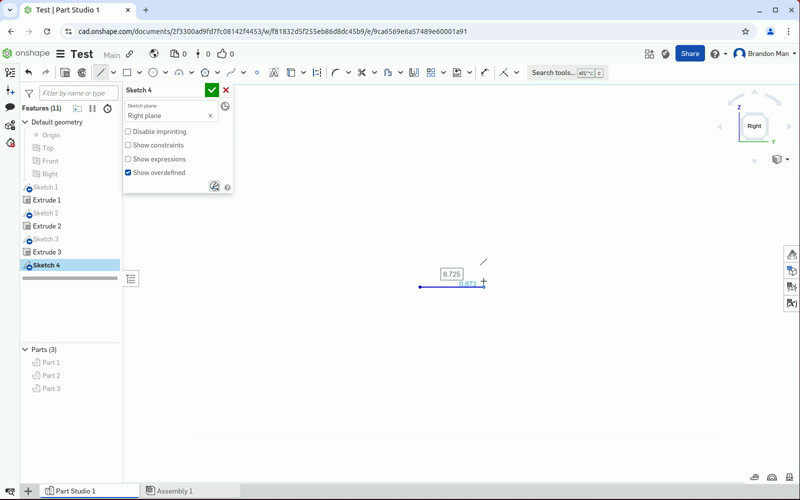
scroll(6)
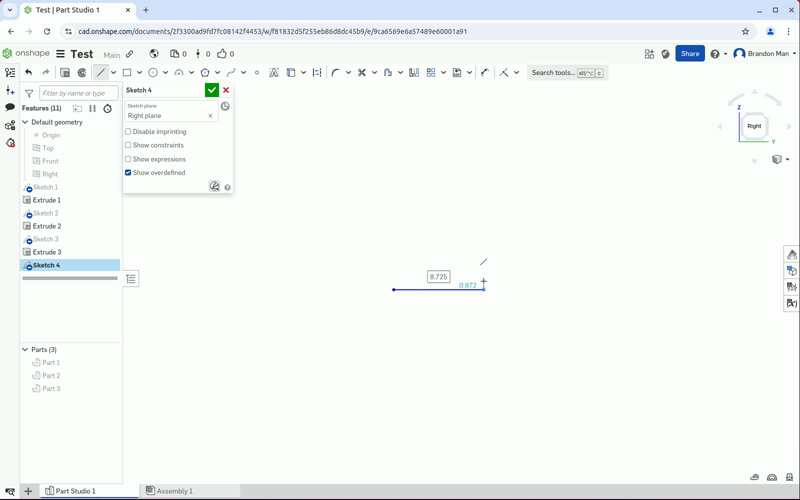
scroll(6)
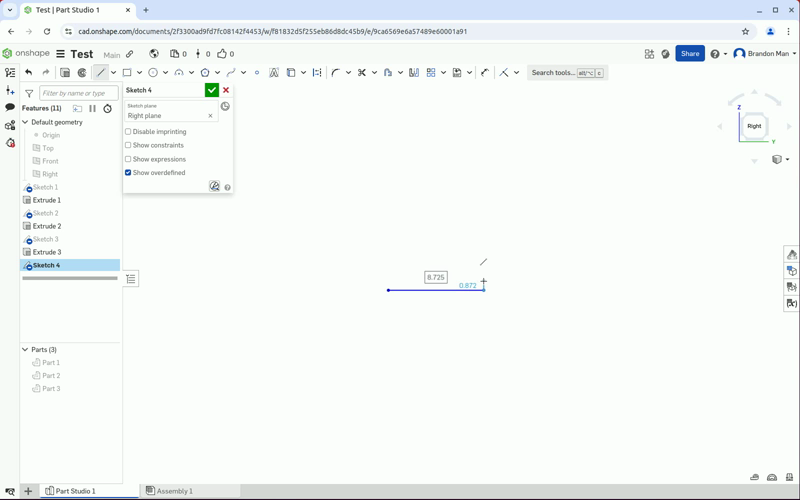
scroll(6)
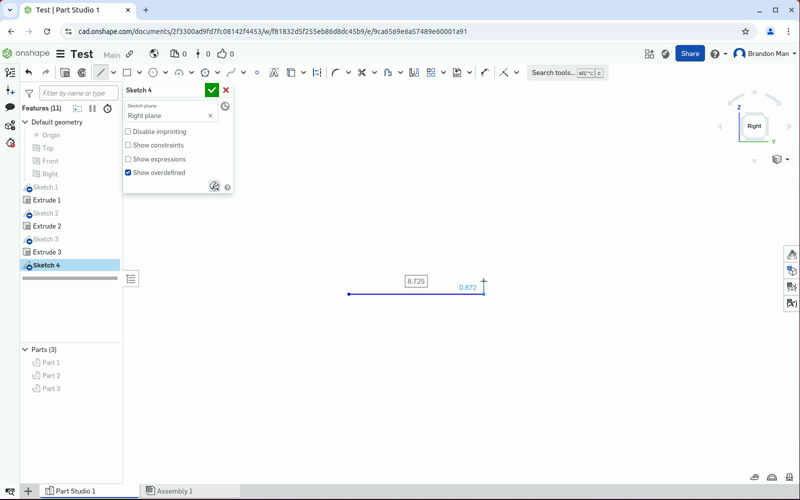
scroll(6)
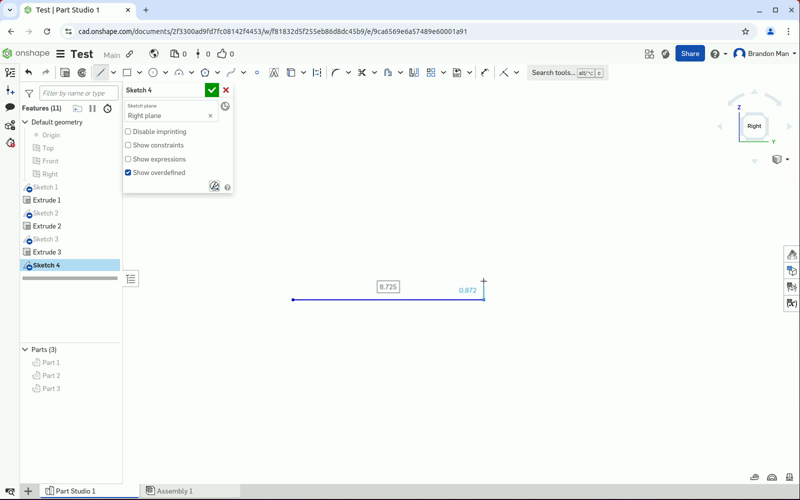
scroll(6)
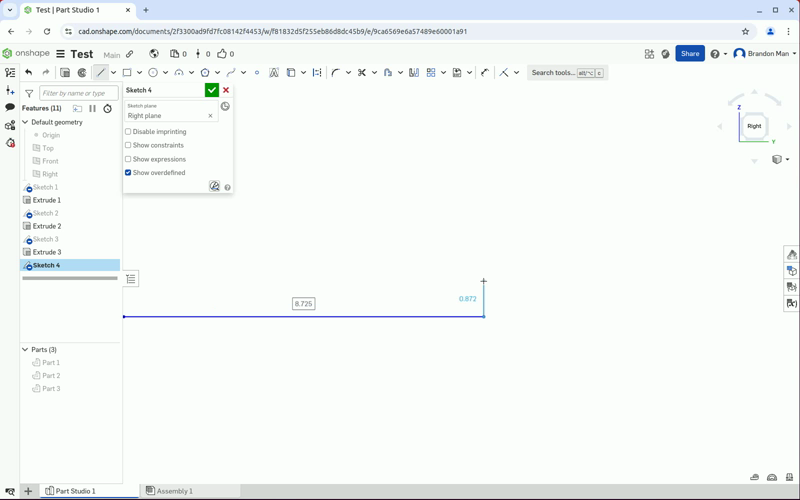
scroll(6)
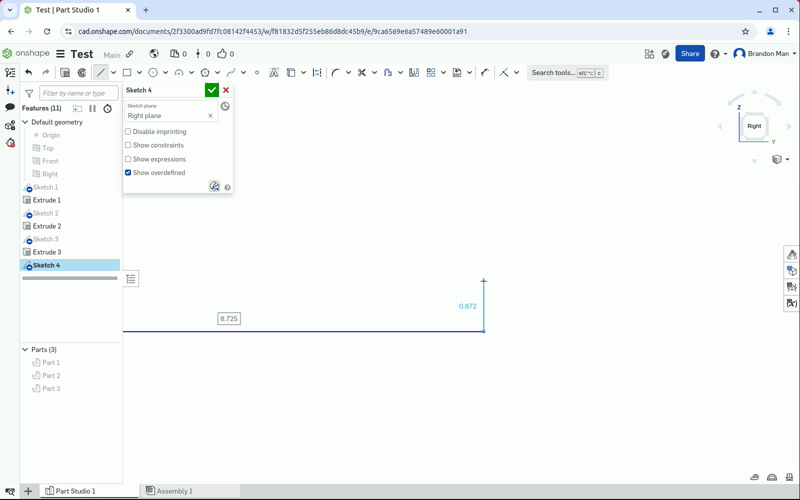
click(483, 280)
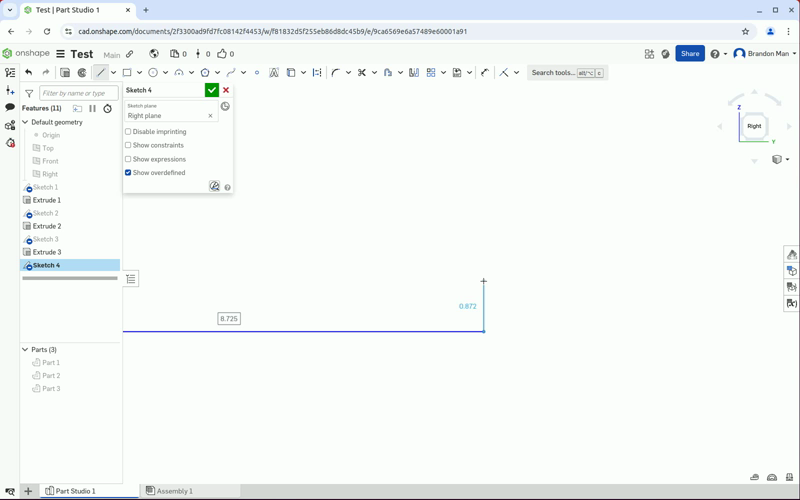
scroll(-6)
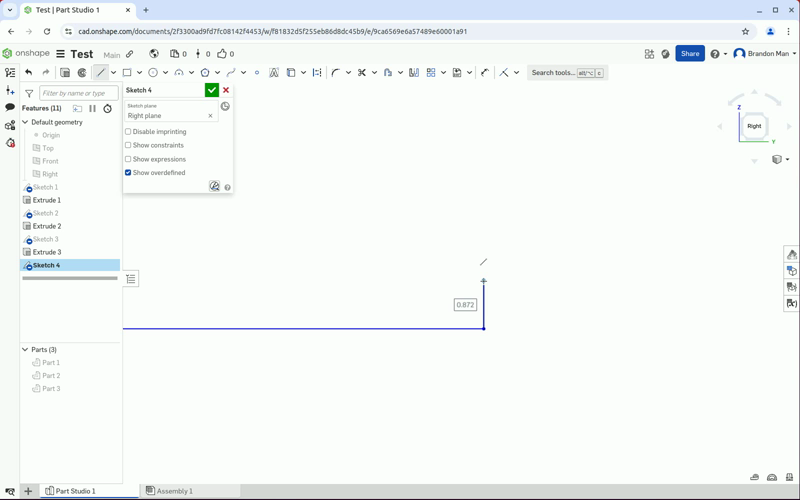
scroll(-6)
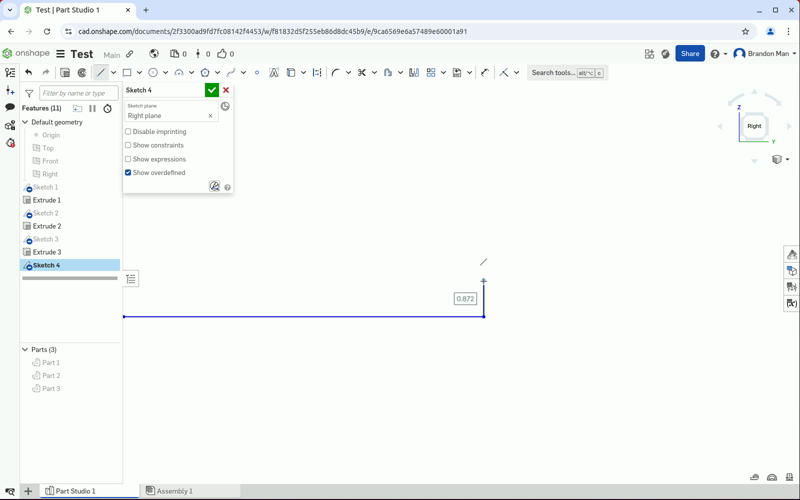
scroll(-6)
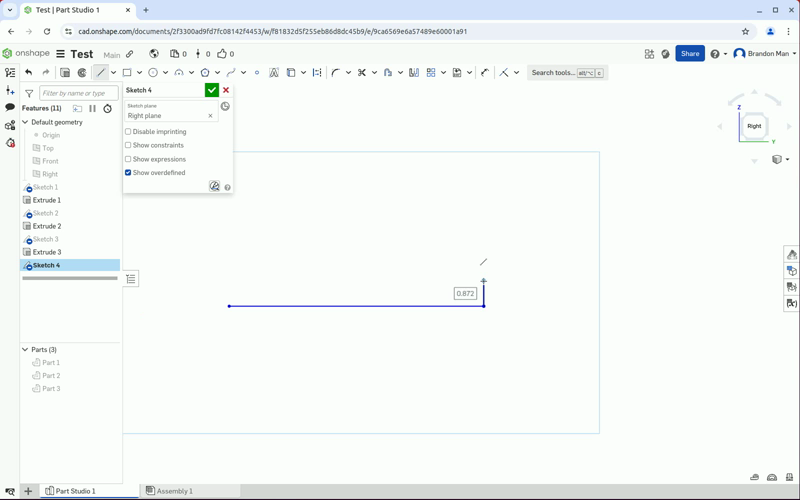
scroll(-6)
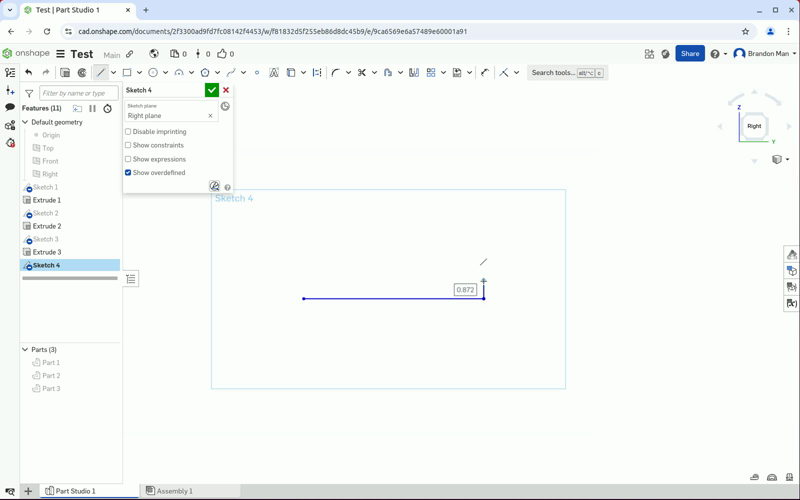
scroll(-6)
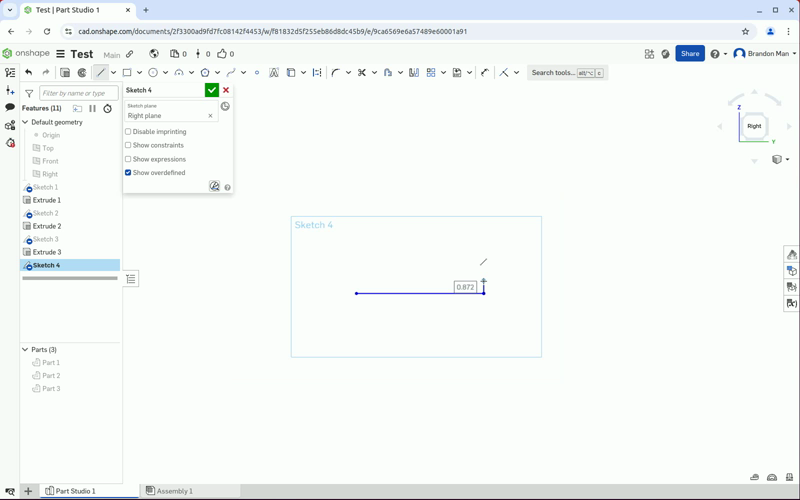
scroll(-6)
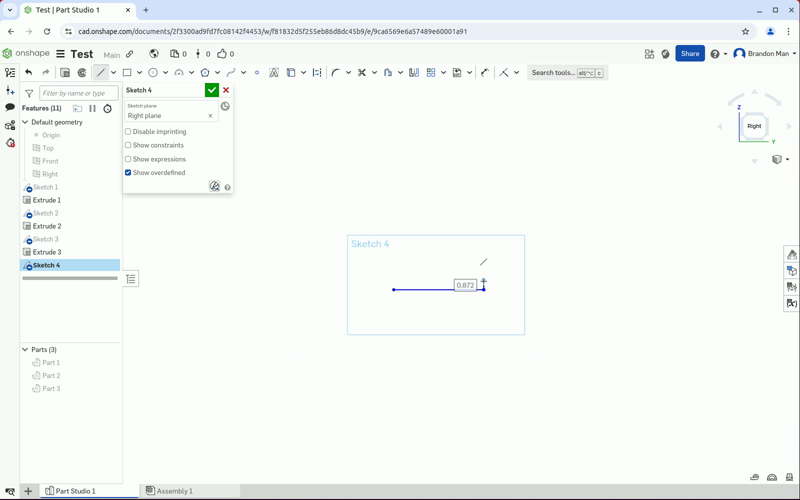
scroll(-6)
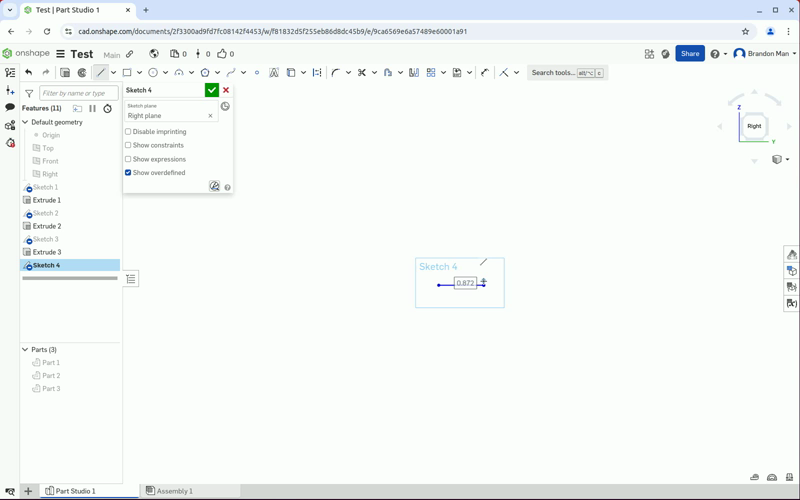
key_up(shift)
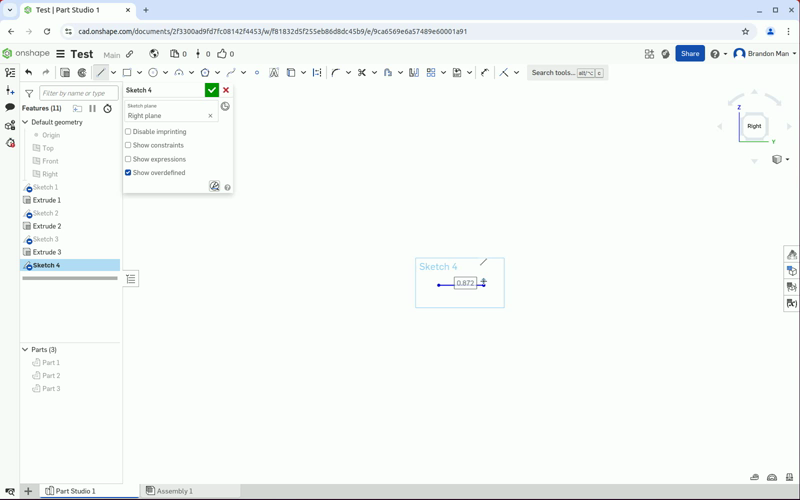
key_down(shift)
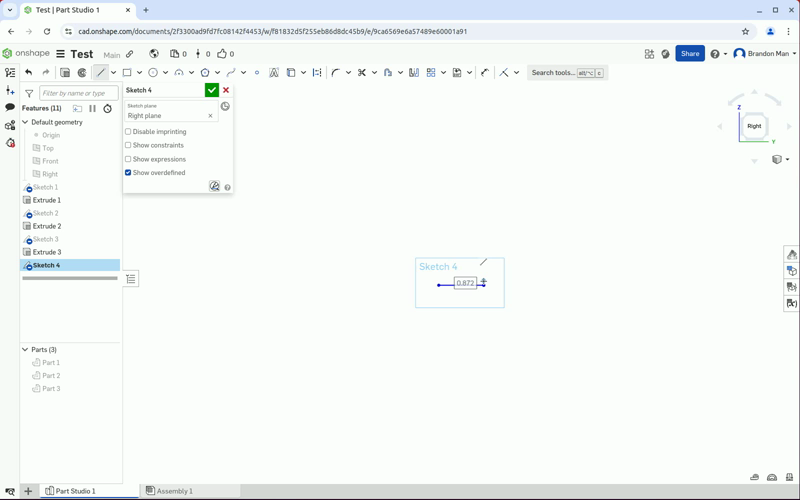
mouse_move(513, 280)
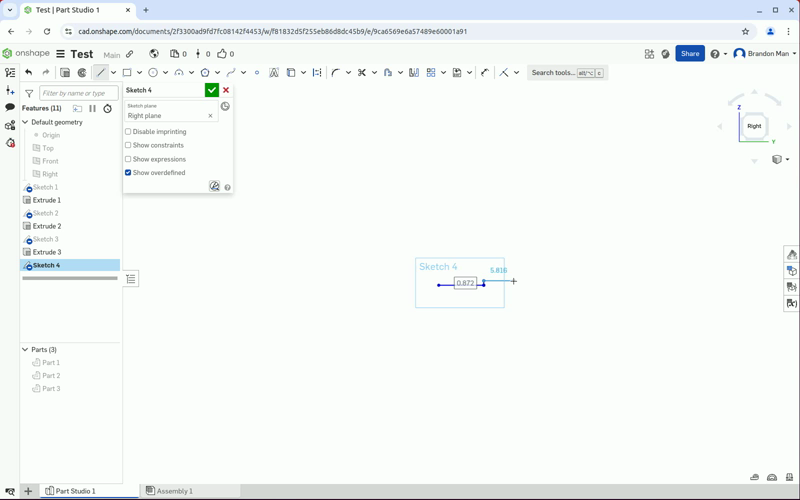
mouse_move(479, 280)
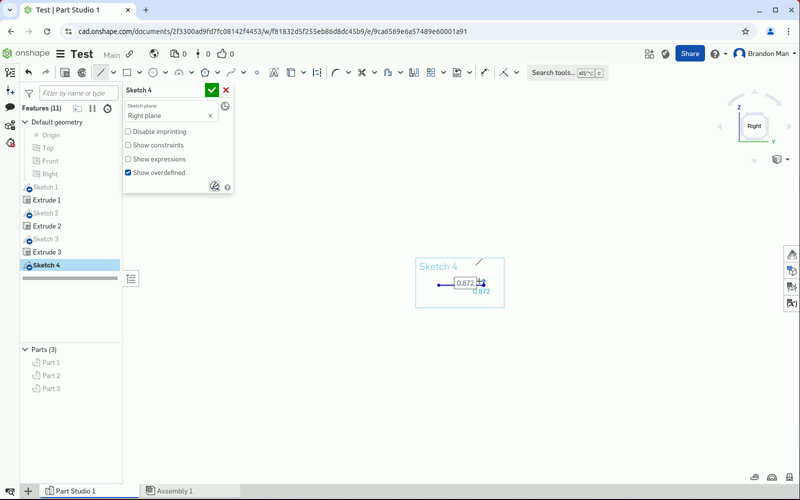
scroll(6)
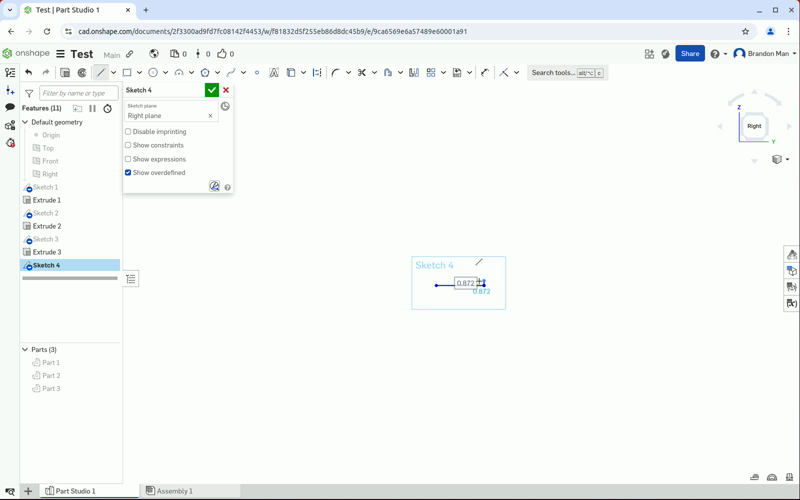
scroll(6)
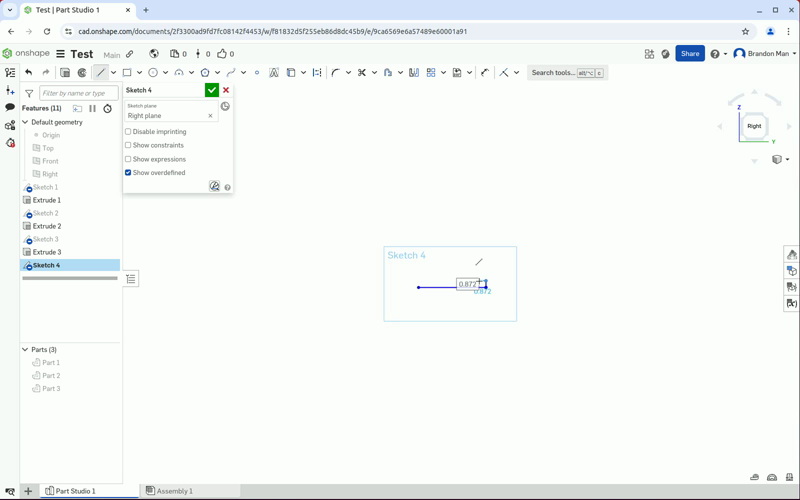
scroll(6)
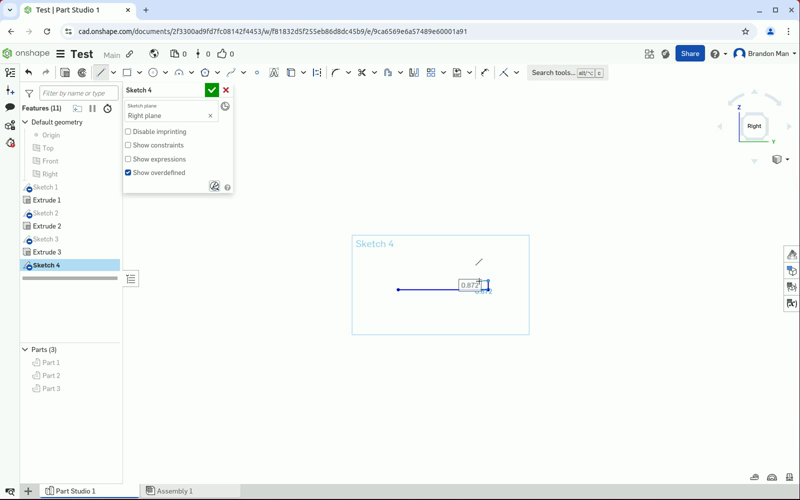
scroll(6)
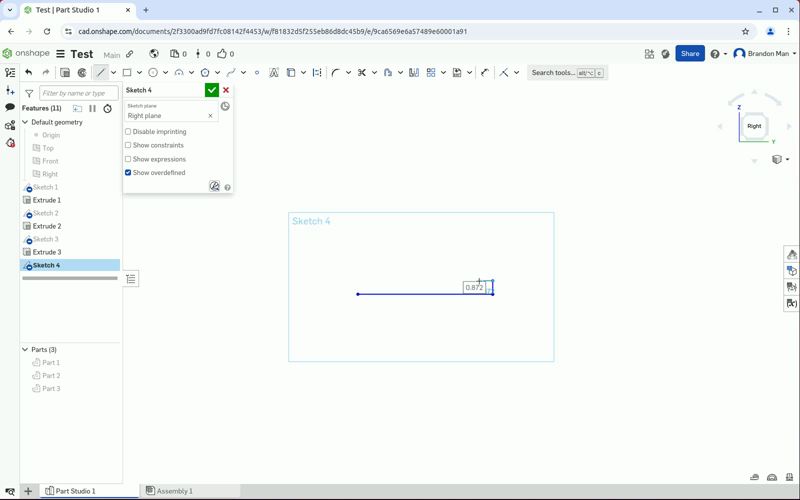
scroll(6)
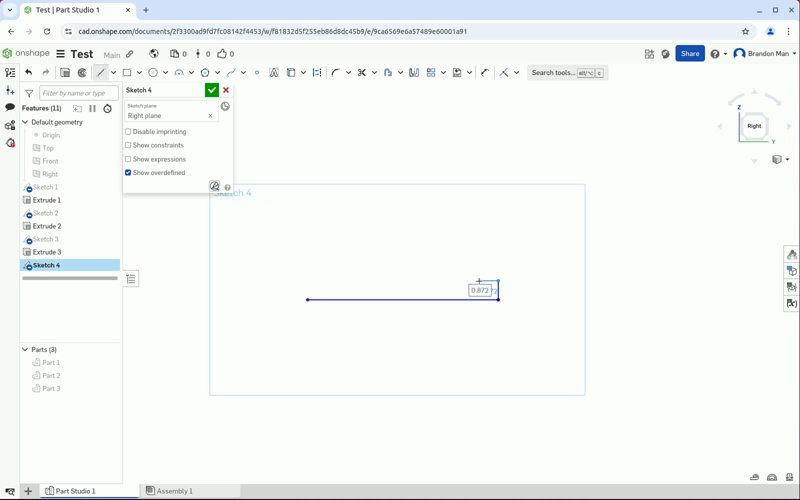
scroll(6)
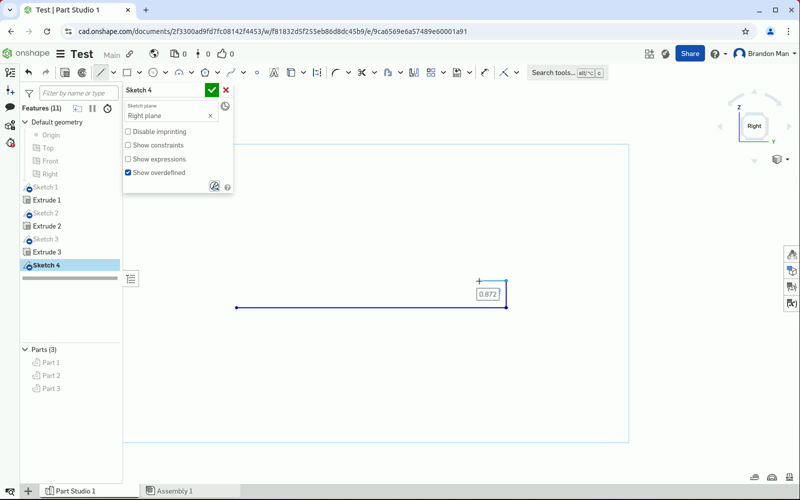
scroll(6)
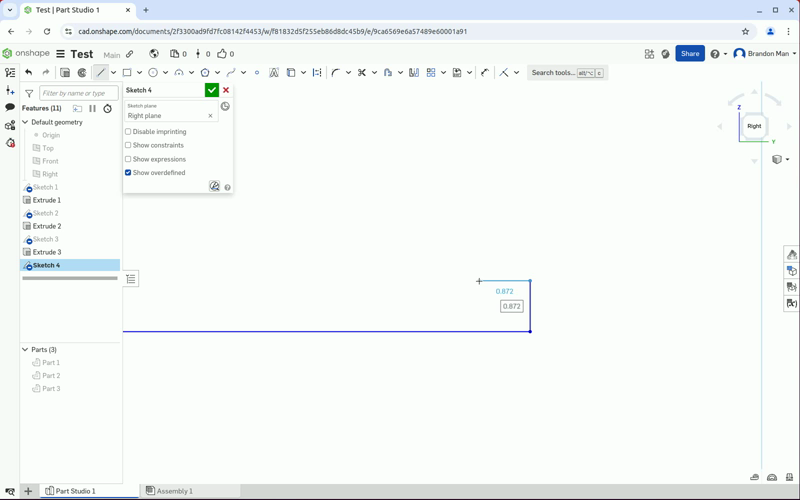
click(479, 280)
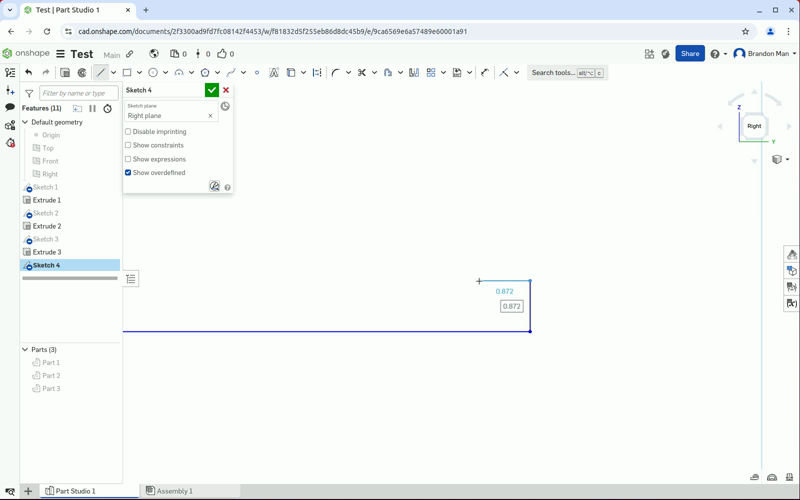
scroll(-6)
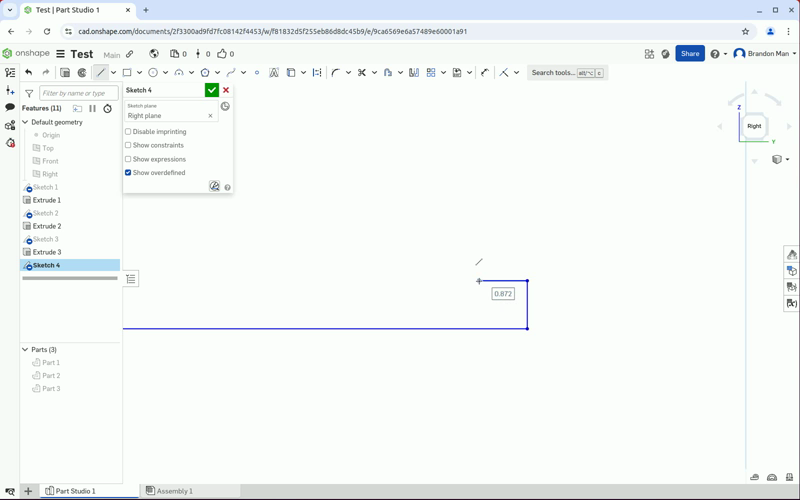
scroll(-6)
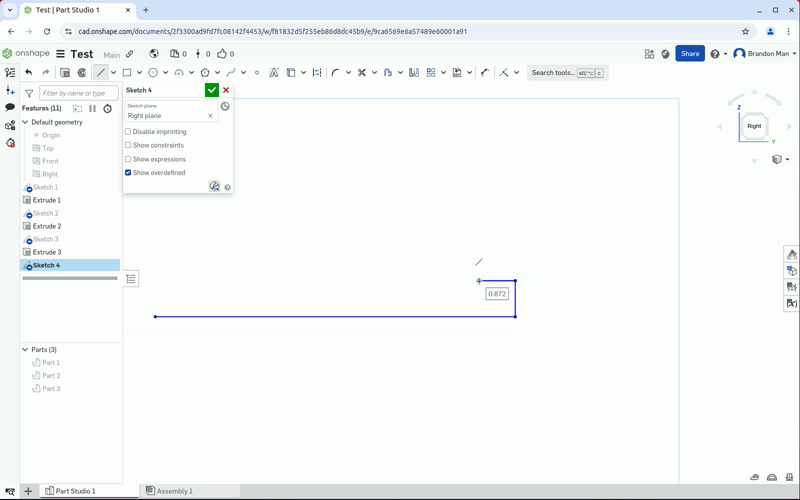
scroll(-6)
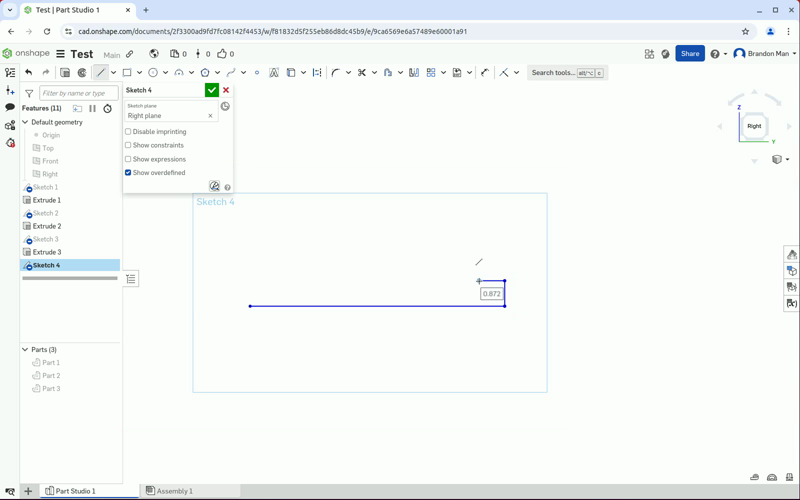
scroll(-6)
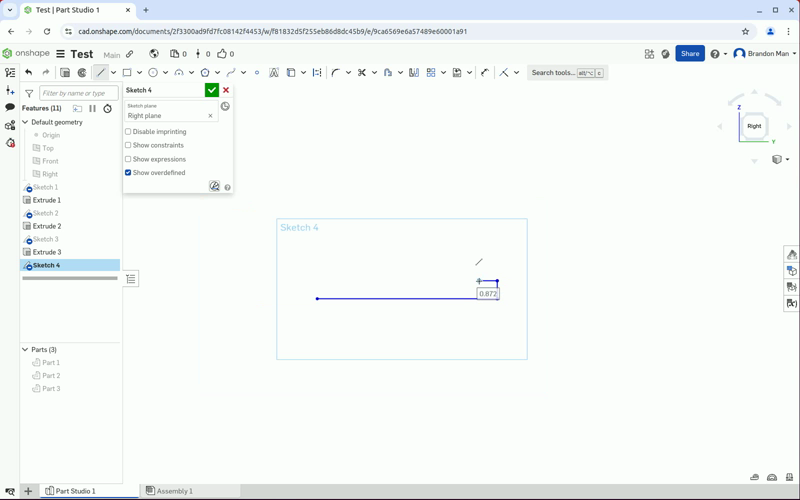
scroll(-6)
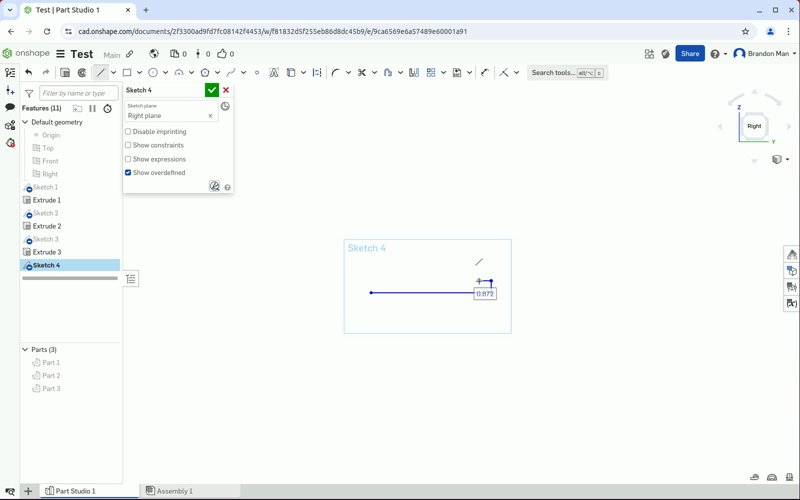
scroll(-6)
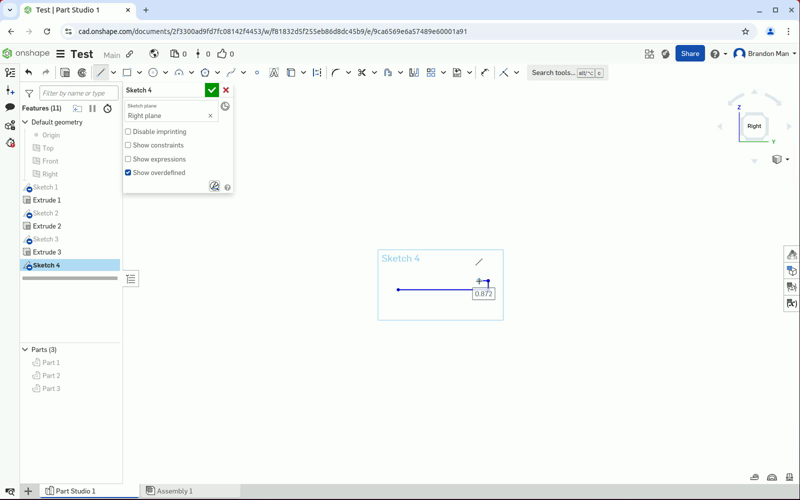
scroll(-6)
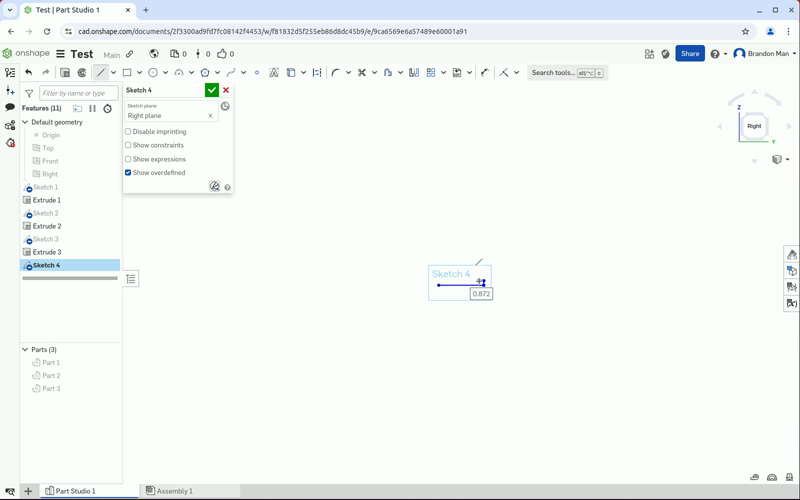
key_up(shift)
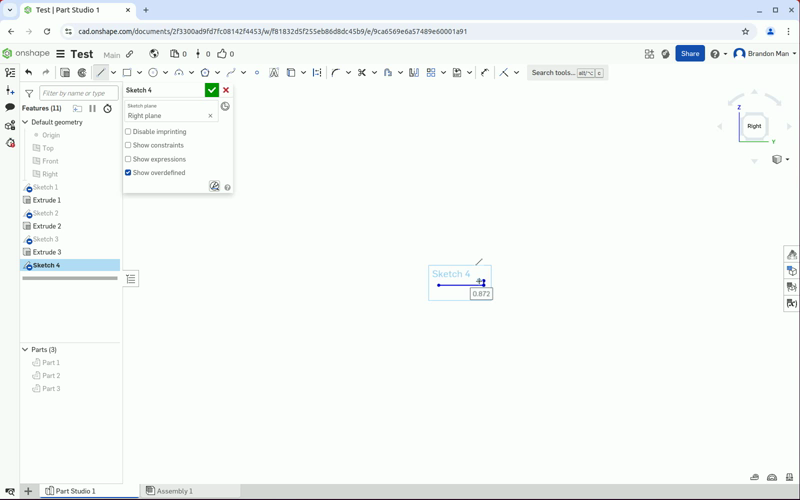
key_down(shift)
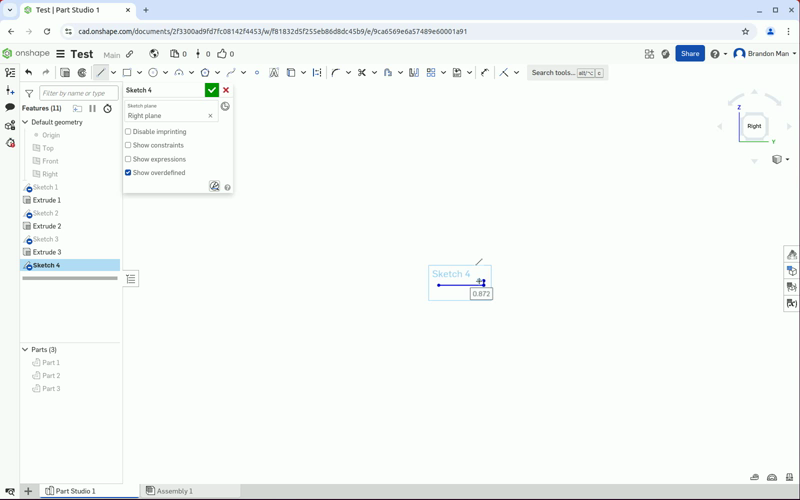
mouse_move(509, 280)
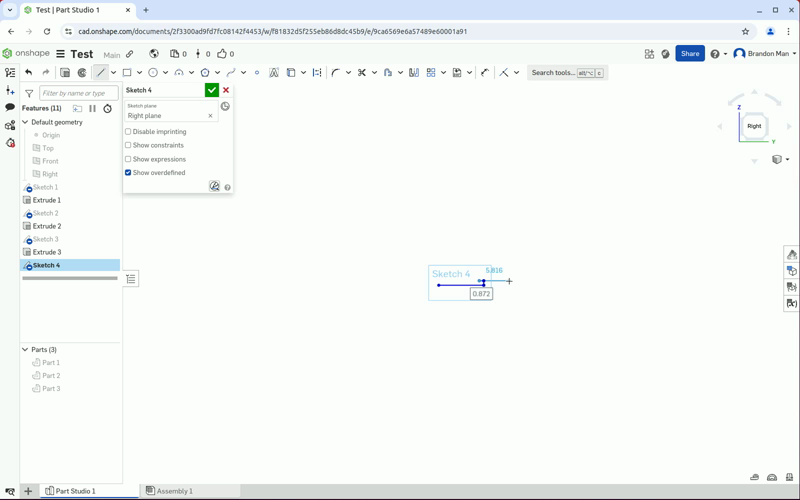
mouse_move(463, 280)
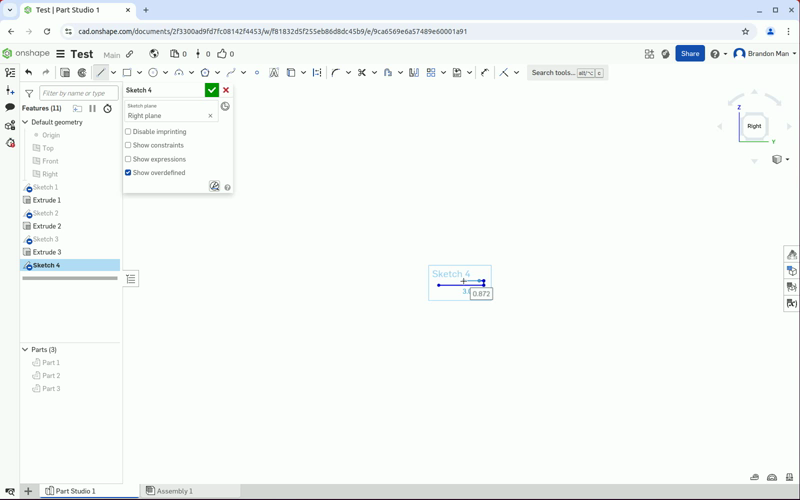
click(463, 280)
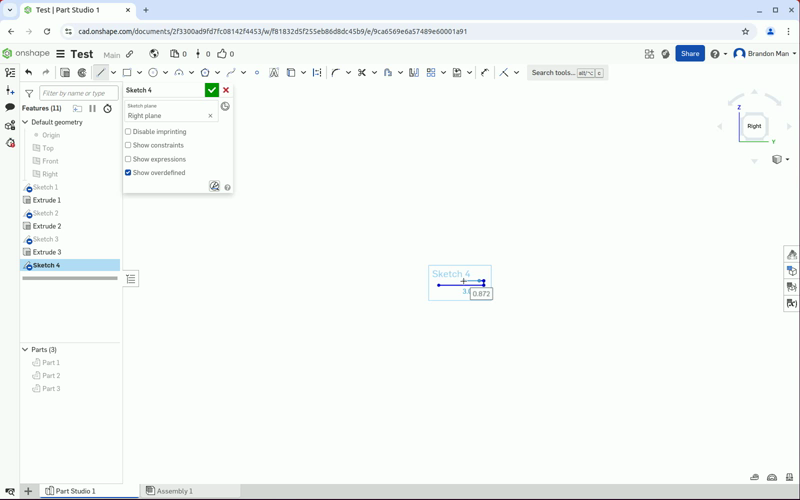
key_up(shift)
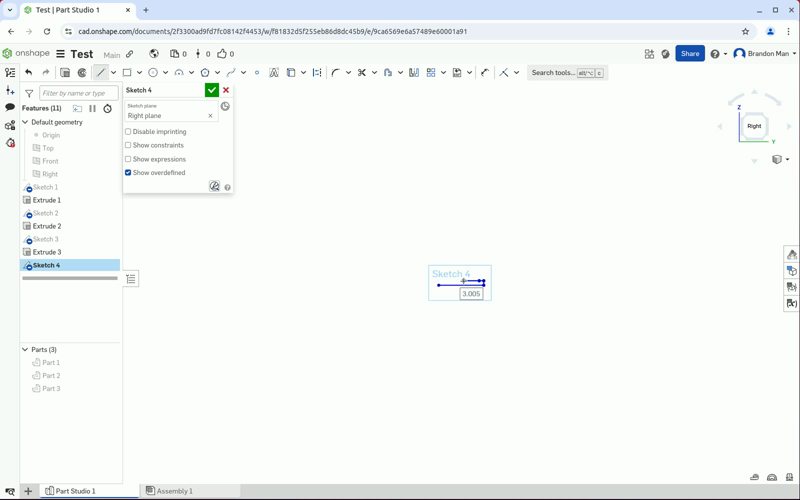
key_down(shift)
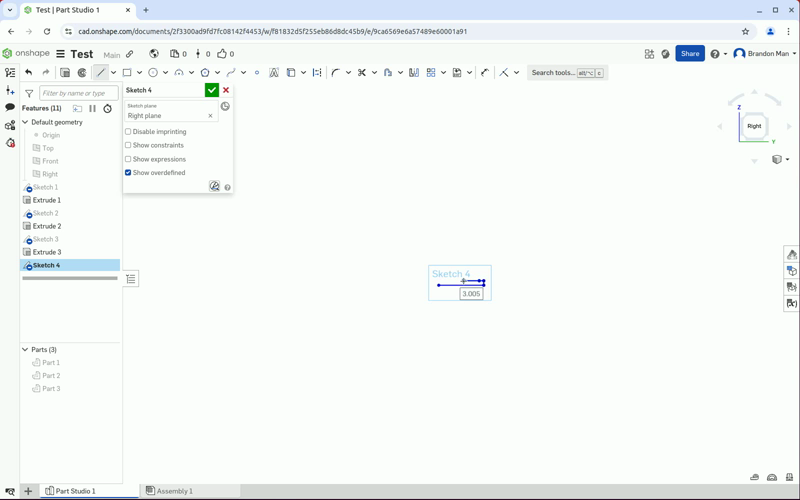
mouse_move(493, 280)
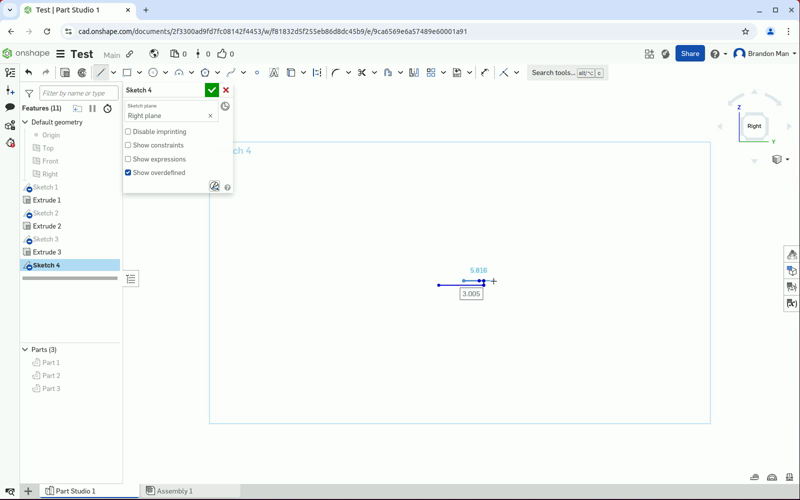
mouse_move(458, 280)
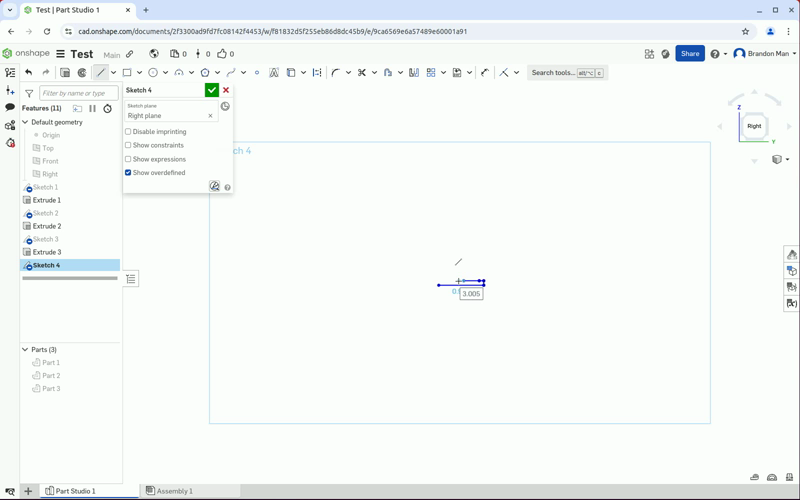
scroll(6)
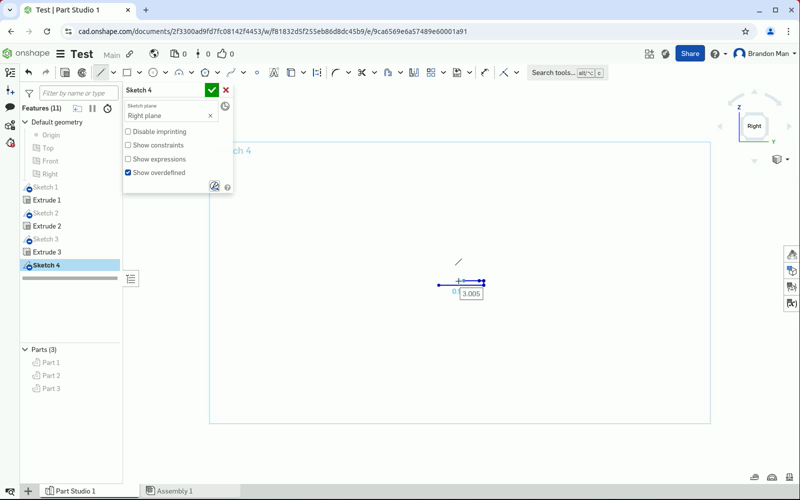
scroll(6)
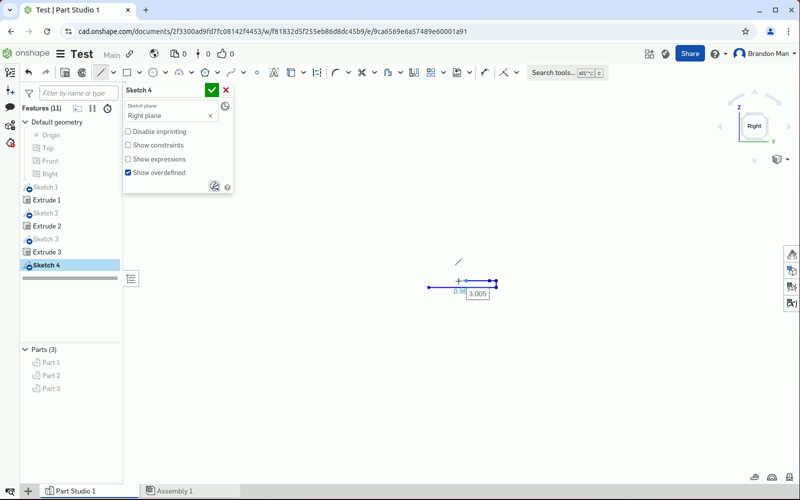
scroll(6)
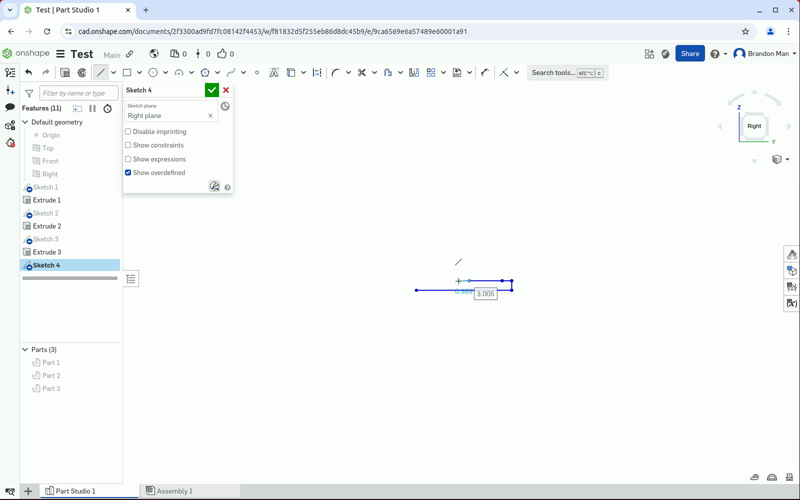
scroll(6)
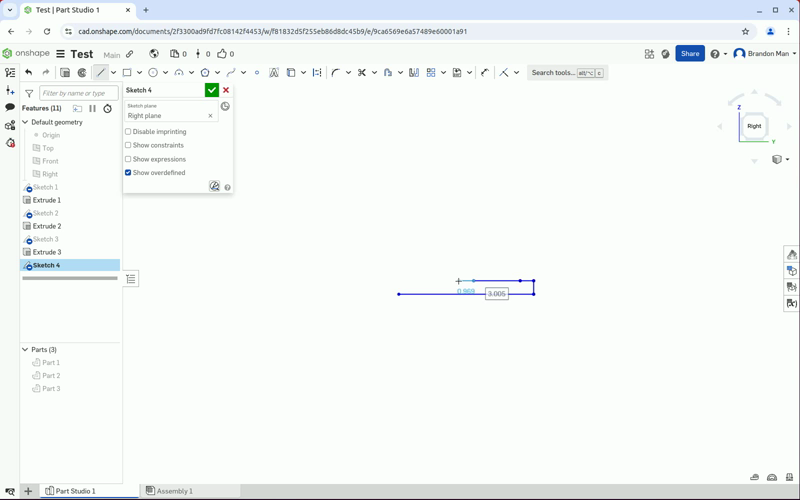
scroll(6)
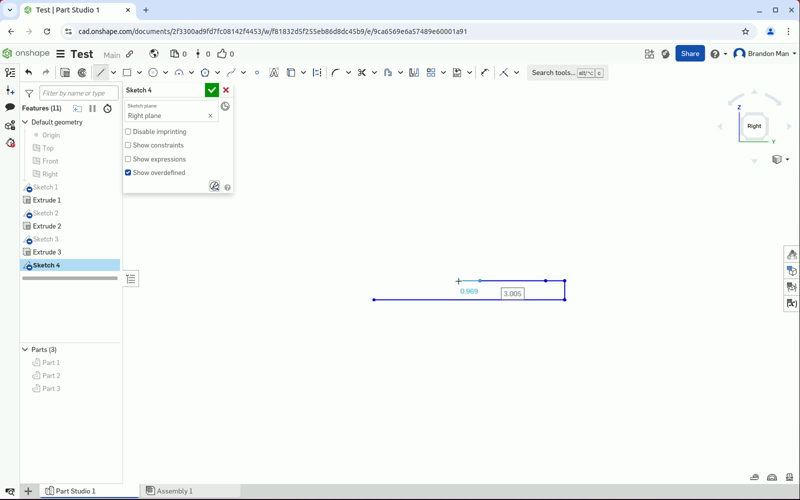
scroll(6)
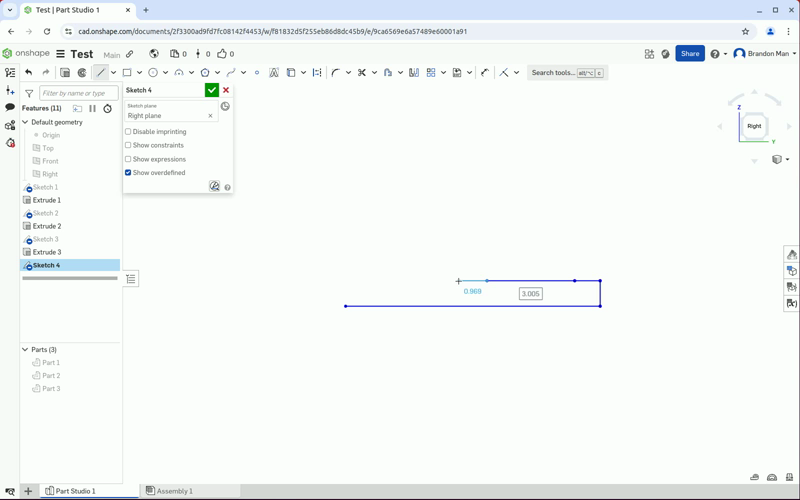
scroll(6)
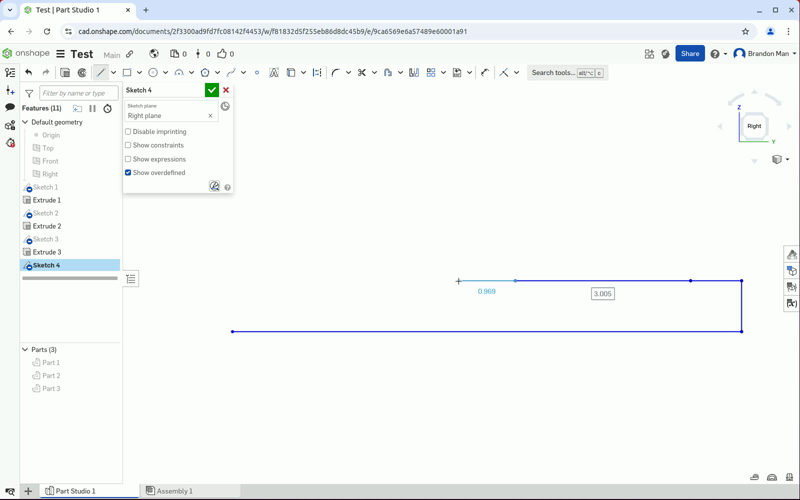
click(458, 280)
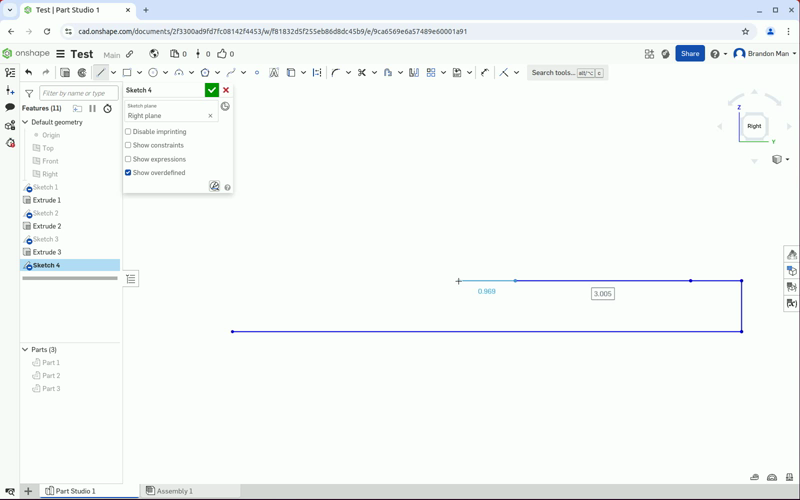
scroll(-6)
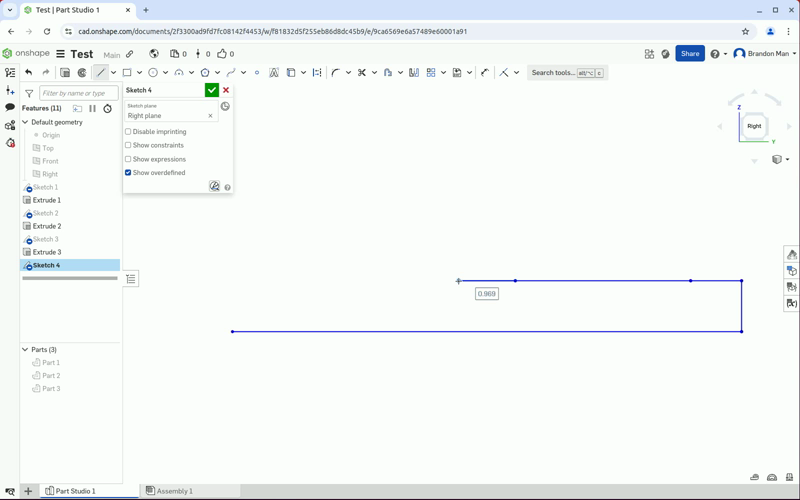
scroll(-6)
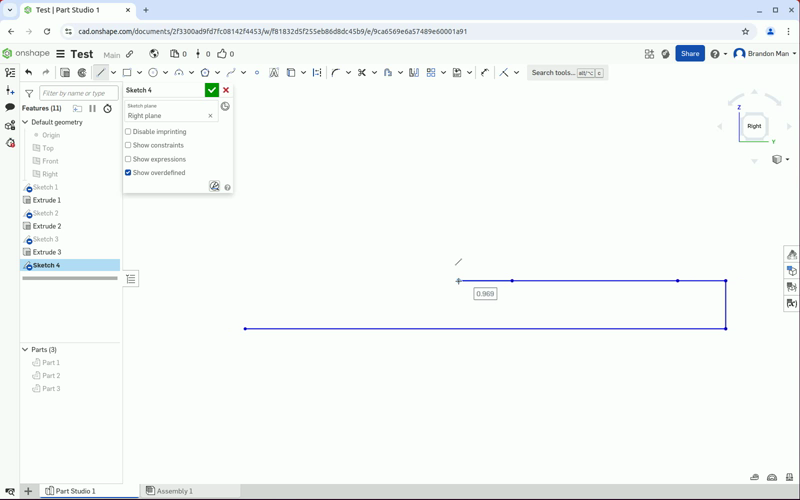
scroll(-6)
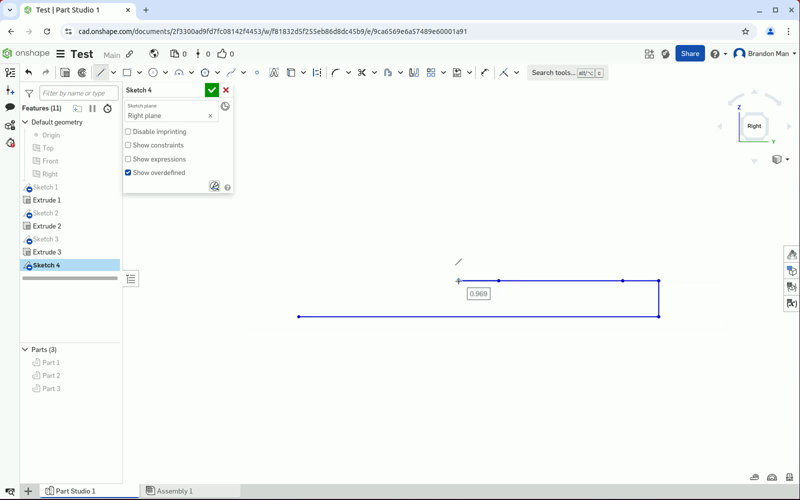
scroll(-6)
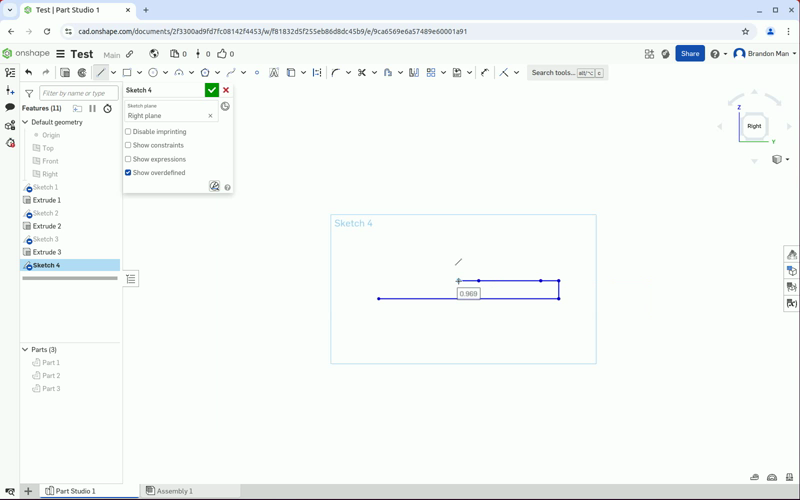
scroll(-6)
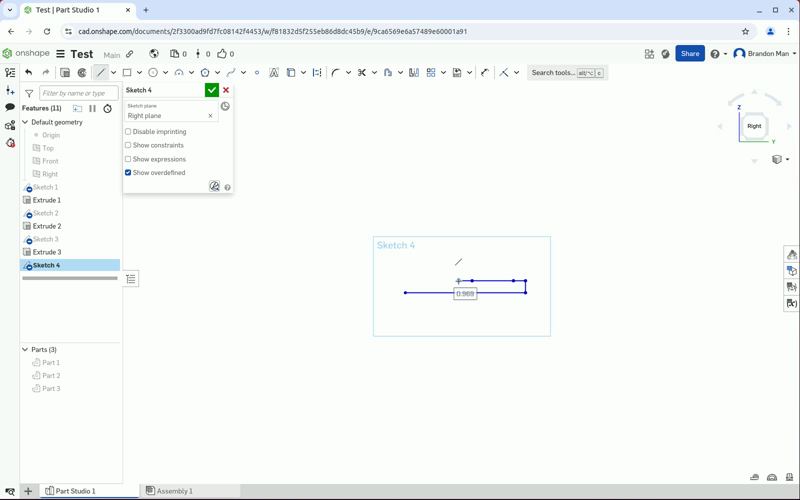
scroll(-6)
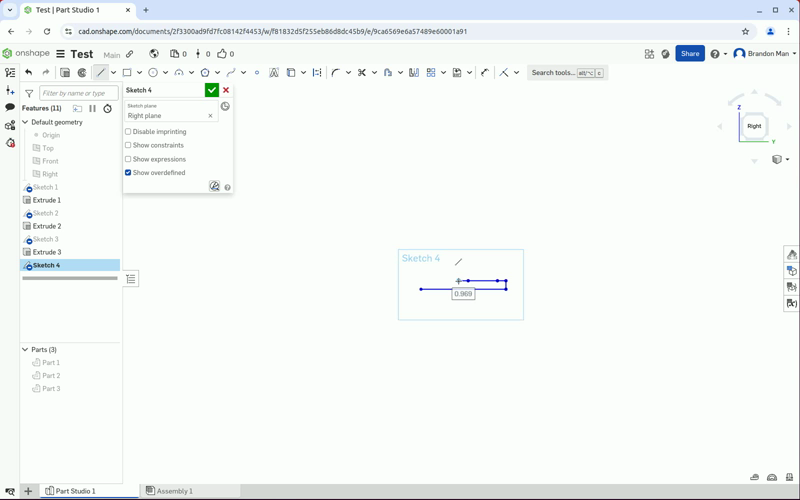
scroll(-6)
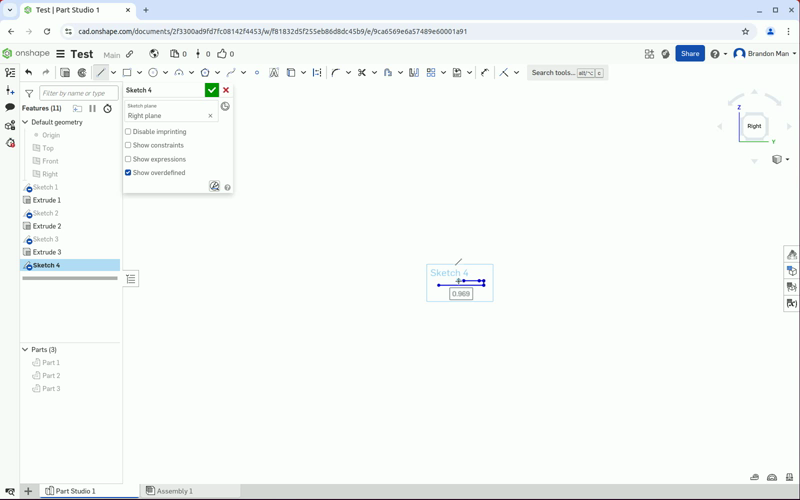
key_up(shift)
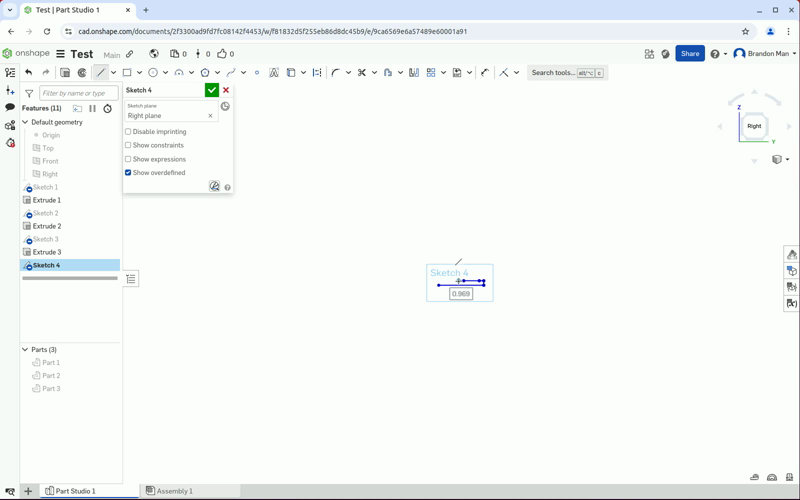
key_down(shift)
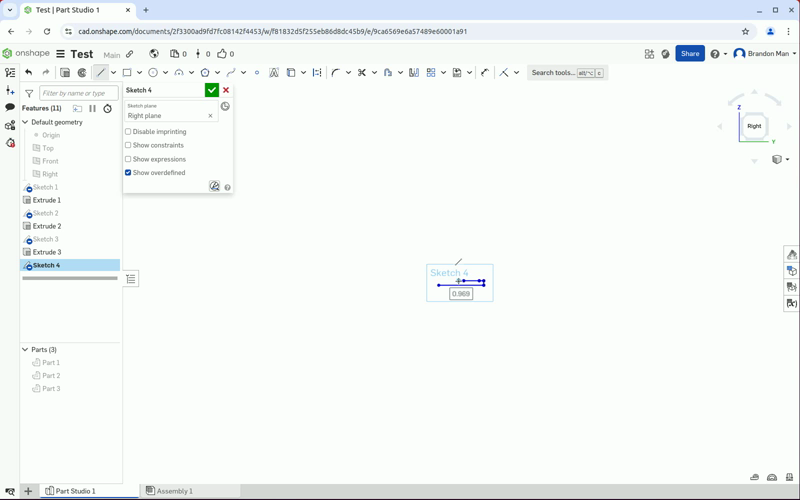
mouse_move(489, 280)
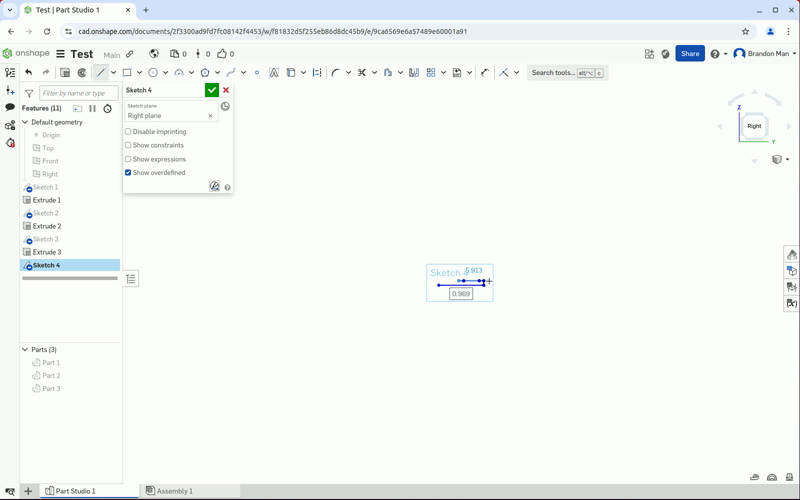
mouse_move(443, 280)
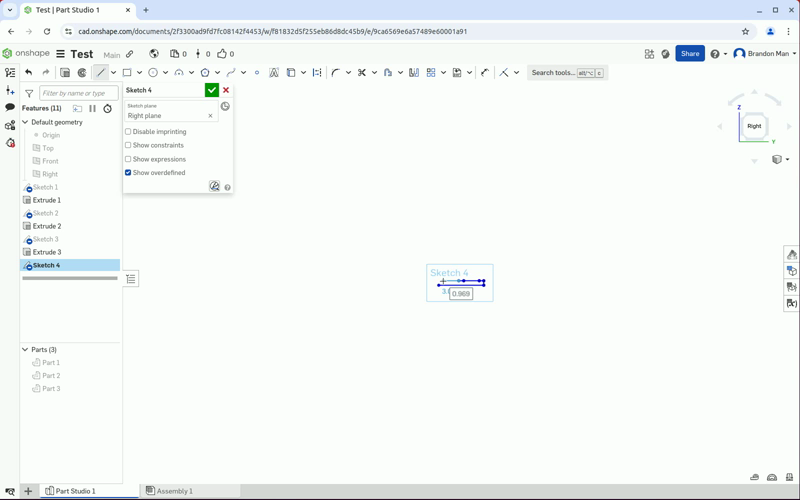
click(443, 280)
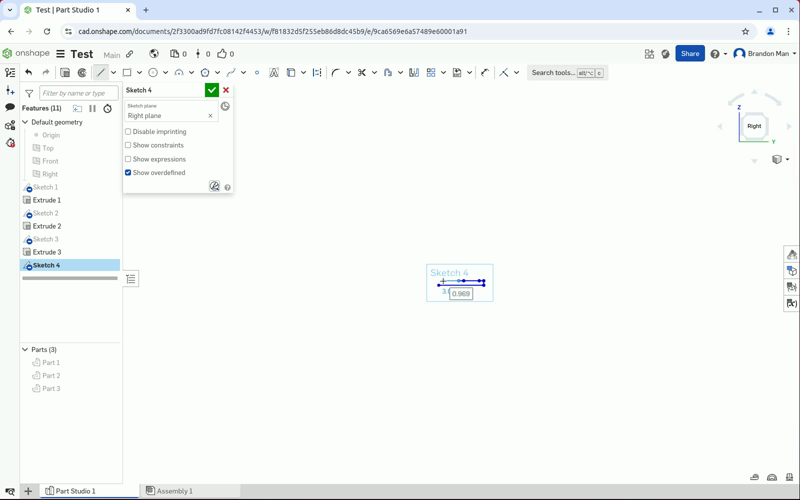
key_up(shift)
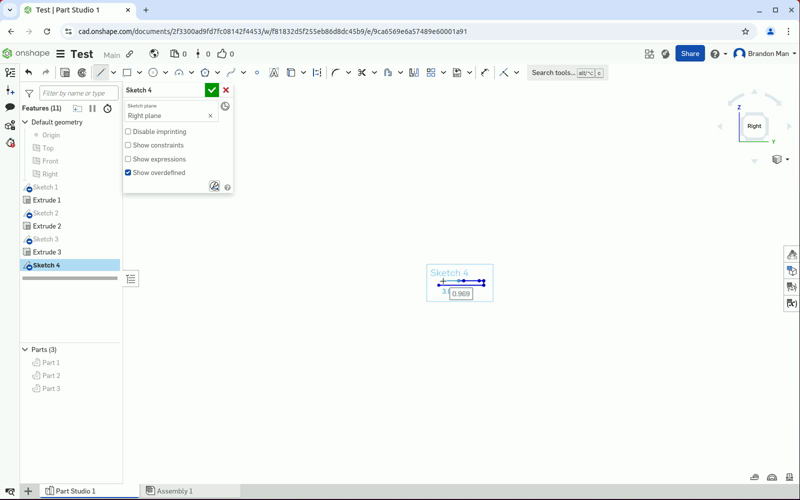
key_down(shift)
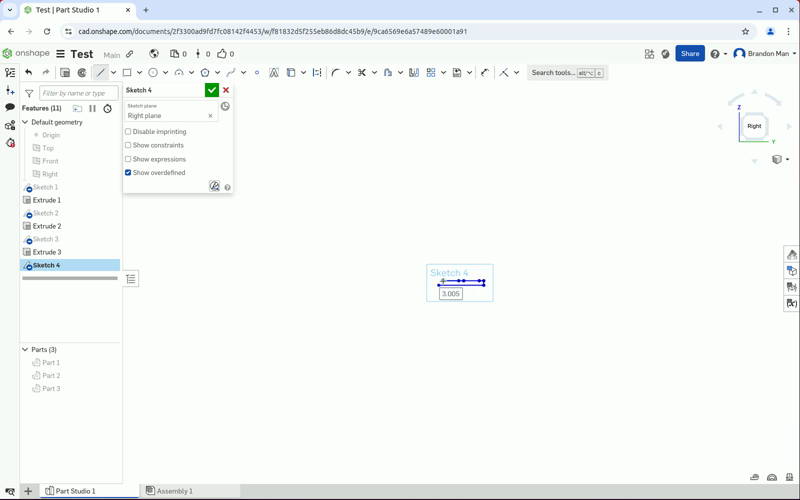
mouse_move(473, 280)
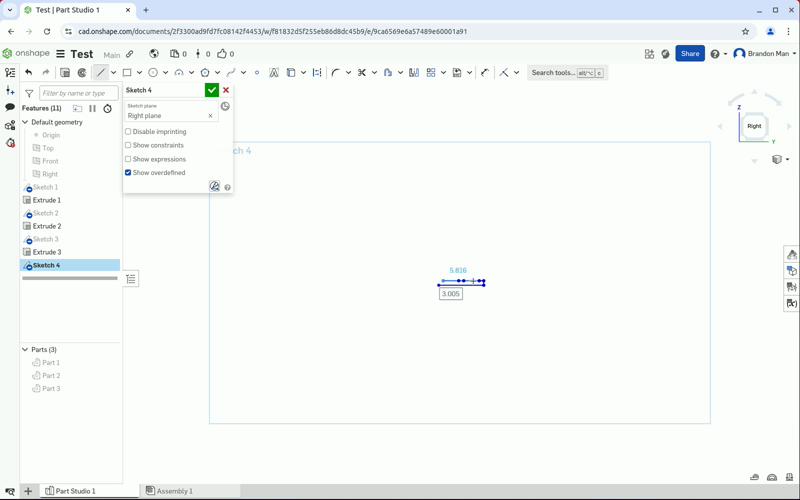
mouse_move(438, 280)
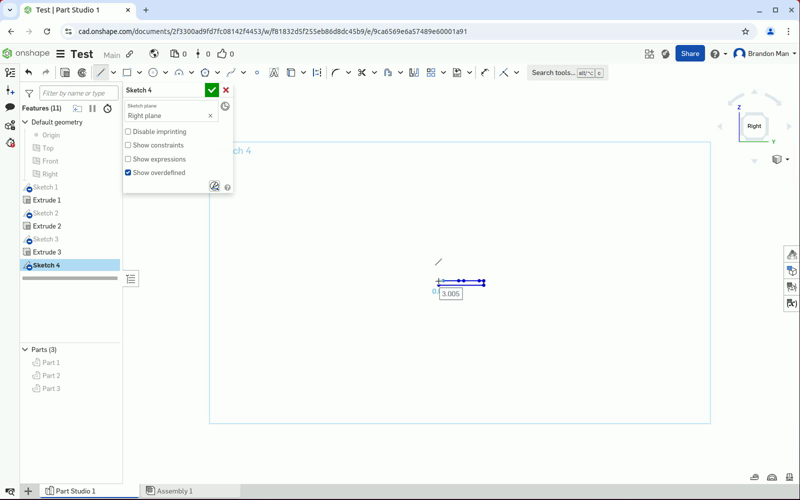
scroll(6)
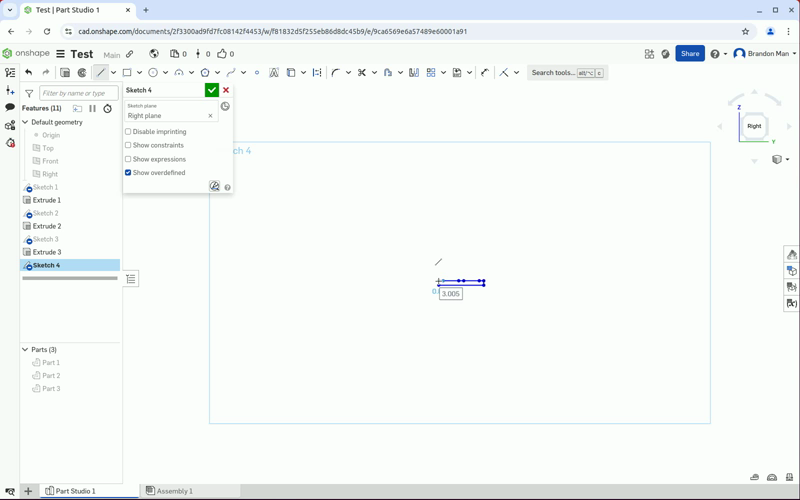
scroll(6)
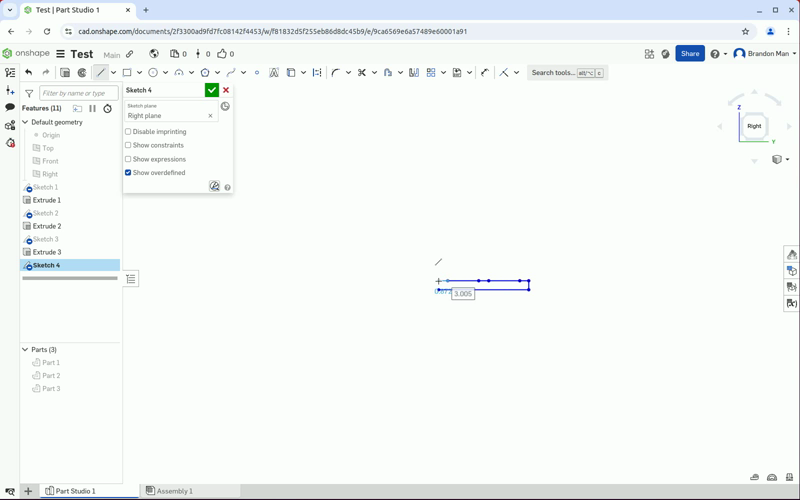
scroll(6)
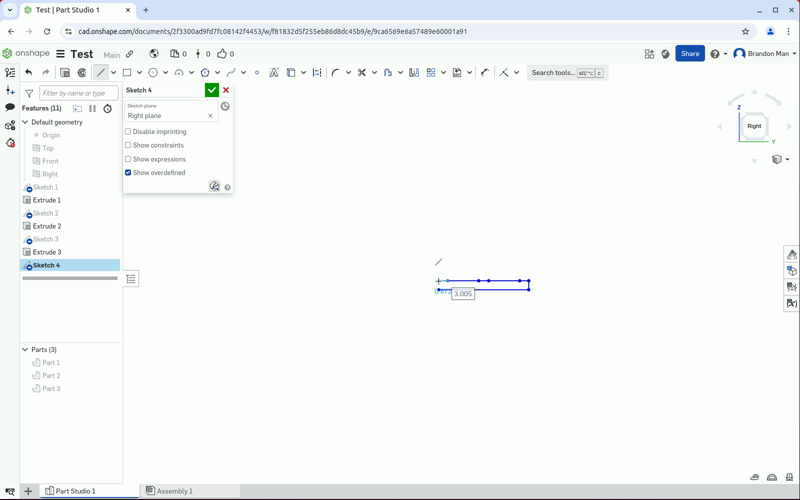
scroll(6)
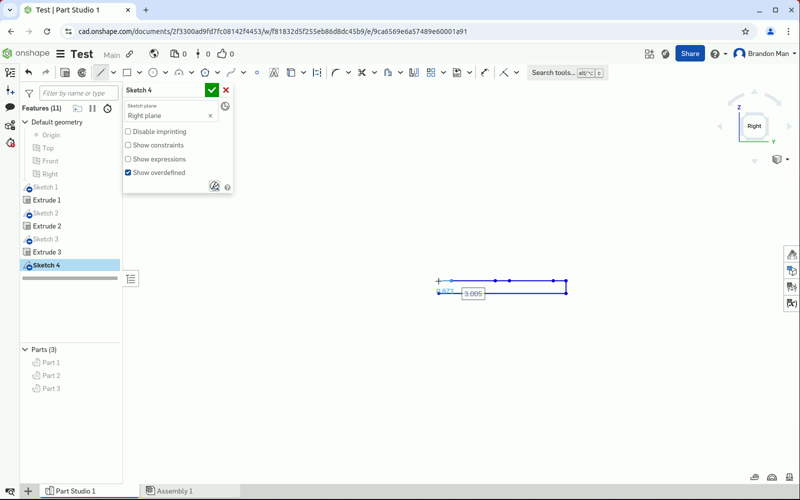
scroll(6)
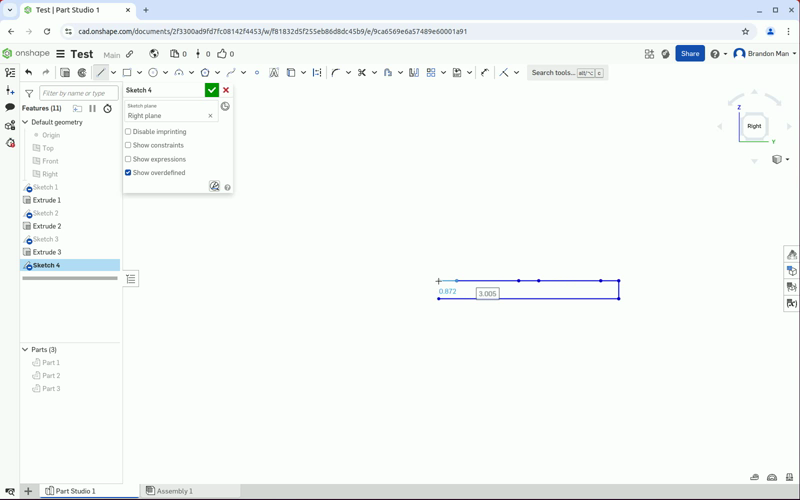
scroll(6)
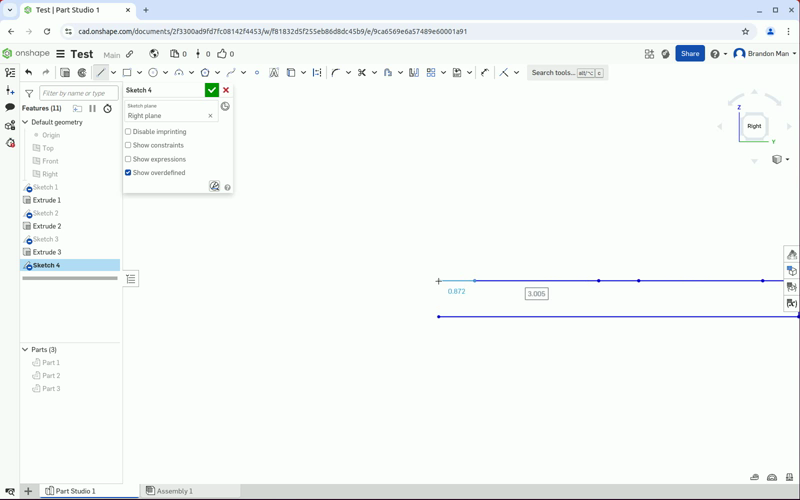
scroll(6)
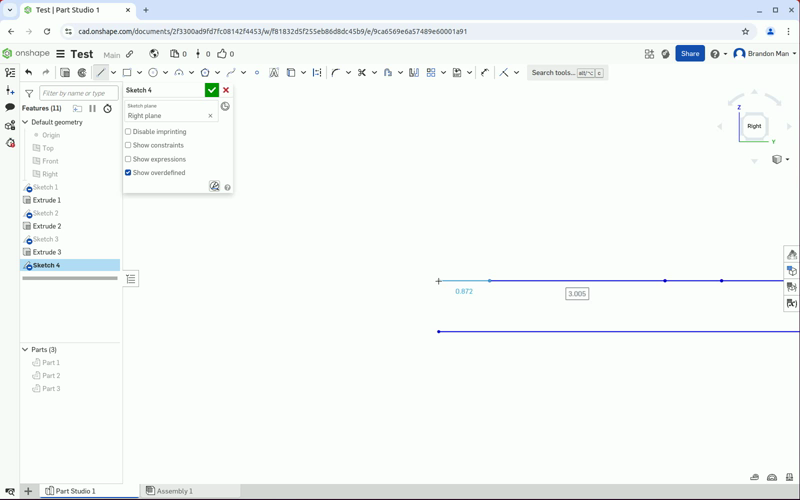
click(438, 280)
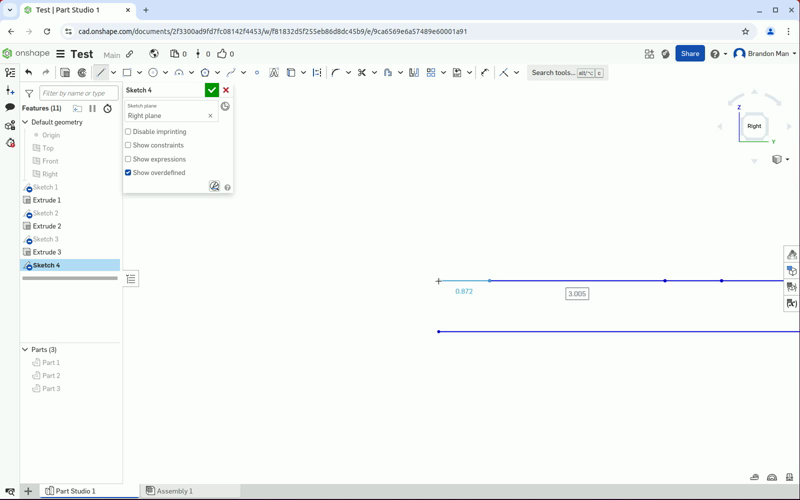
scroll(-6)
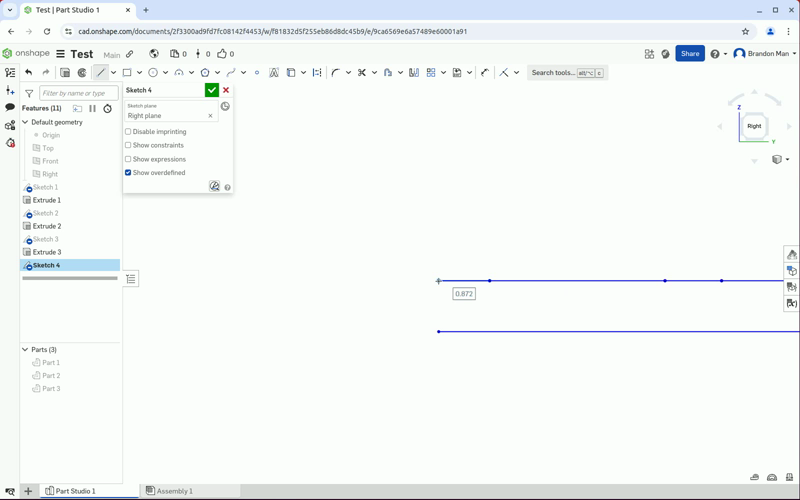
scroll(-6)
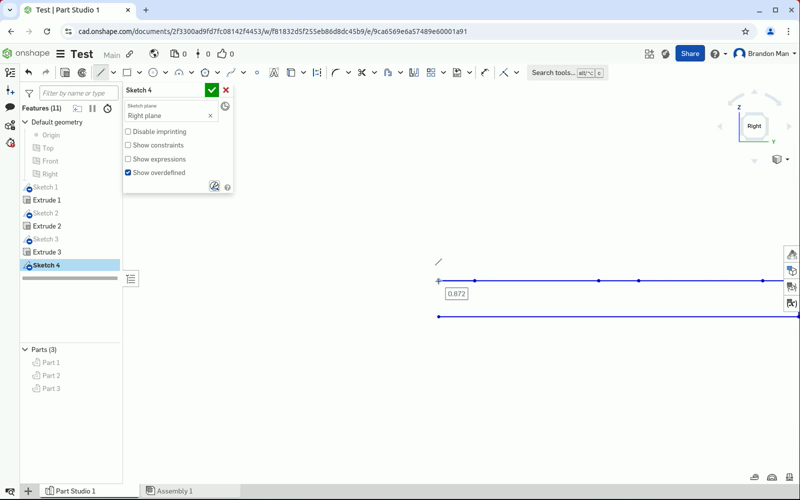
scroll(-6)
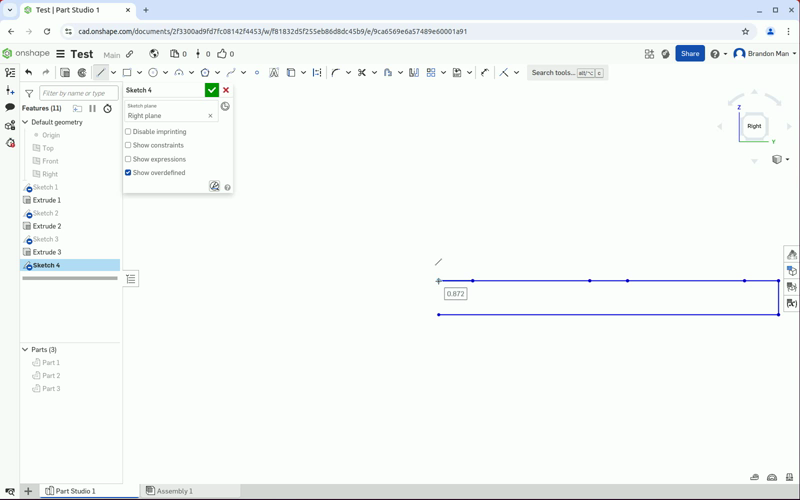
scroll(-6)
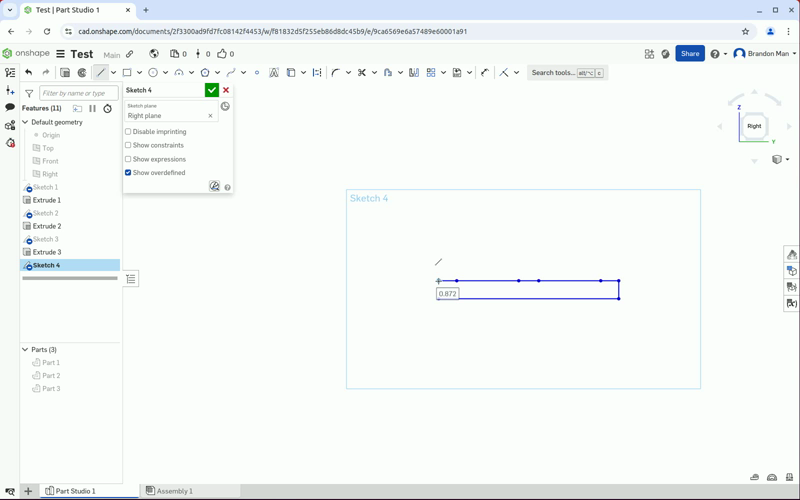
scroll(-6)
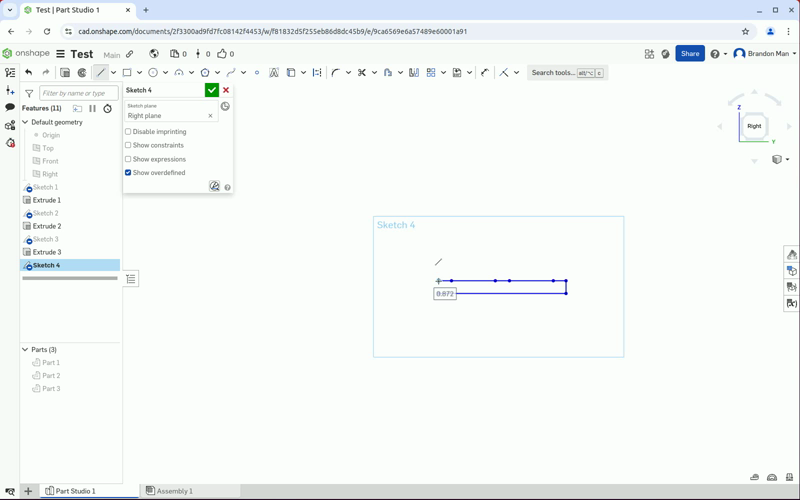
scroll(-6)
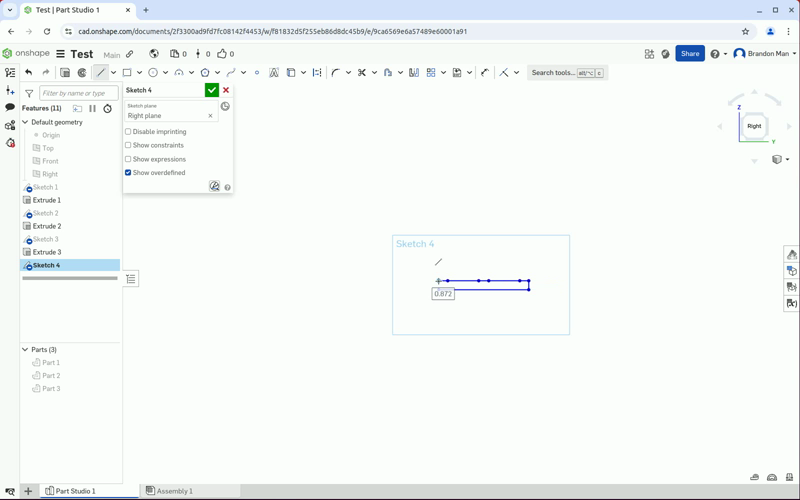
scroll(-6)
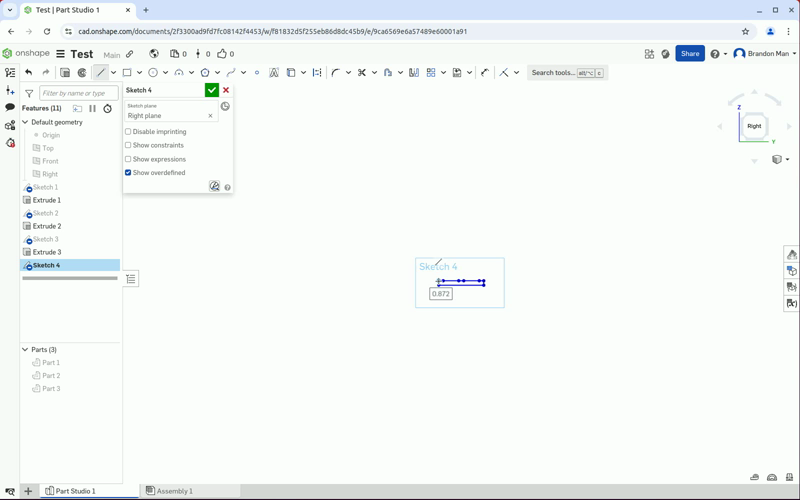
key_up(shift)
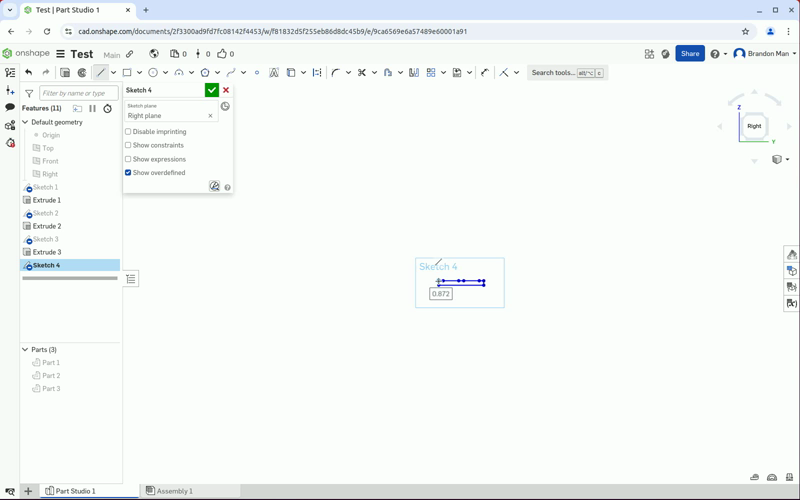
mouse_move(468, 280)
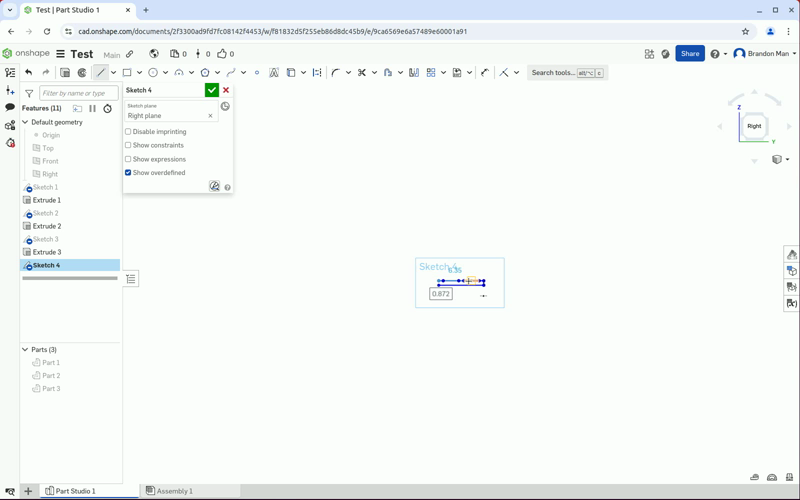
key_down(shift)
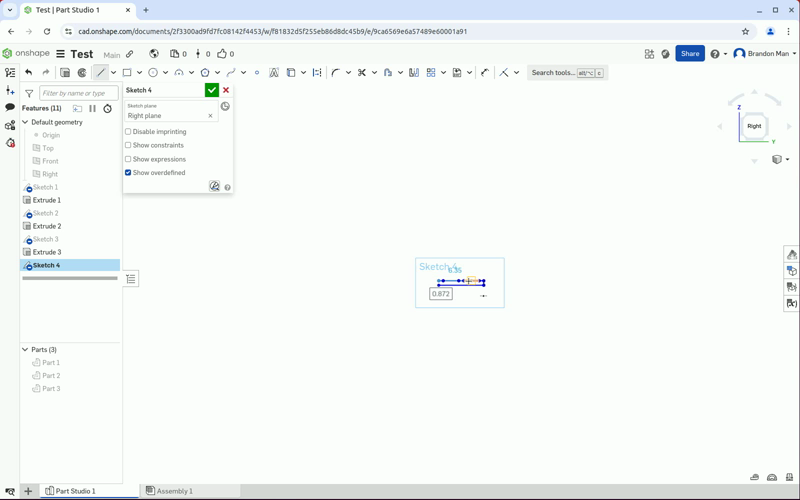
mouse_move(438, 285)
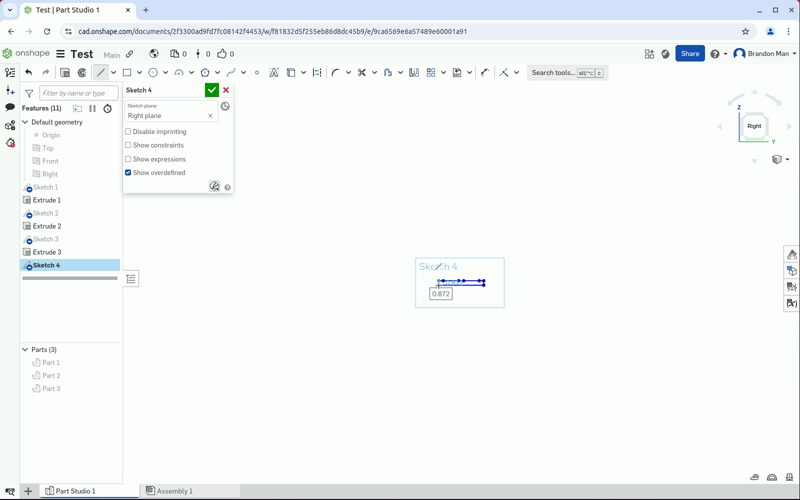
scroll(6)
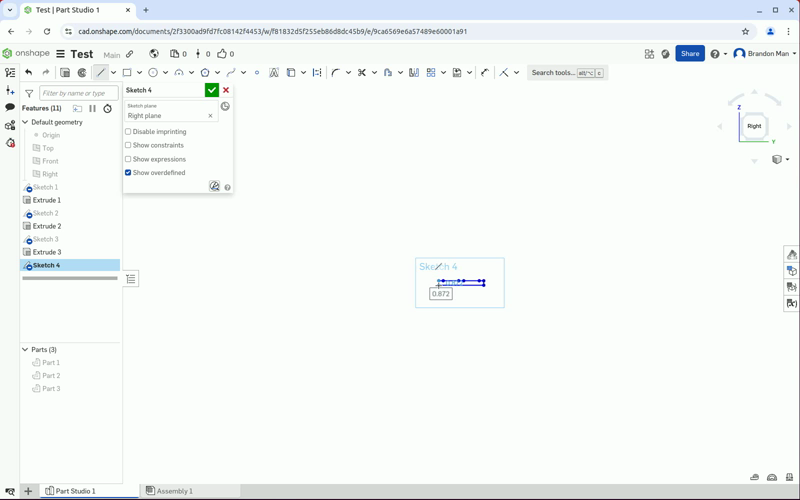
scroll(6)
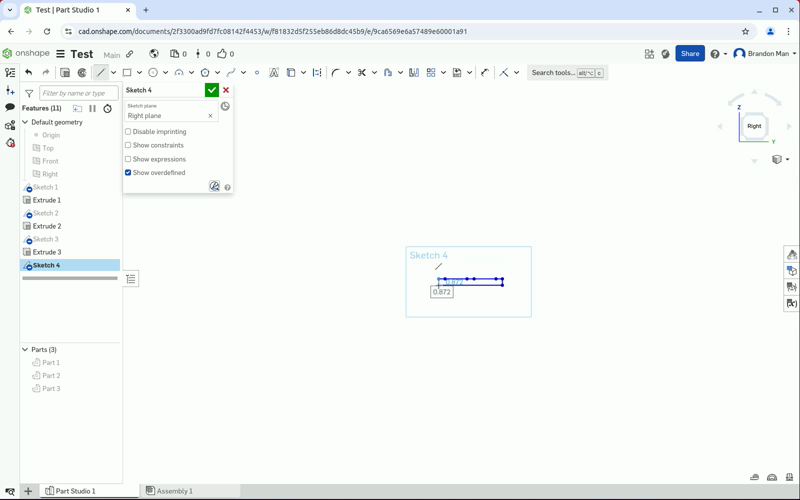
scroll(6)
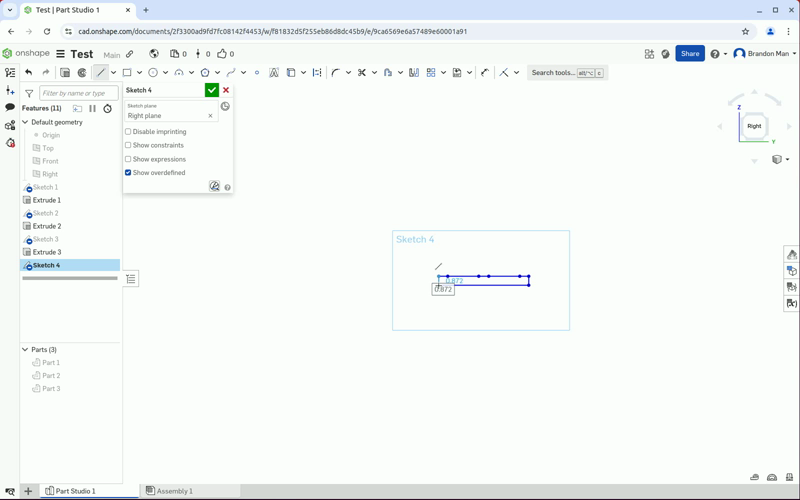
scroll(6)
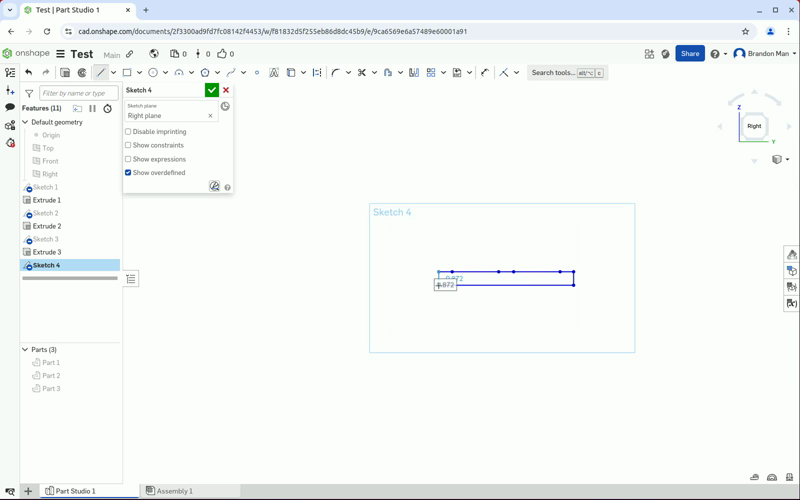
scroll(6)
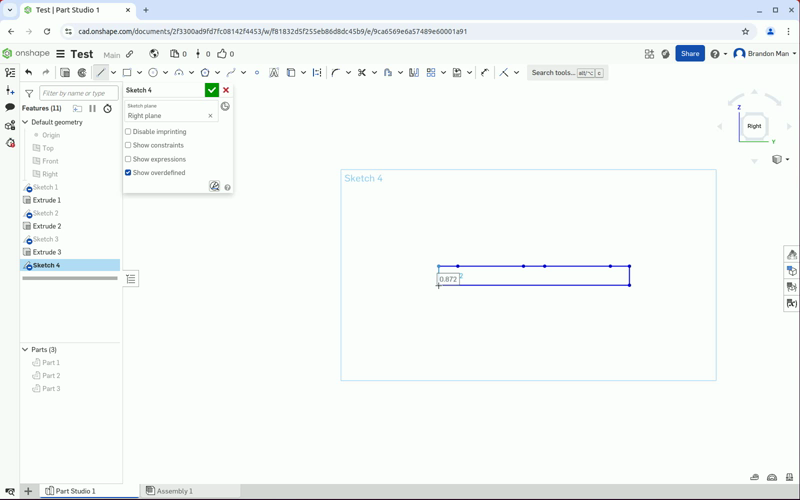
scroll(6)
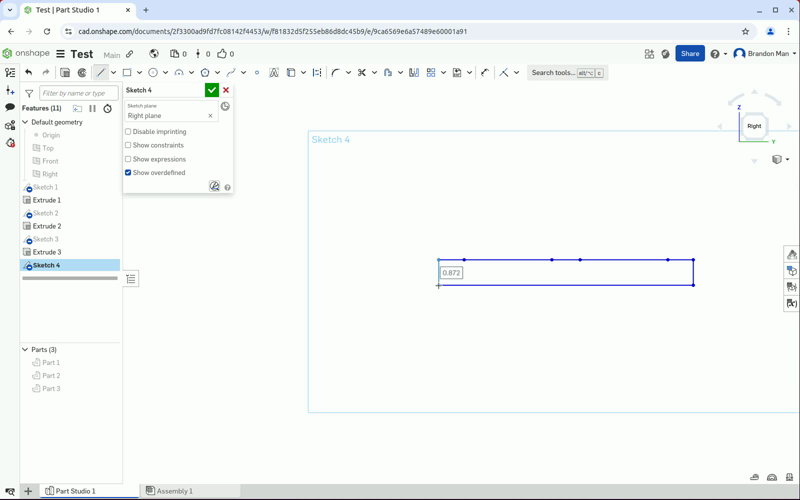
scroll(6)
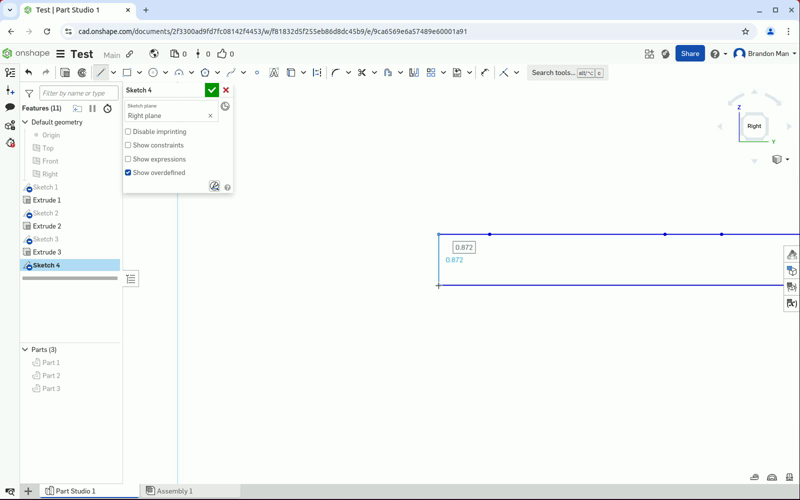
key_up(shift)
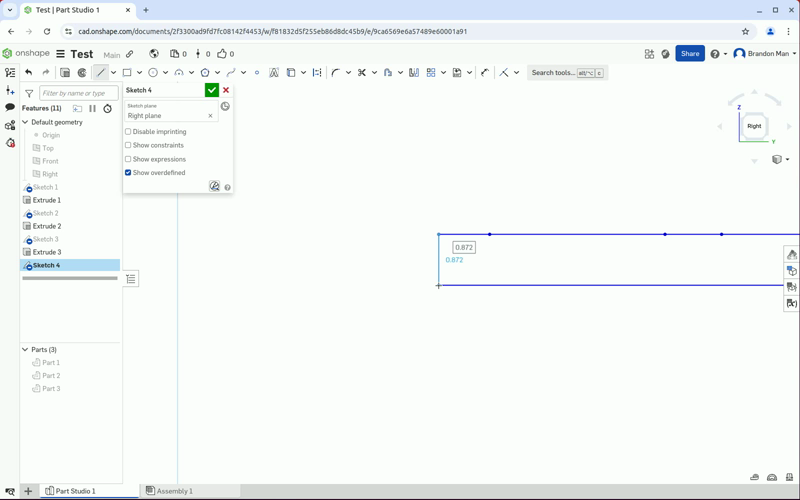
click(438, 285)
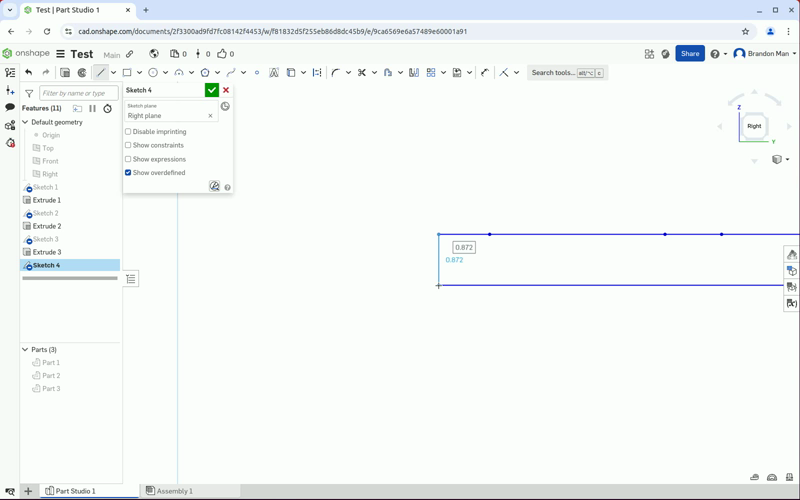
scroll(-6)
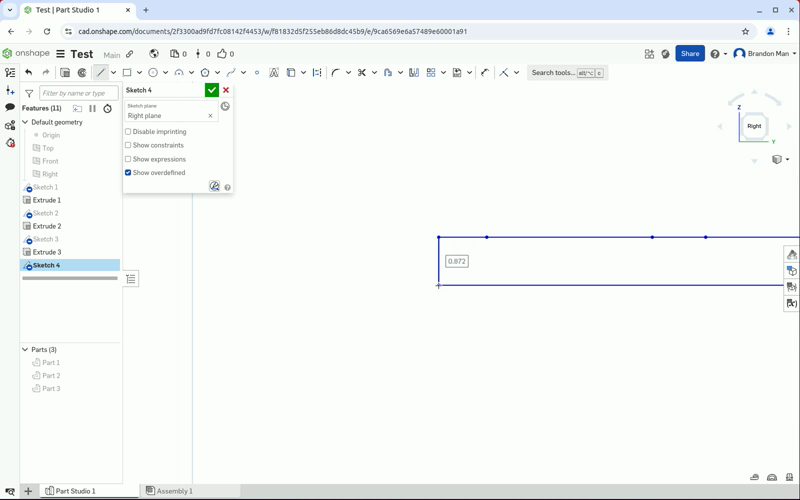
scroll(-6)
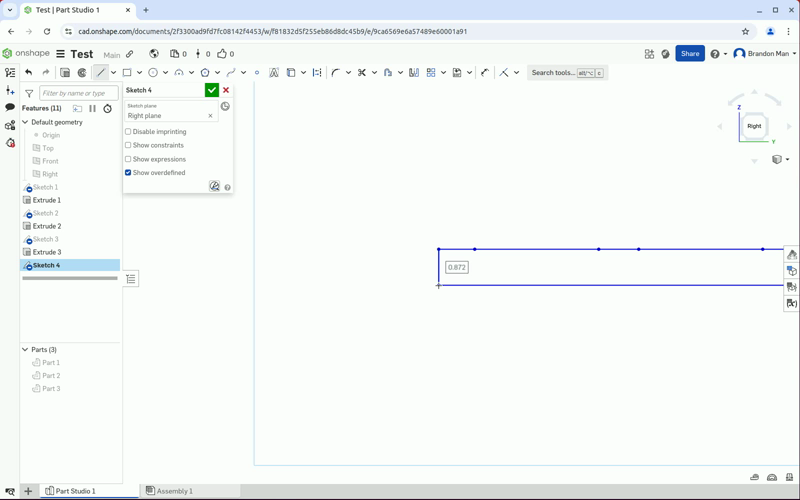
scroll(-6)
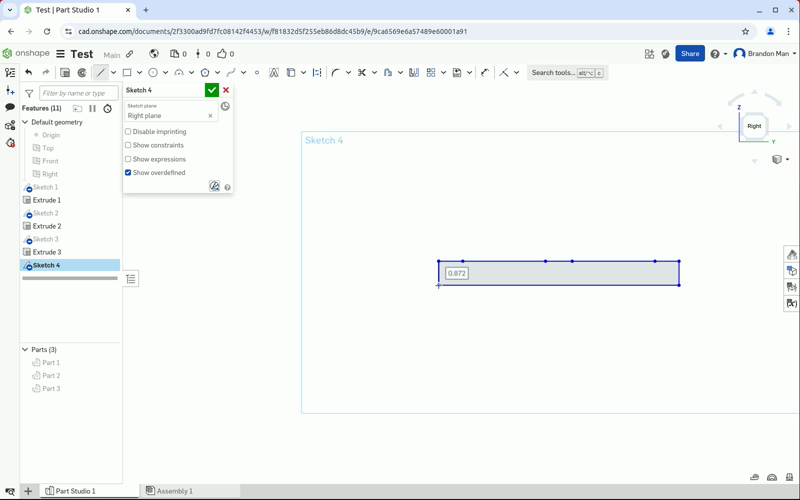
scroll(-6)
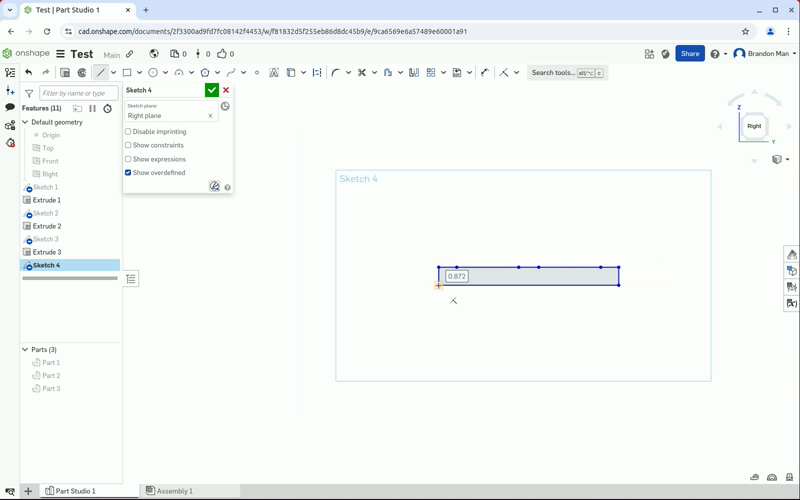
scroll(-6)
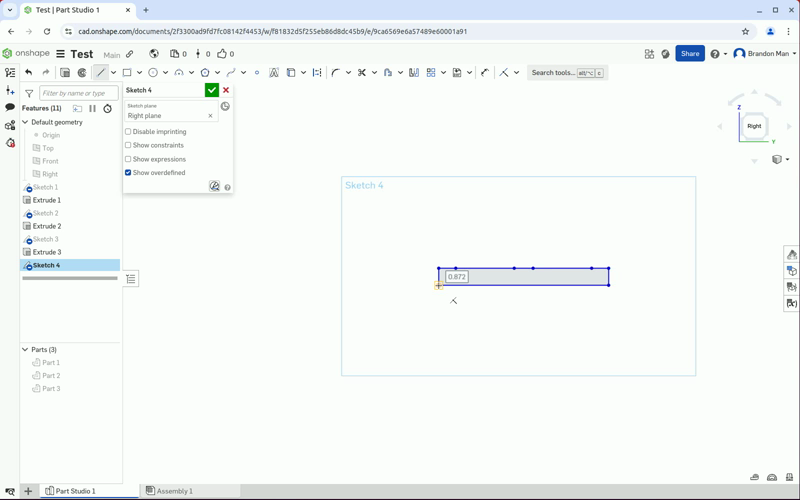
scroll(-6)
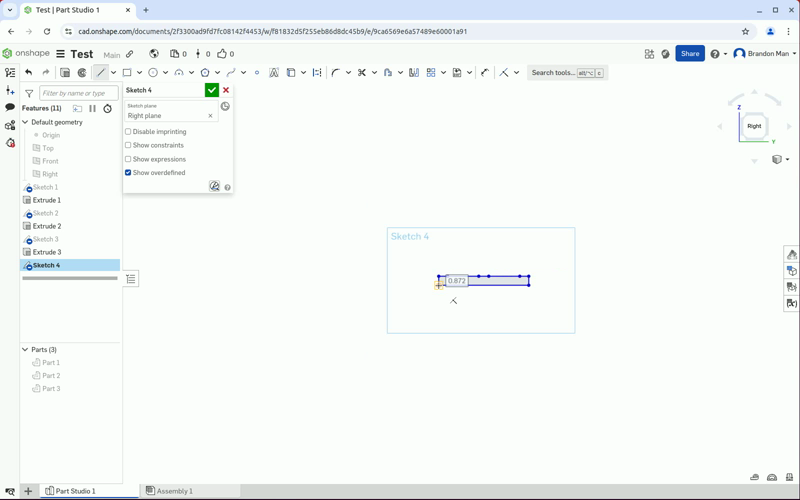
scroll(-6)
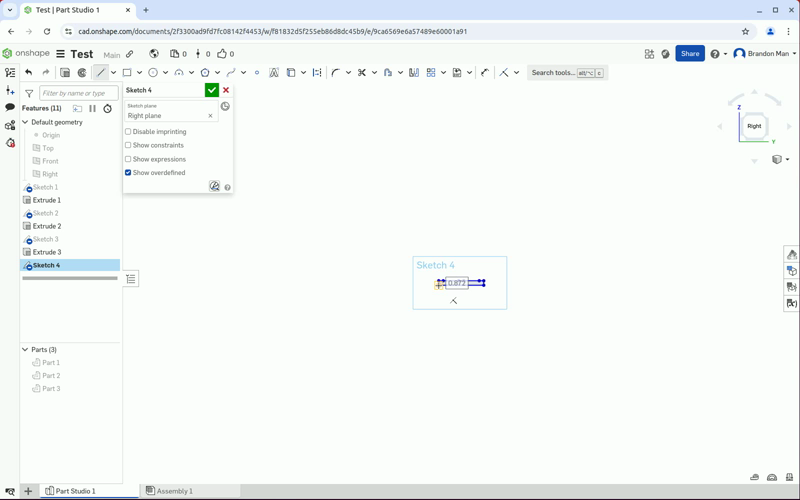
key(esc)
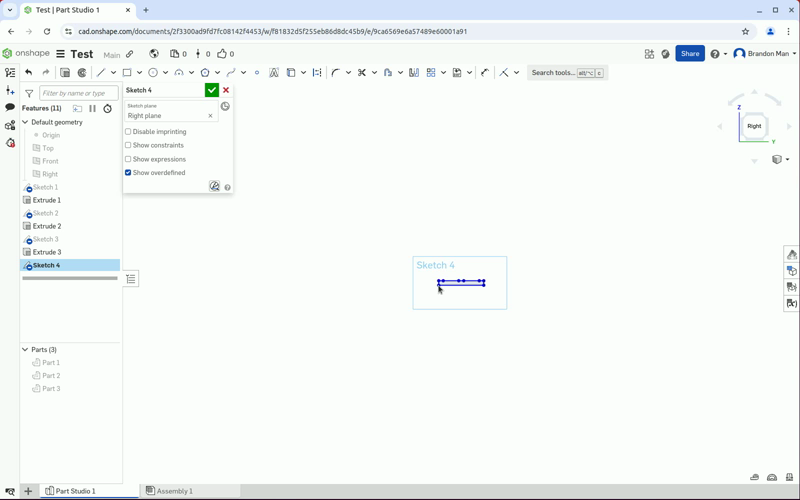
mouse_move(477, 280)
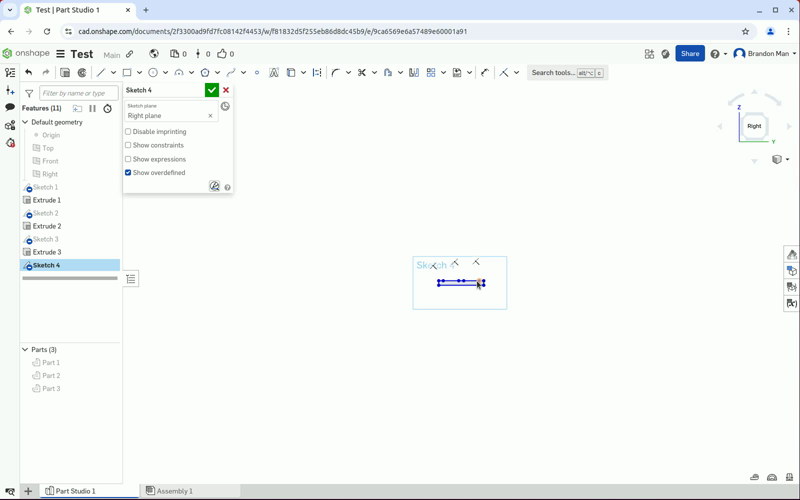
scroll(6)
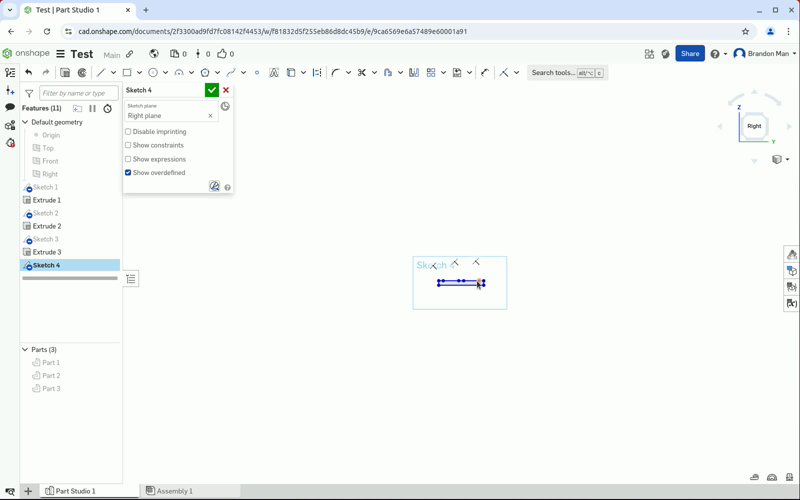
scroll(6)
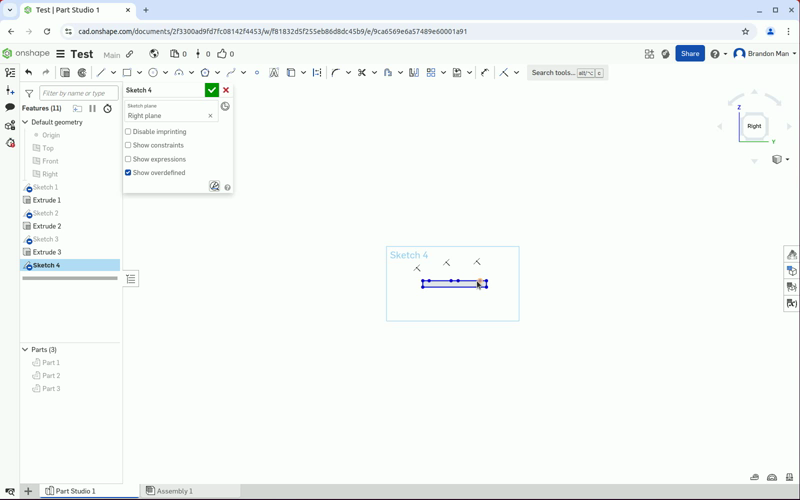
scroll(6)
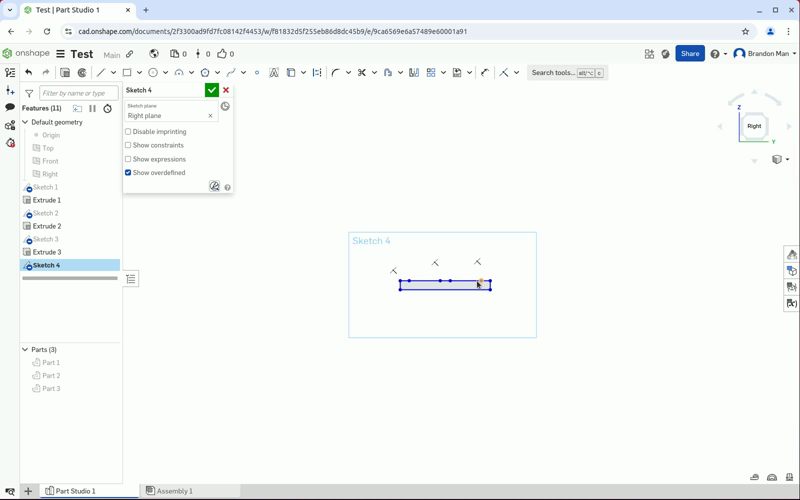
scroll(6)
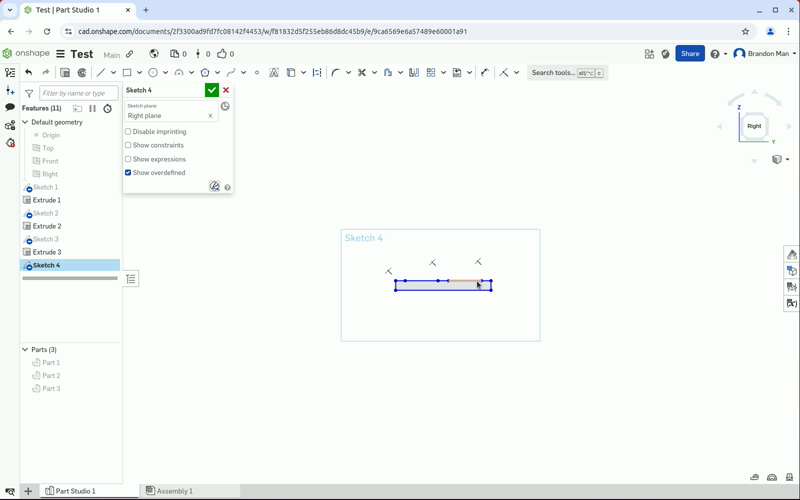
scroll(6)
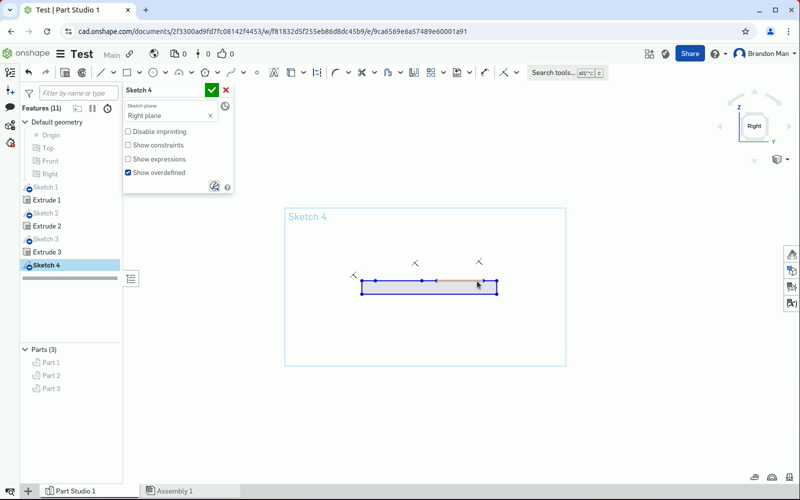
scroll(6)
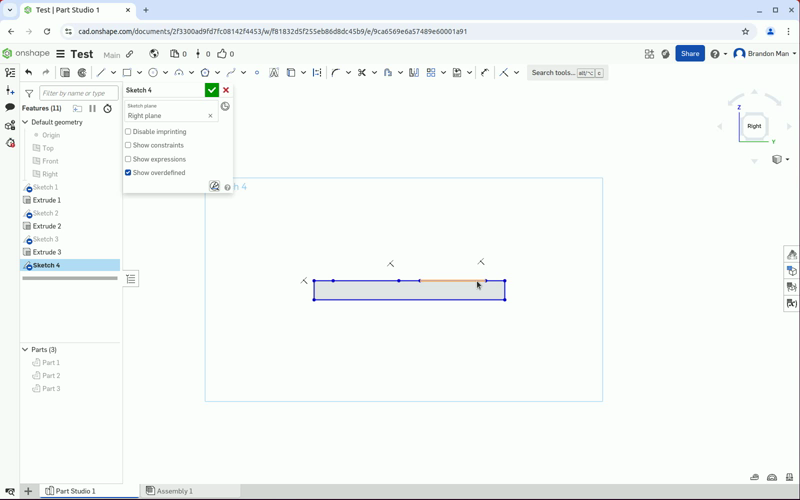
scroll(6)
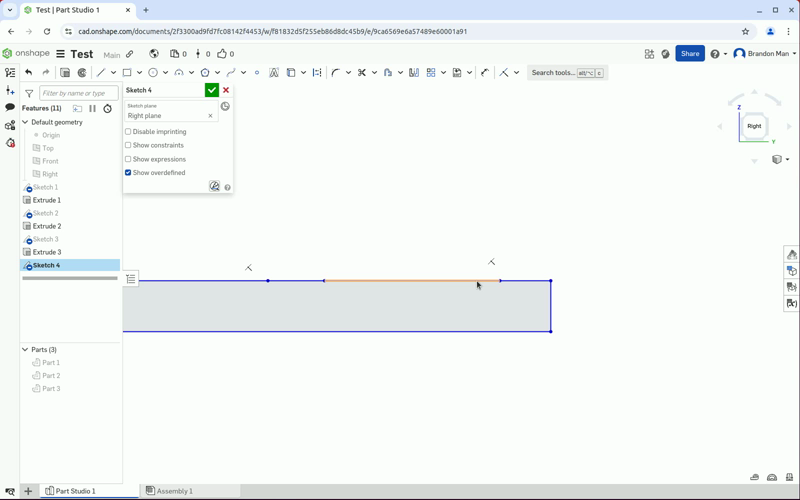
click(477, 280)
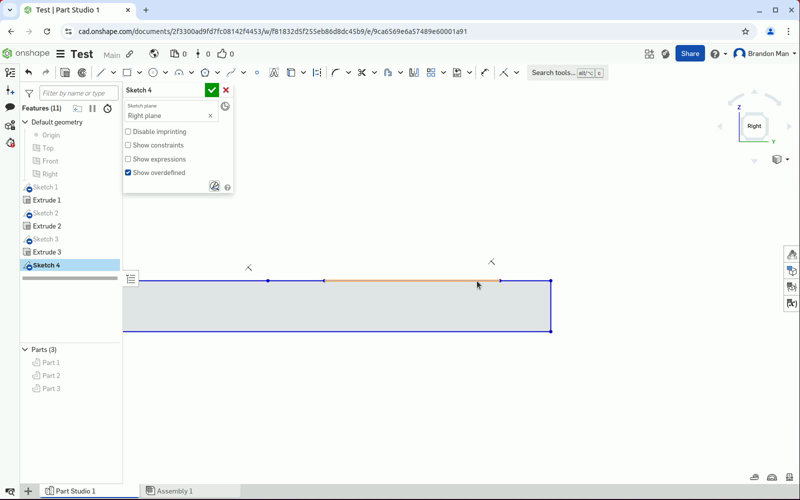
scroll(-6)
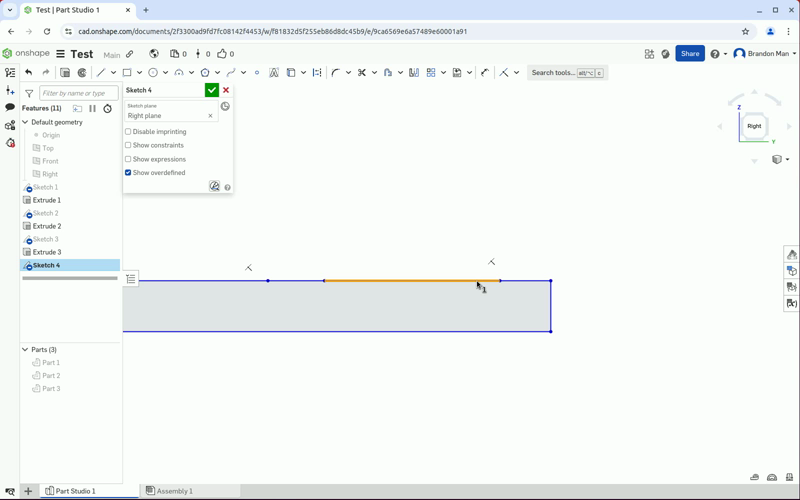
scroll(-6)
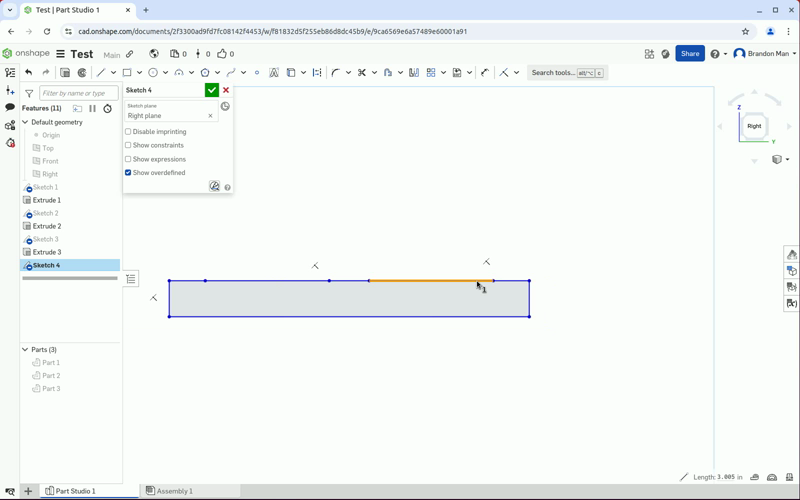
scroll(-6)
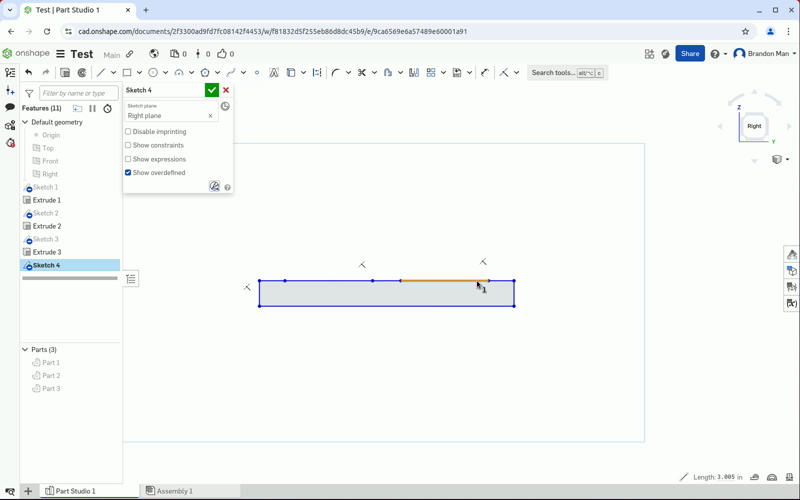
scroll(-6)
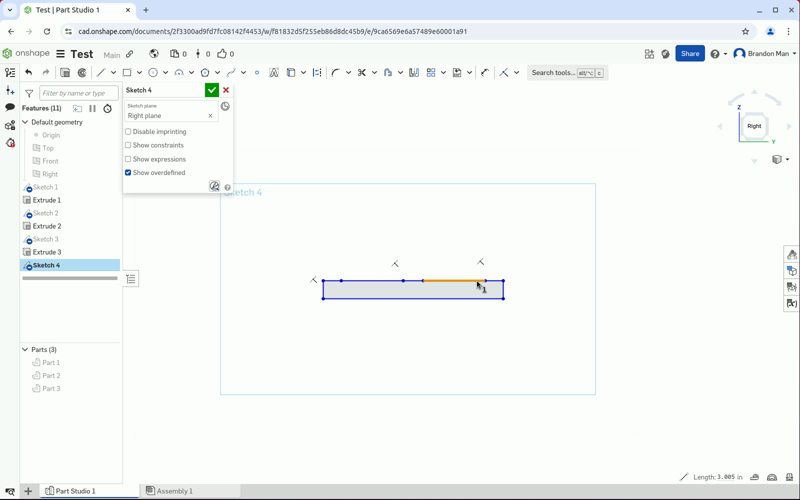
scroll(-6)
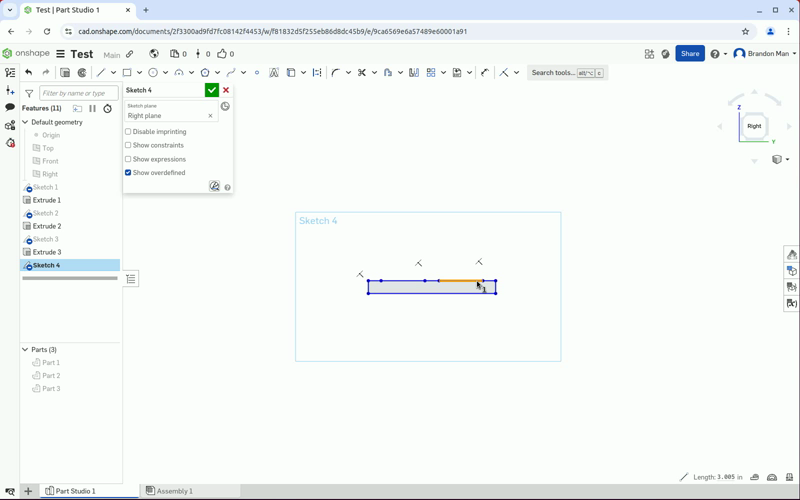
scroll(-6)
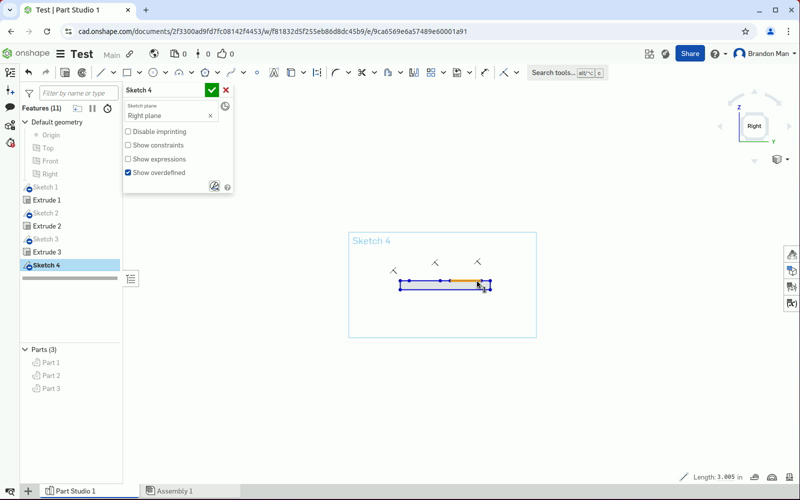
scroll(-6)
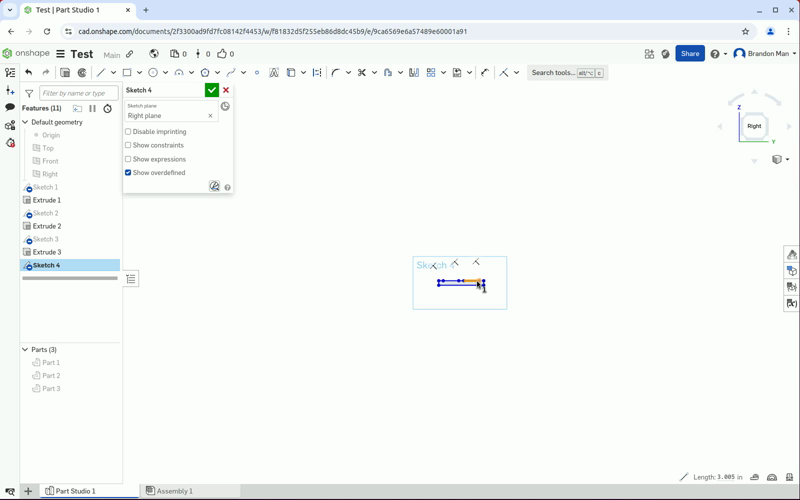
mouse_move(73, 352)
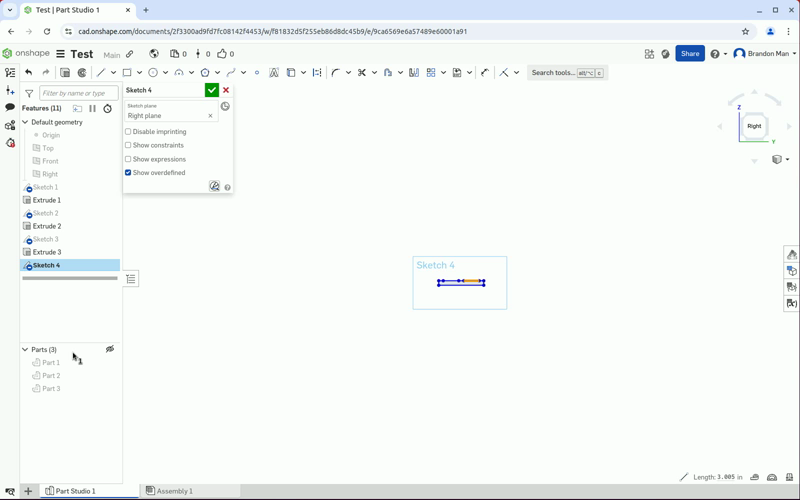
key(shift+y)
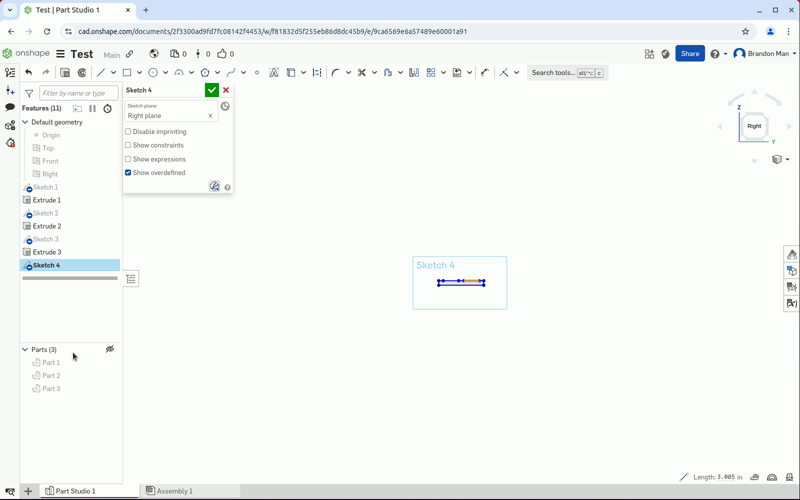
key(shift+e)
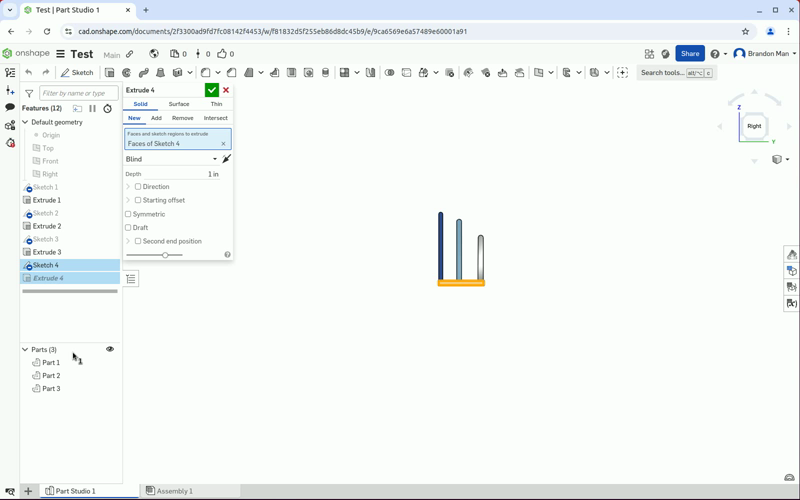
mouse_move(143, 106)
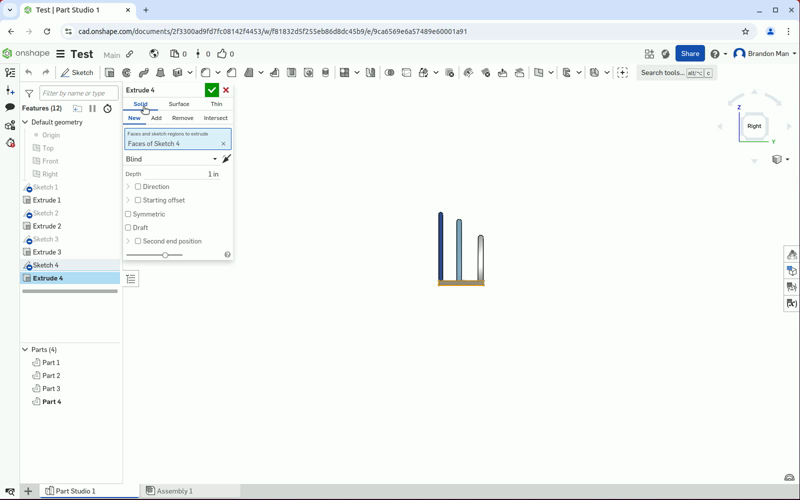
click(143, 106)
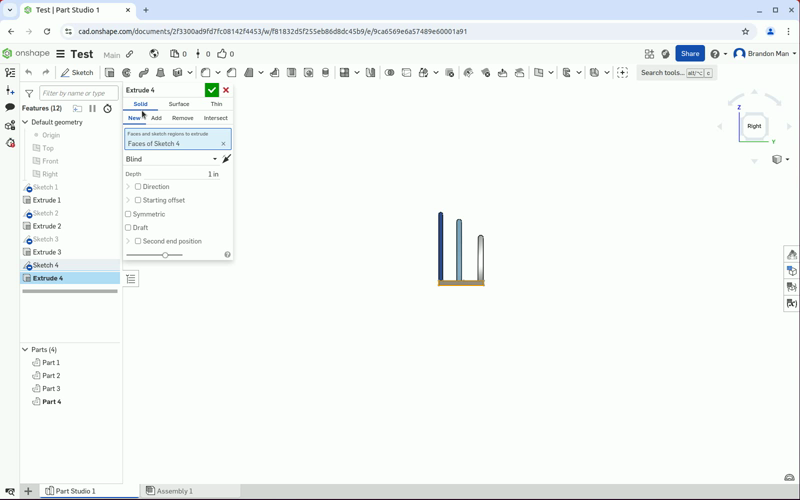
mouse_move(137, 120)
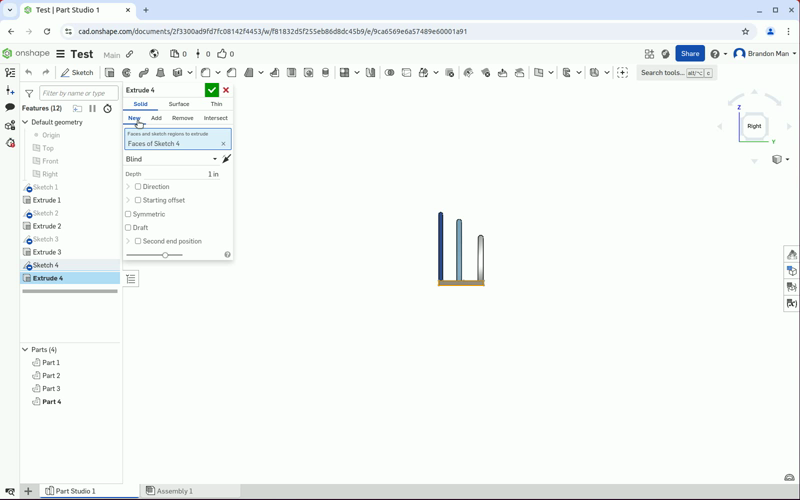
click(137, 120)
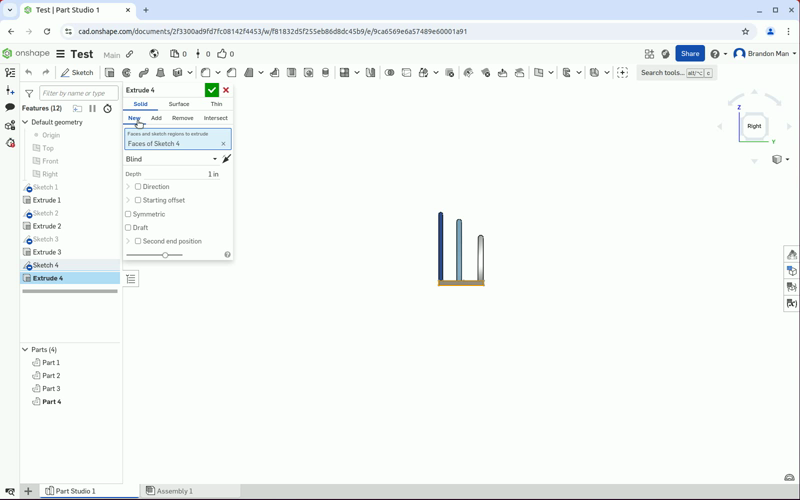
key(tab, 4)
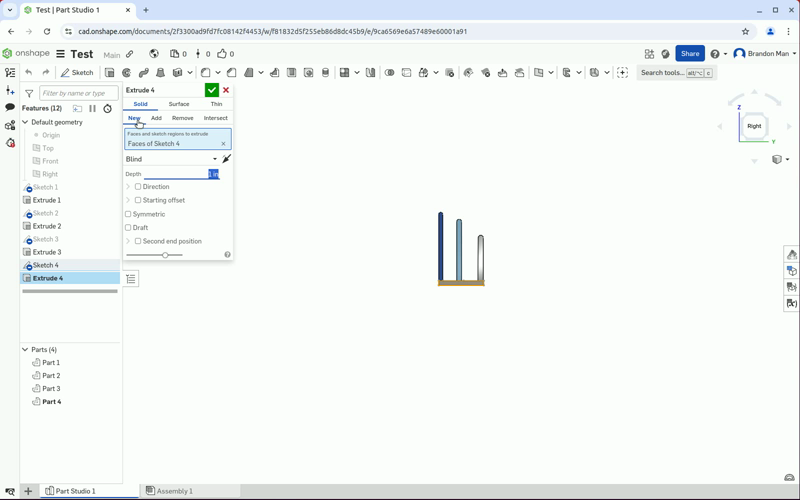
text(23.108)
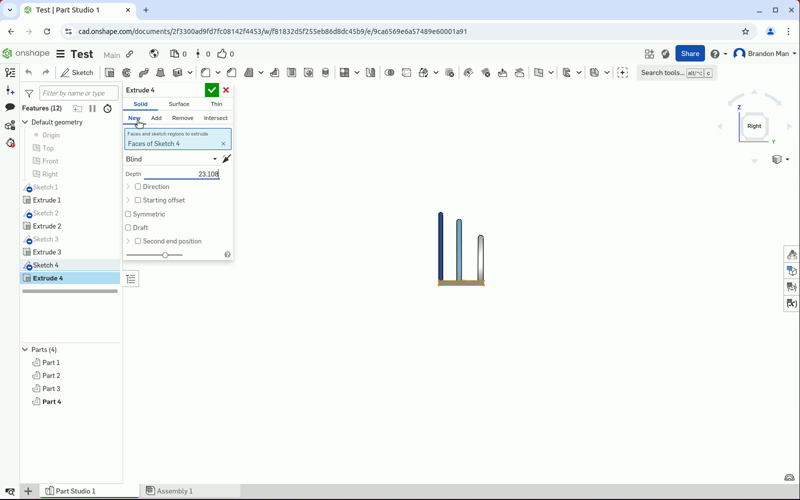
key(enter)
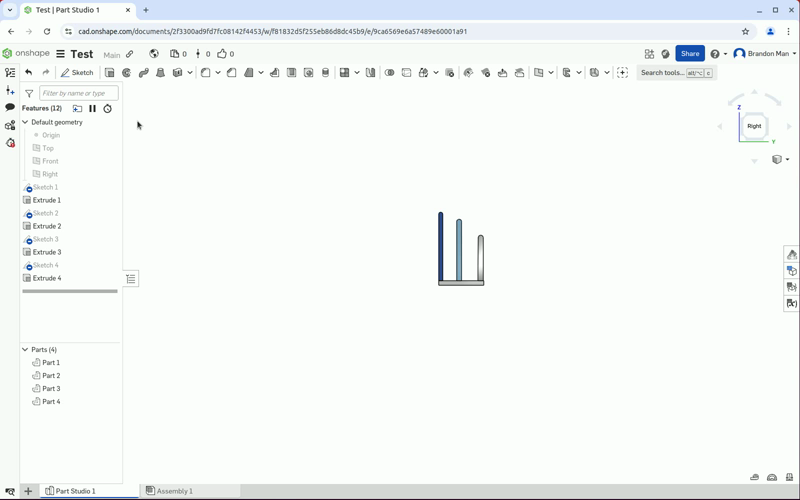
key(shift+h)
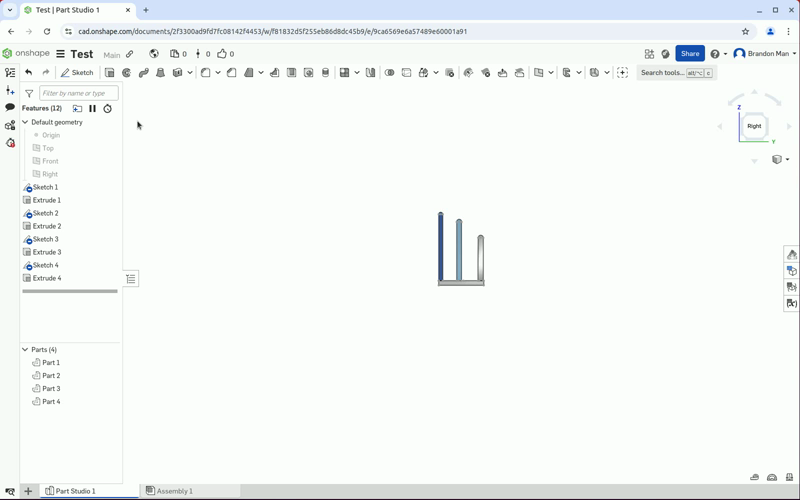
key(shift+h)
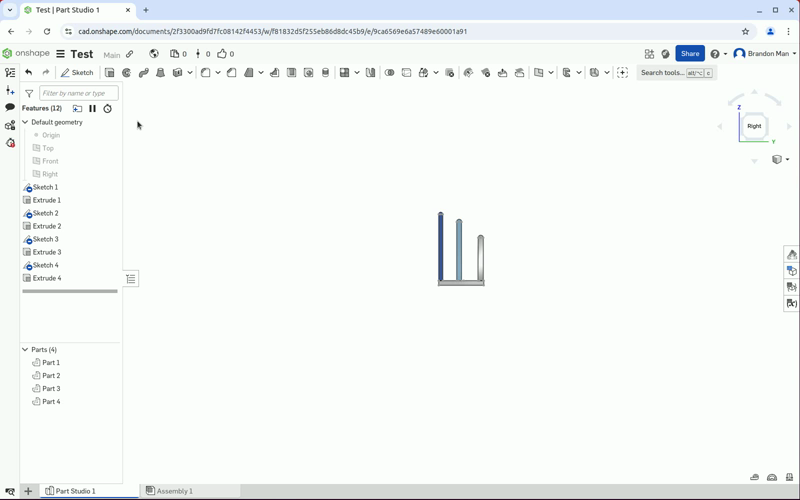
key(shift+7)
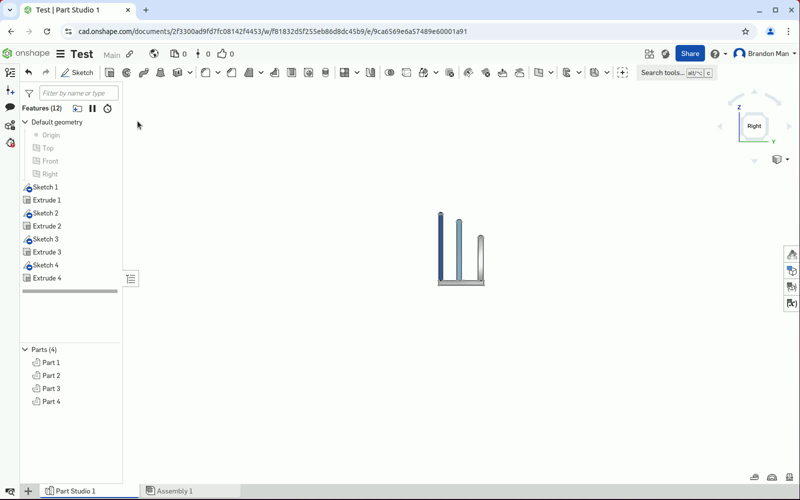
key(right, 2)
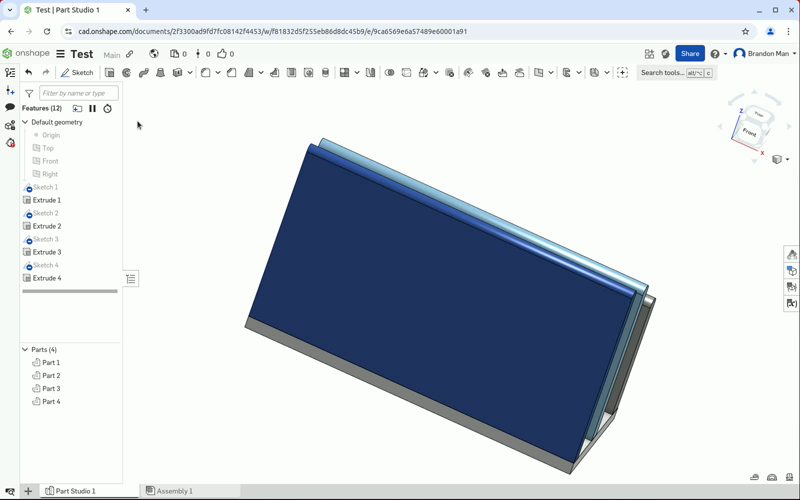
key(down, 2)
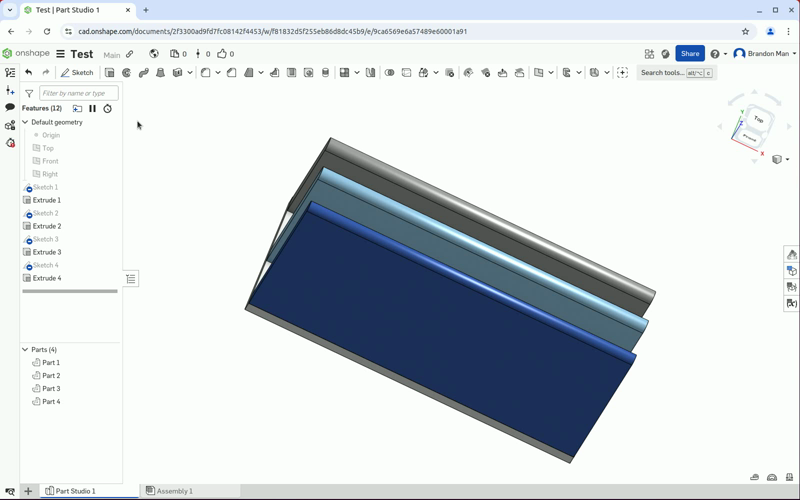
key(up, 2)
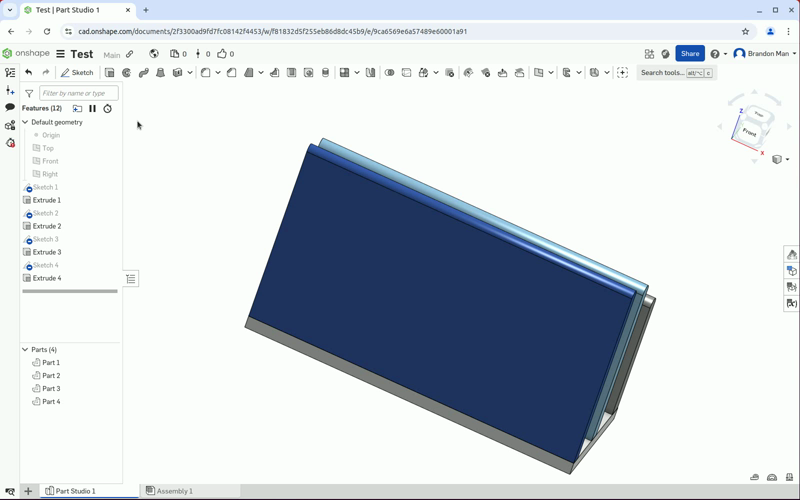
key(left, 2)
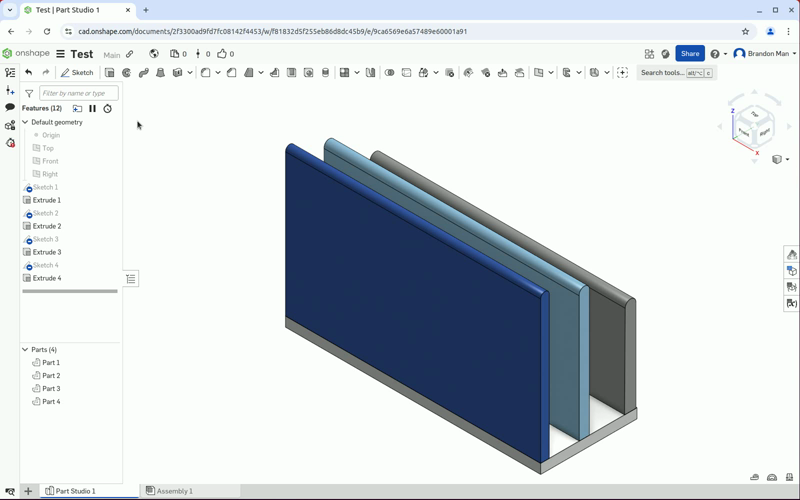
mouse_move(73, 189)
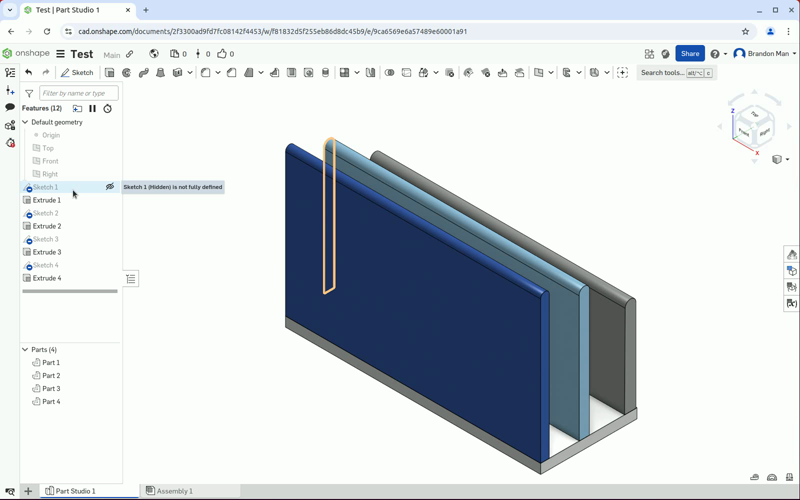
click(73, 189)